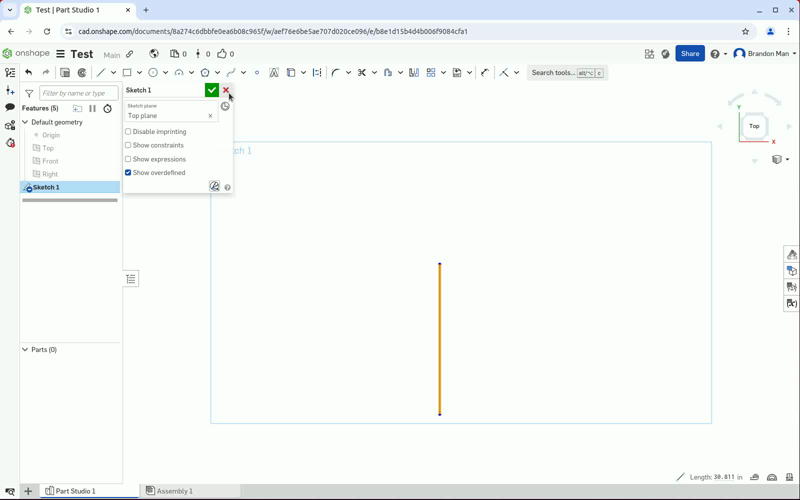
key(shift+h)
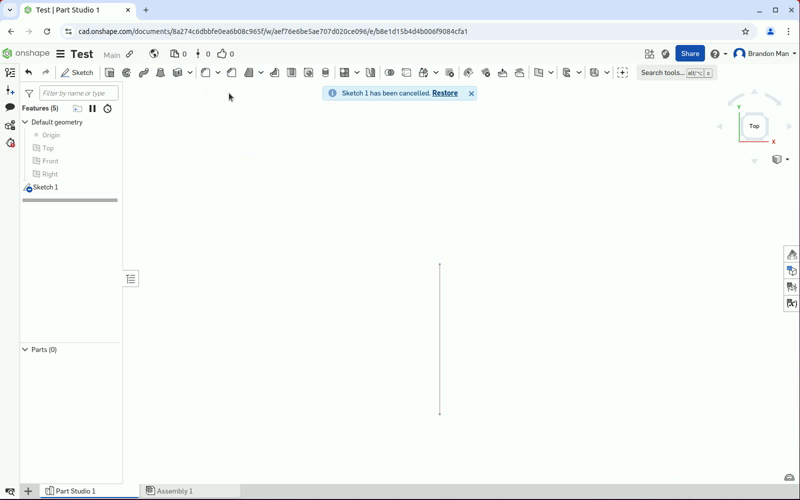
key(shift+s)
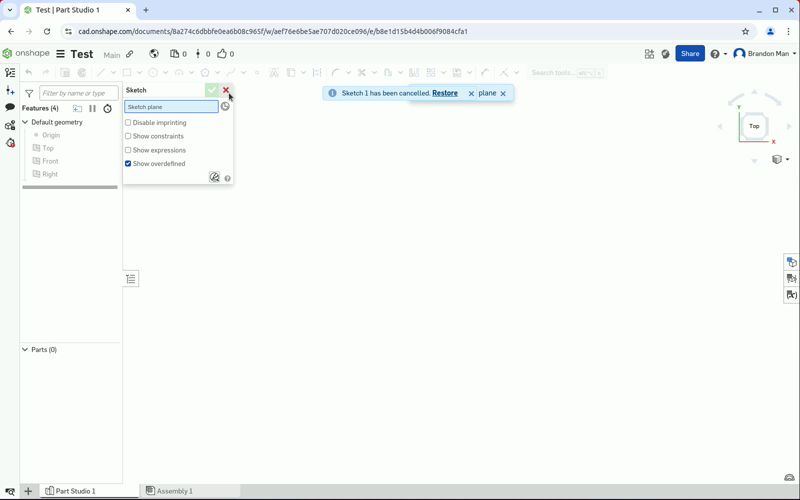
mouse_move(73, 150)
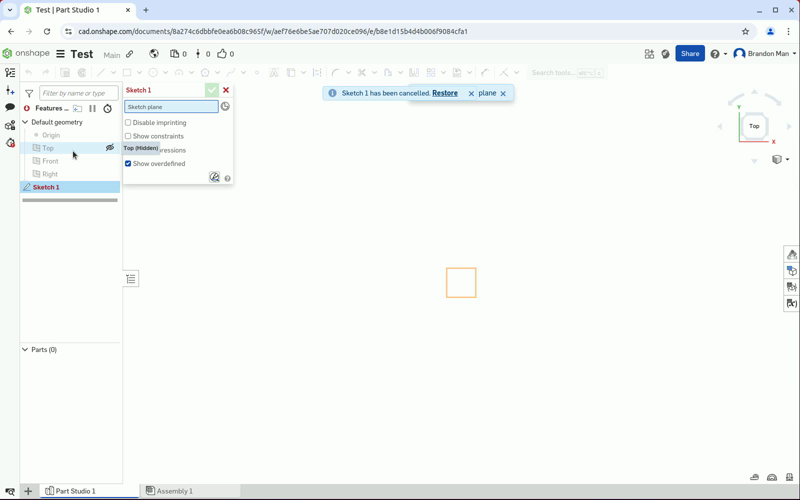
click(73, 150)
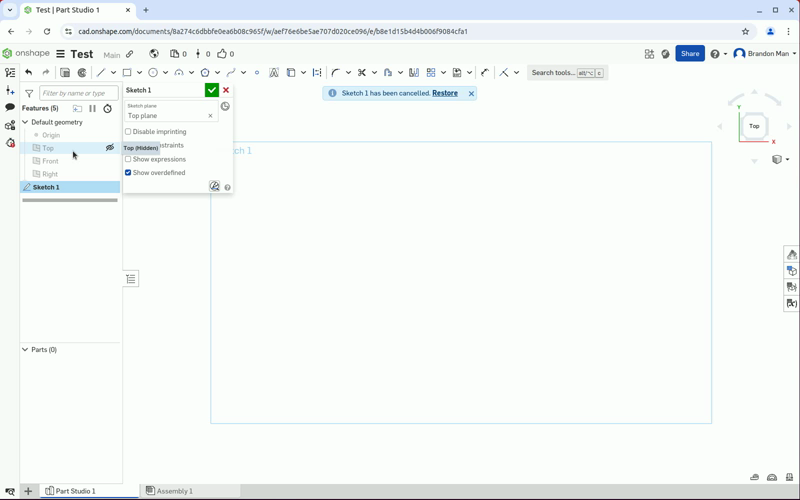
mouse_move(73, 352)
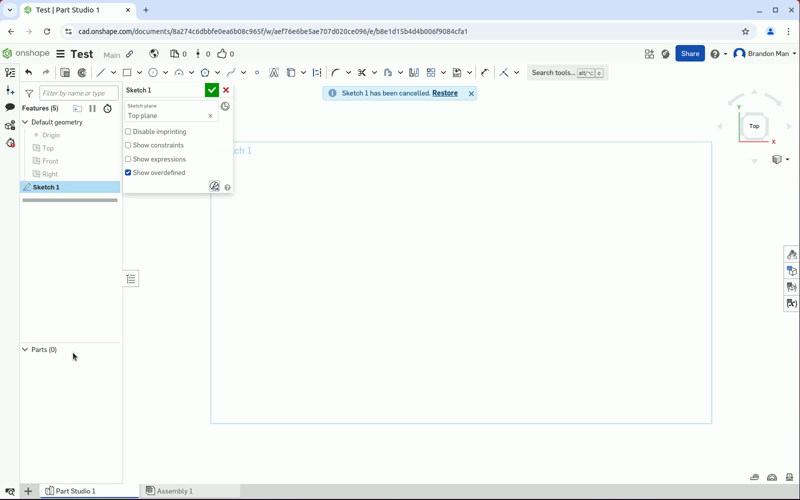
key(y)
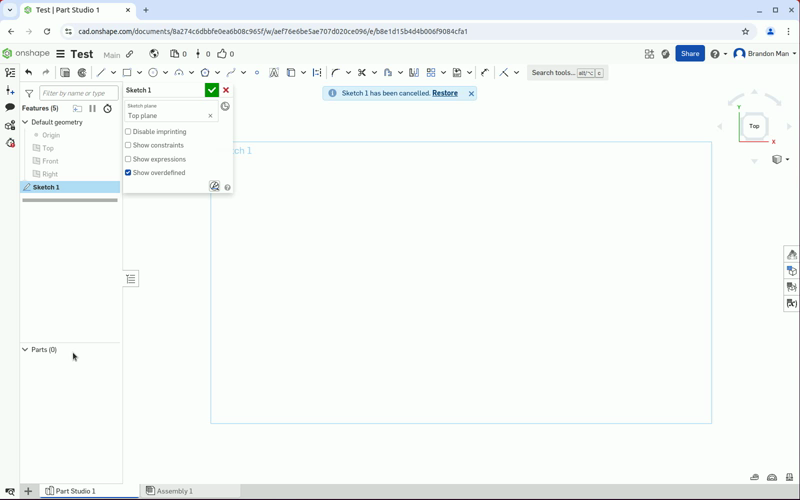
key(c)
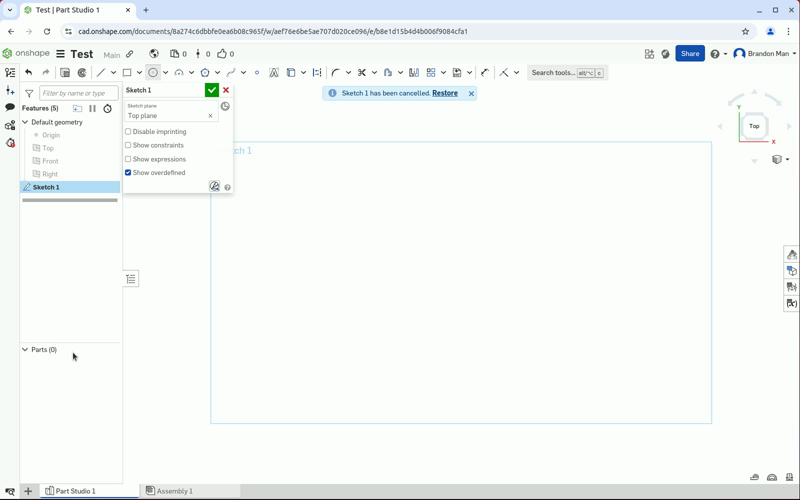
key_down(shift)
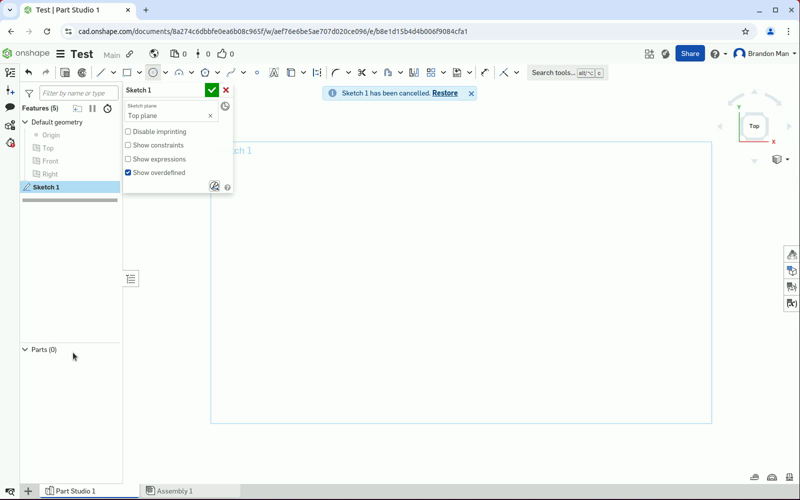
mouse_move(461, 282)
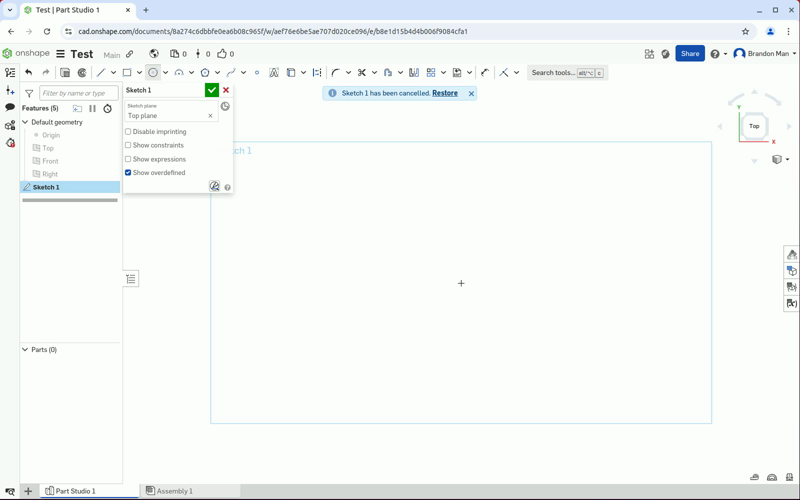
click(461, 282)
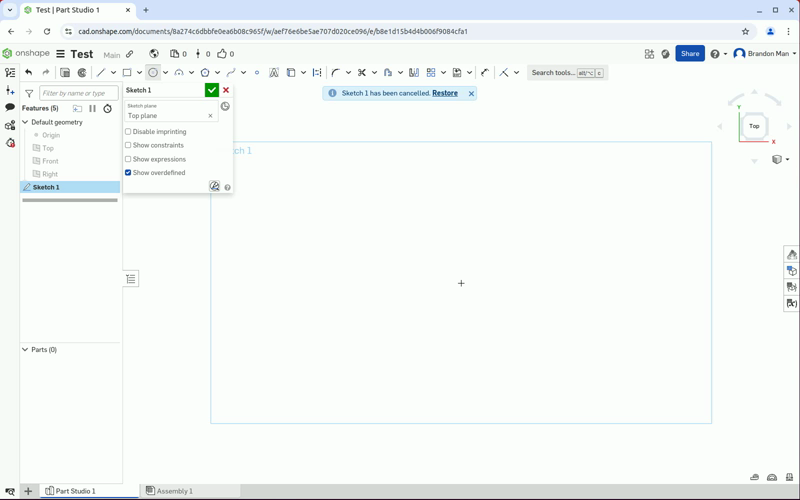
key_up(shift)
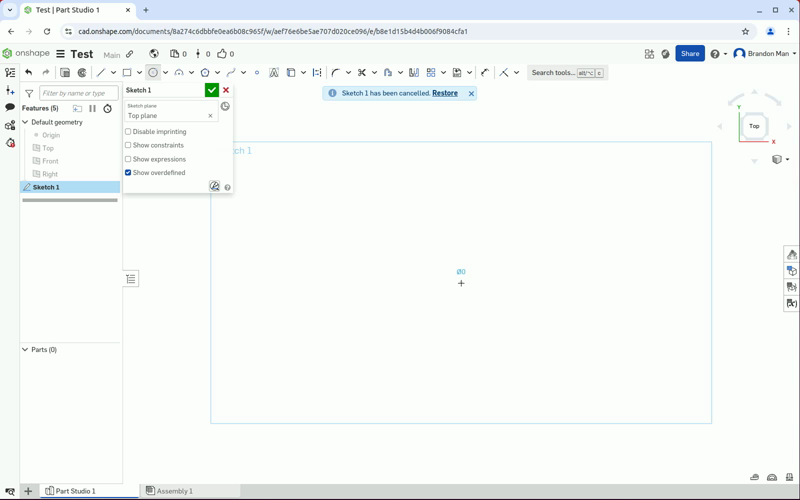
mouse_move(522, 282)
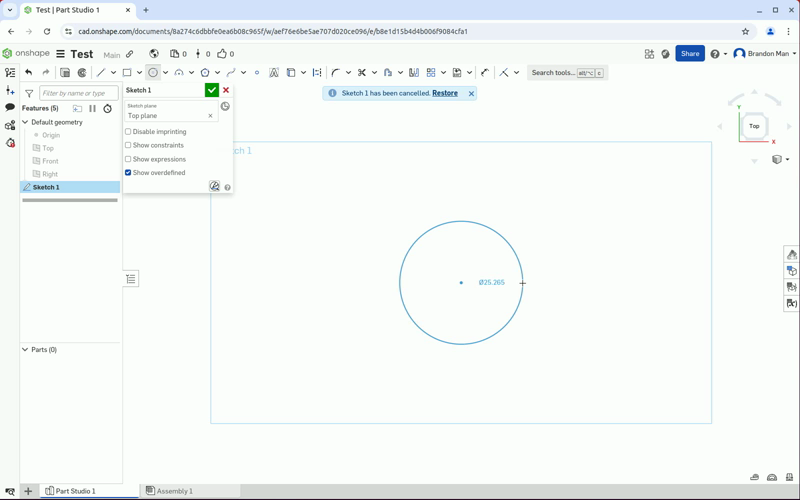
click(522, 282)
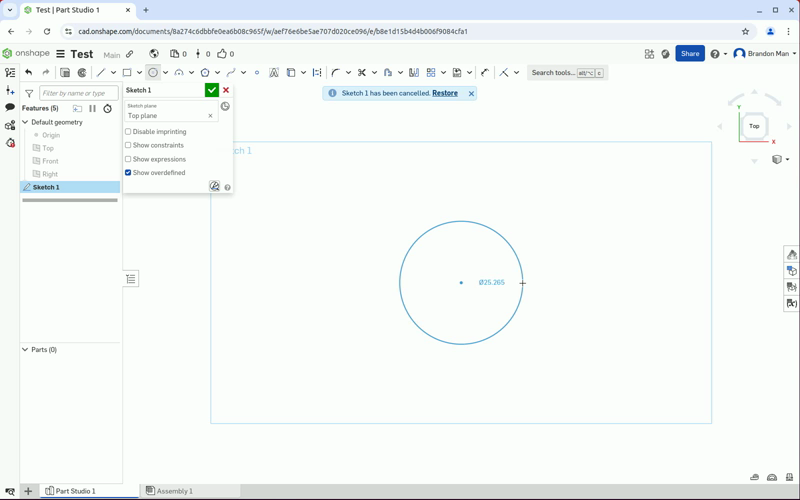
key(esc)
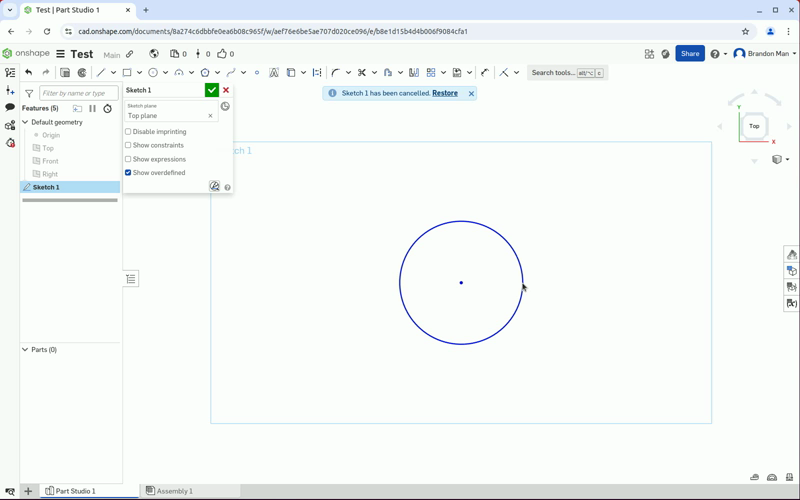
mouse_move(415, 284)
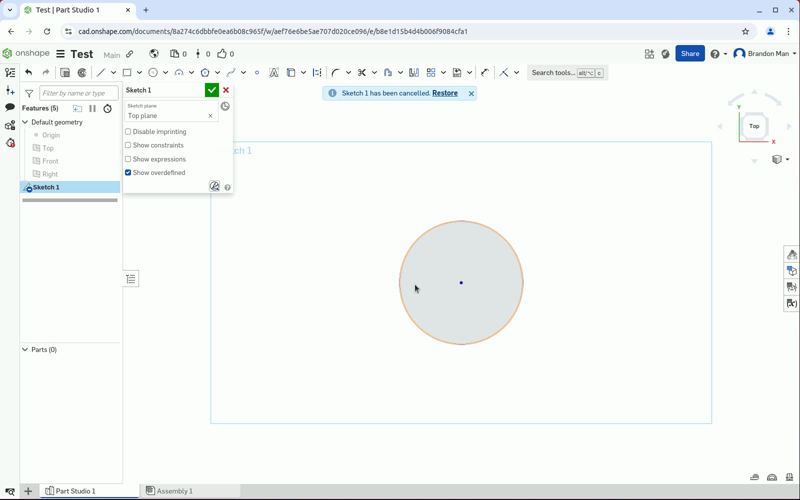
click(415, 284)
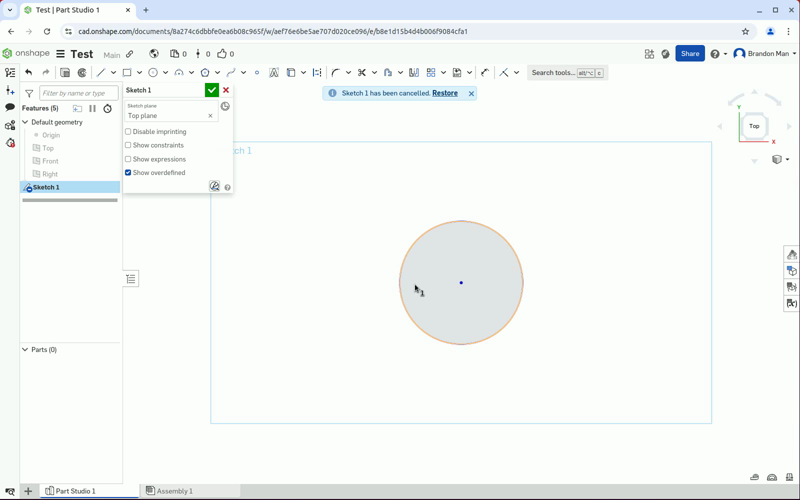
mouse_move(73, 352)
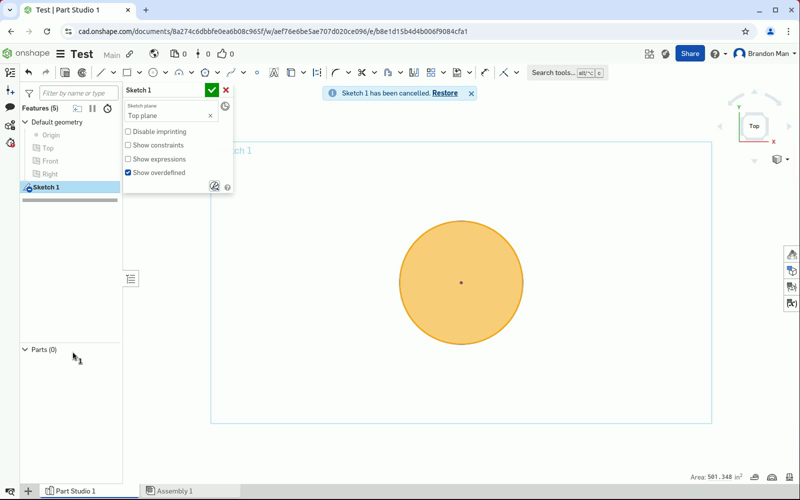
key(shift+y)
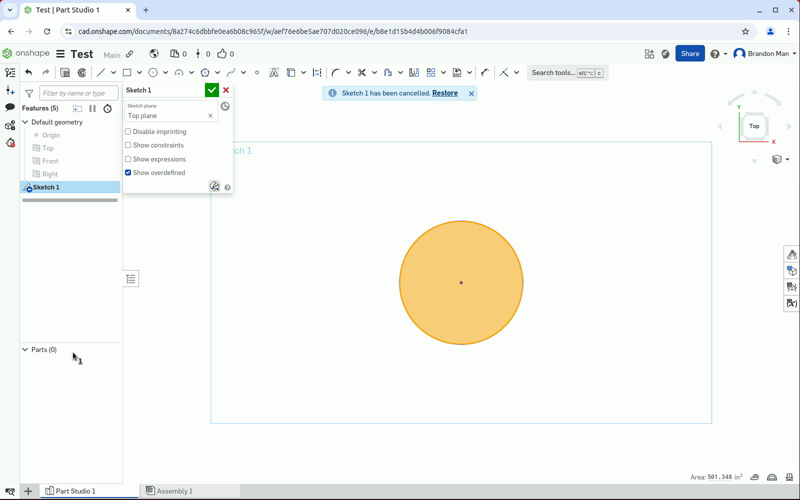
key(shift+e)
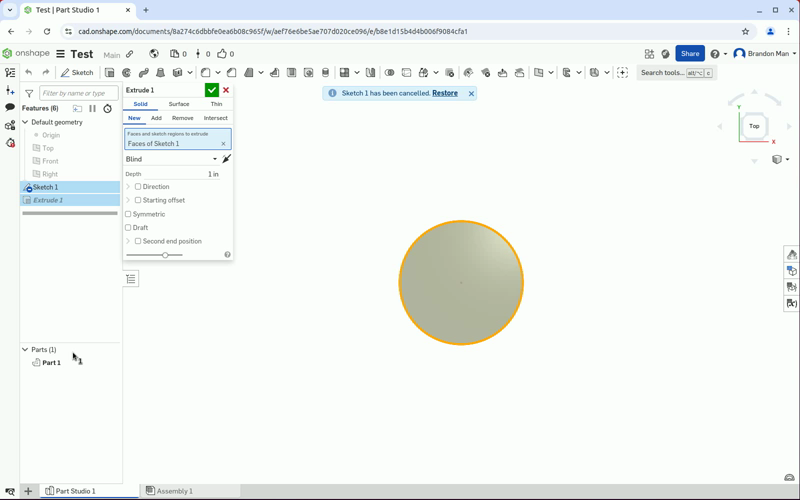
mouse_move(143, 106)
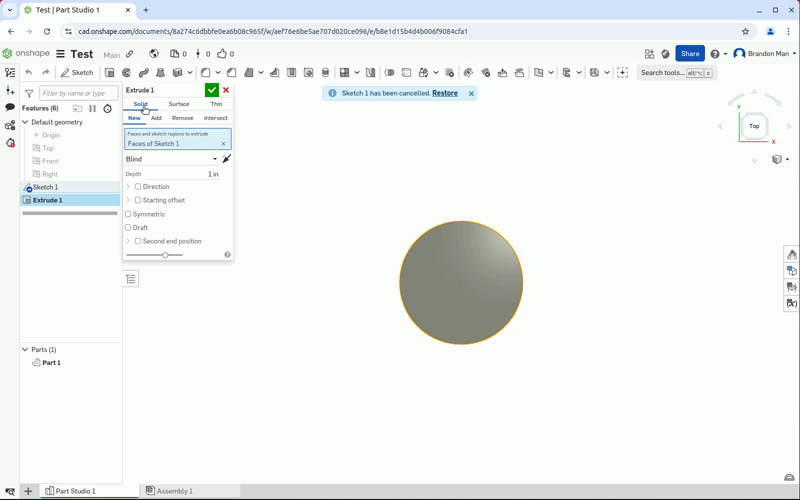
click(143, 106)
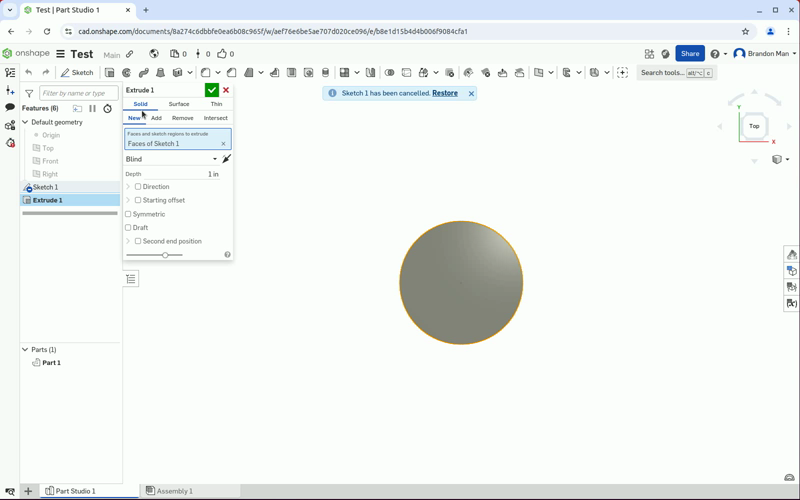
mouse_move(137, 120)
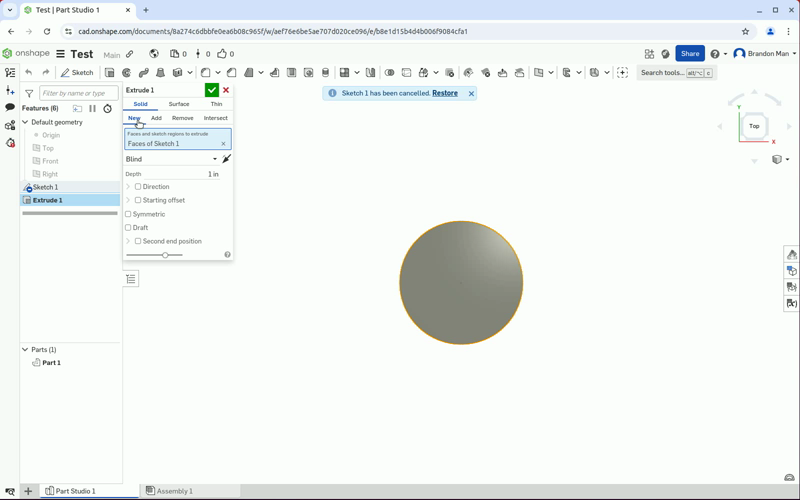
click(137, 120)
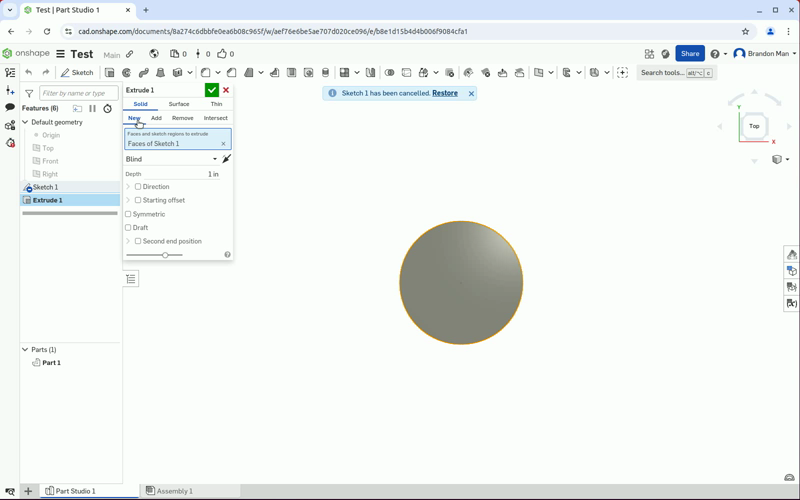
key(tab, 4)
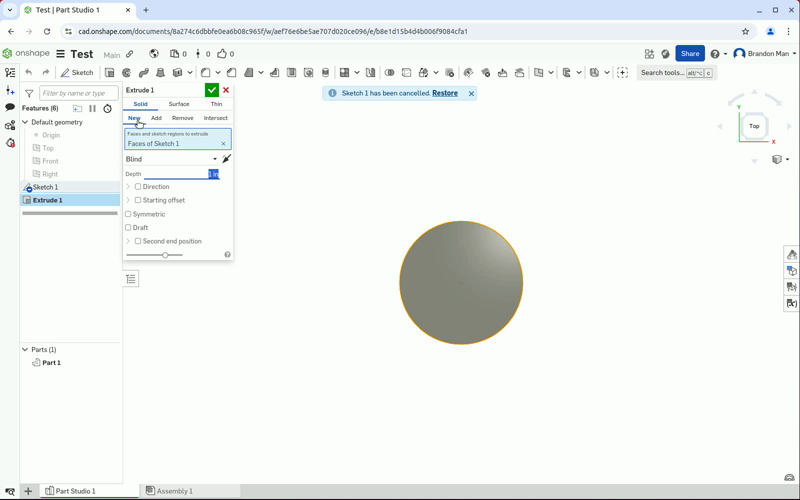
text(23.108)
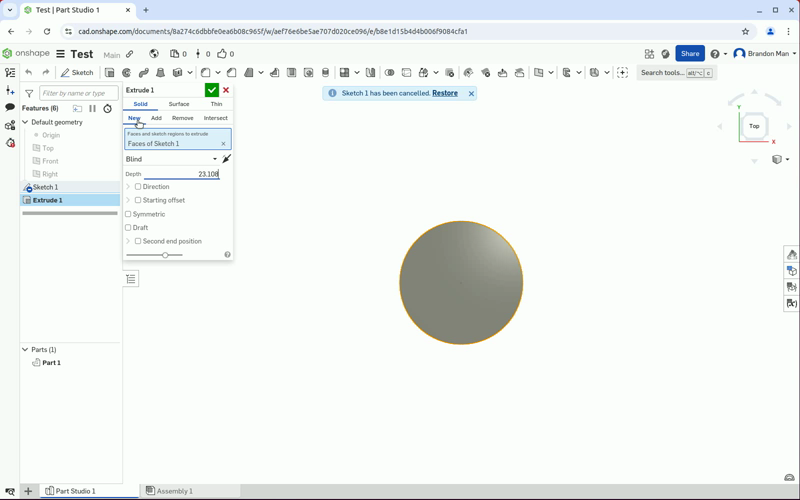
key(enter)
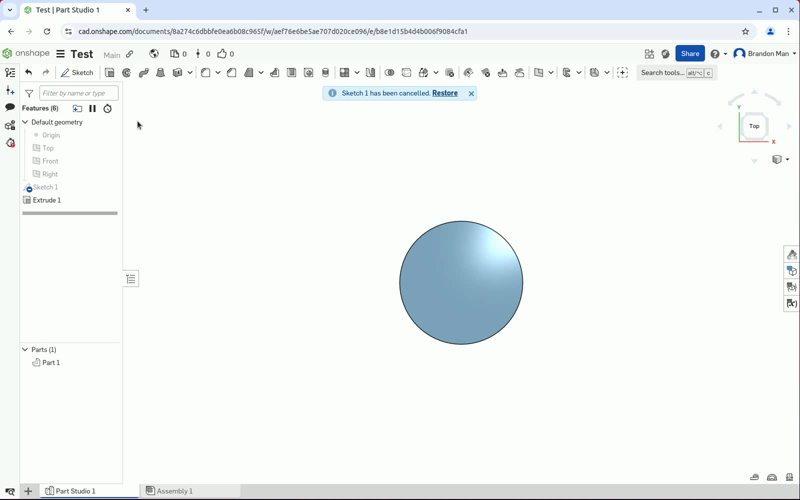
key(shift+h)
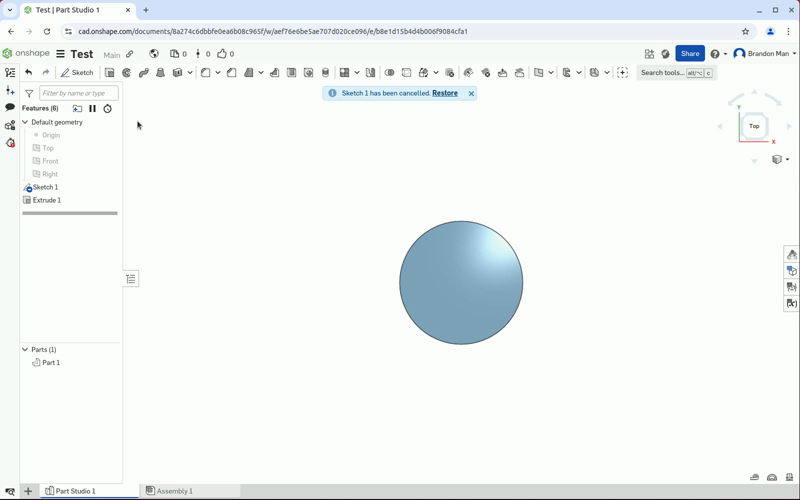
key(shift+h)
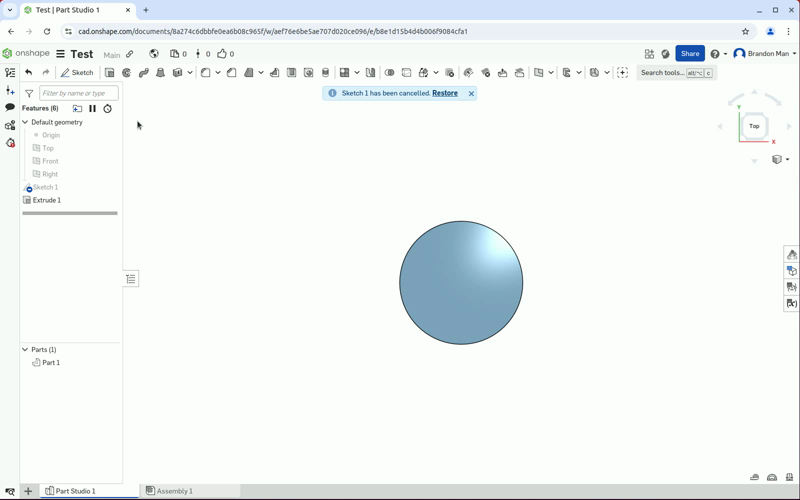
mouse_move(73, 189)
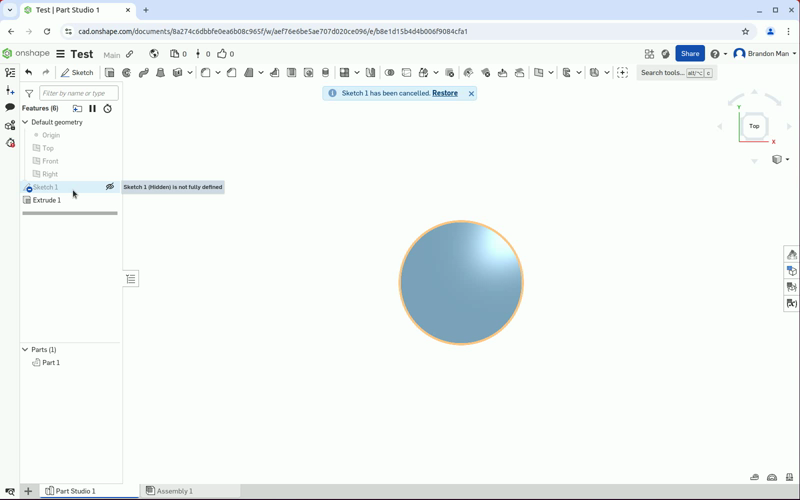
click(73, 189)
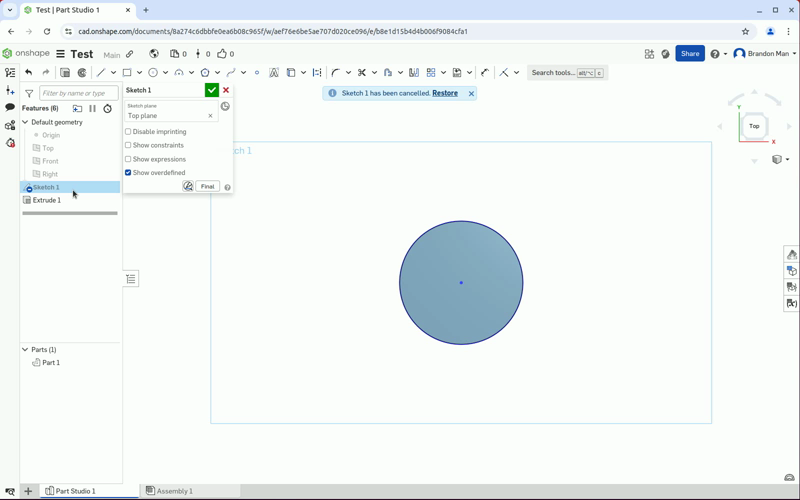
mouse_move(229, 92)
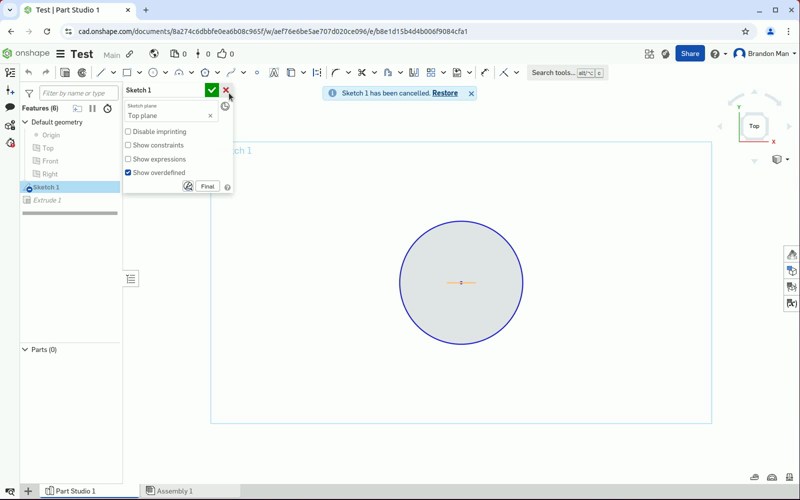
click(229, 92)
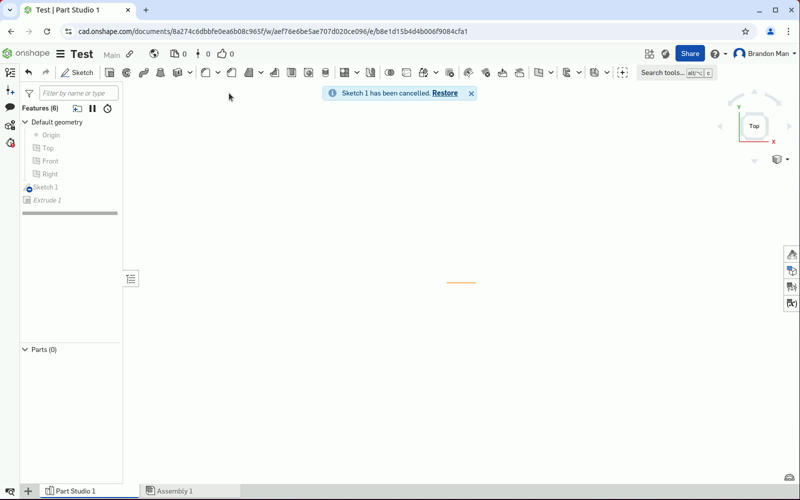
mouse_move(73, 352)
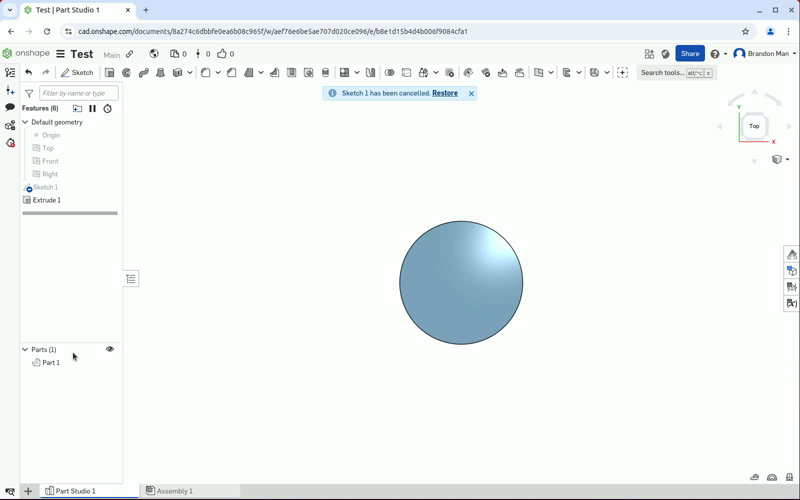
key(y)
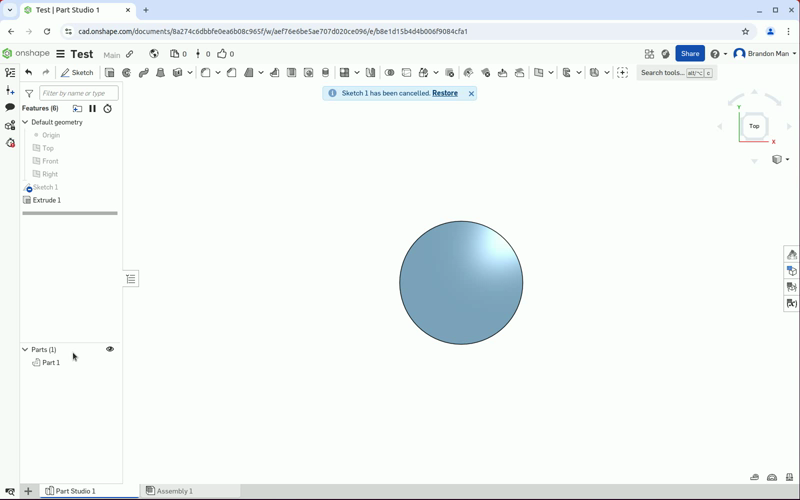
key(shift+p)
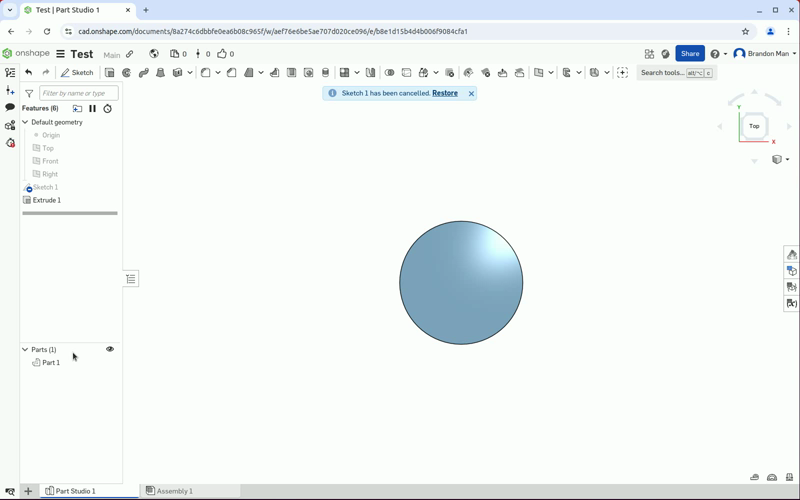
key(space)
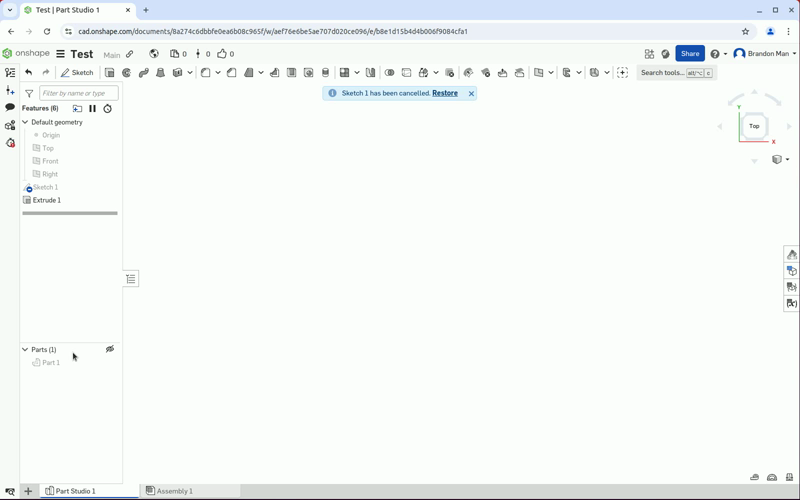
key_down(shift)
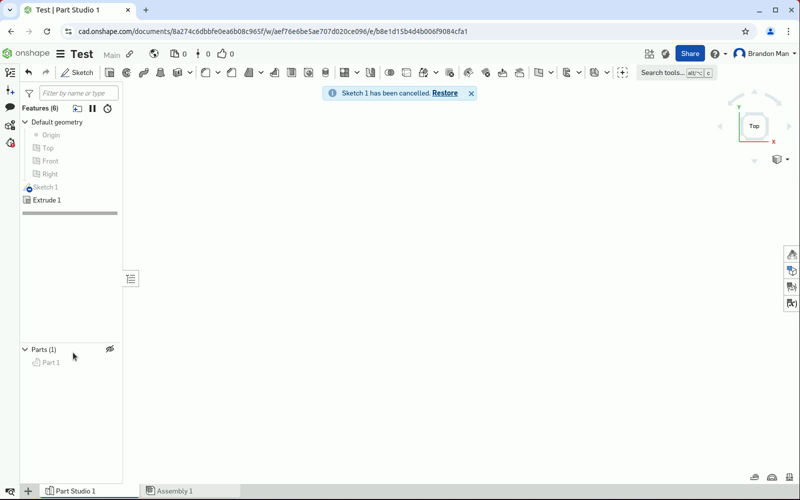
key(up)
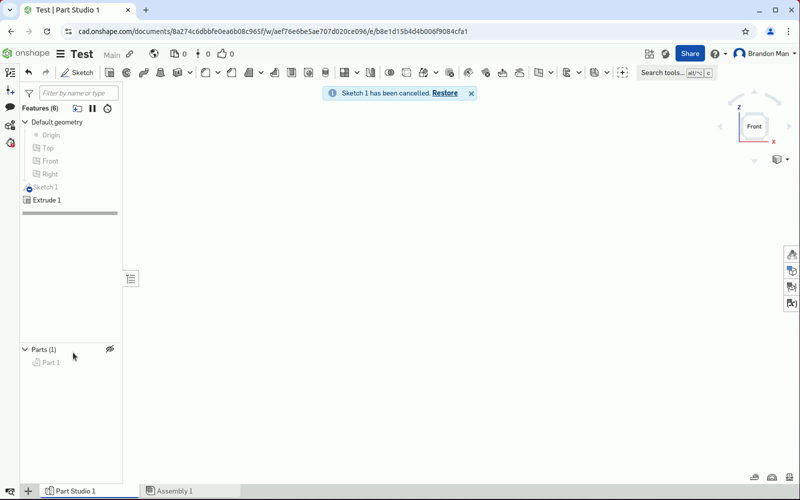
key_up(shift)
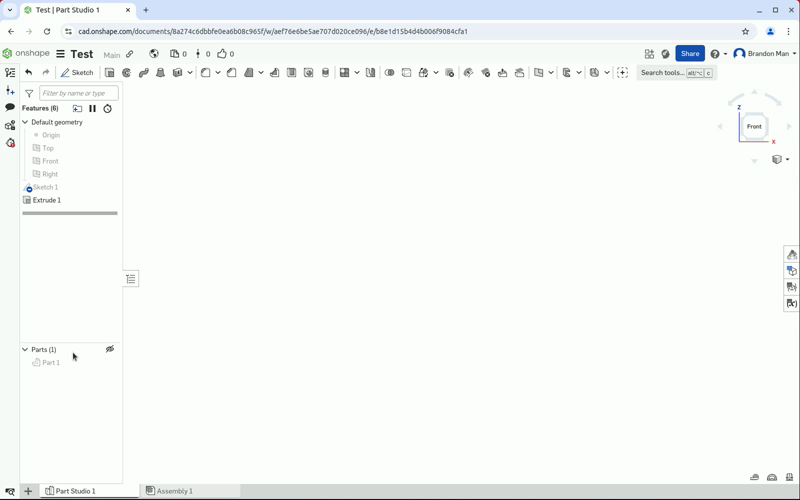
mouse_move(73, 352)
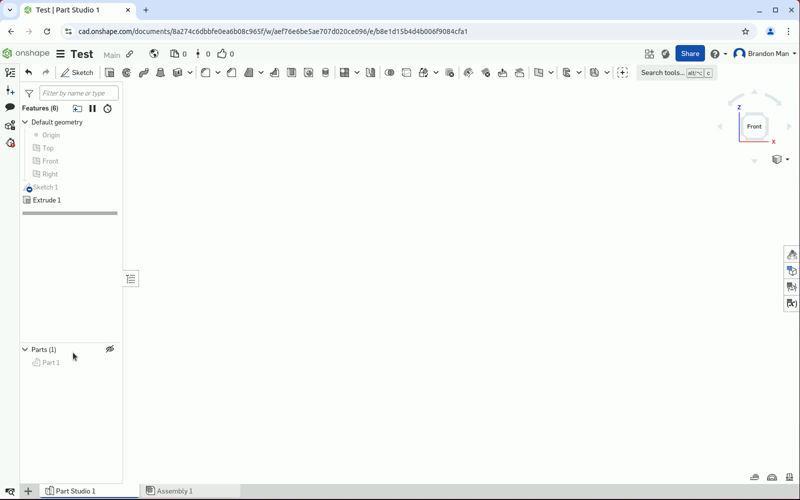
key(shift+y)
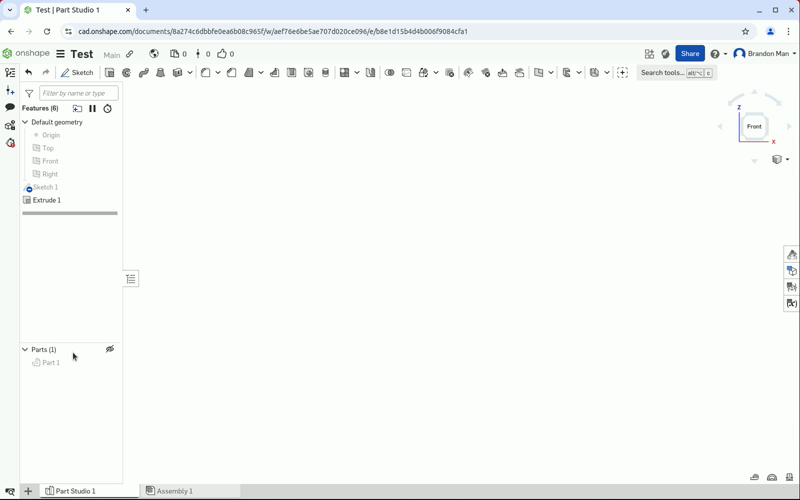
key(shift+s)
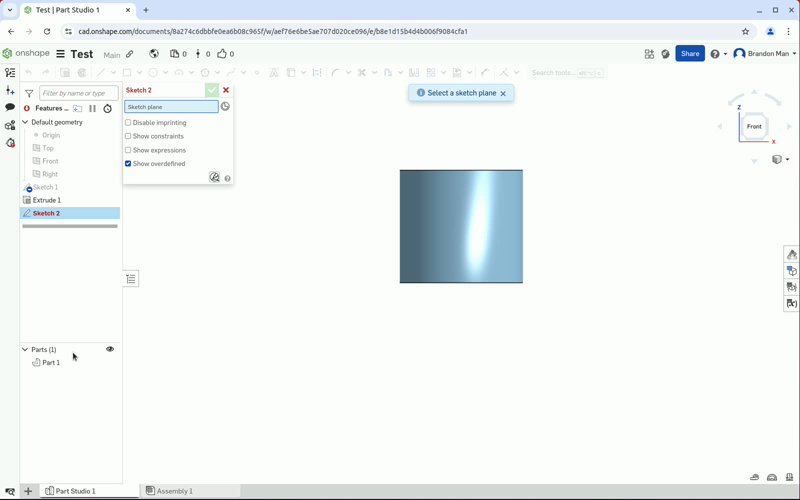
mouse_move(73, 163)
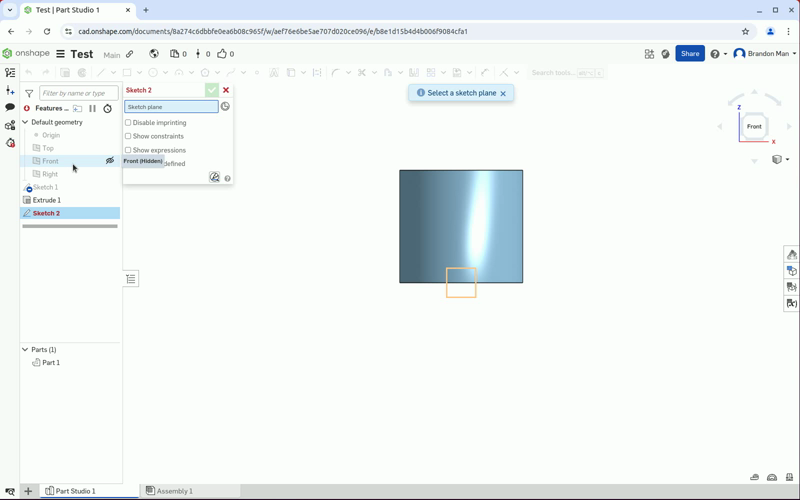
click(73, 163)
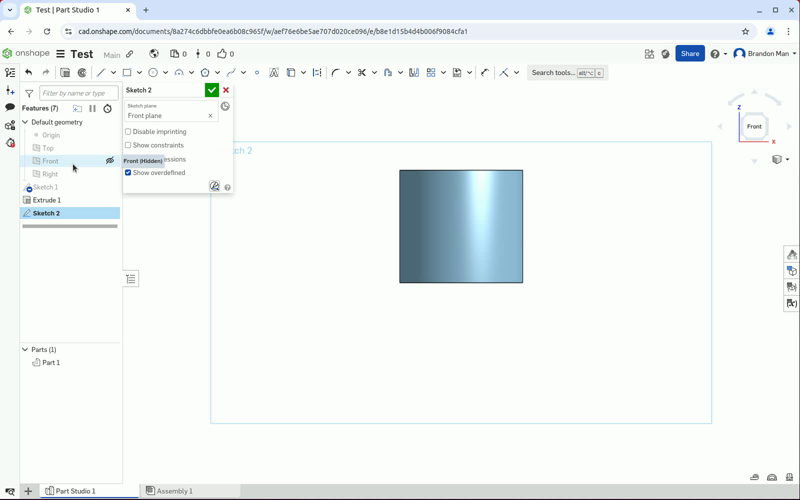
mouse_move(73, 352)
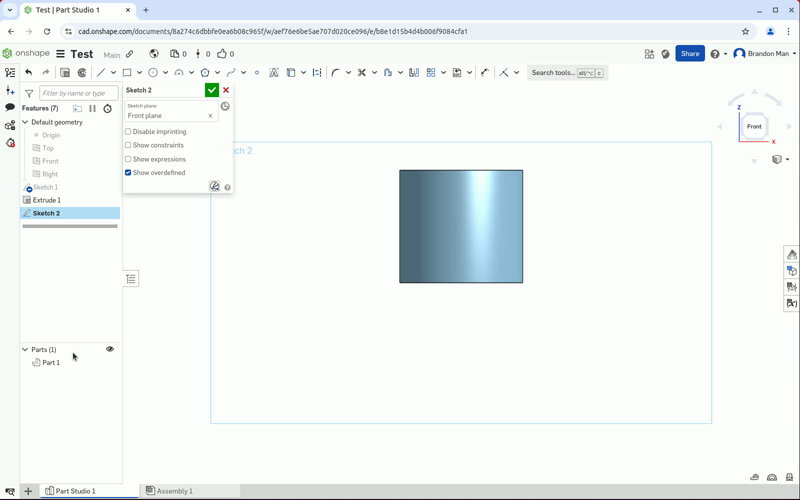
key(y)
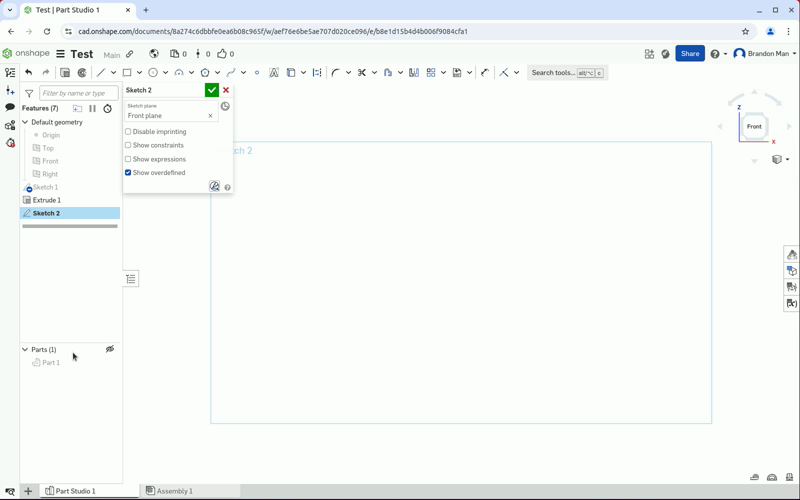
key(c)
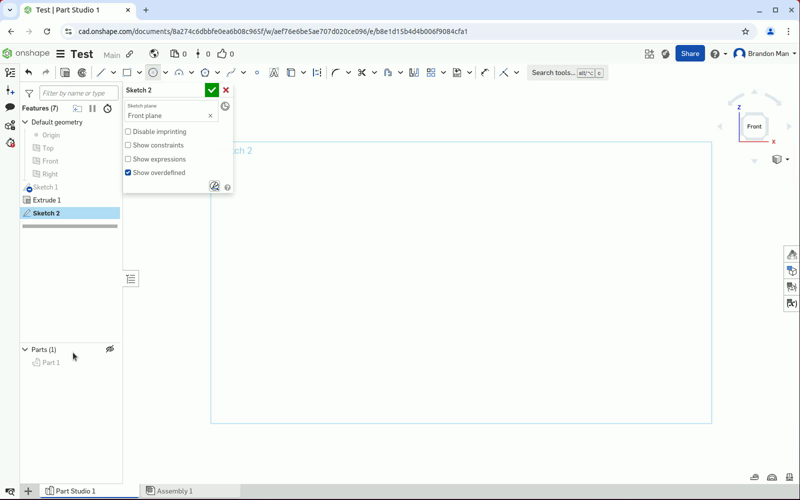
key_down(shift)
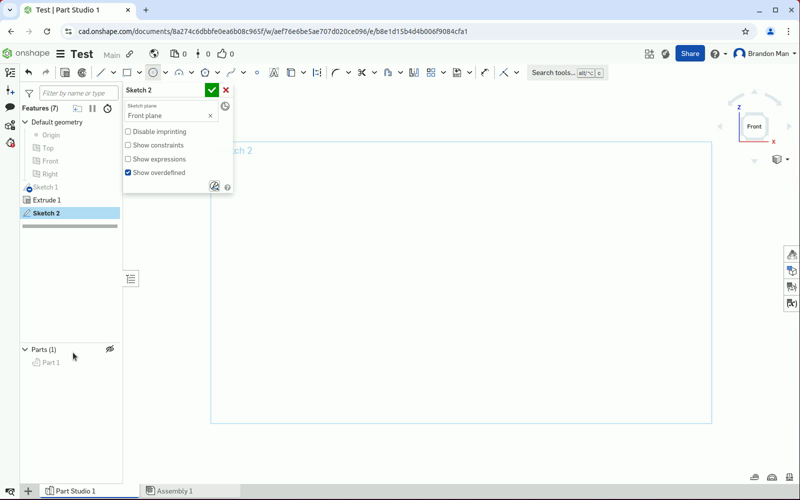
mouse_move(463, 282)
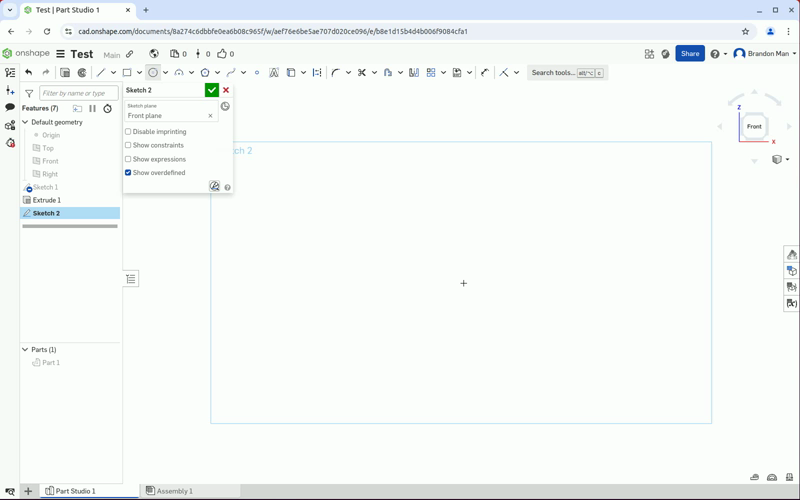
click(463, 282)
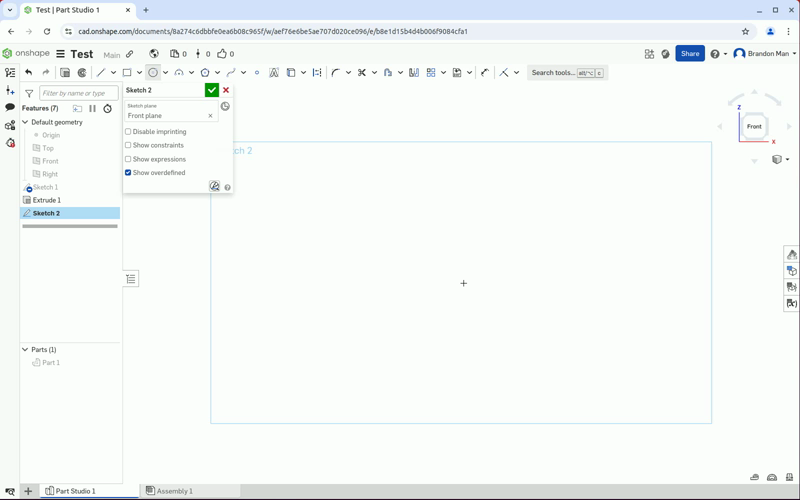
key_up(shift)
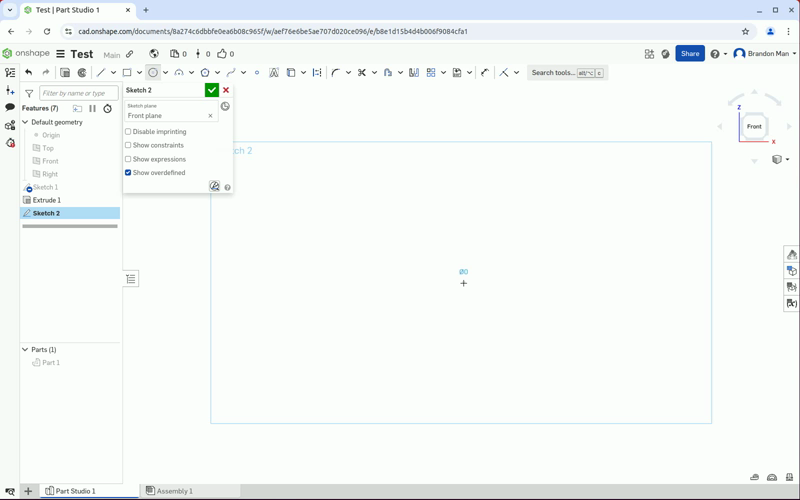
mouse_move(537, 282)
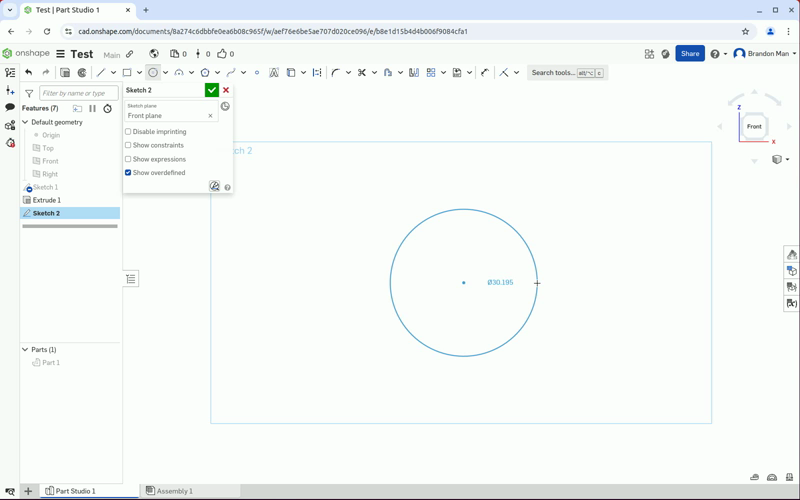
click(537, 282)
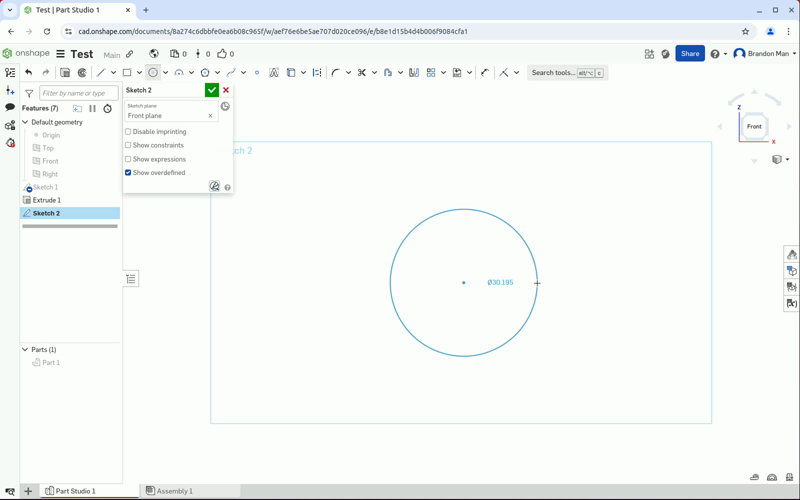
key(esc)
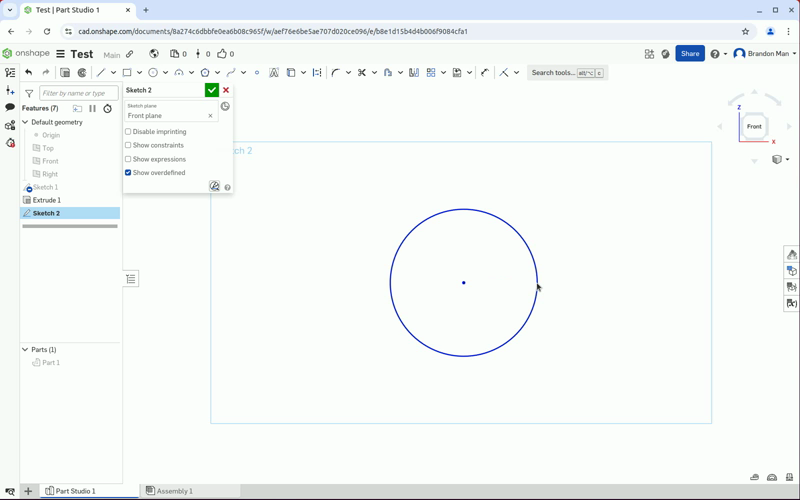
mouse_move(482, 257)
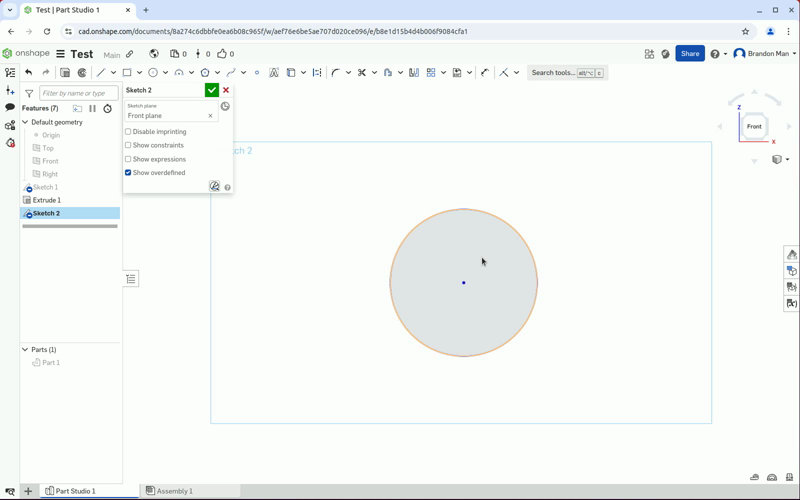
click(482, 257)
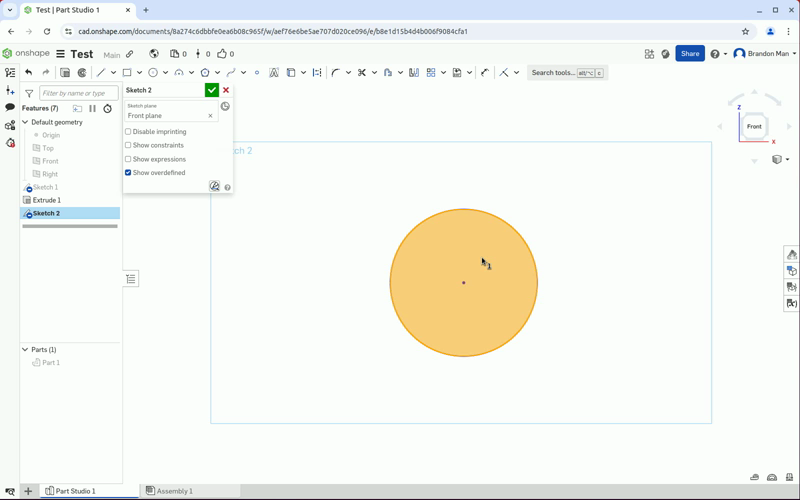
mouse_move(73, 352)
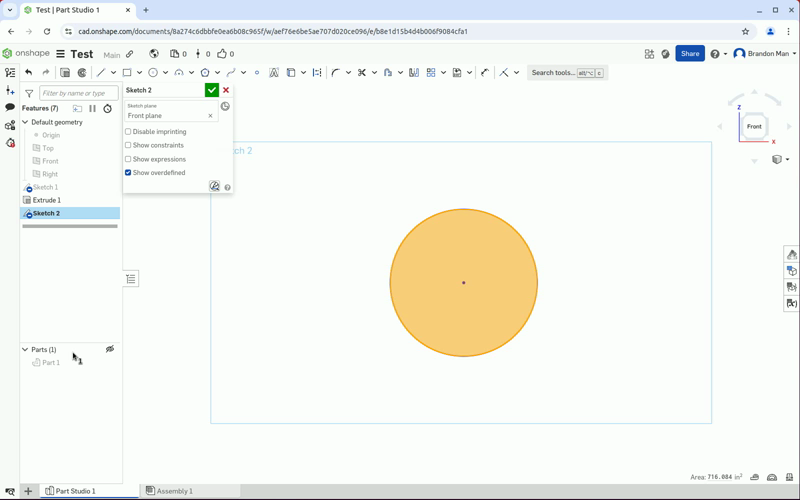
key(shift+y)
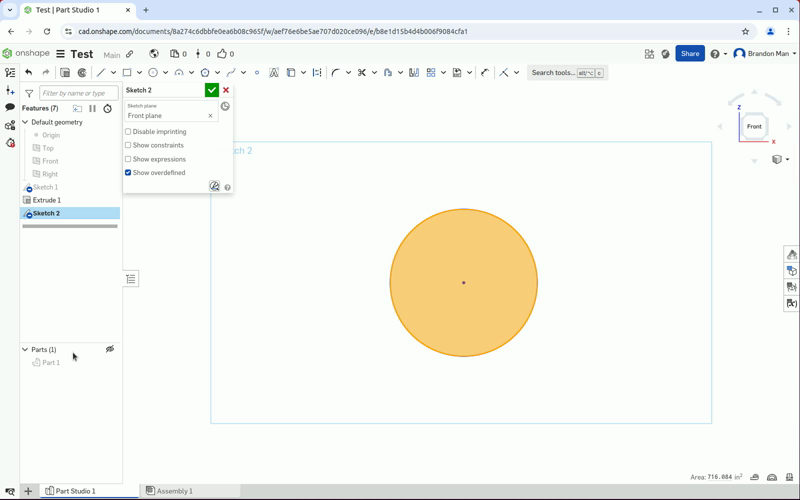
key(shift+e)
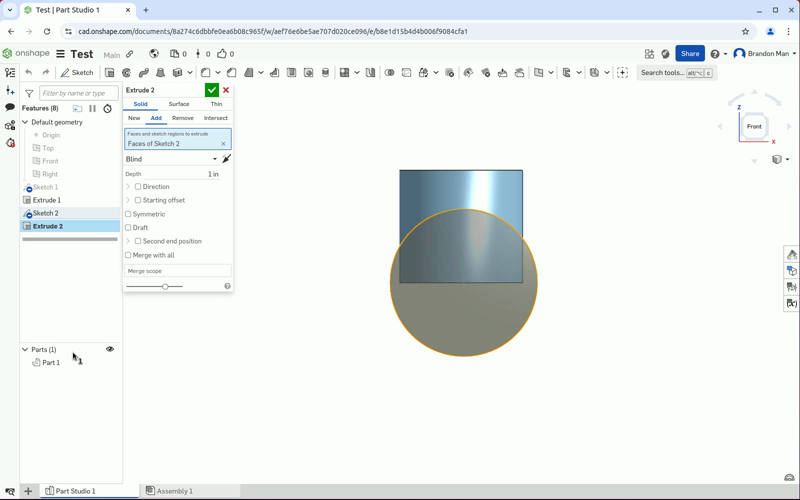
mouse_move(143, 106)
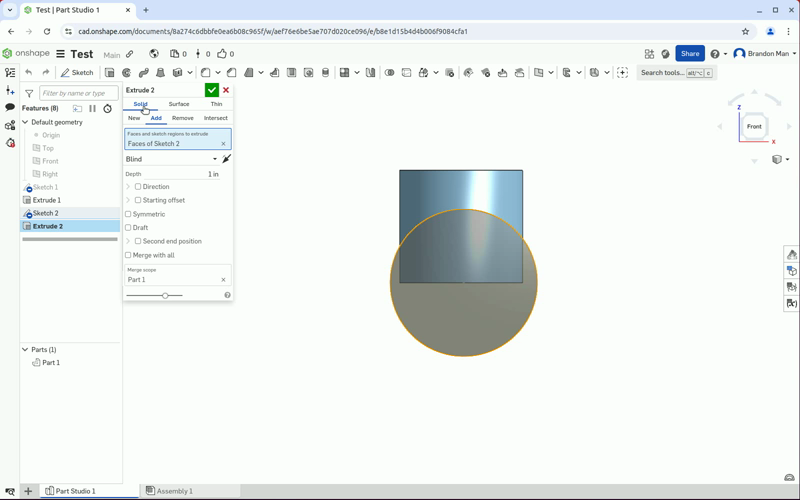
click(143, 106)
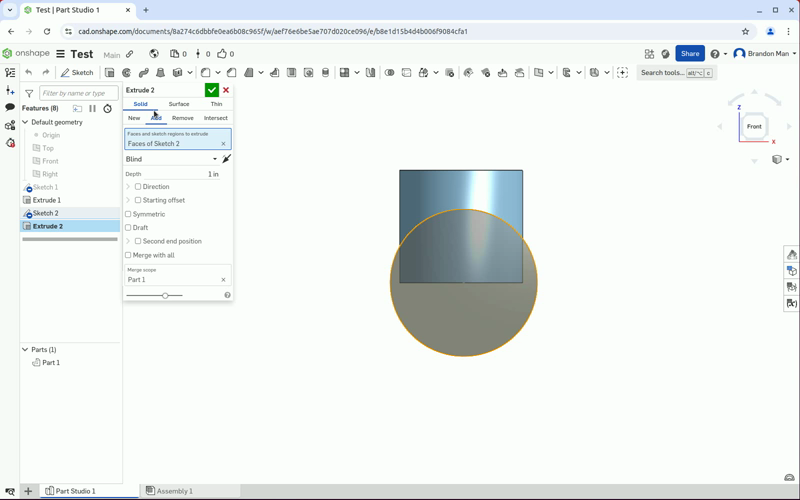
mouse_move(186, 120)
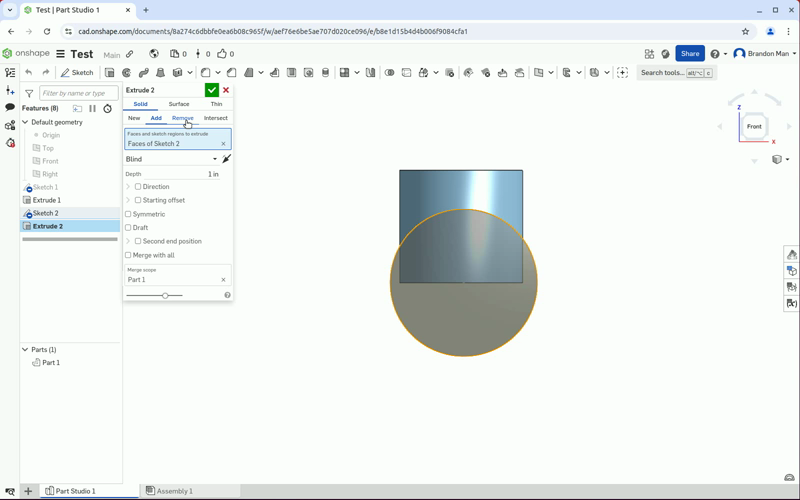
click(186, 120)
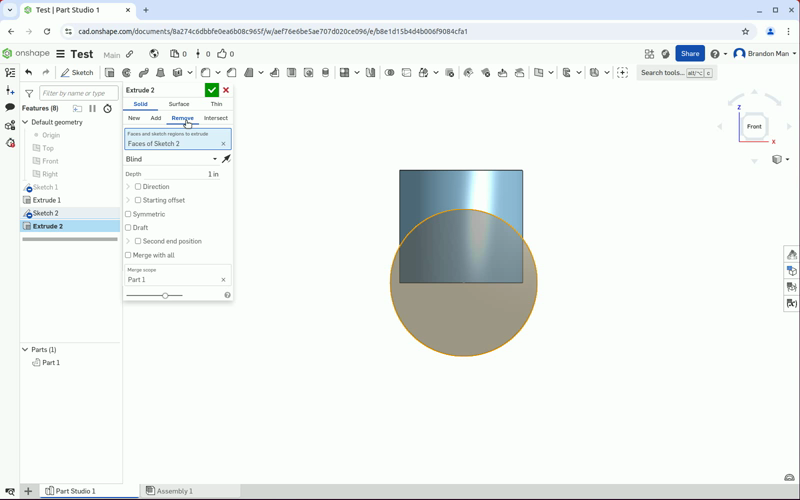
key(tab, 4)
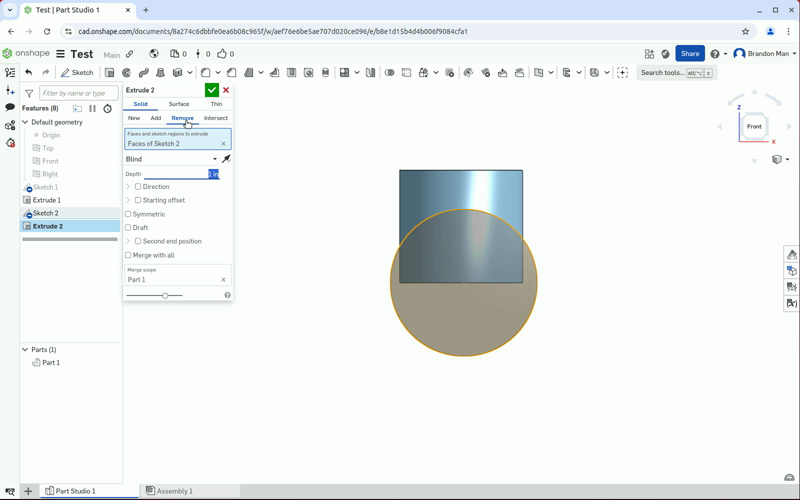
text(4.574)
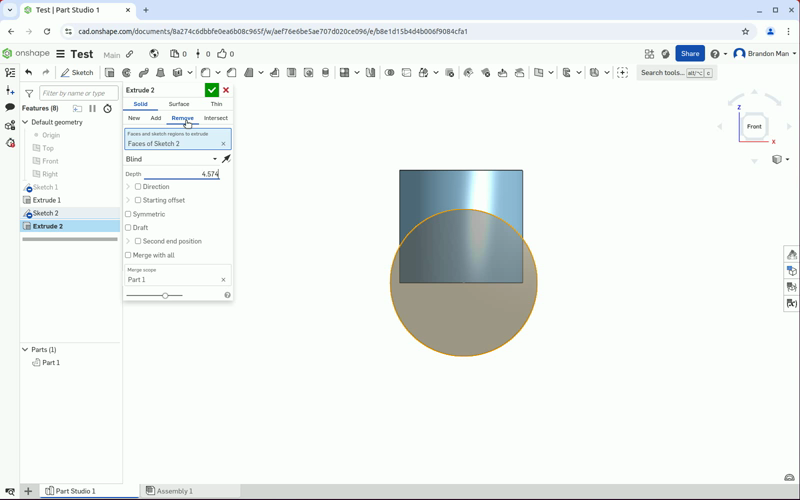
key(tab, 6)
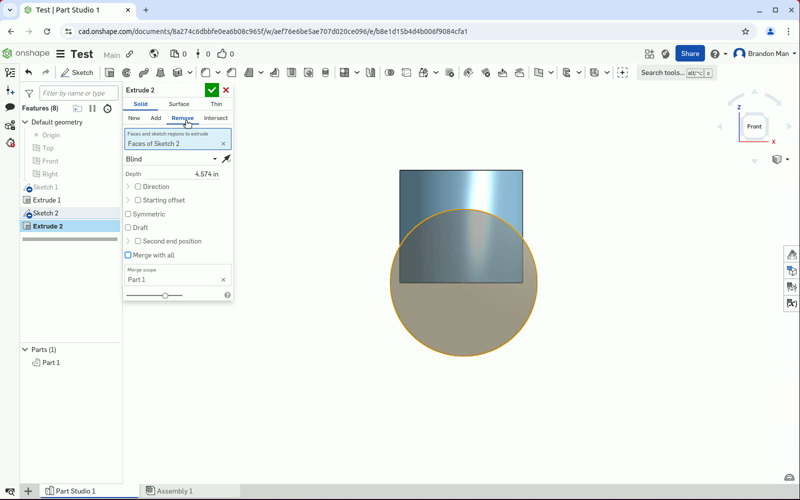
key(space)
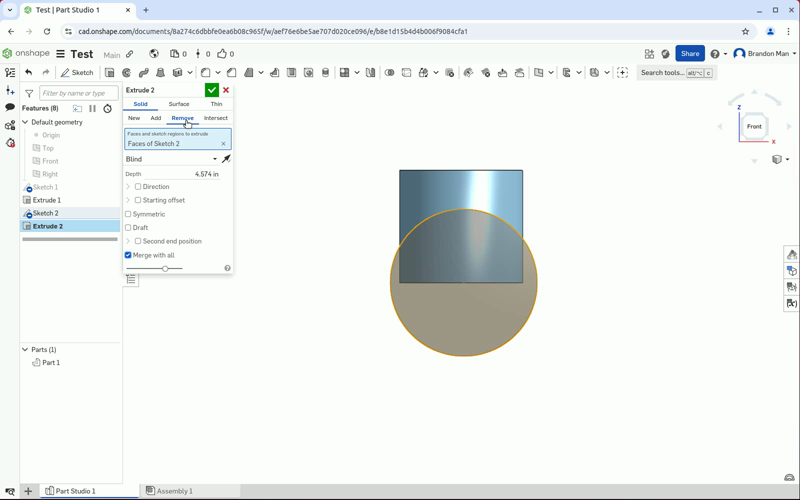
key(enter)
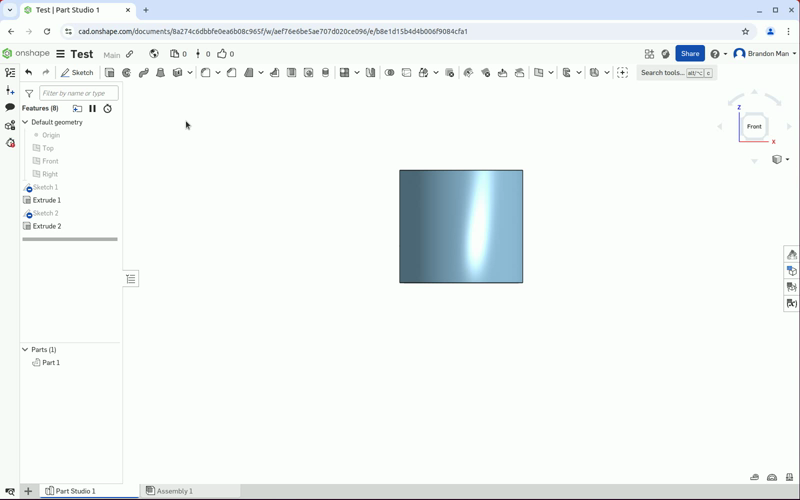
key(shift+h)
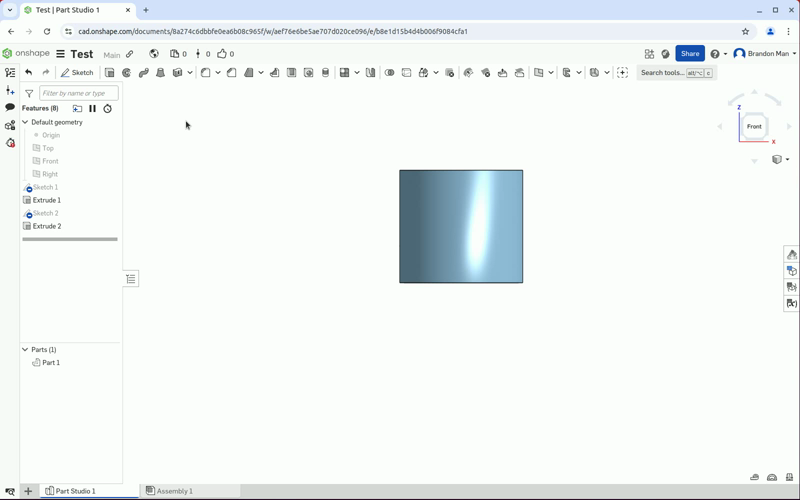
key(shift+h)
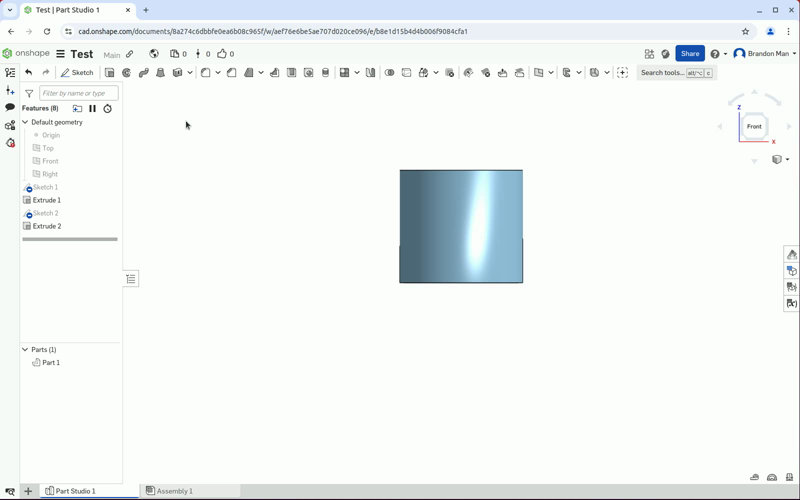
mouse_move(73, 189)
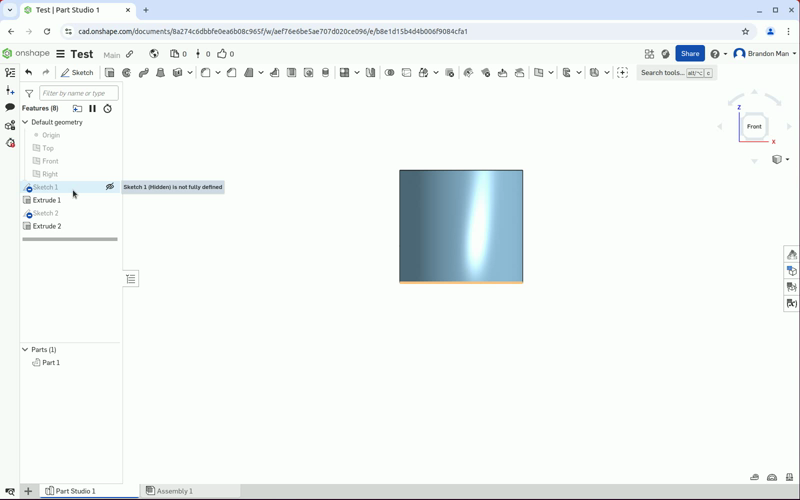
click(73, 189)
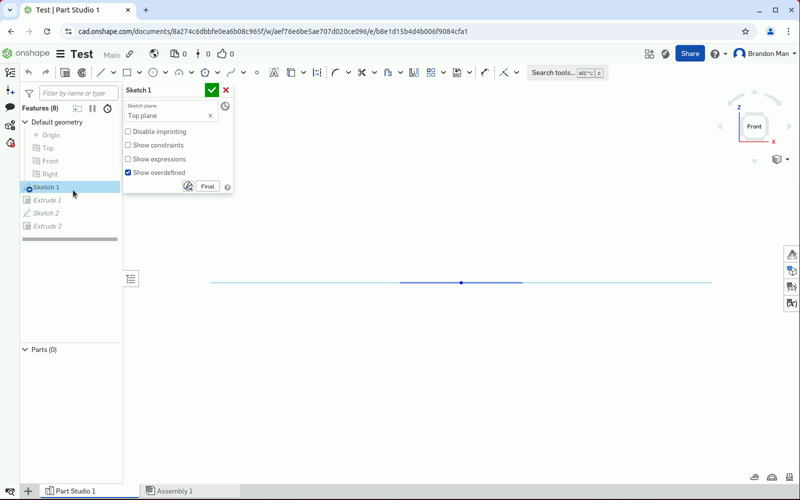
mouse_move(229, 92)
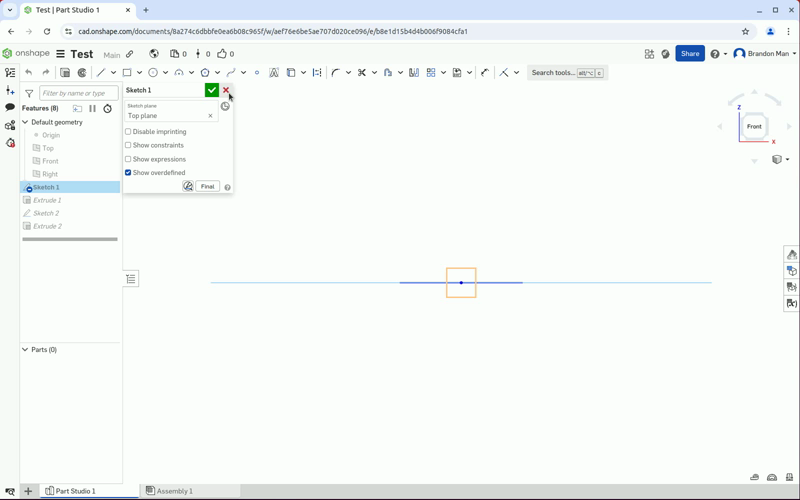
click(229, 92)
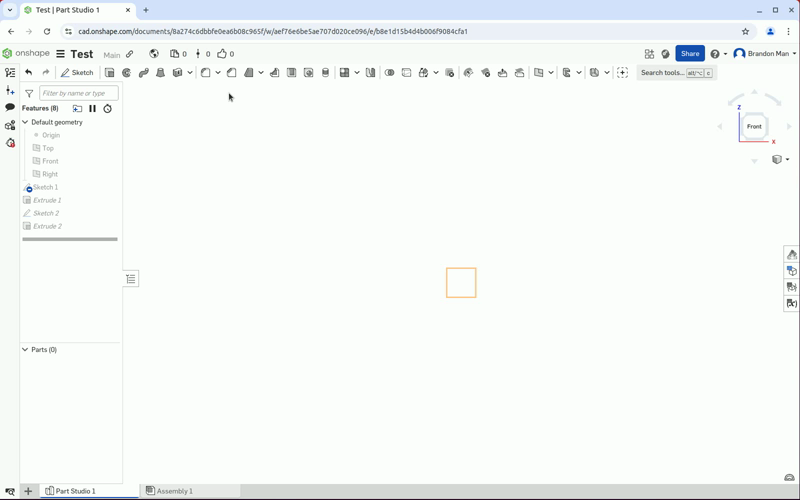
mouse_move(73, 352)
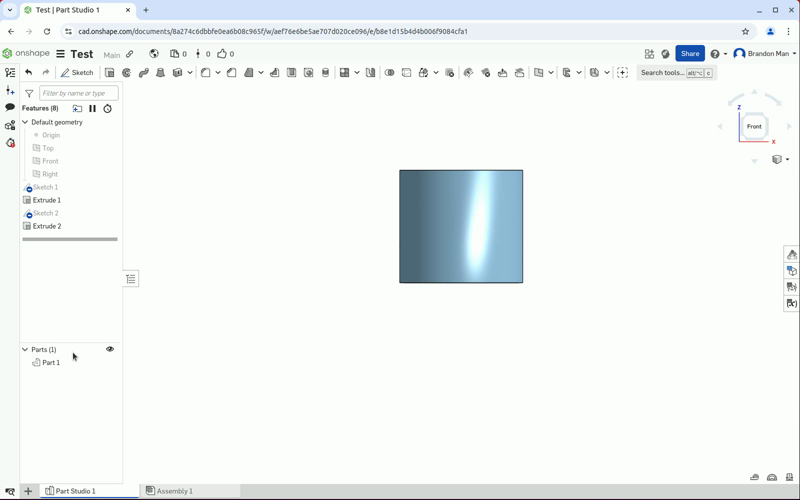
key(y)
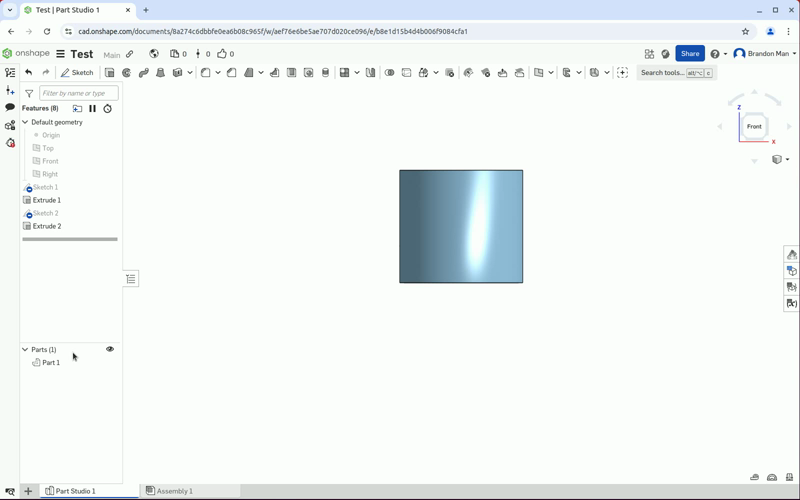
key(shift+p)
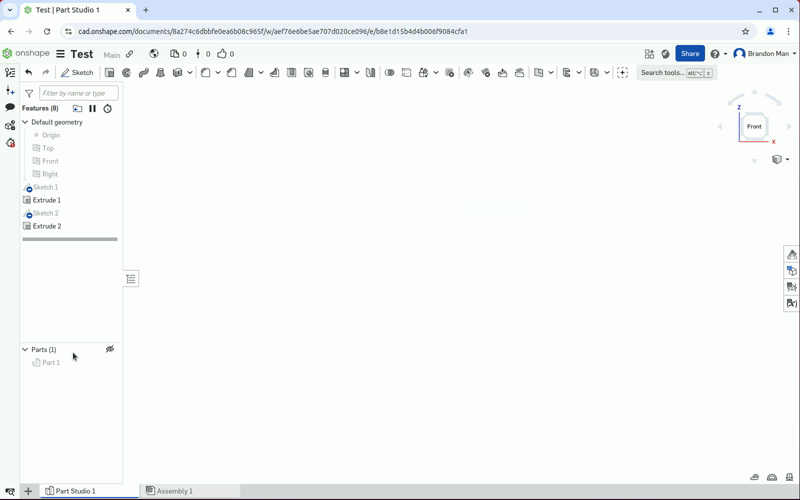
key(space)
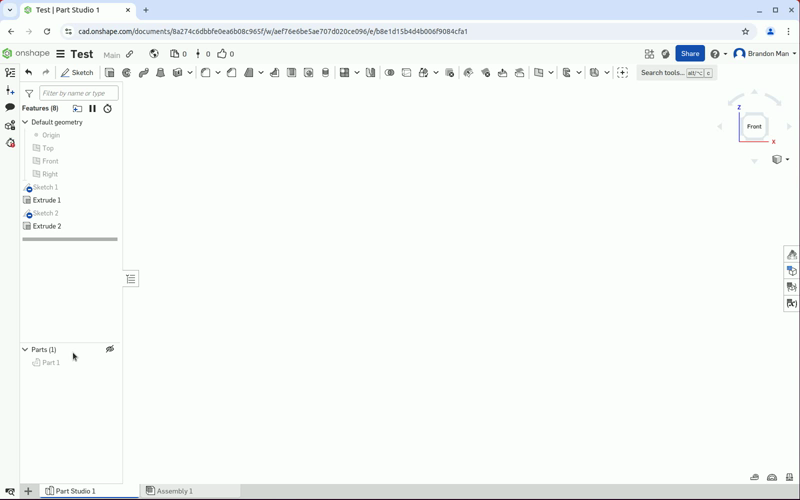
key_down(shift)
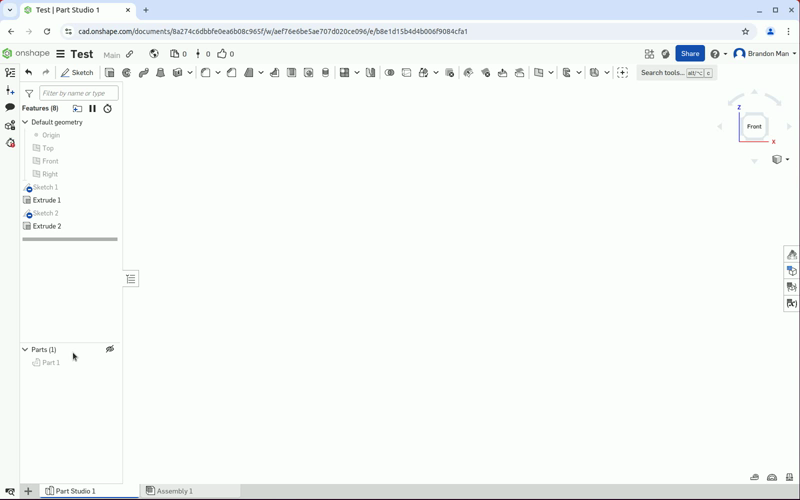
key(down)
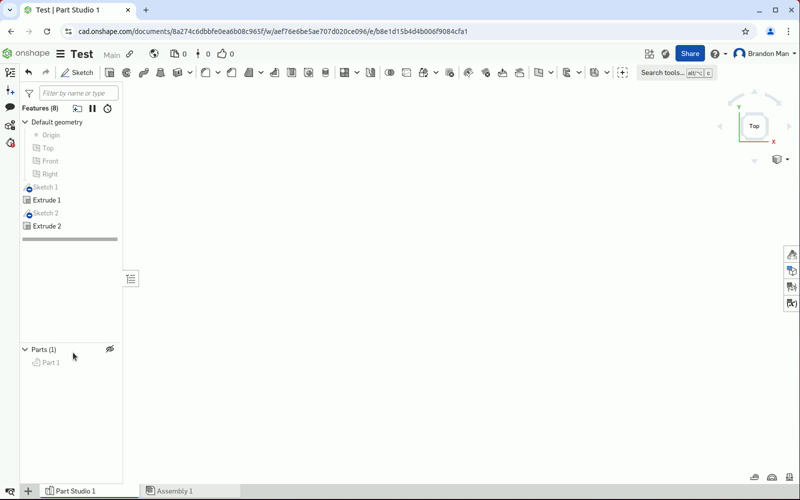
key_up(shift)
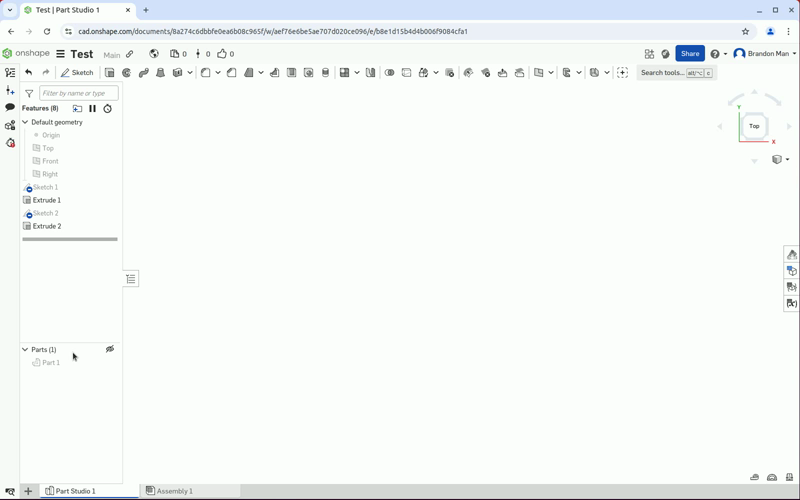
mouse_move(73, 352)
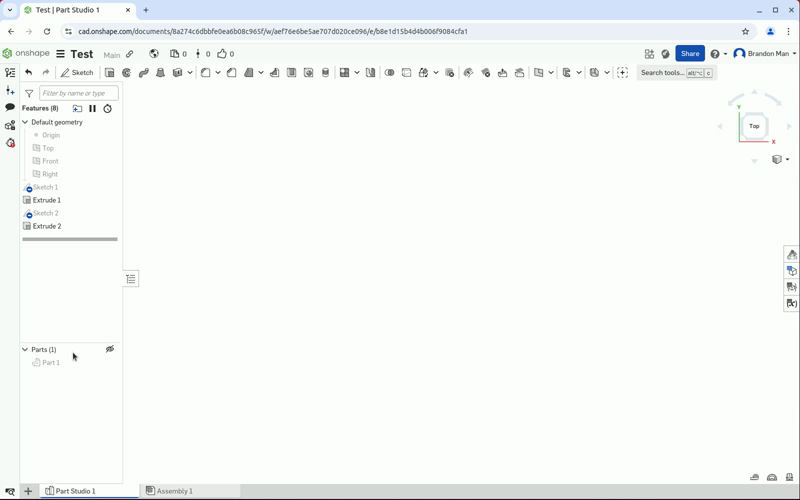
key(shift+y)
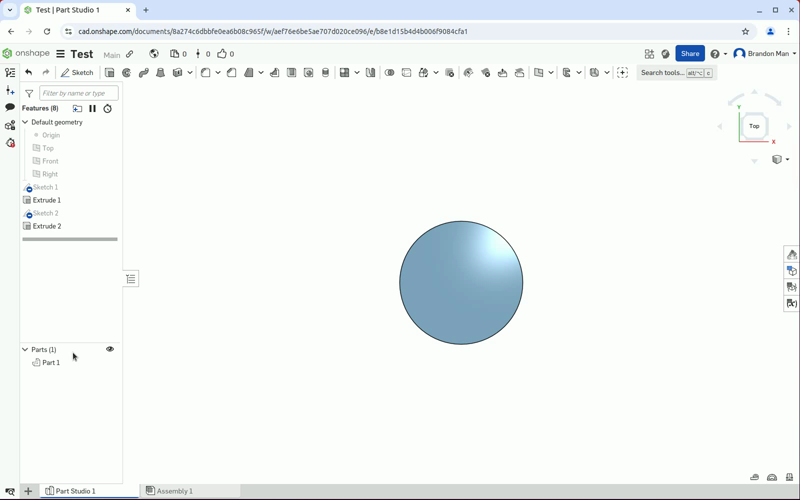
mouse_move(541, 75)
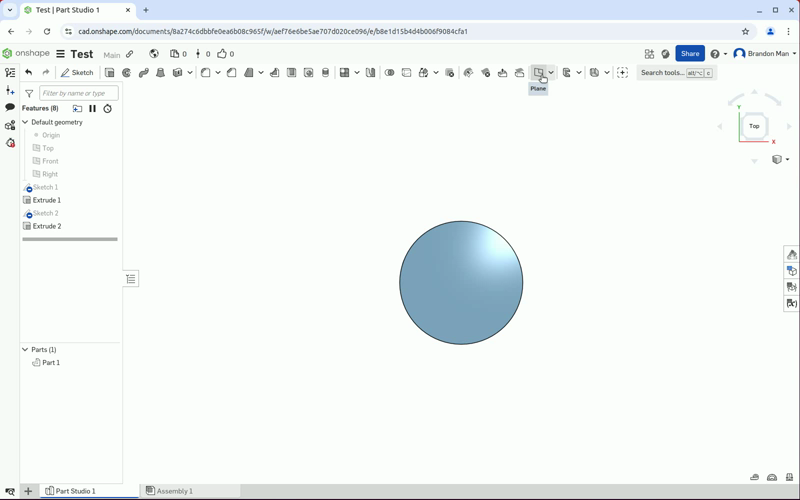
click(541, 75)
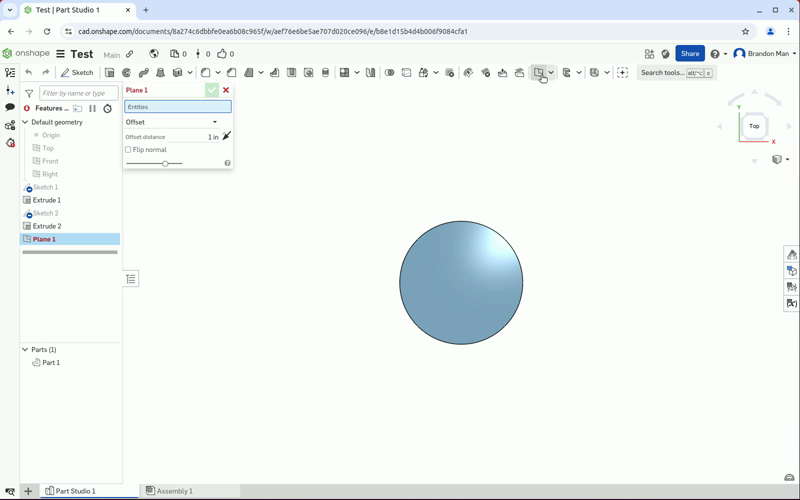
mouse_move(73, 150)
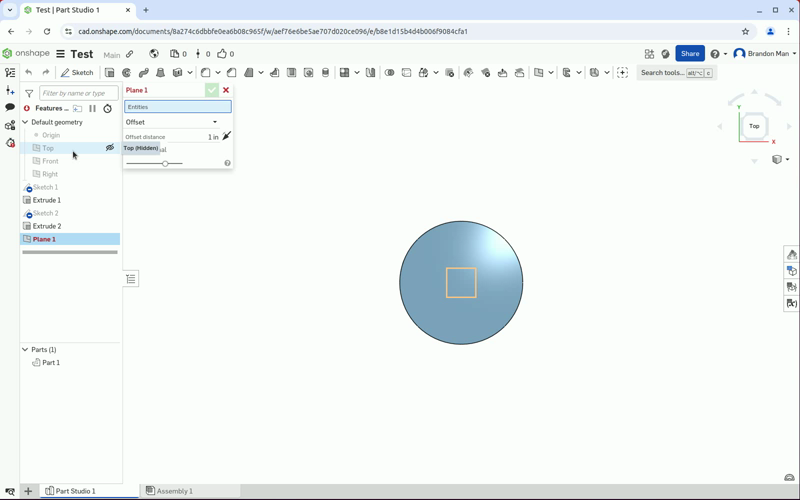
click(73, 150)
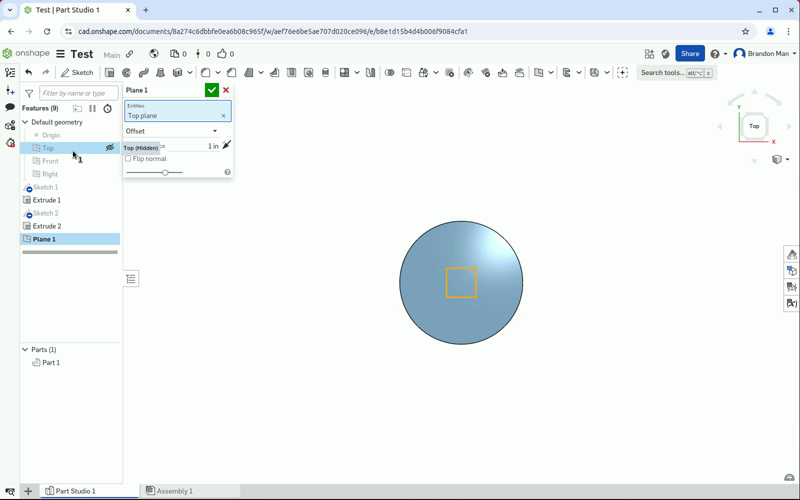
key(tab, 2)
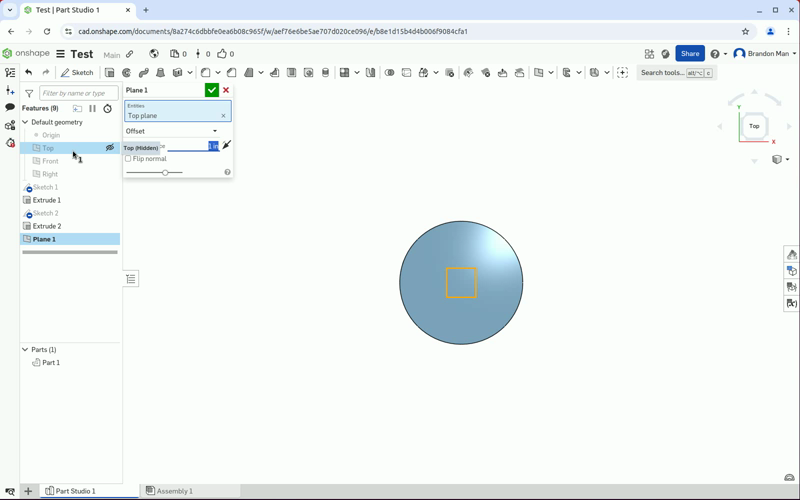
text(23.108)
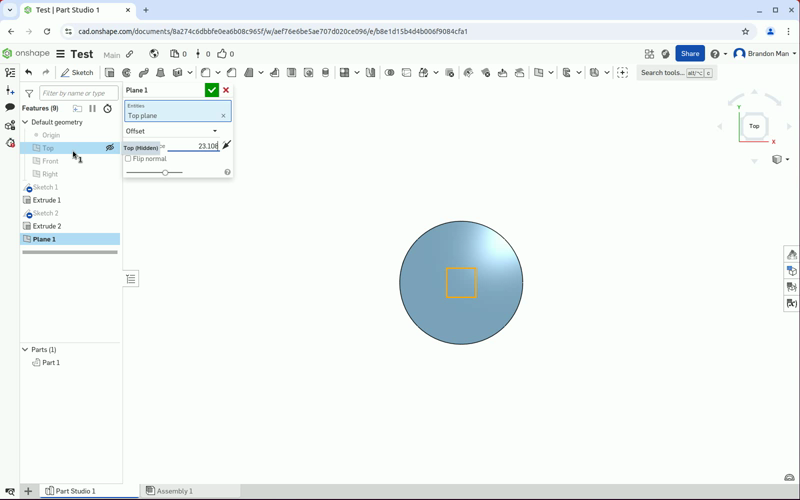
key(enter, 2)
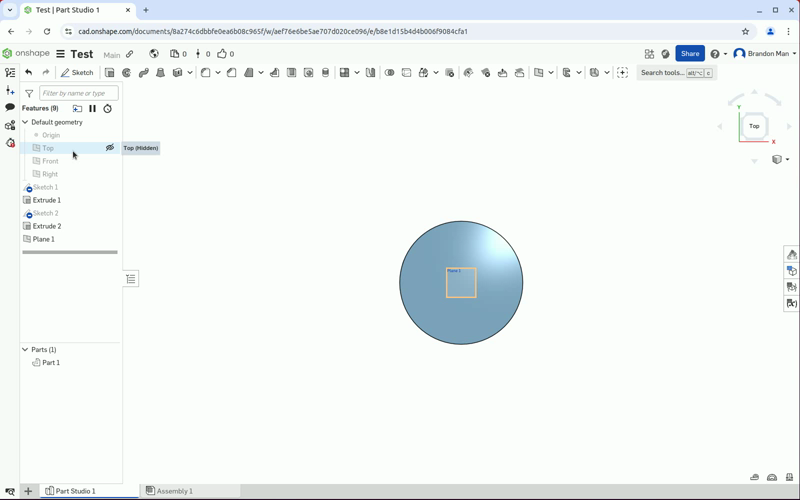
key(shift+s)
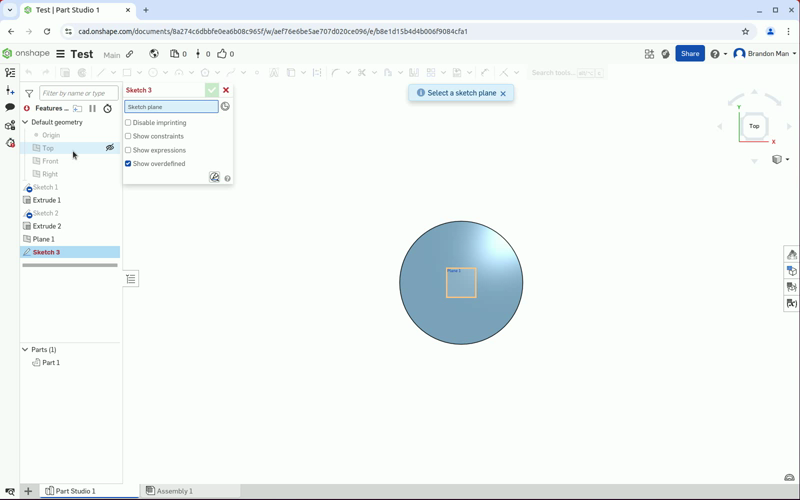
mouse_move(73, 241)
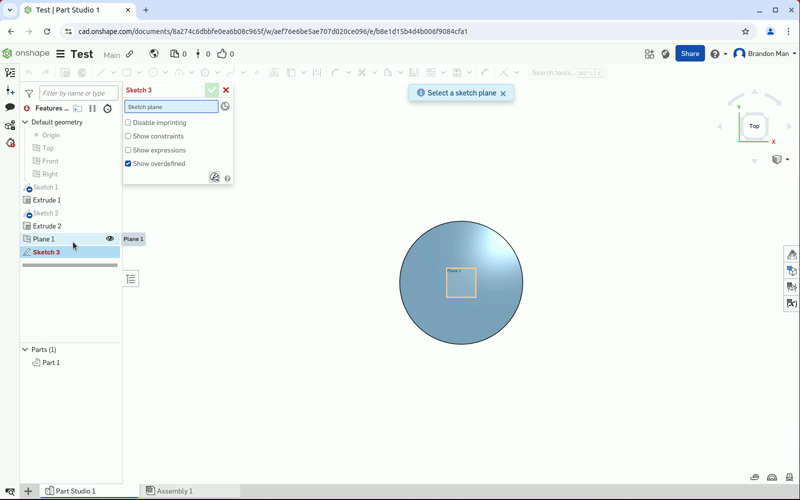
click(73, 241)
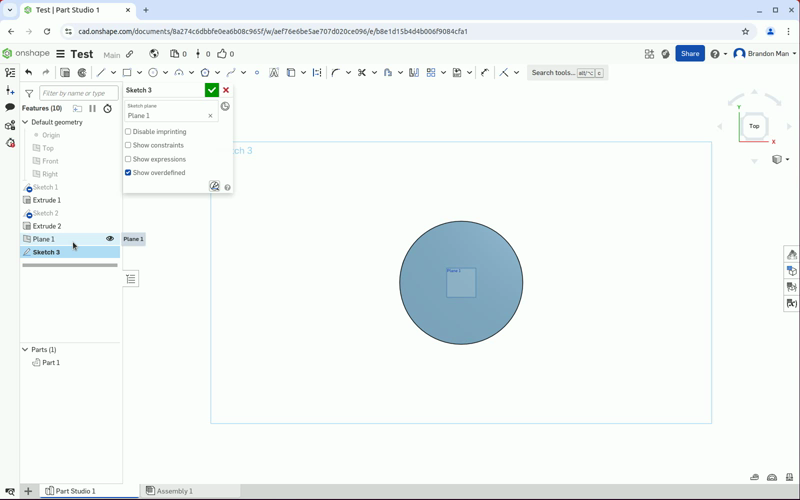
mouse_move(73, 352)
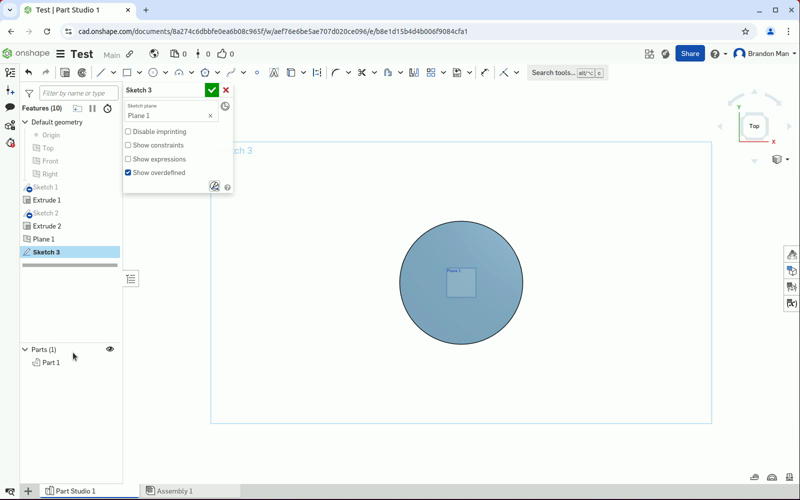
key(y)
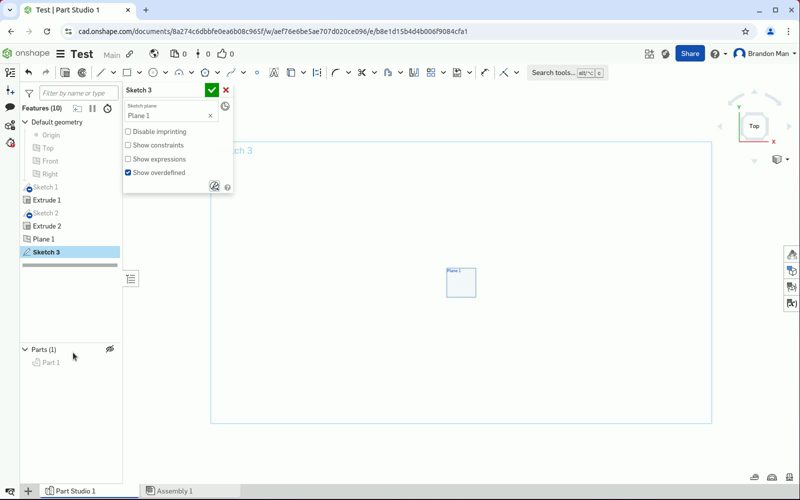
key(c)
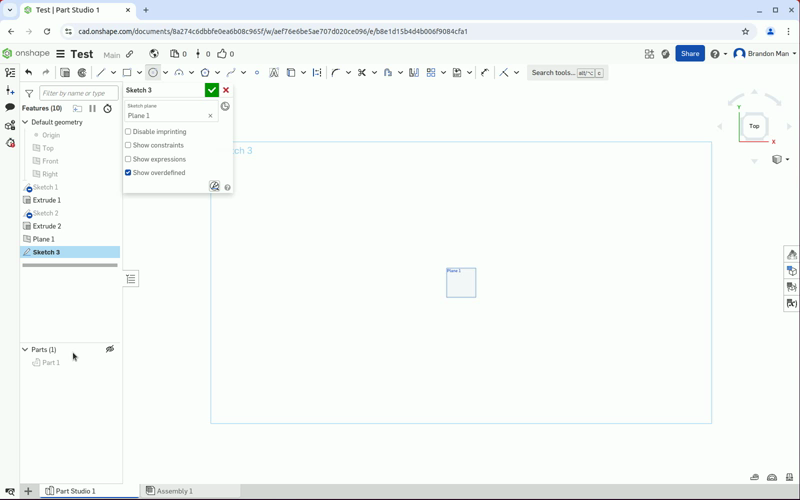
key_down(shift)
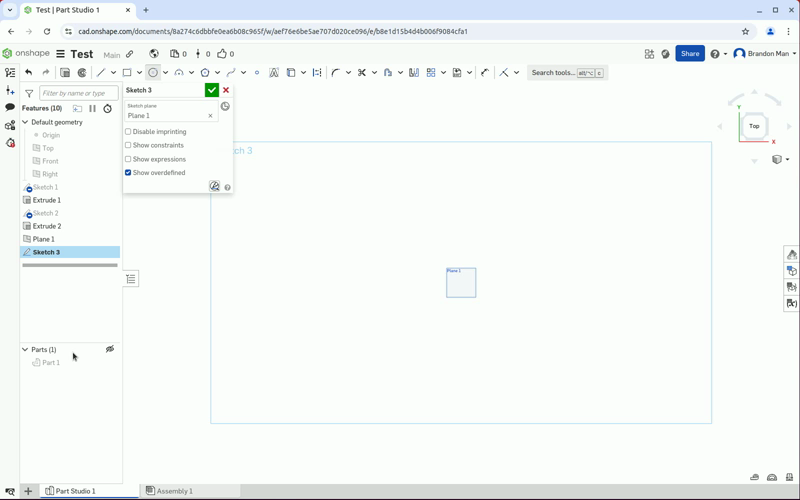
mouse_move(461, 282)
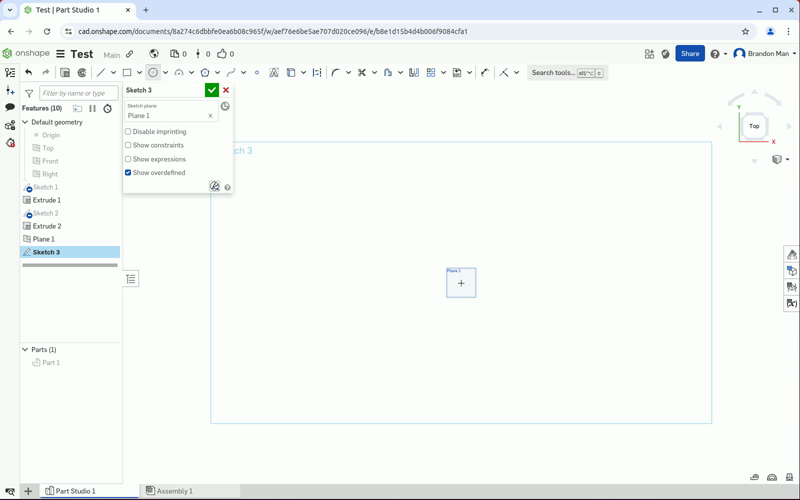
click(461, 282)
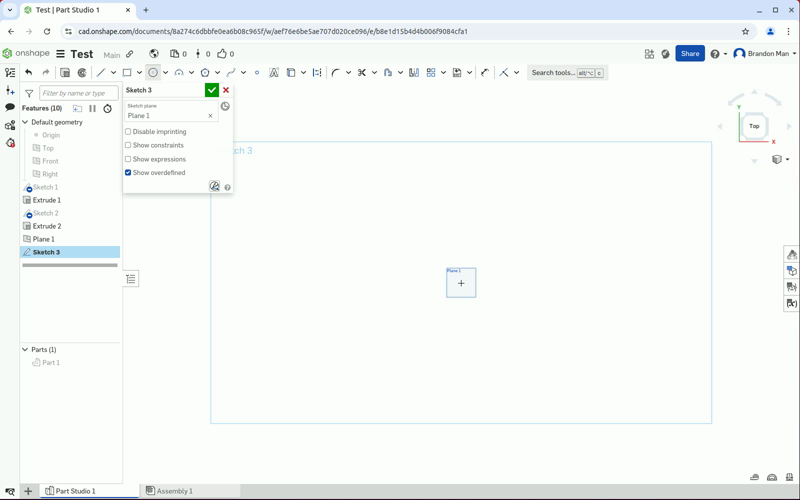
key_up(shift)
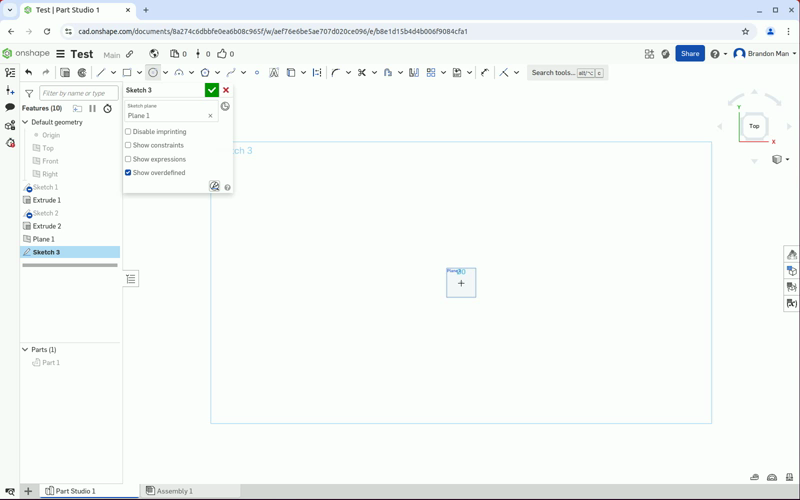
mouse_move(519, 282)
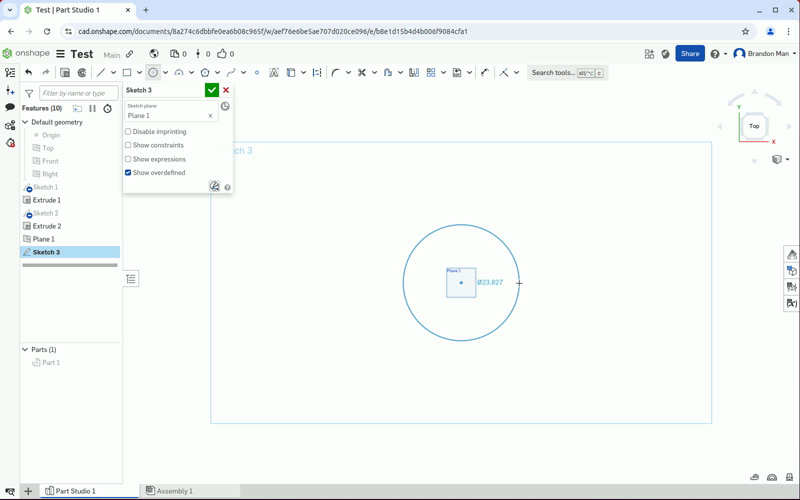
click(519, 282)
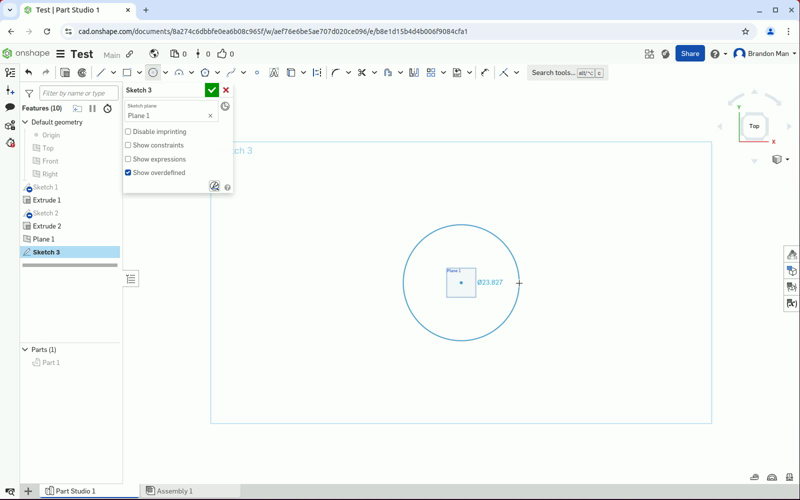
key(esc)
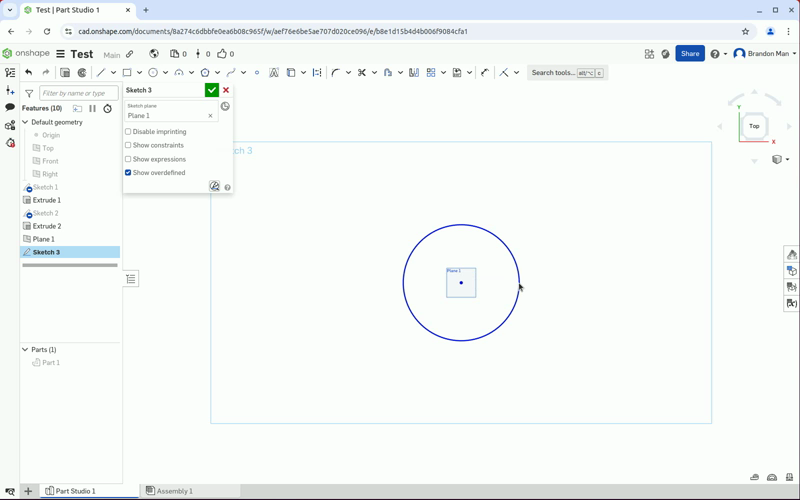
mouse_move(486, 253)
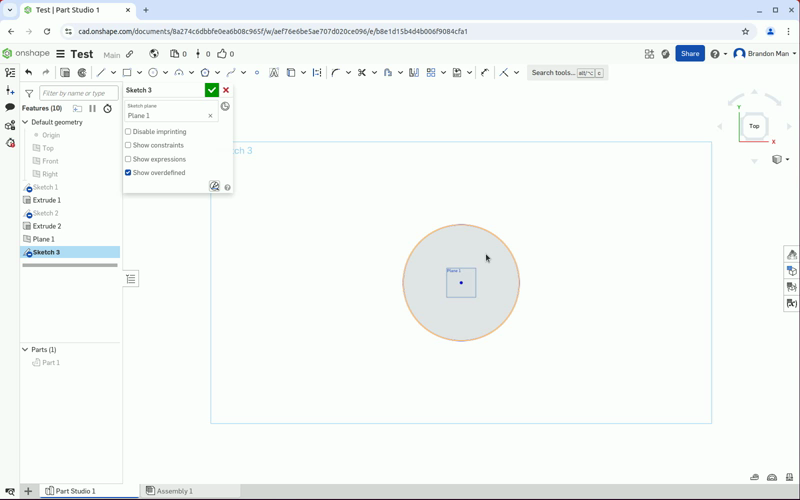
click(486, 253)
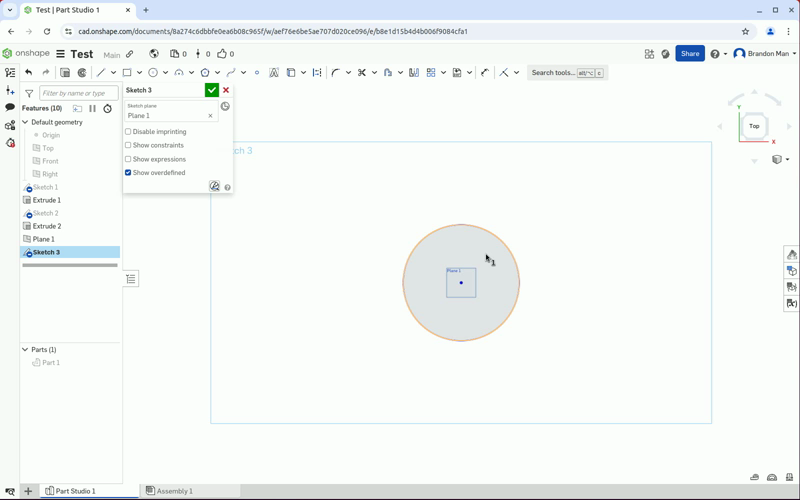
mouse_move(73, 352)
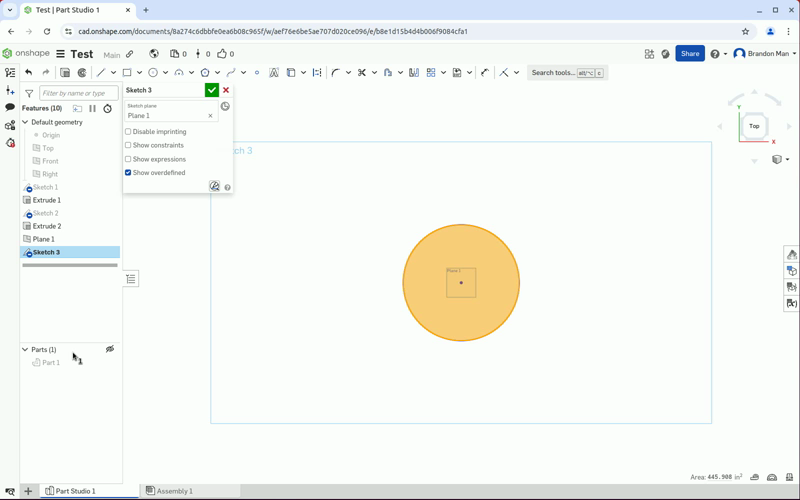
key(shift+y)
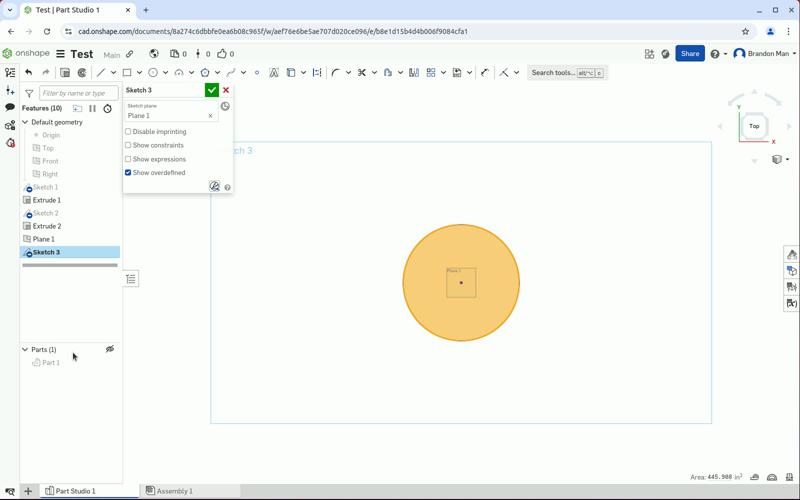
key(shift+e)
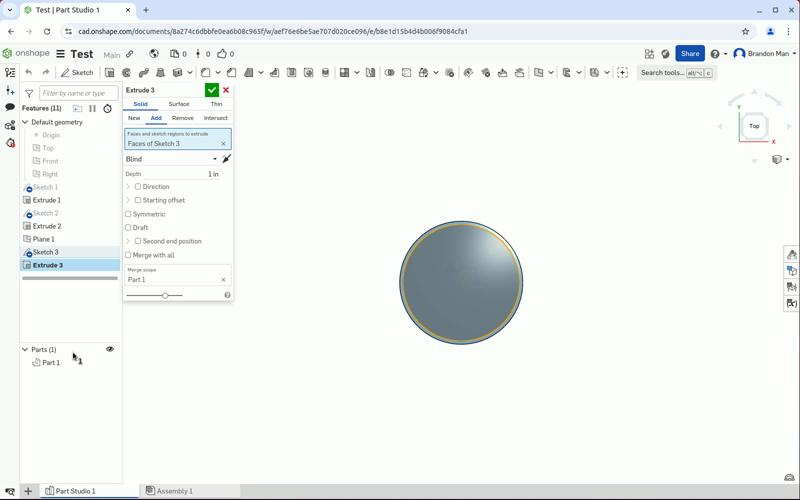
mouse_move(143, 106)
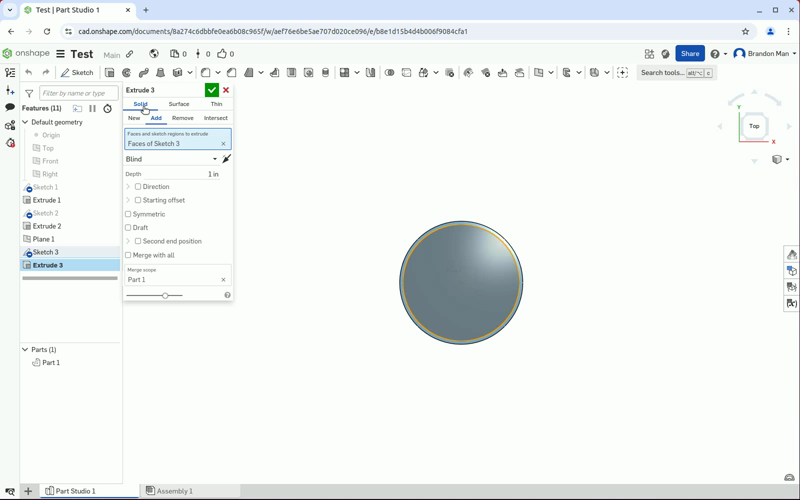
click(143, 106)
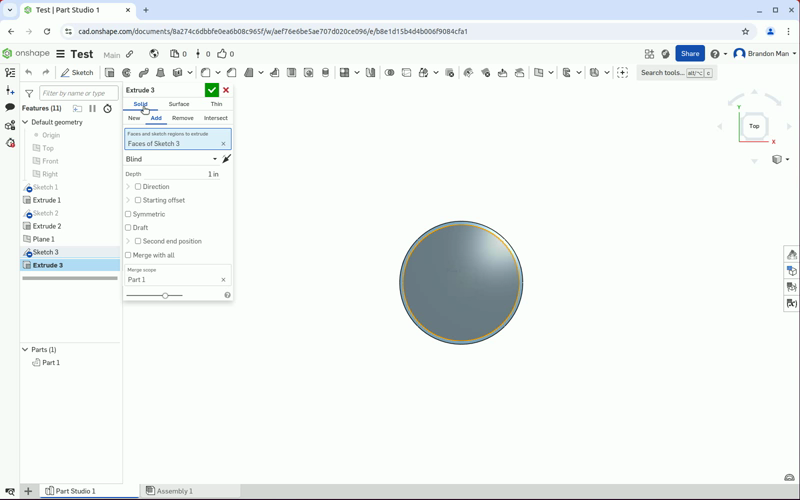
mouse_move(186, 120)
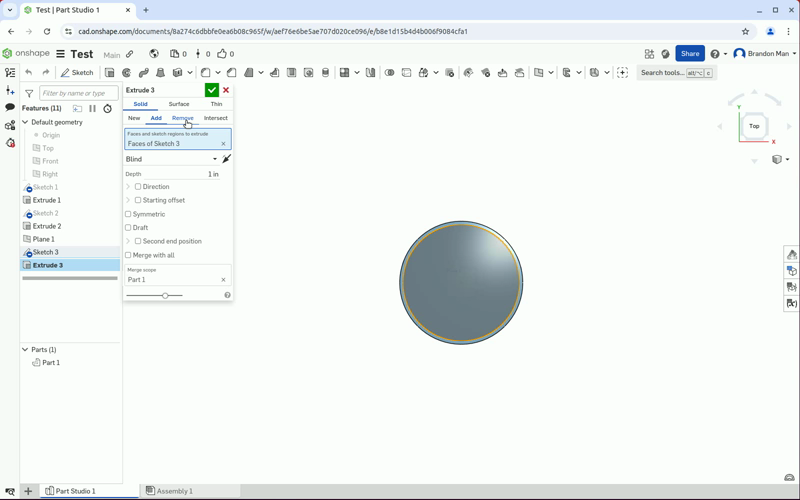
click(186, 120)
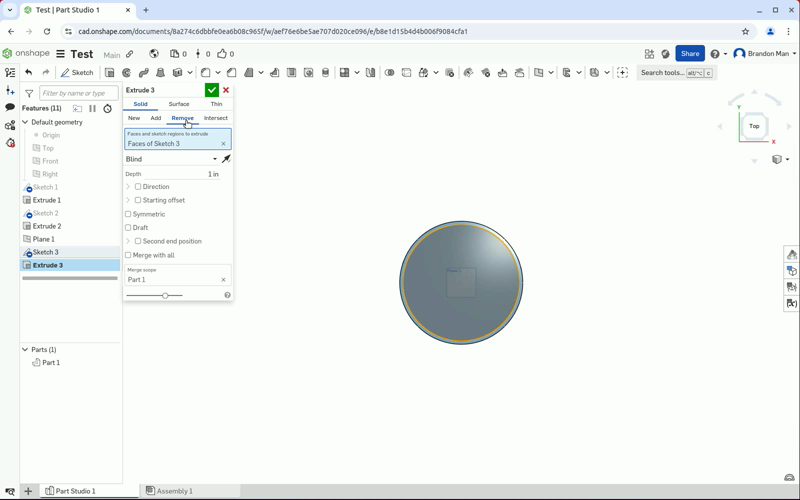
key(tab, 4)
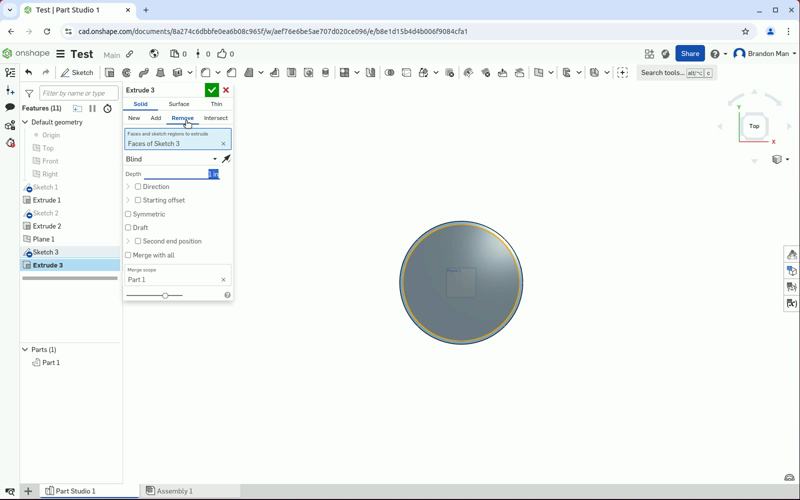
text(1.444)
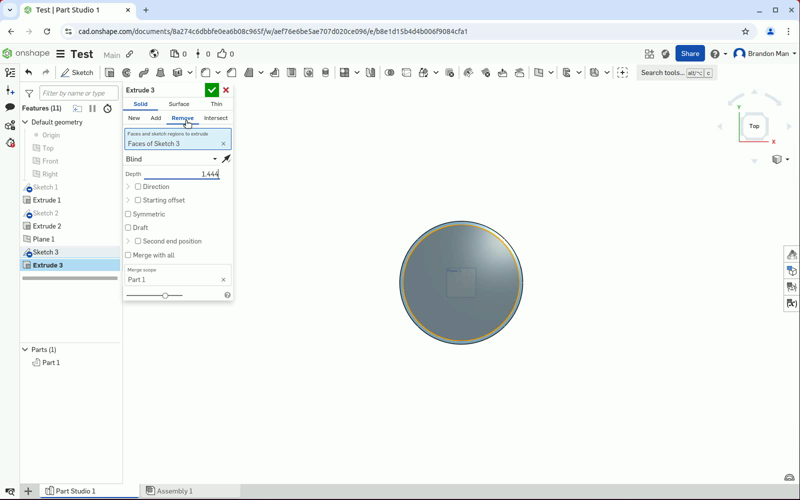
key(tab, 6)
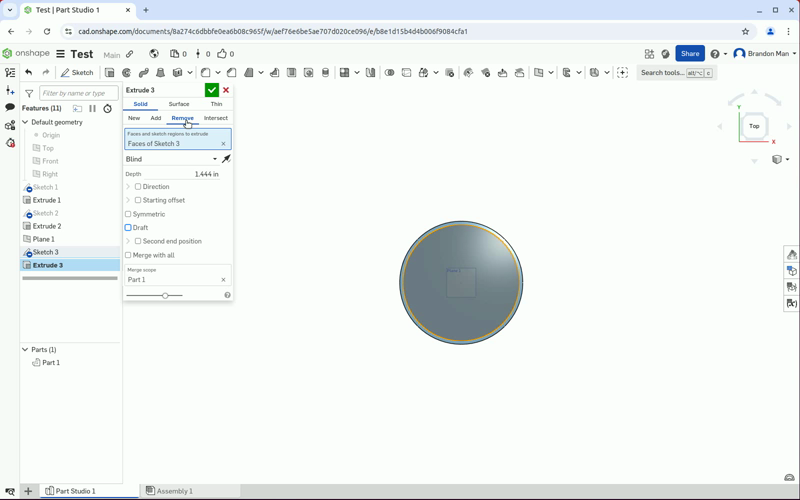
key(space)
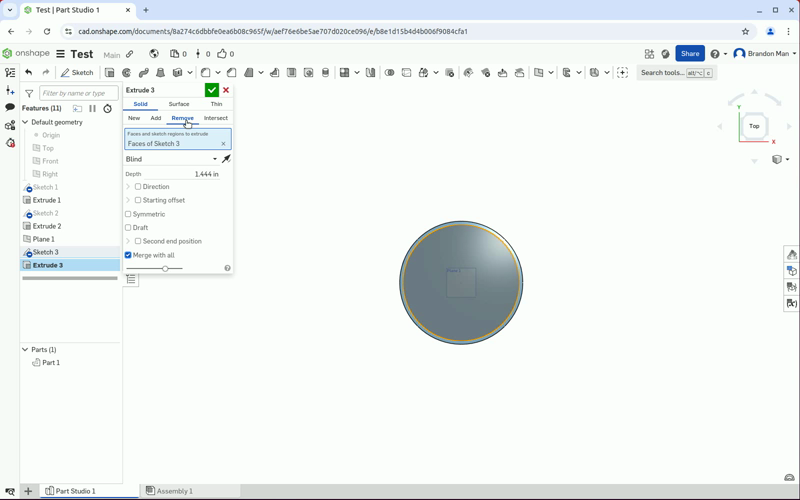
key(enter)
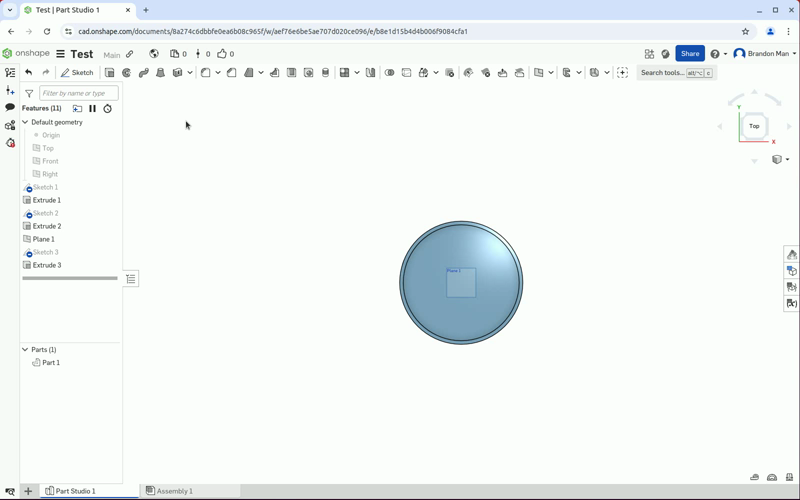
key(shift+h)
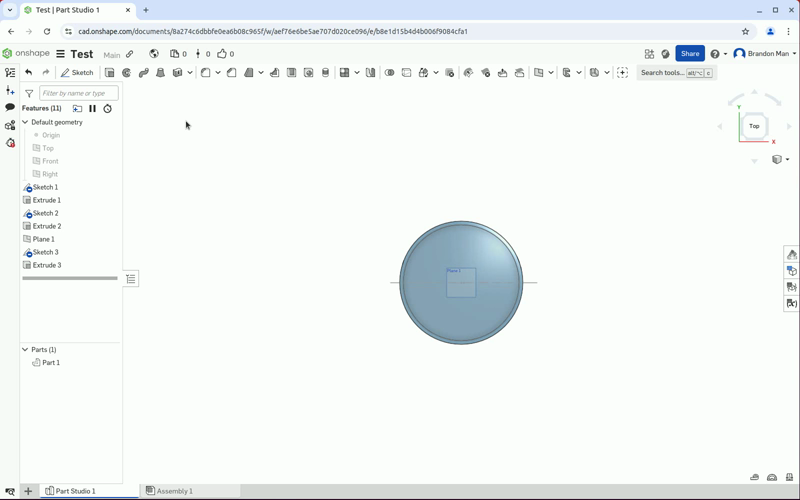
key(shift+h)
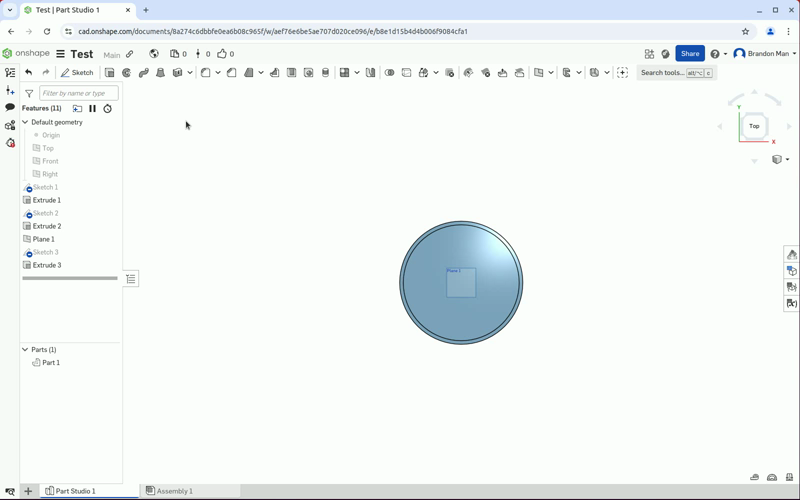
mouse_move(73, 189)
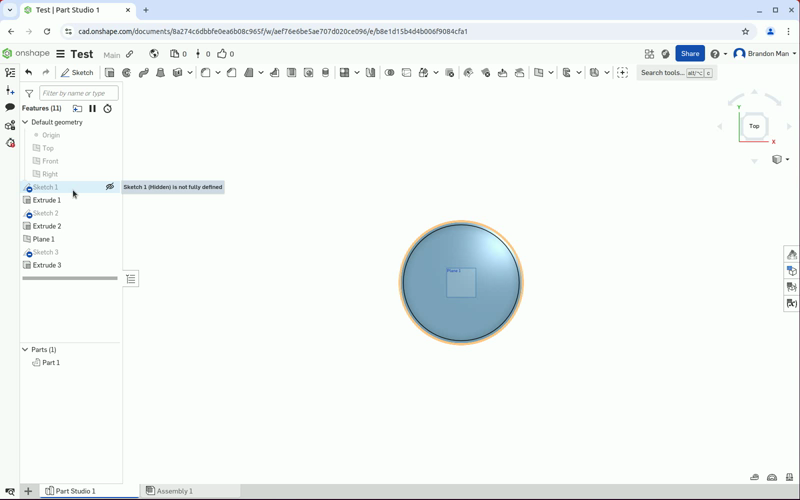
click(73, 189)
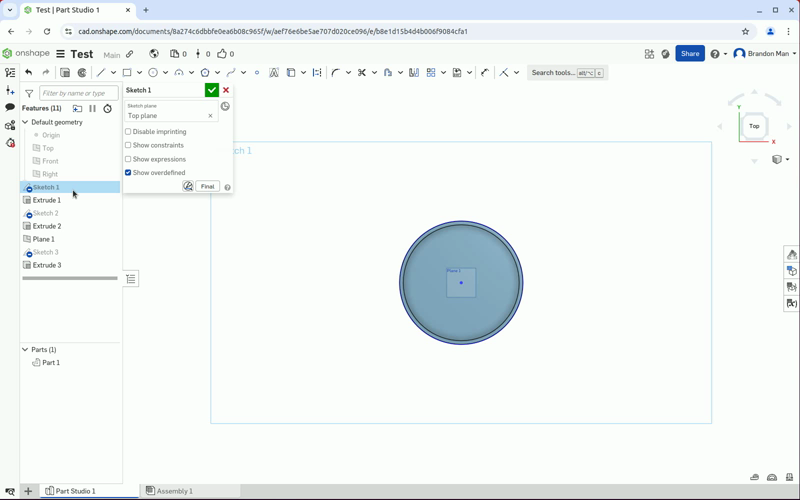
mouse_move(229, 92)
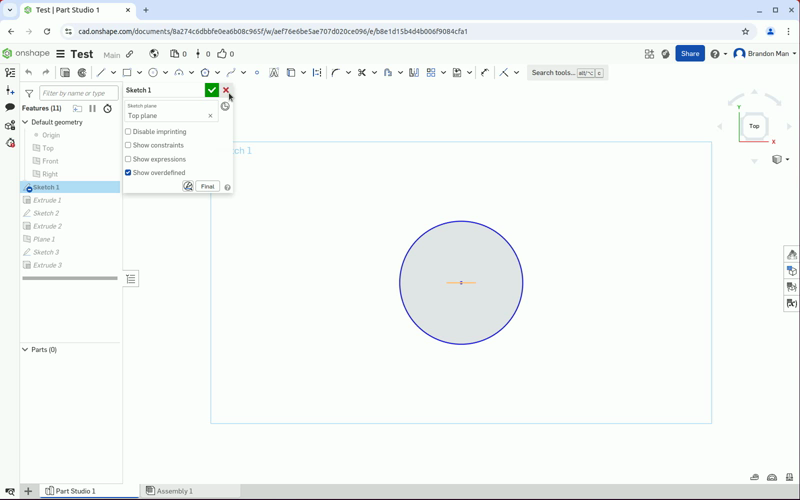
click(229, 92)
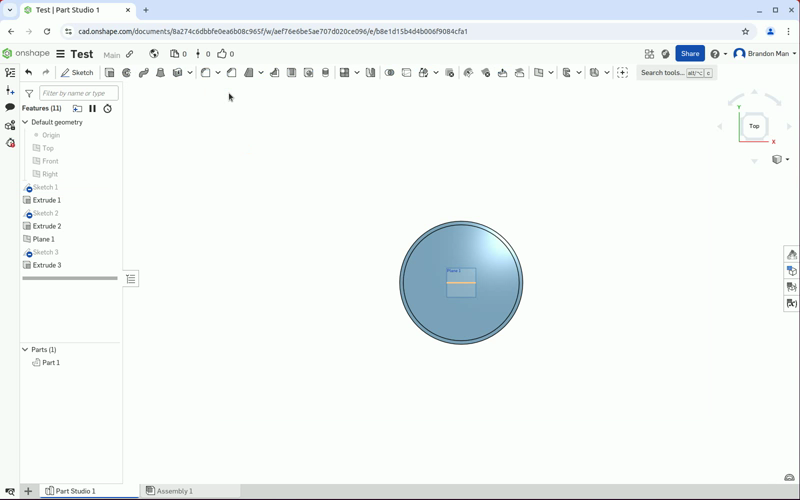
mouse_move(73, 352)
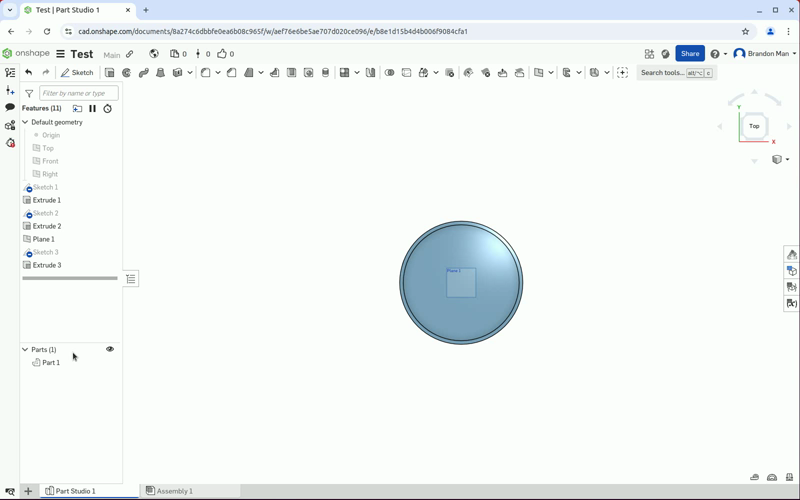
key(y)
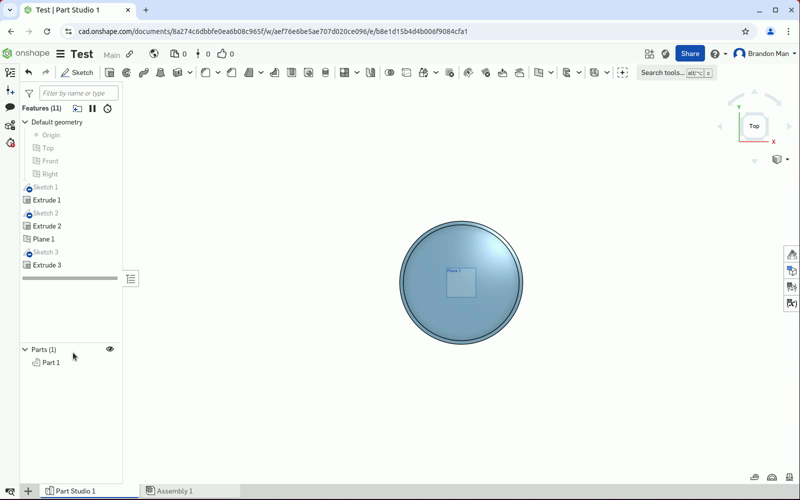
key(shift+p)
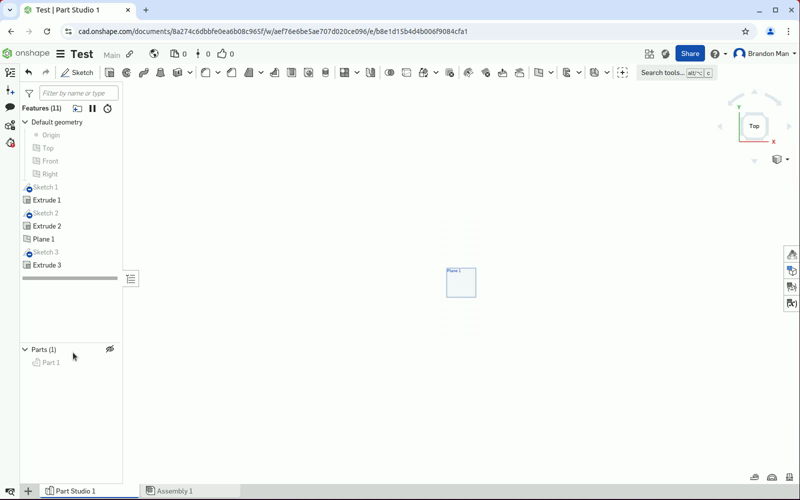
key(space)
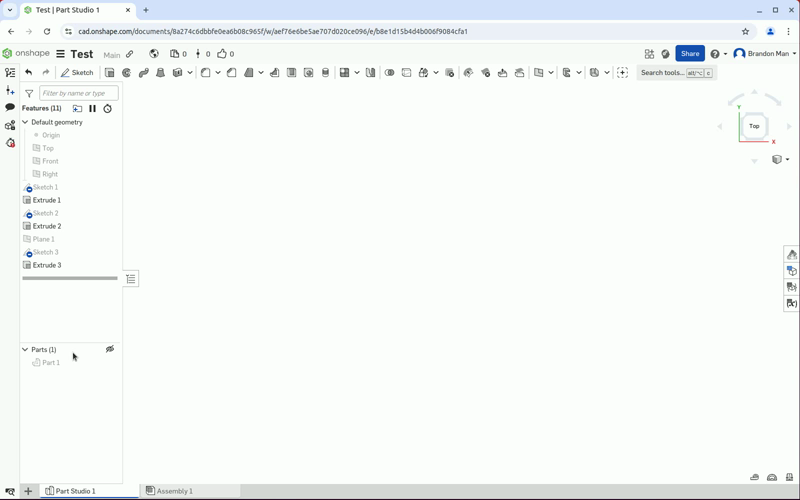
key_down(shift)
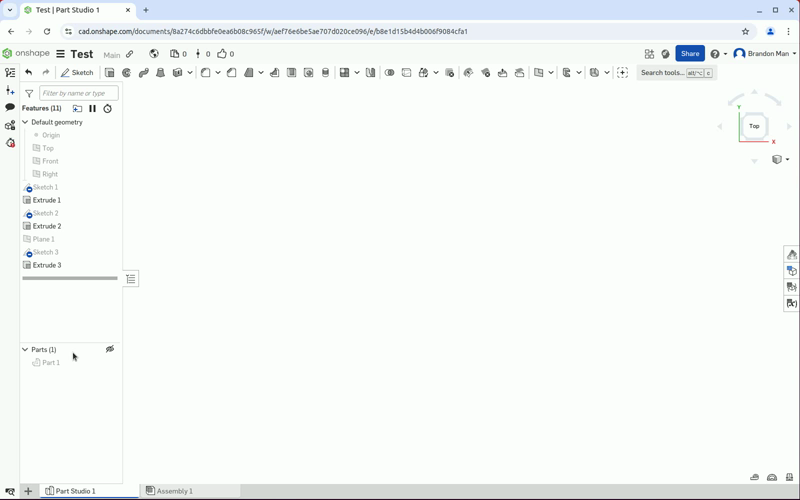
key(up)
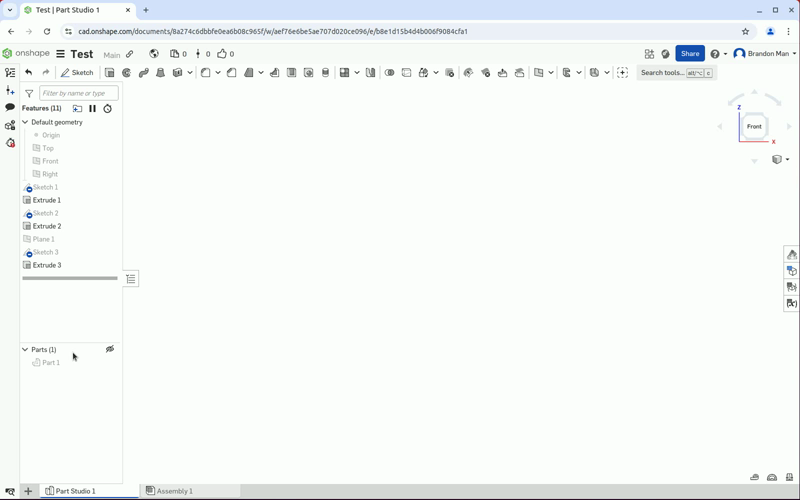
key_up(shift)
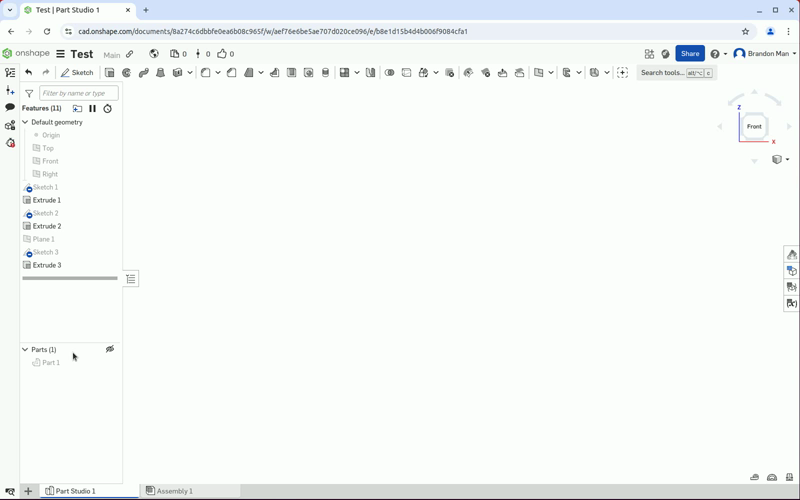
mouse_move(73, 352)
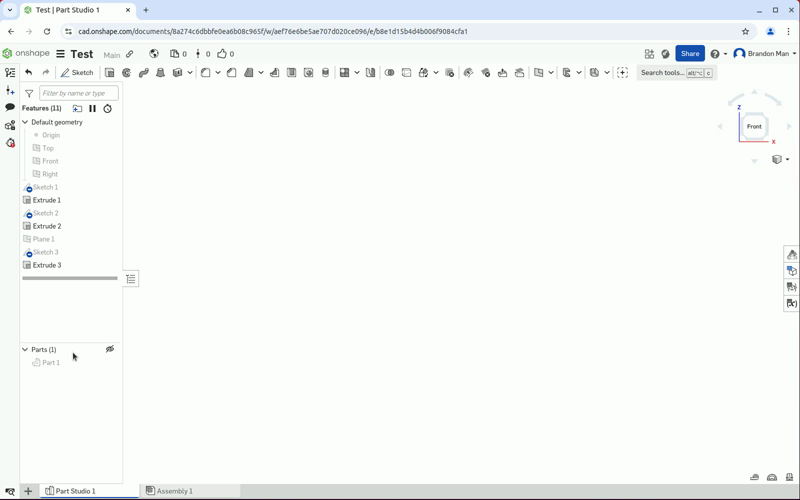
key(shift+y)
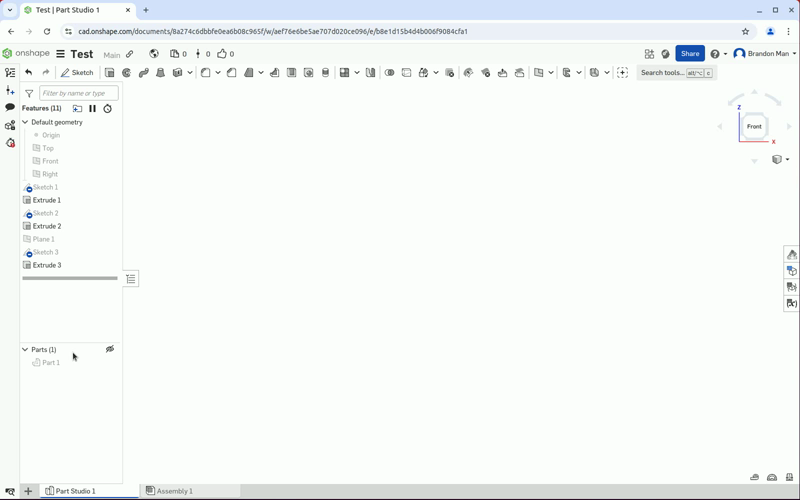
key(shift+s)
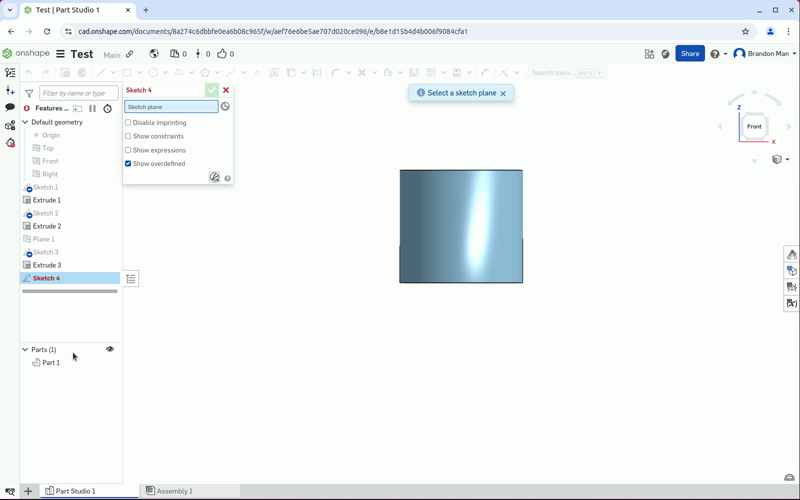
mouse_move(73, 163)
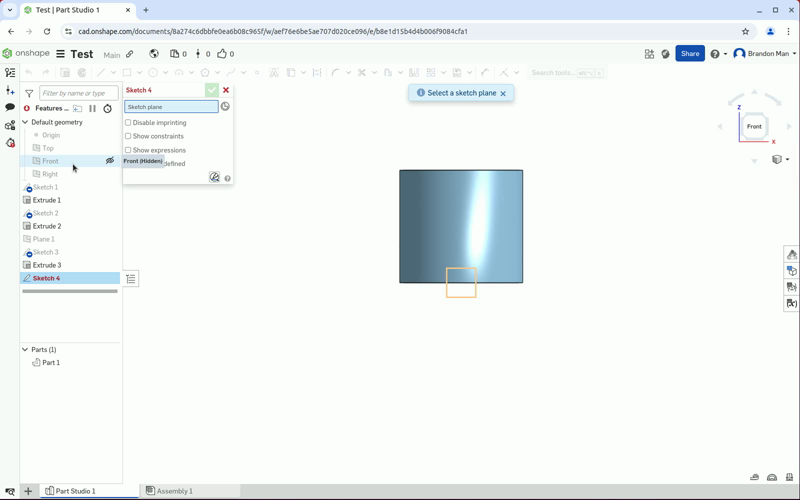
click(73, 163)
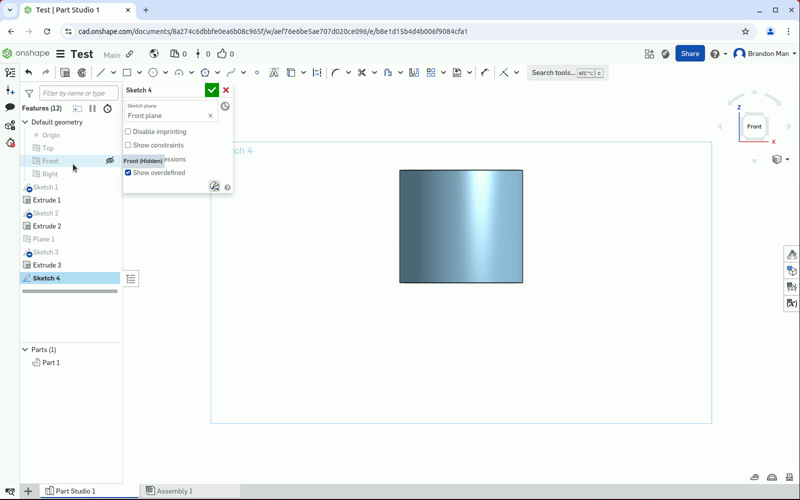
mouse_move(73, 352)
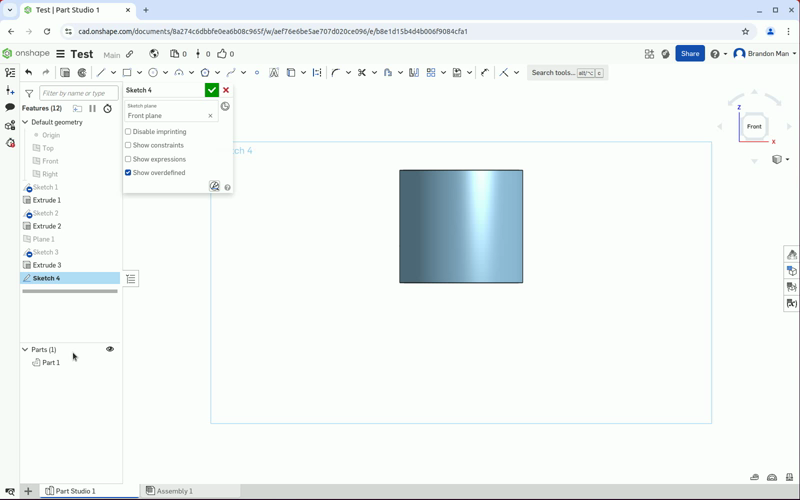
key(y)
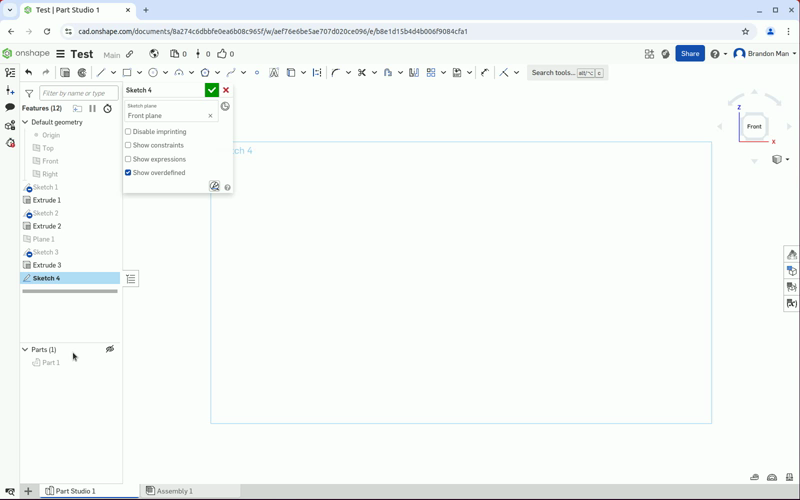
key(l)
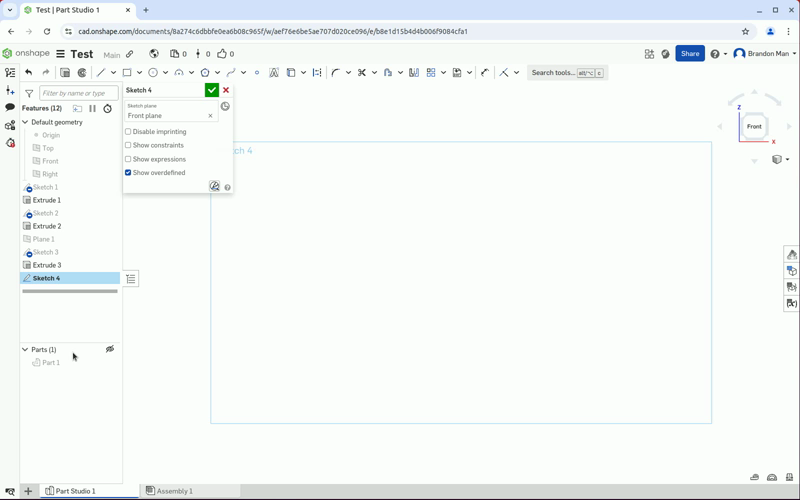
key_down(shift)
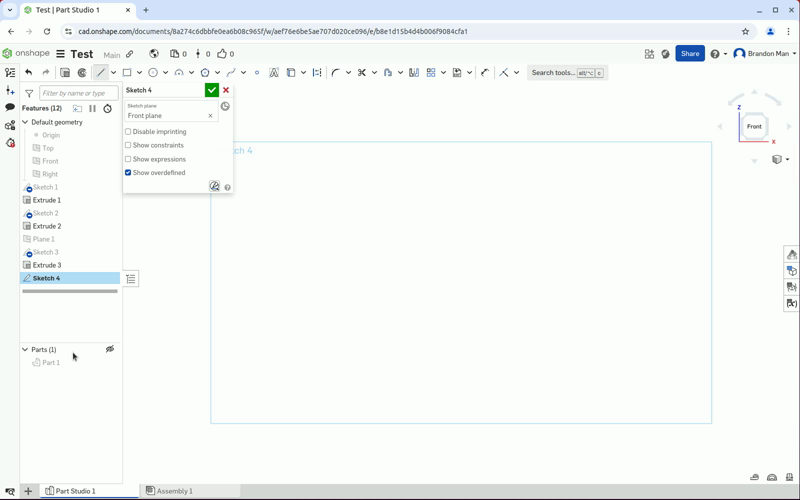
mouse_move(471, 282)
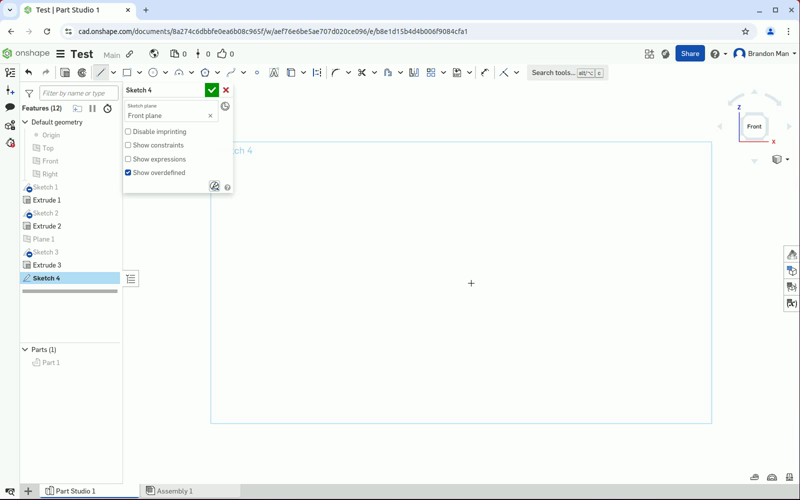
click(471, 282)
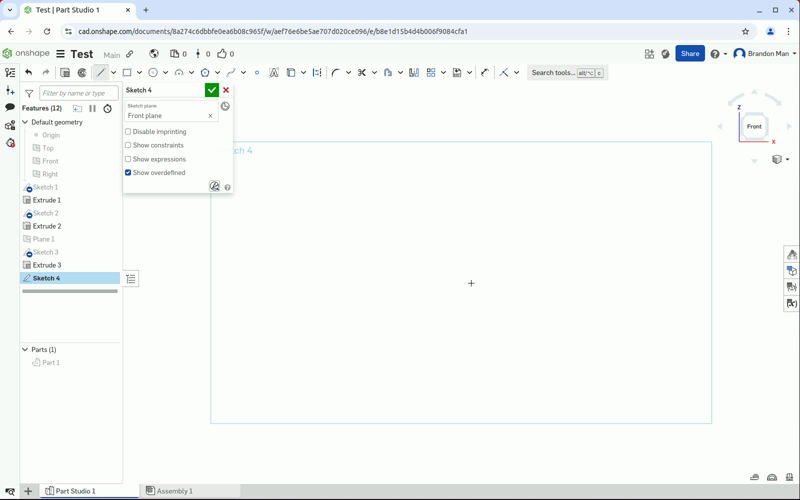
key_up(shift)
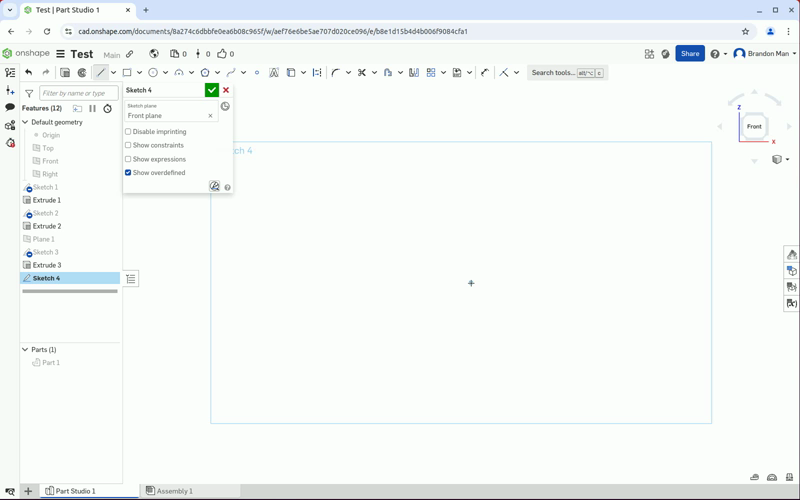
key_down(shift)
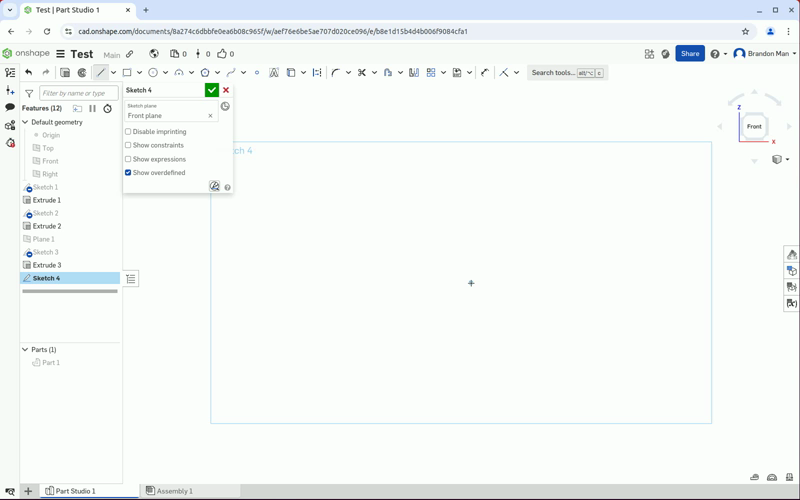
mouse_move(501, 282)
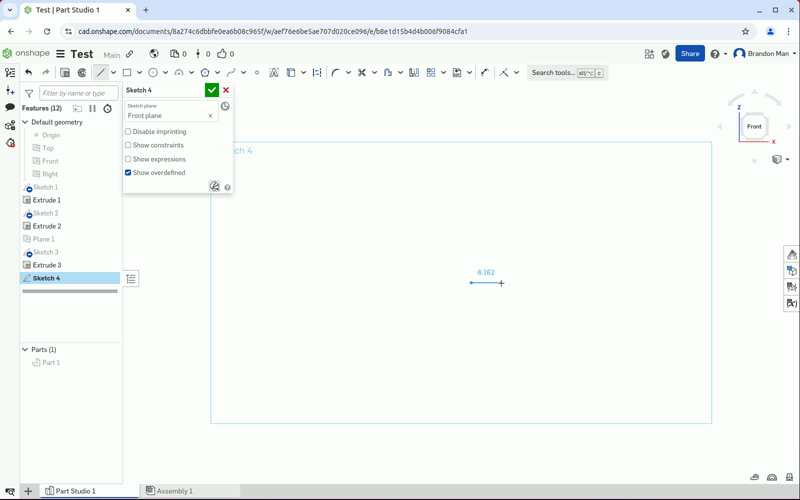
mouse_move(474, 282)
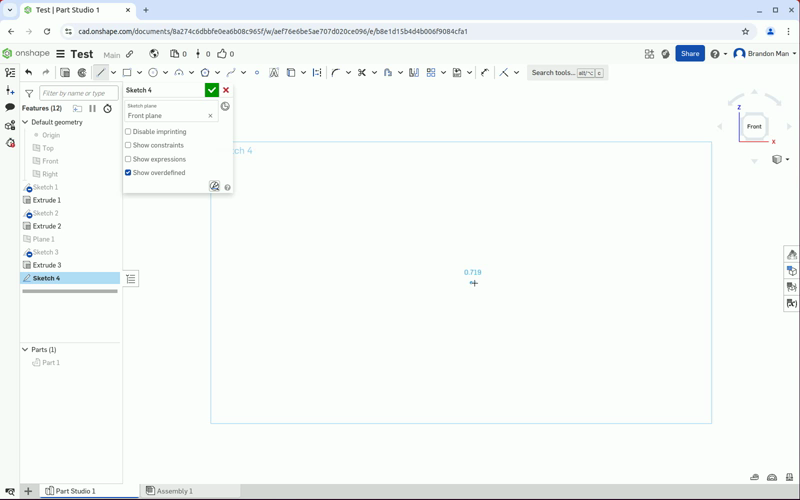
scroll(6)
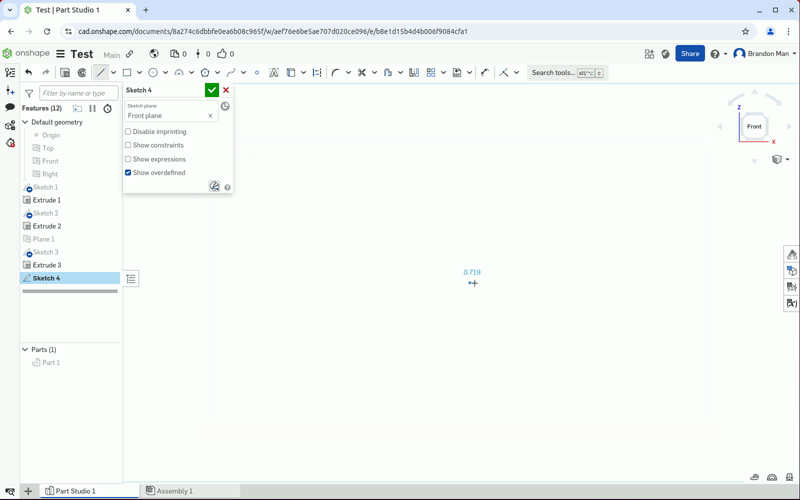
scroll(6)
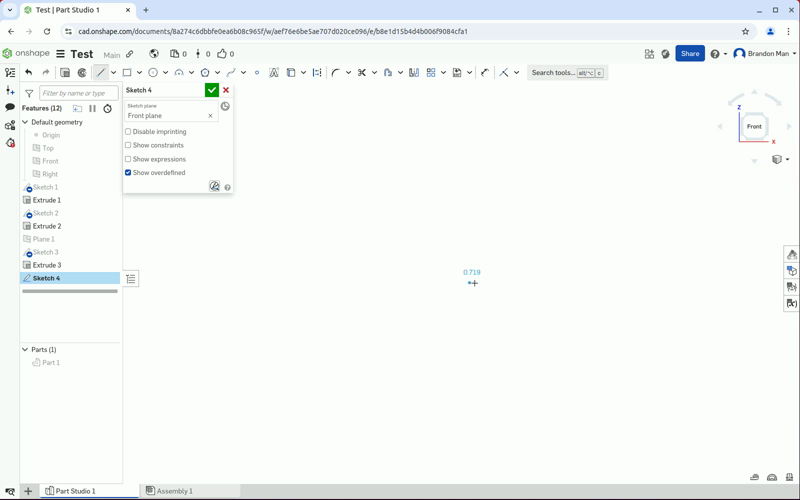
scroll(6)
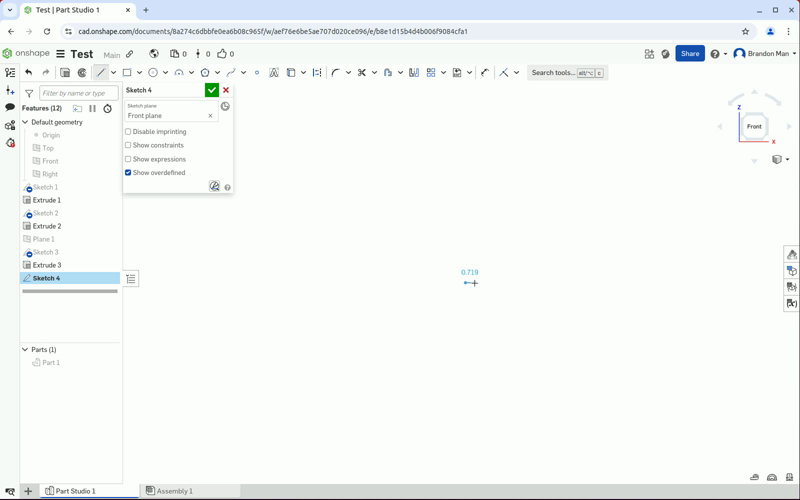
scroll(6)
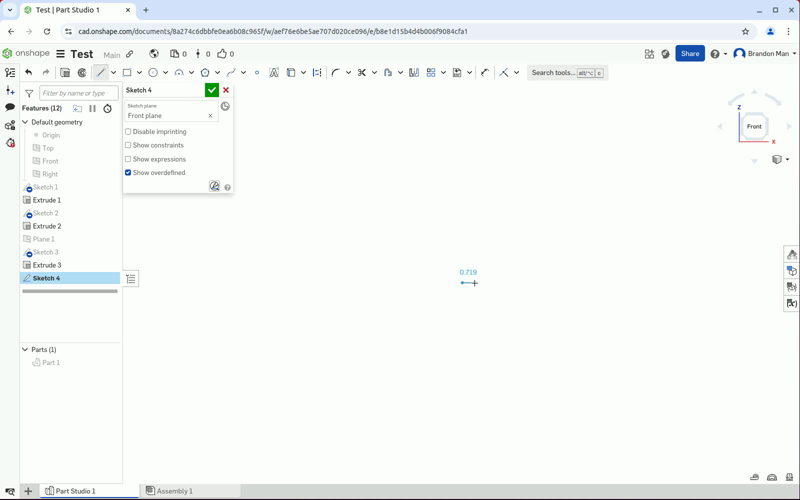
scroll(6)
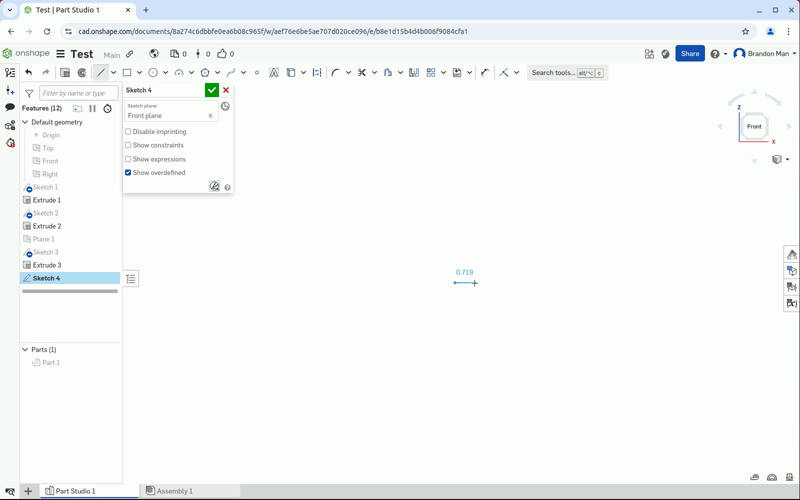
scroll(6)
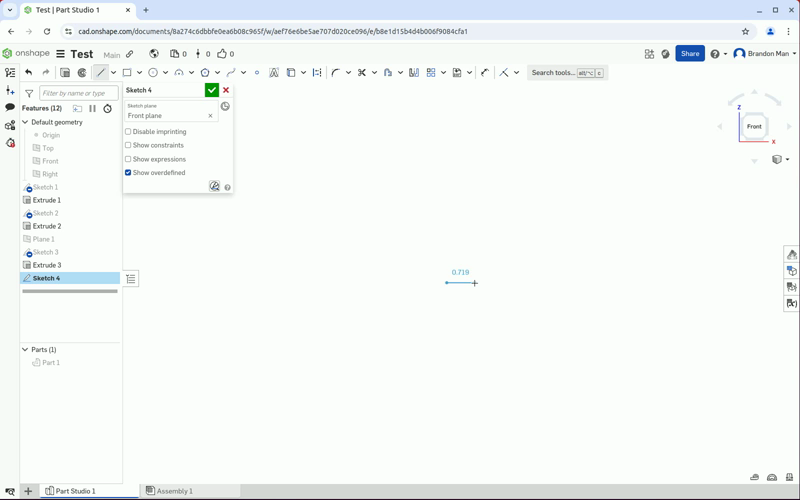
scroll(6)
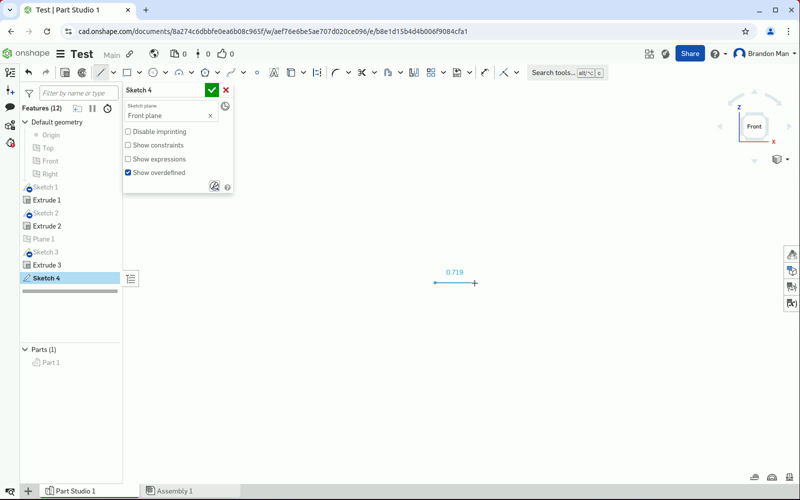
click(474, 282)
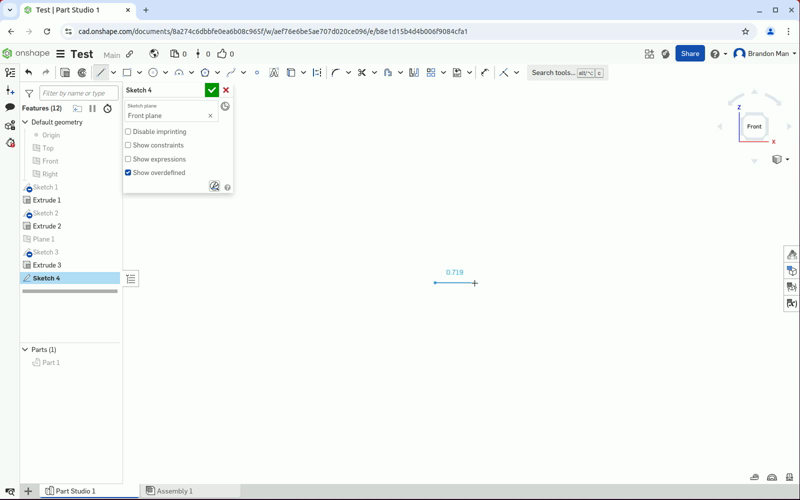
scroll(-6)
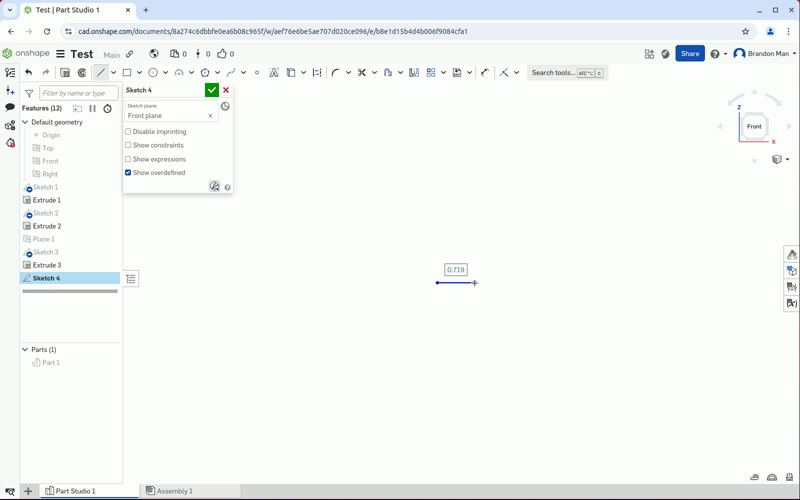
scroll(-6)
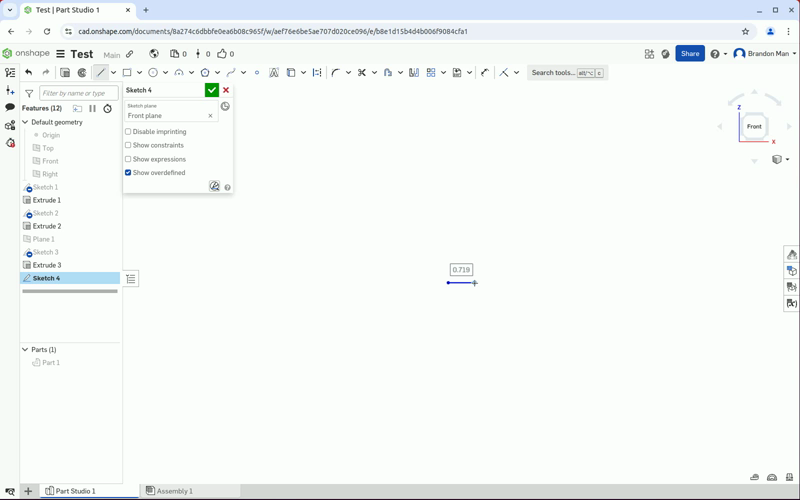
scroll(-6)
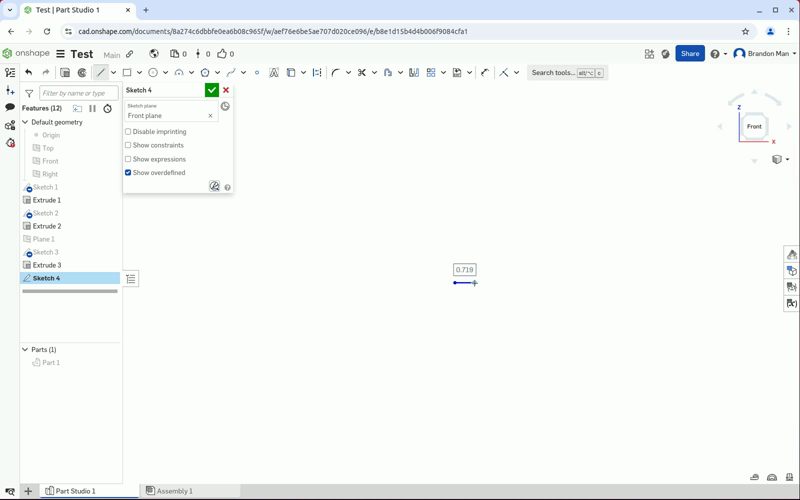
scroll(-6)
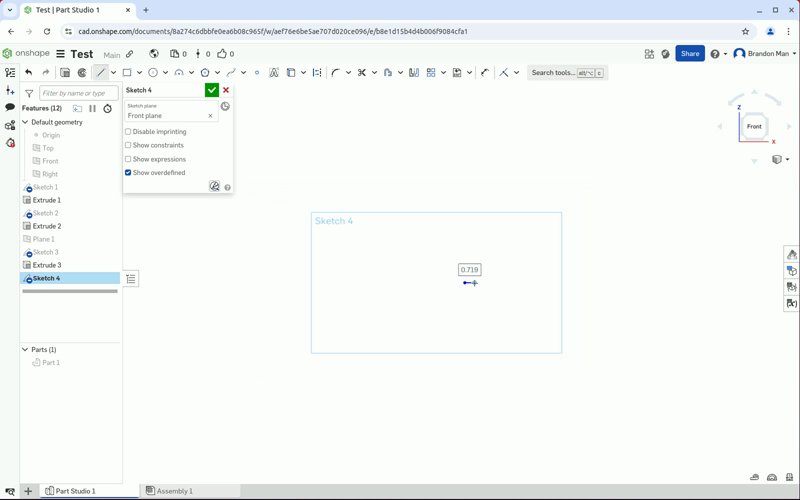
scroll(-6)
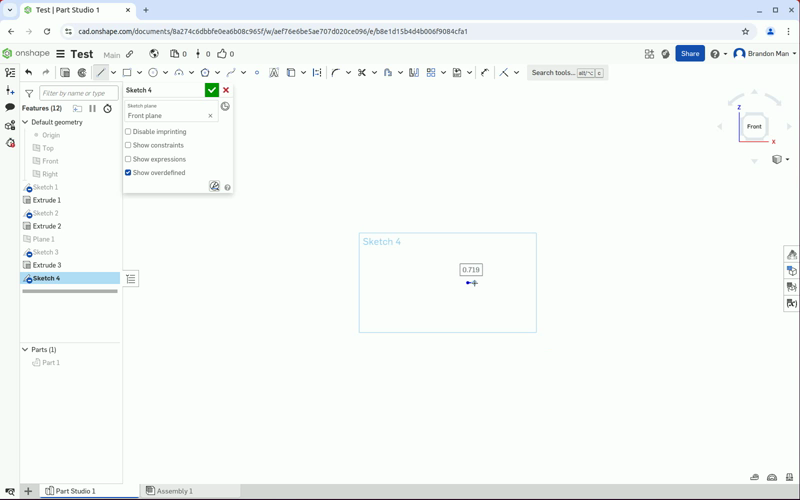
scroll(-6)
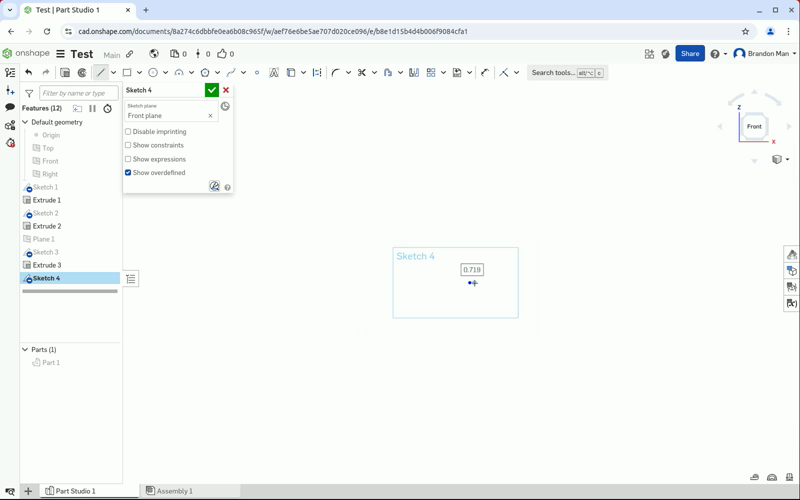
scroll(-6)
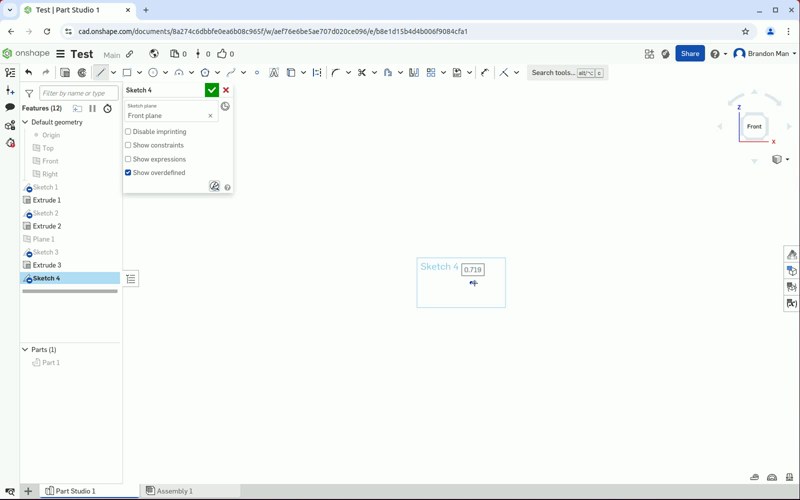
key_up(shift)
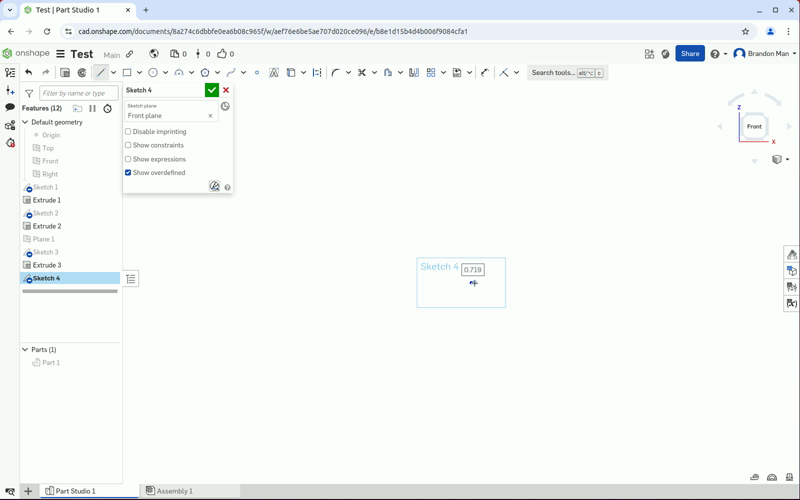
key_down(shift)
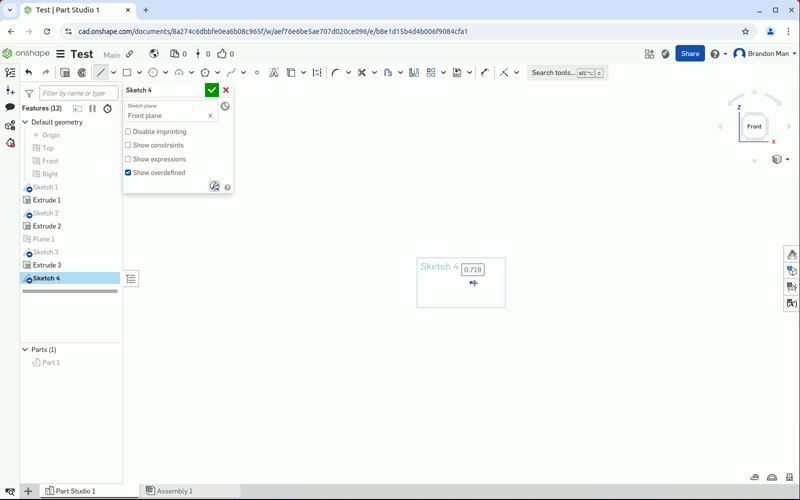
mouse_move(504, 282)
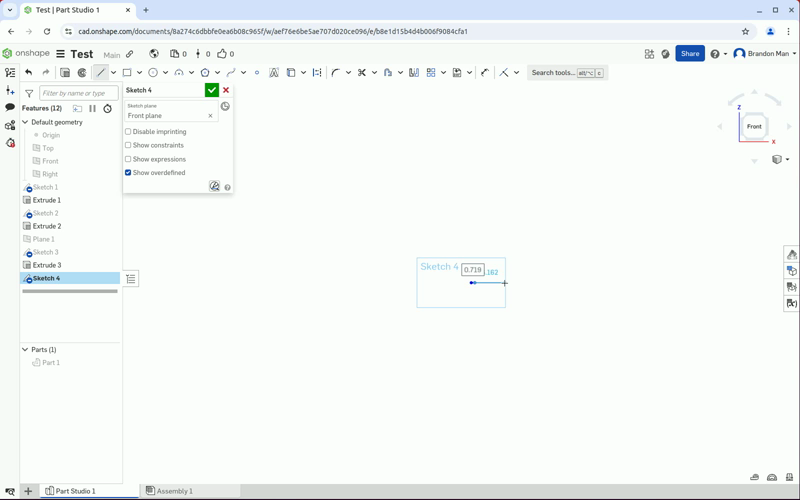
mouse_move(474, 273)
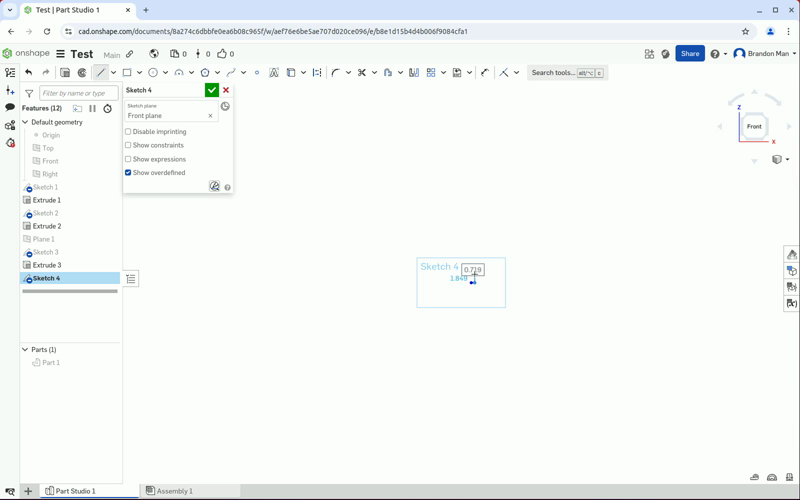
click(474, 273)
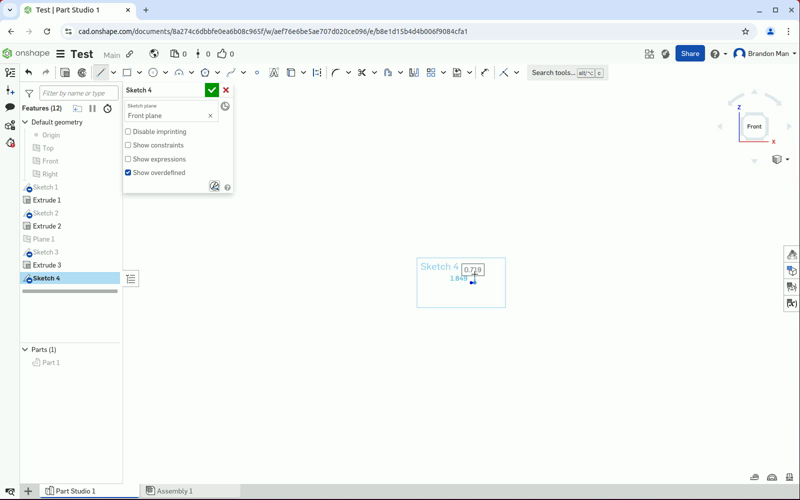
key_up(shift)
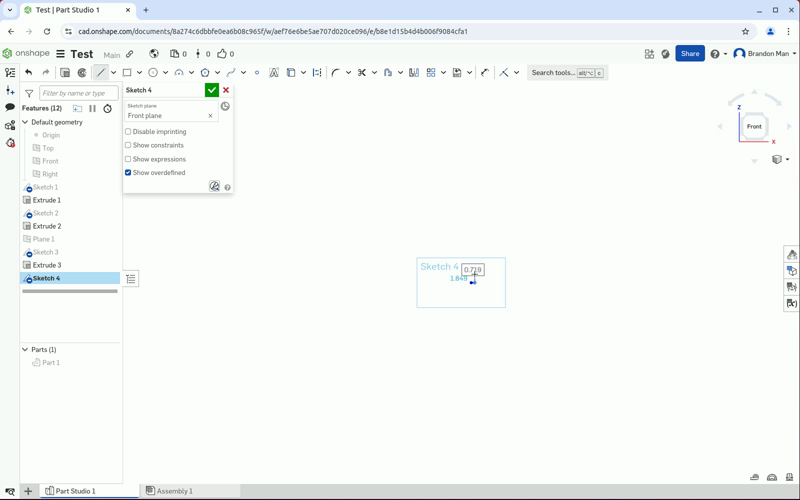
key_down(shift)
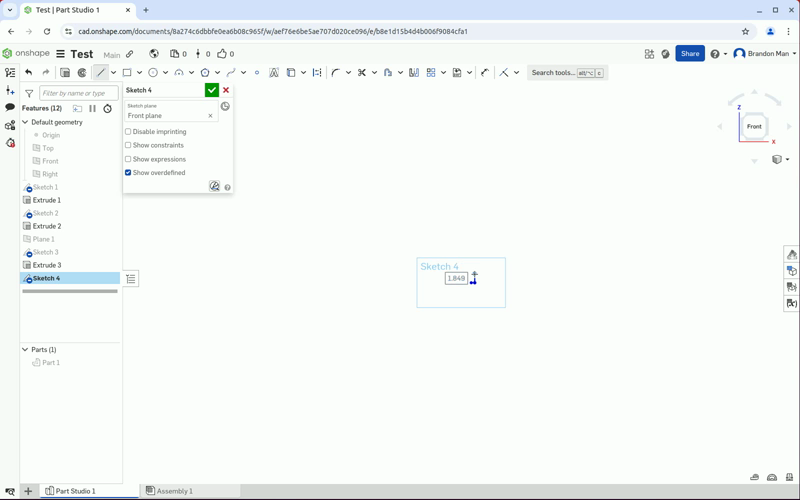
mouse_move(504, 273)
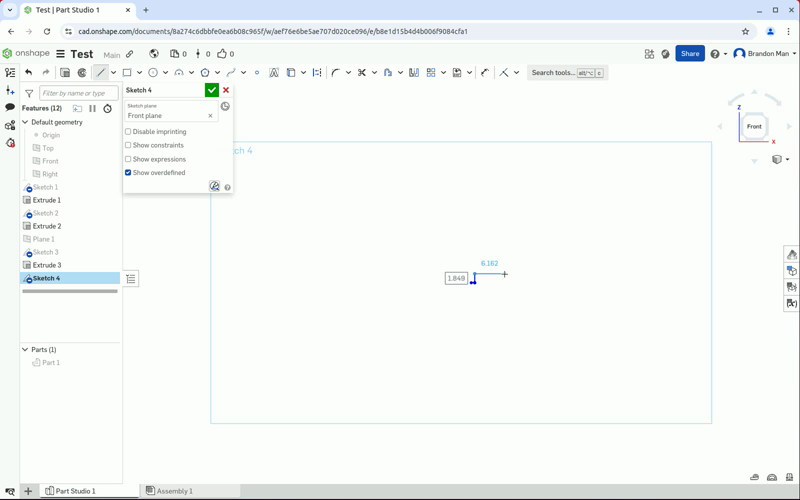
mouse_move(471, 273)
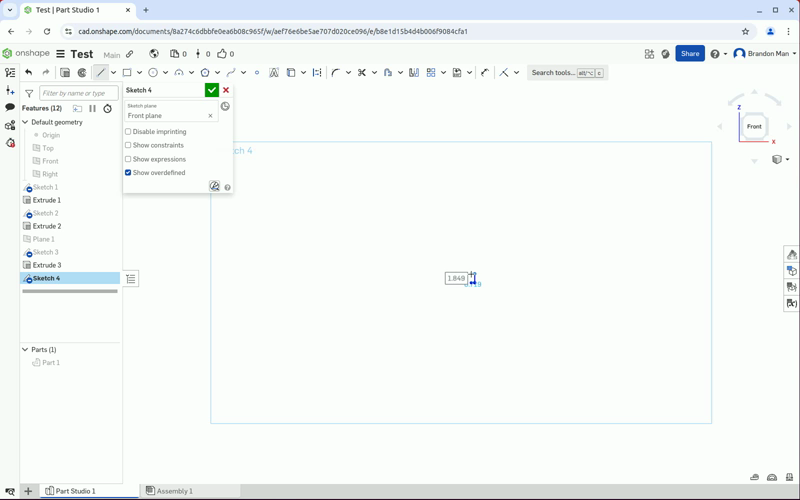
scroll(6)
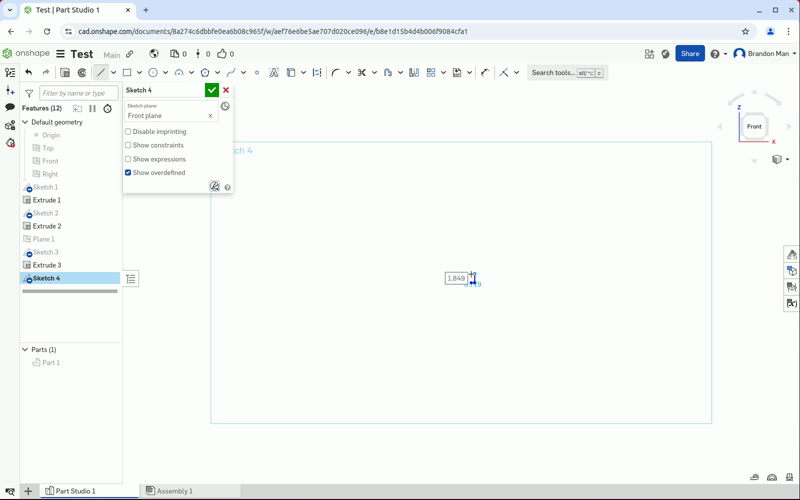
scroll(6)
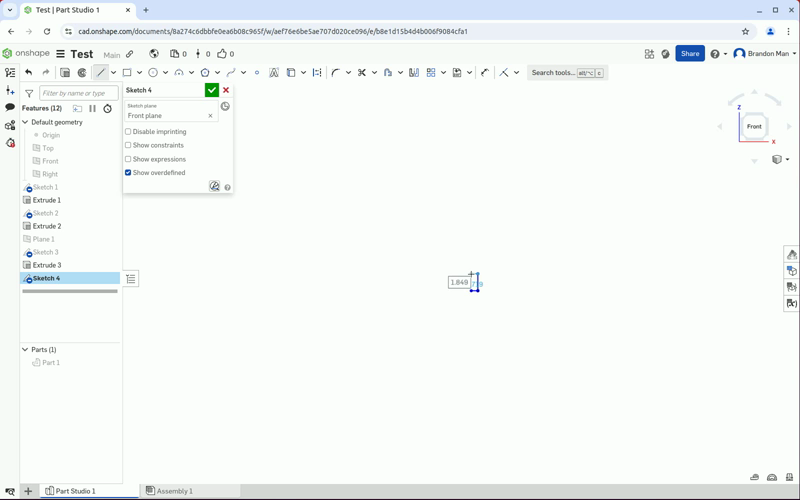
scroll(6)
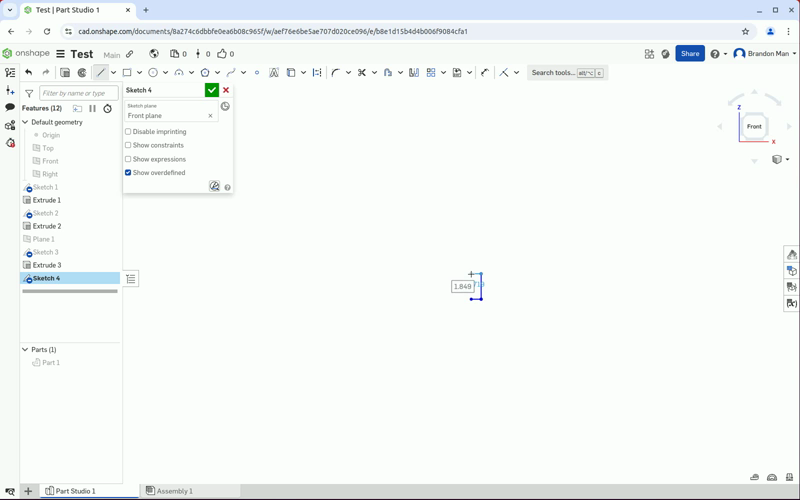
scroll(6)
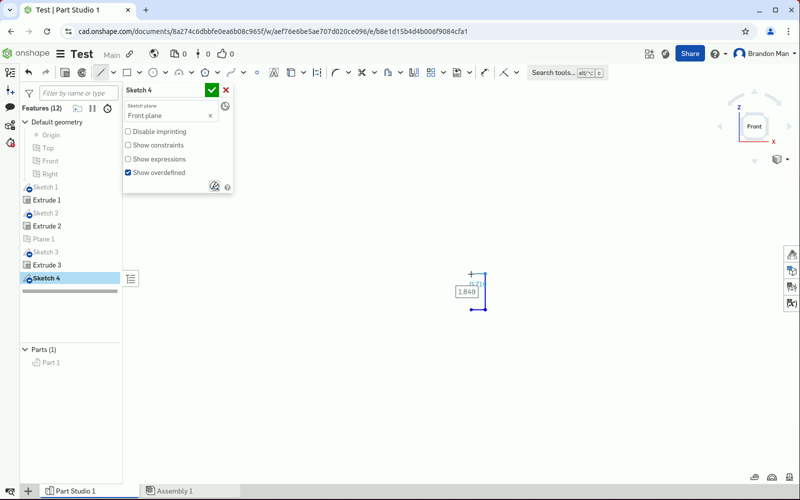
scroll(6)
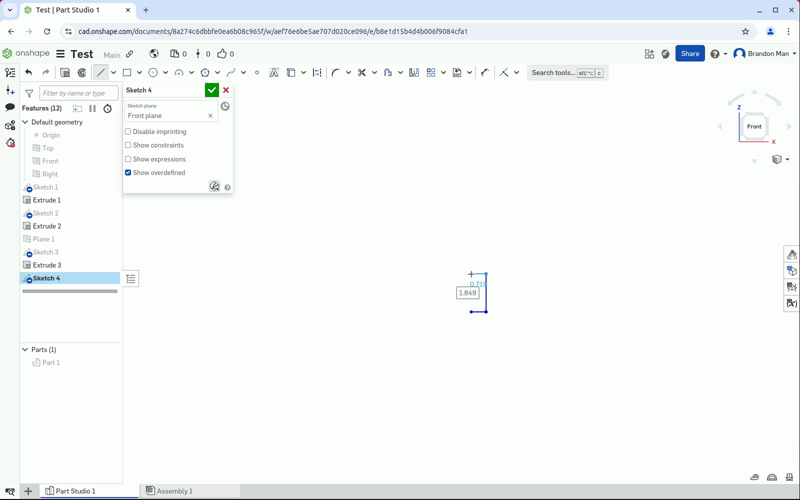
scroll(6)
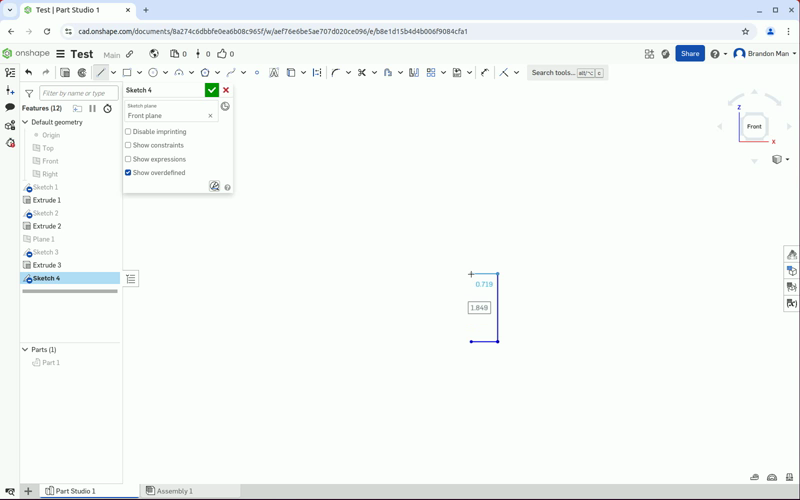
scroll(6)
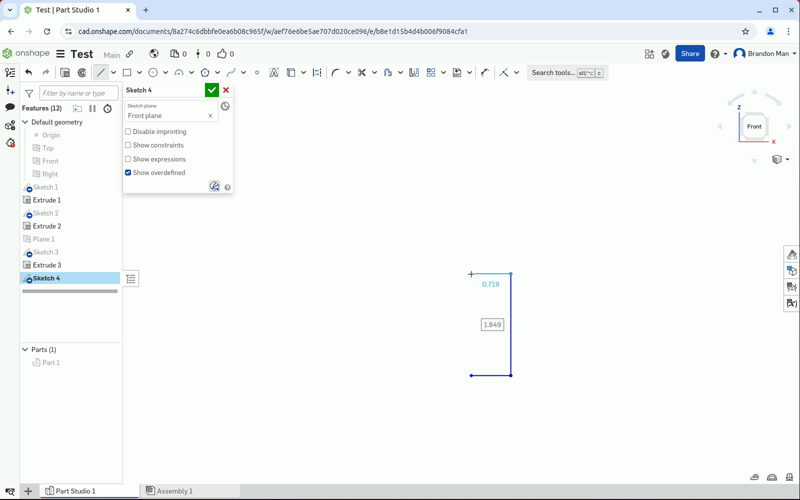
click(471, 273)
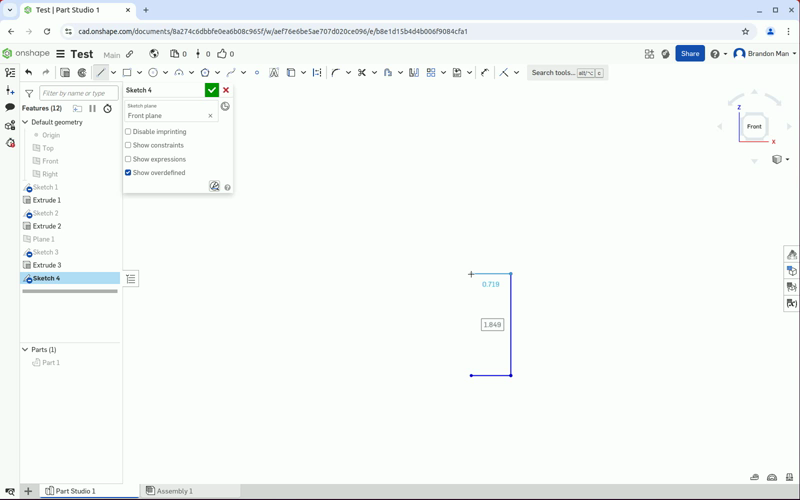
scroll(-6)
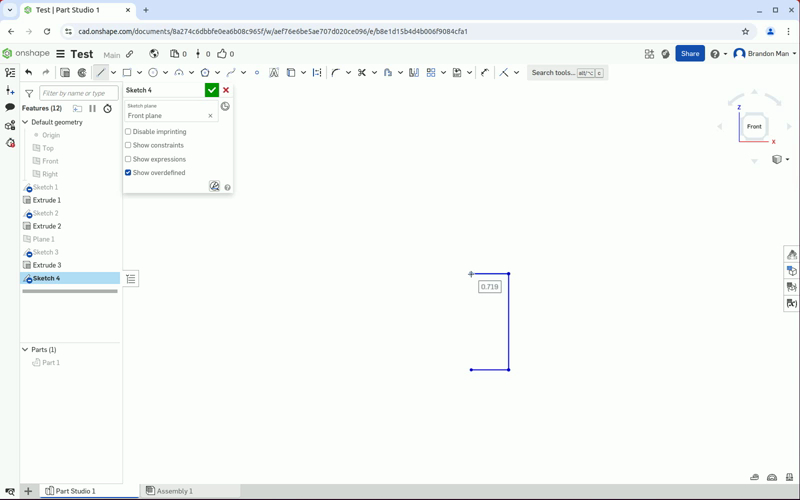
scroll(-6)
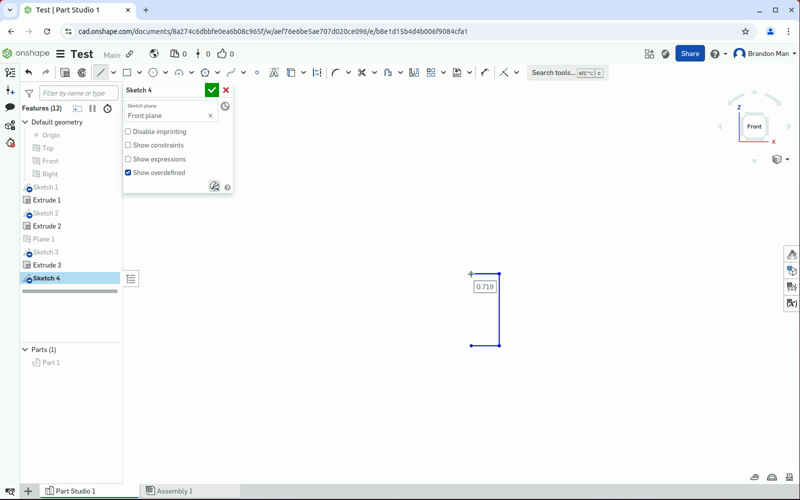
scroll(-6)
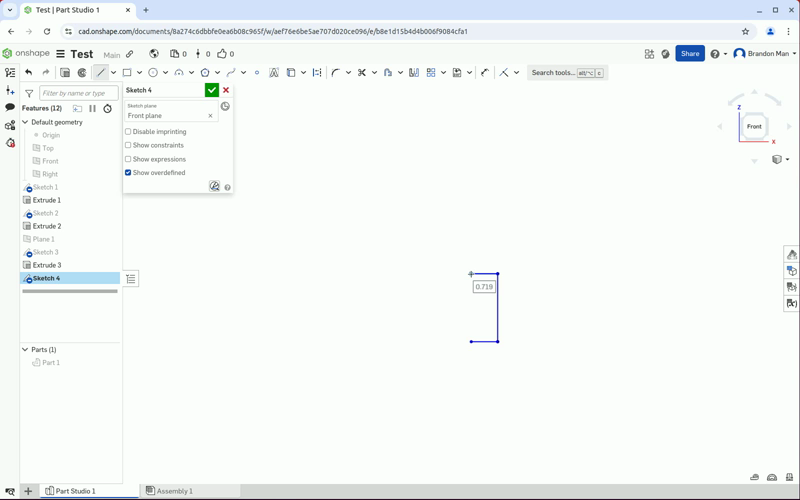
scroll(-6)
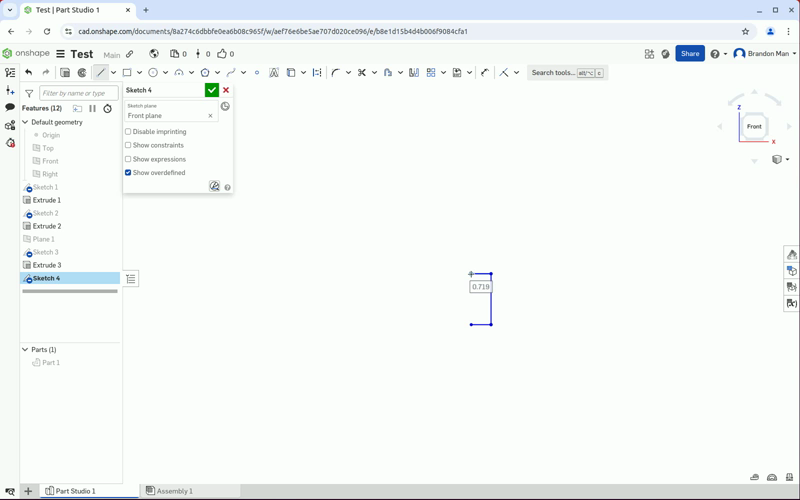
scroll(-6)
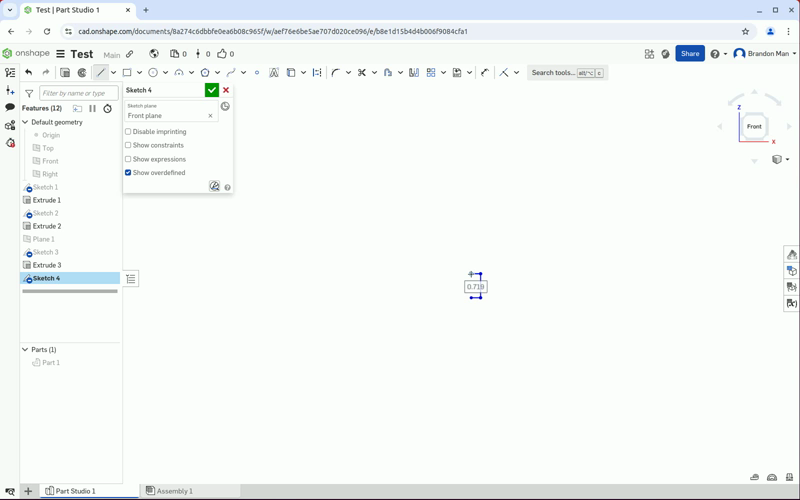
scroll(-6)
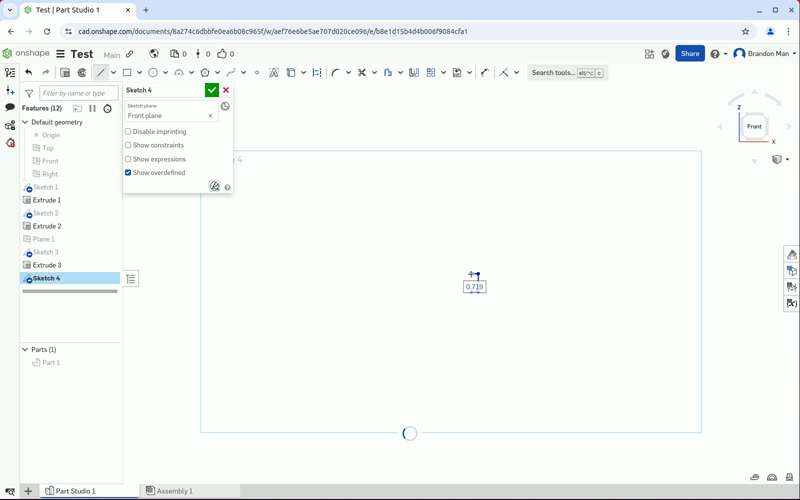
scroll(-6)
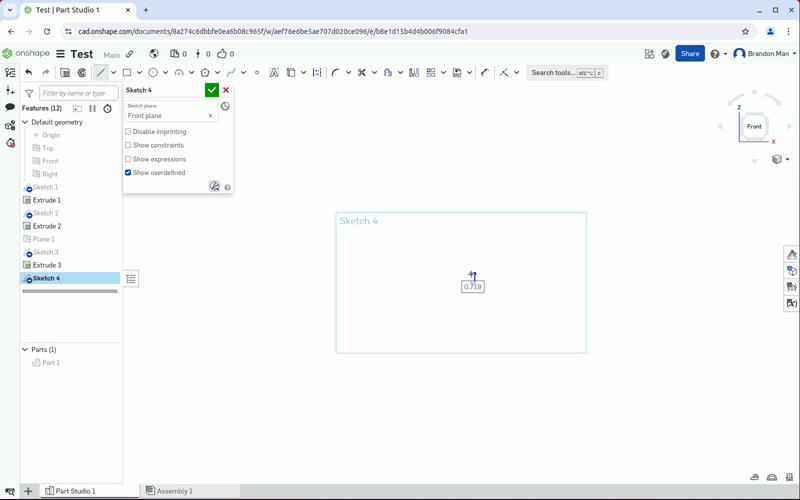
key_up(shift)
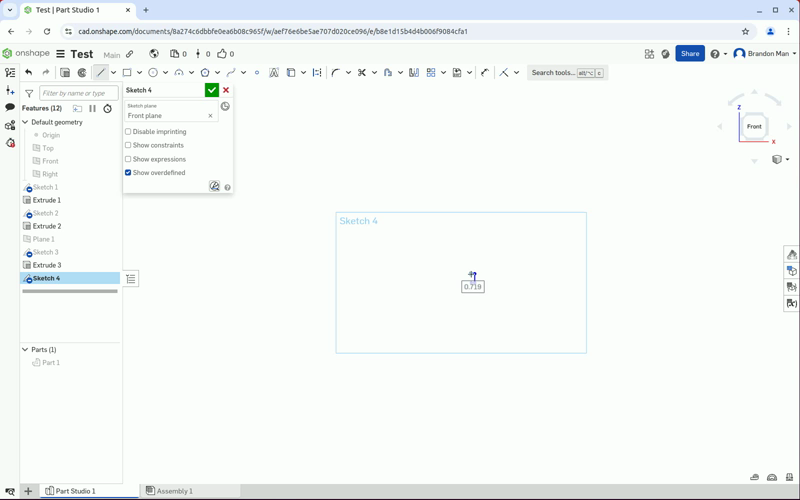
mouse_move(501, 273)
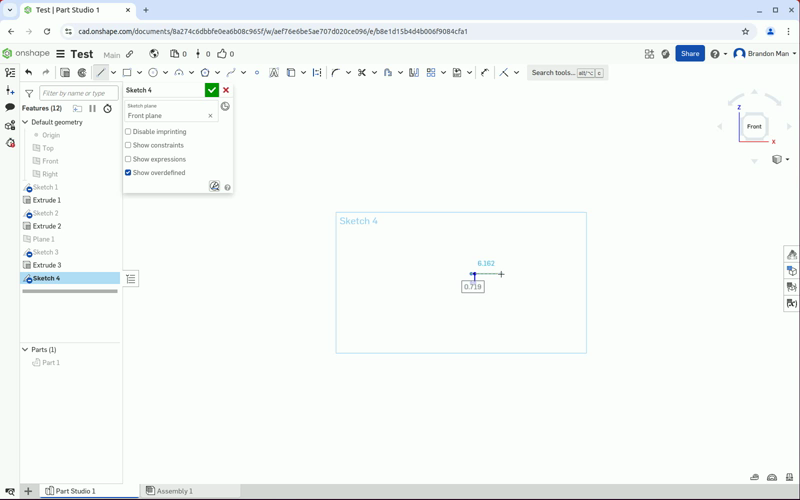
key_down(shift)
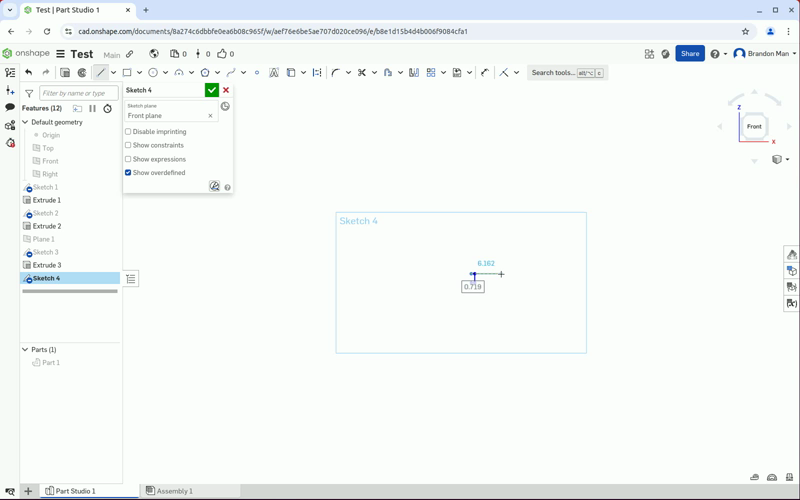
mouse_move(471, 282)
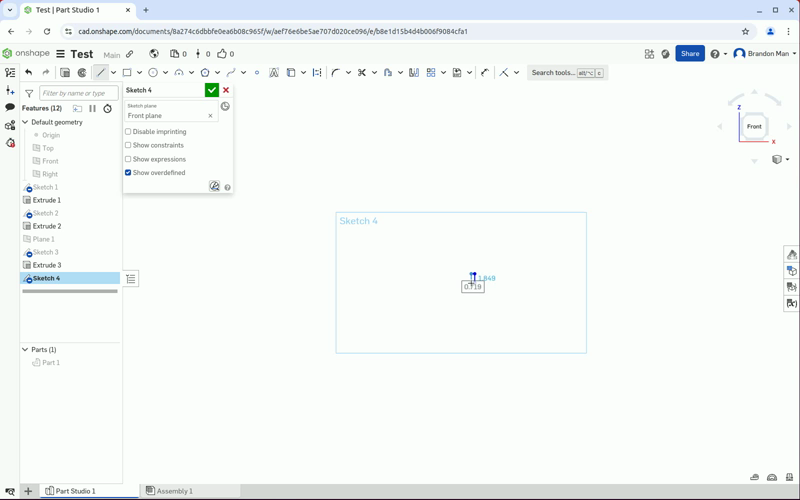
scroll(6)
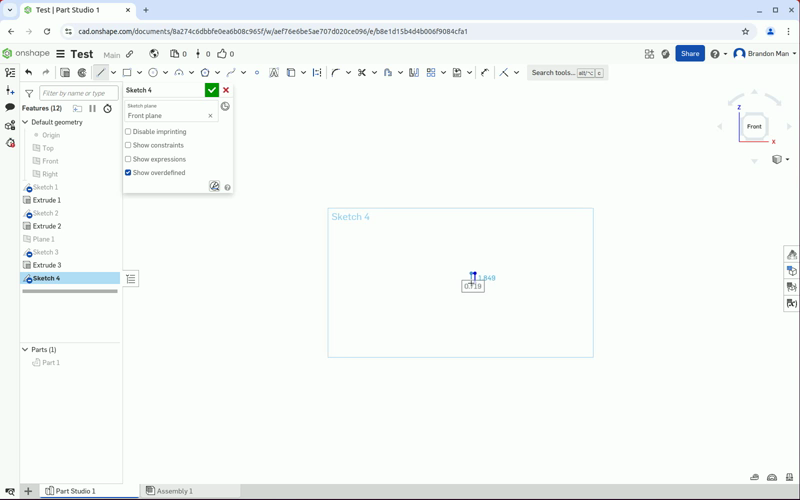
scroll(6)
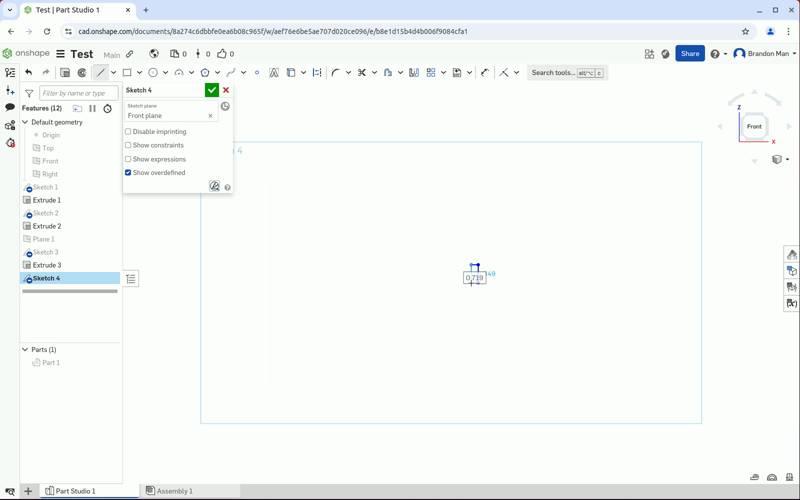
scroll(6)
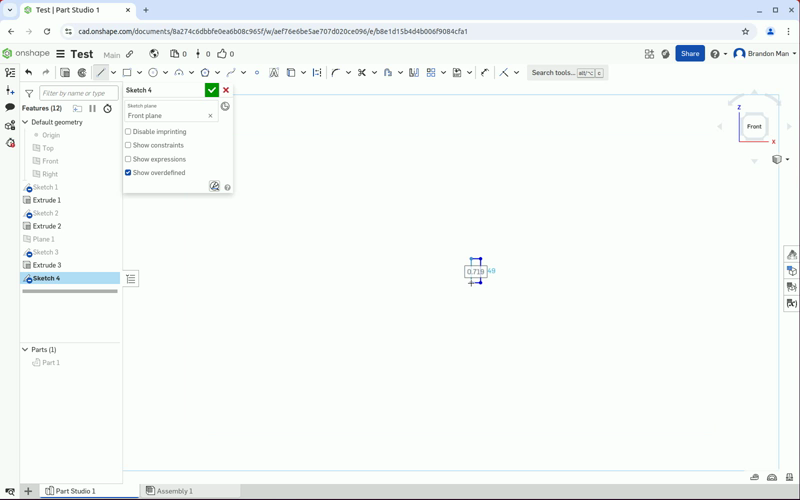
scroll(6)
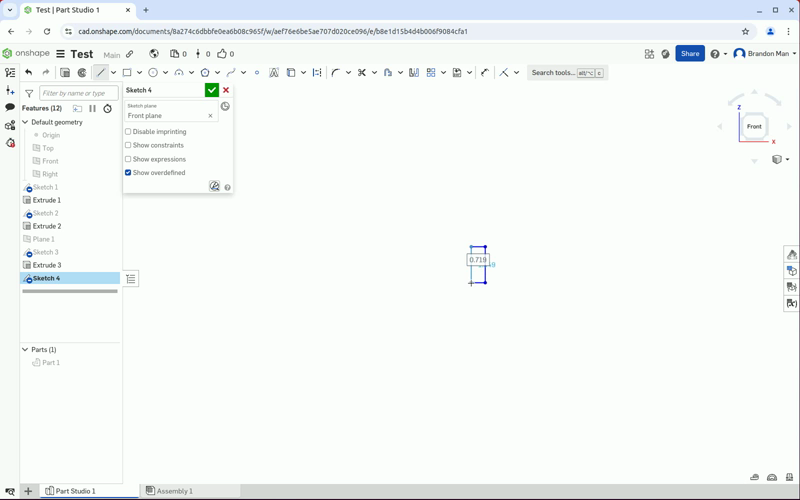
scroll(6)
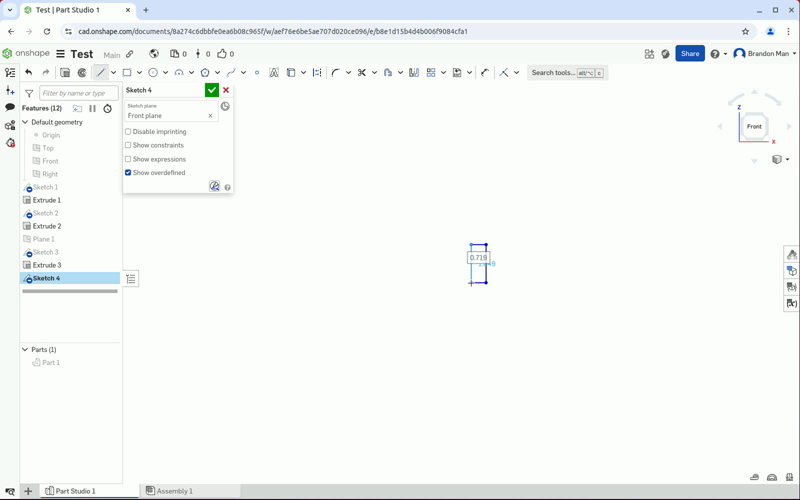
scroll(6)
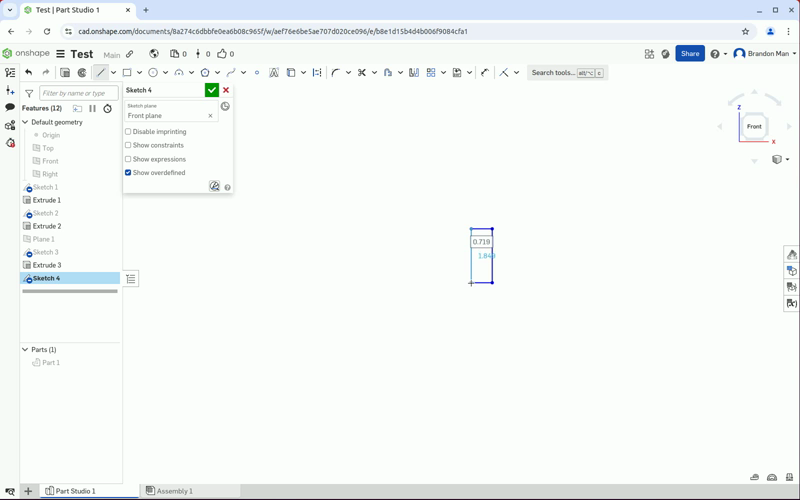
scroll(6)
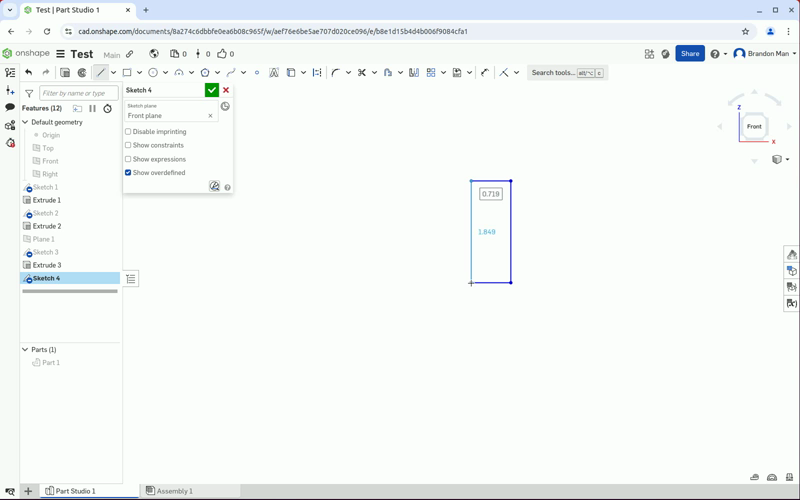
key_up(shift)
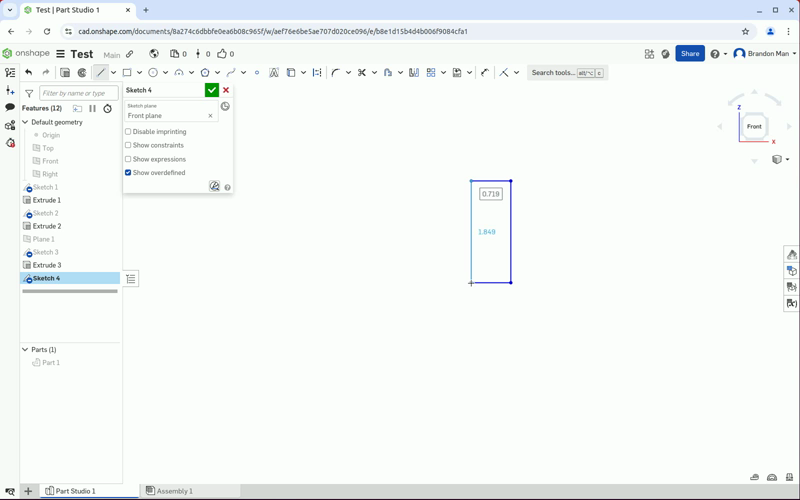
click(471, 282)
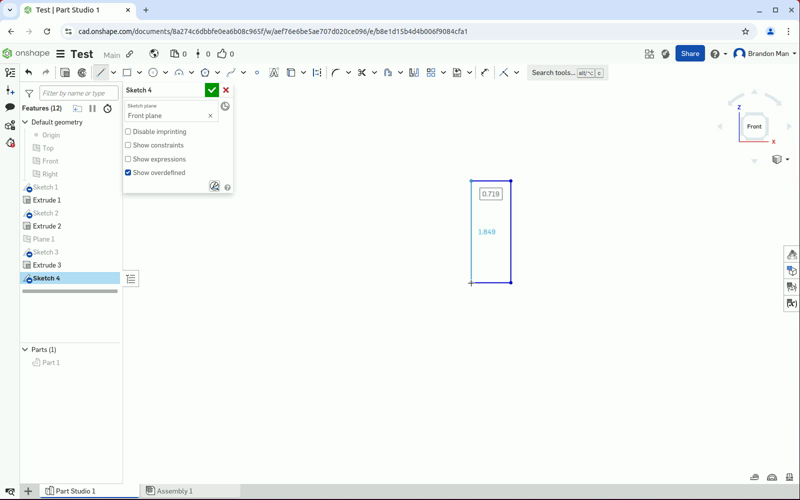
scroll(-6)
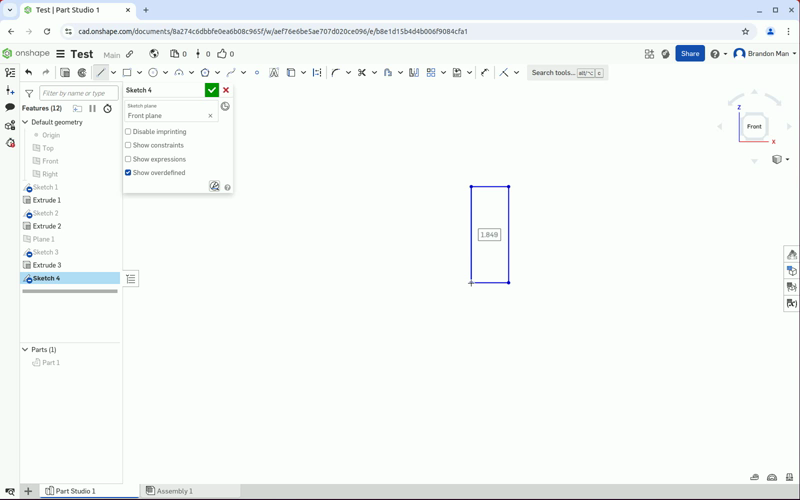
scroll(-6)
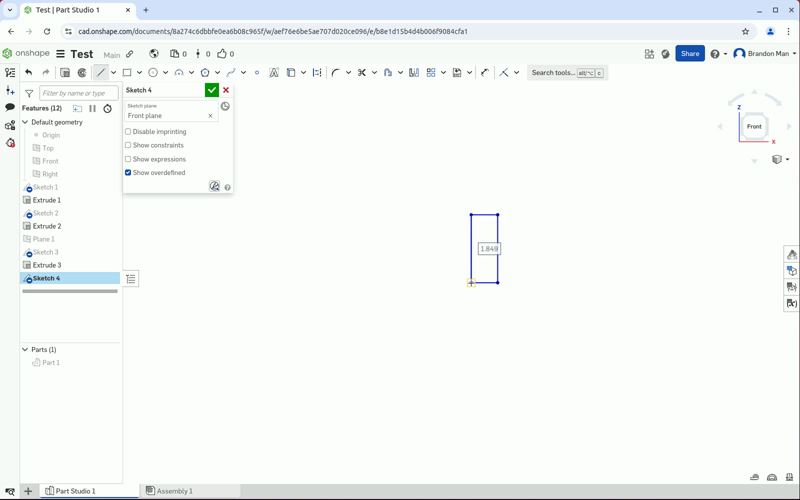
scroll(-6)
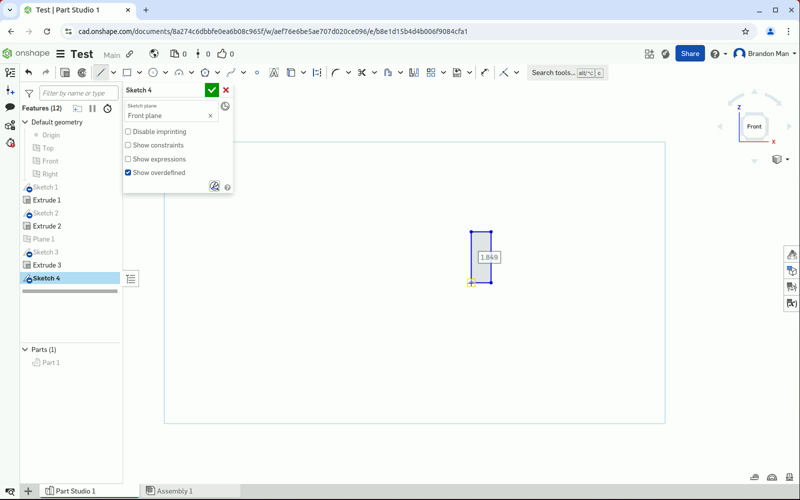
scroll(-6)
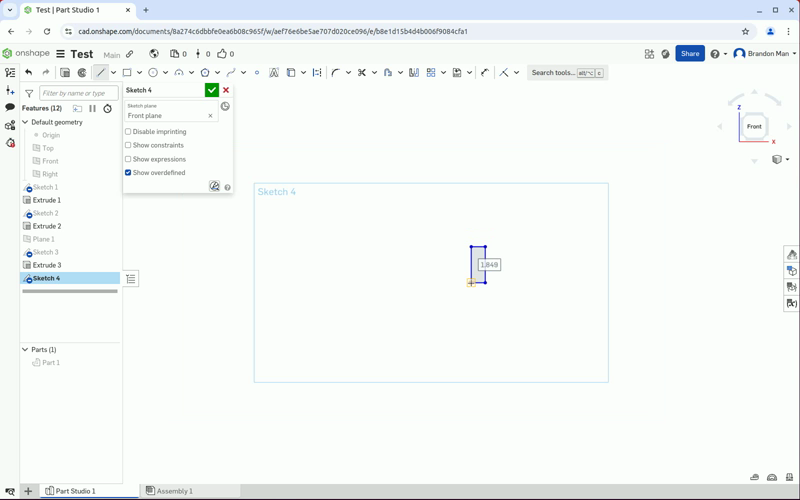
scroll(-6)
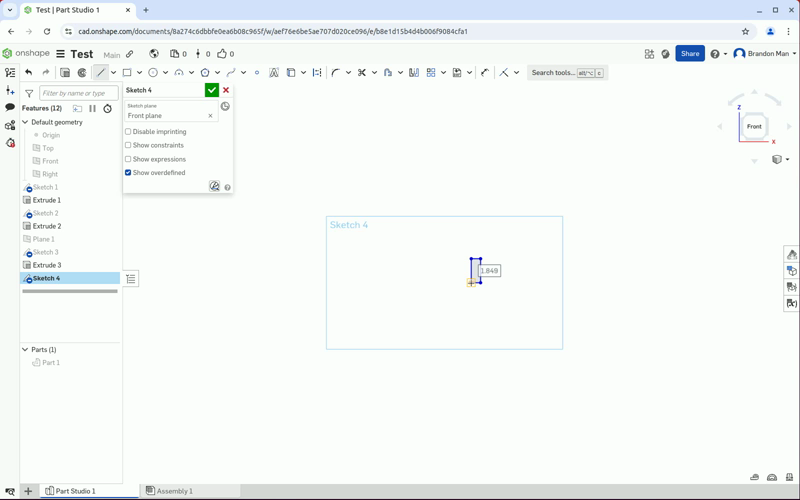
scroll(-6)
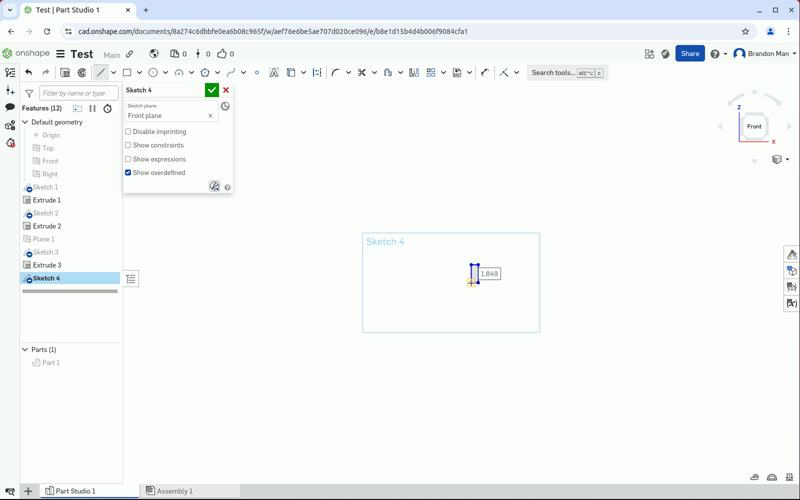
scroll(-6)
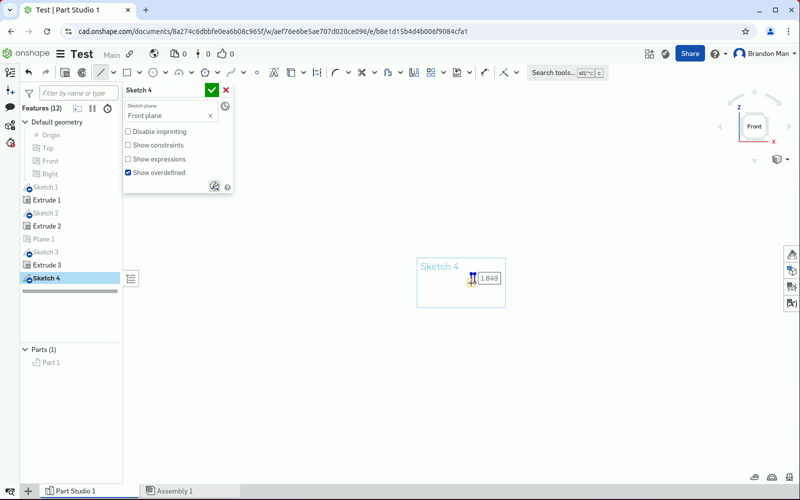
key(esc)
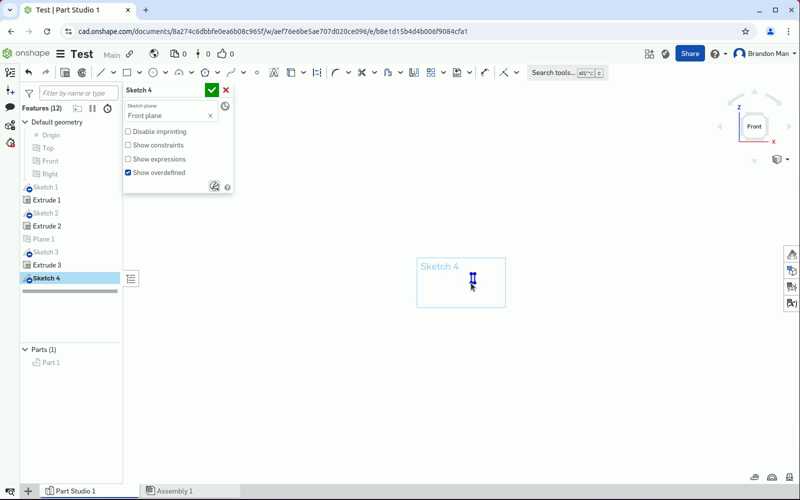
mouse_move(471, 273)
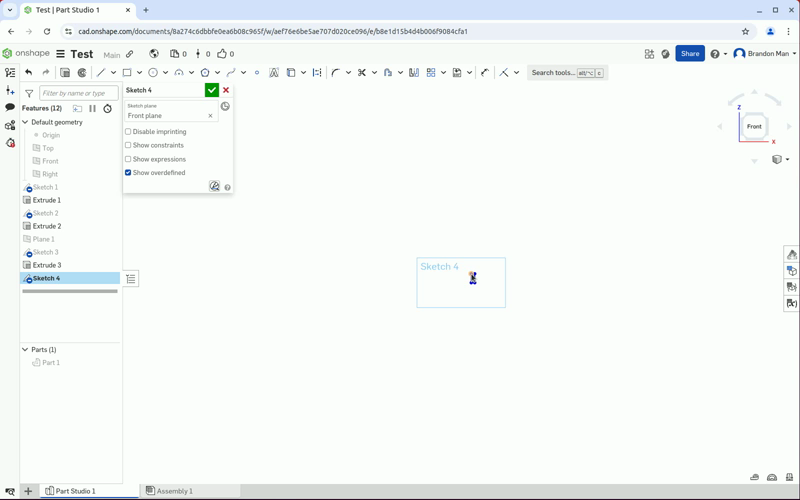
scroll(6)
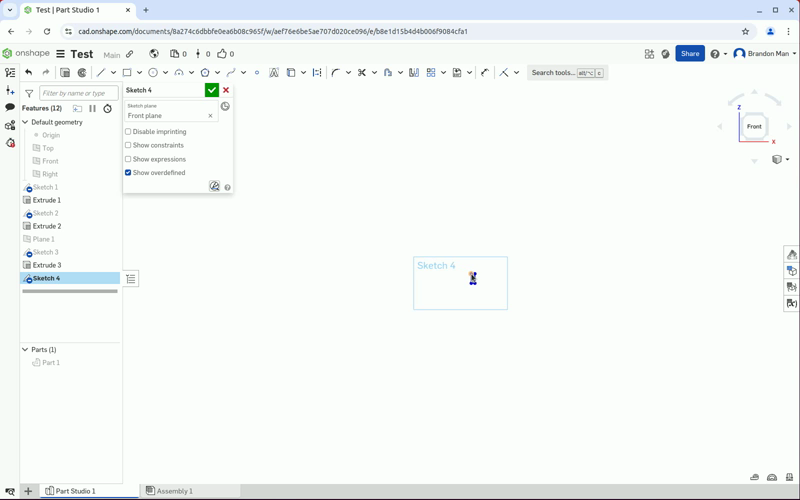
scroll(6)
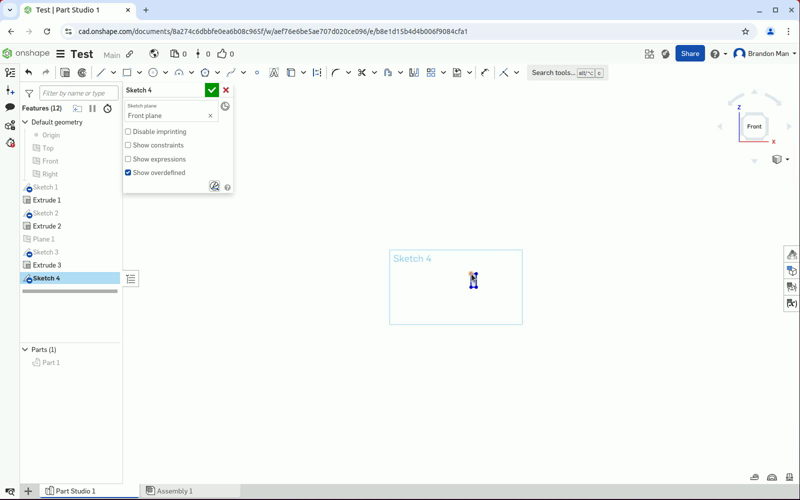
scroll(6)
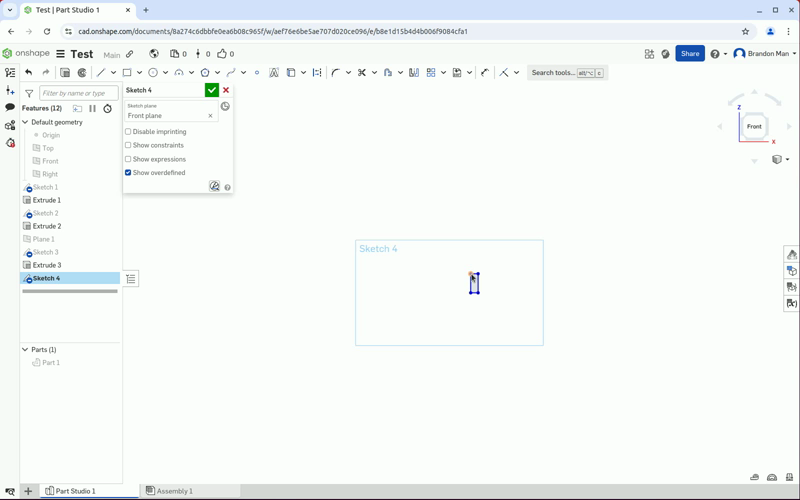
scroll(6)
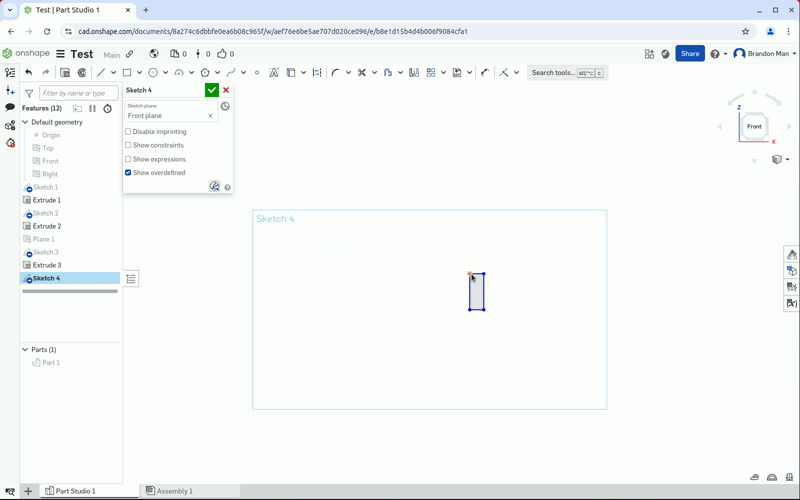
scroll(6)
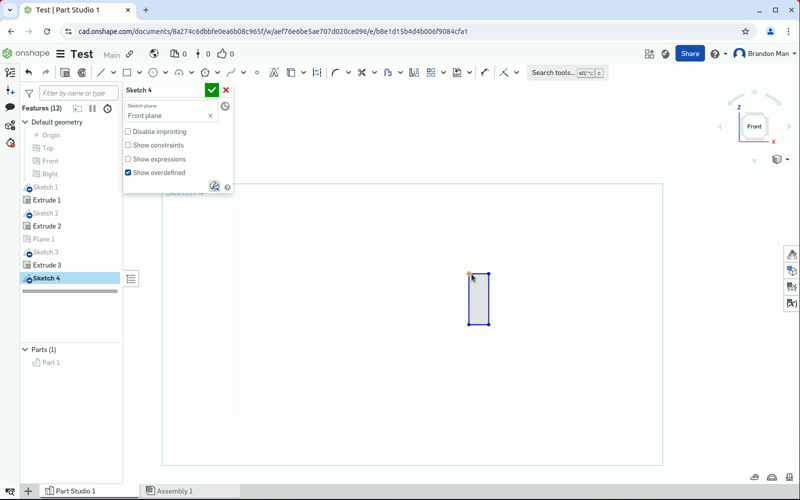
scroll(6)
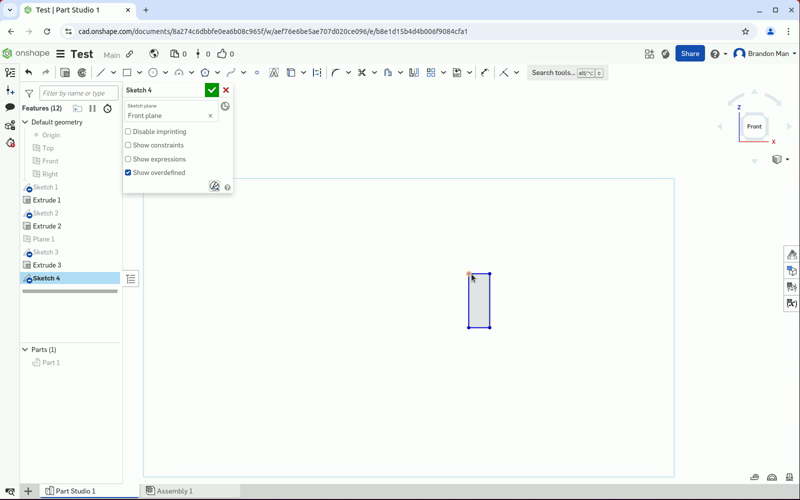
scroll(6)
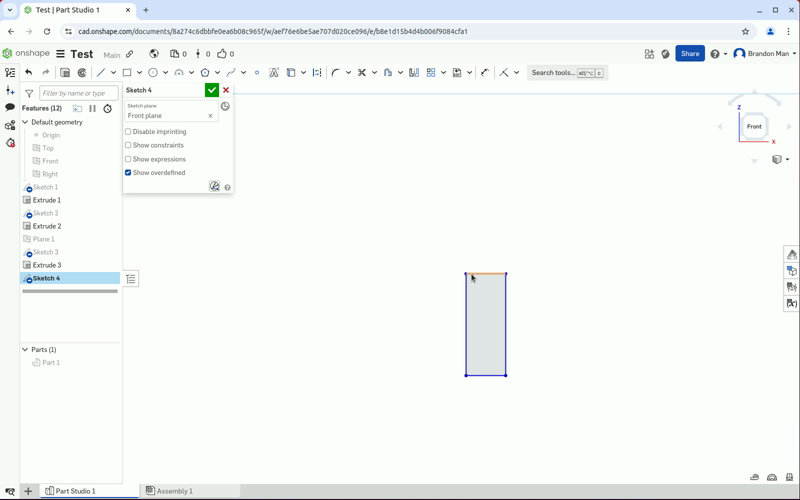
click(471, 273)
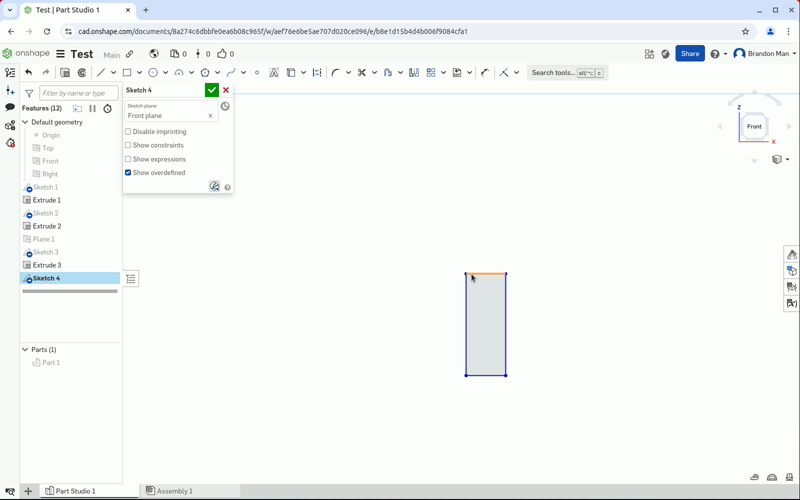
scroll(-6)
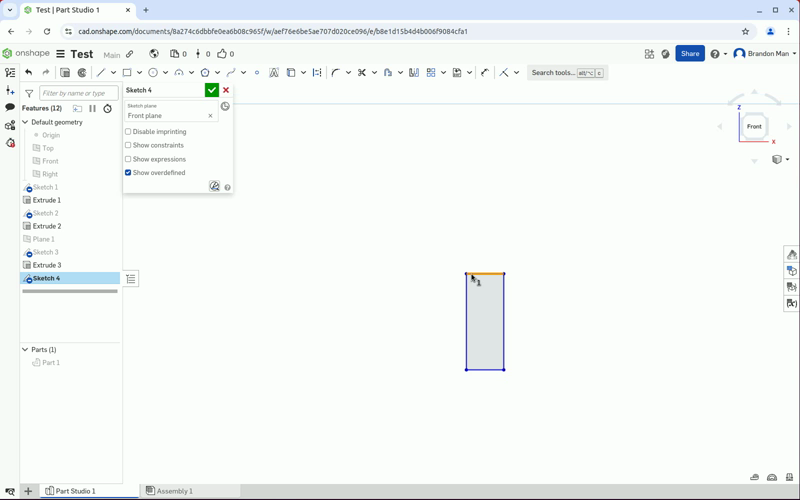
scroll(-6)
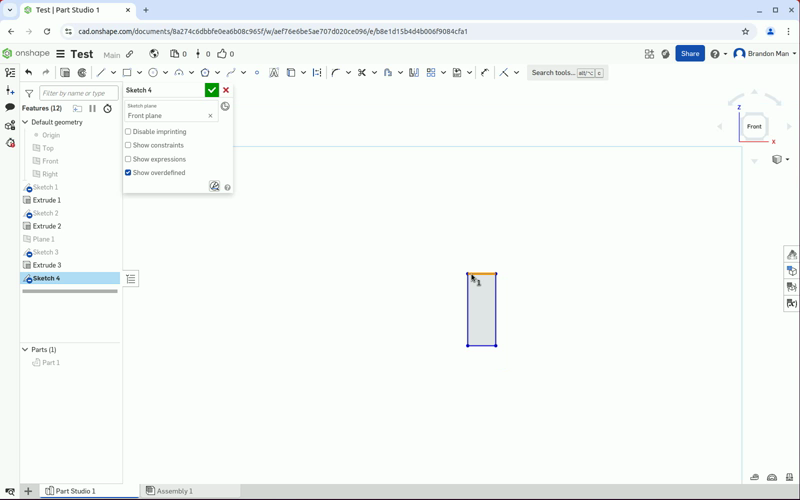
scroll(-6)
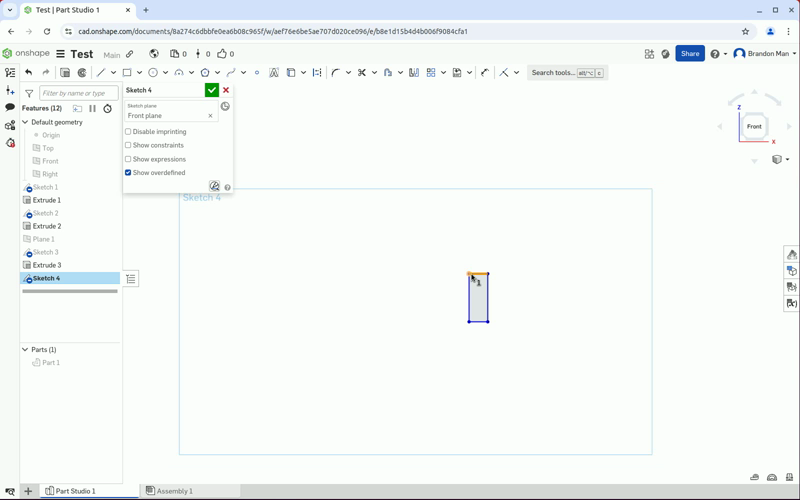
scroll(-6)
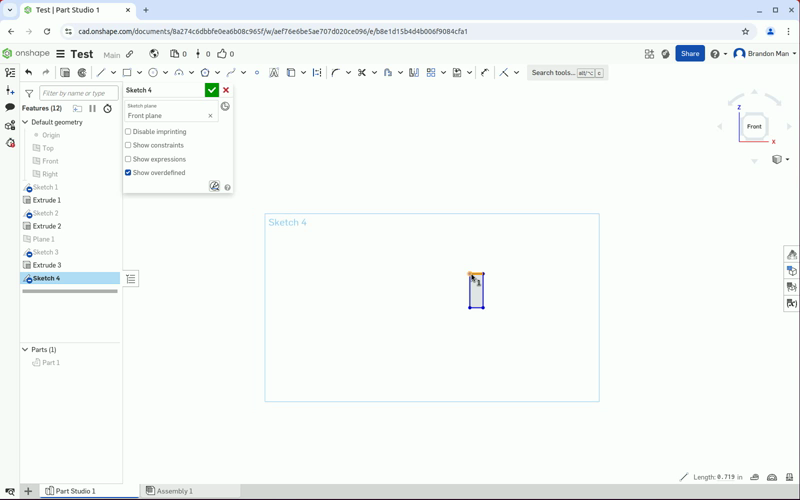
scroll(-6)
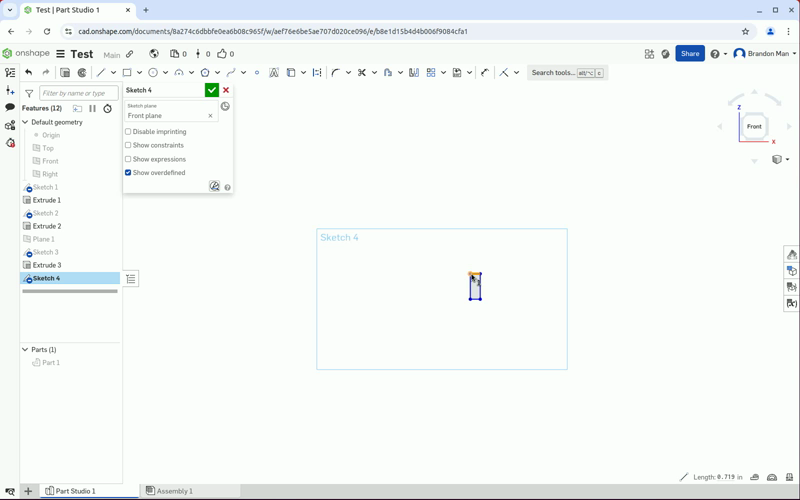
scroll(-6)
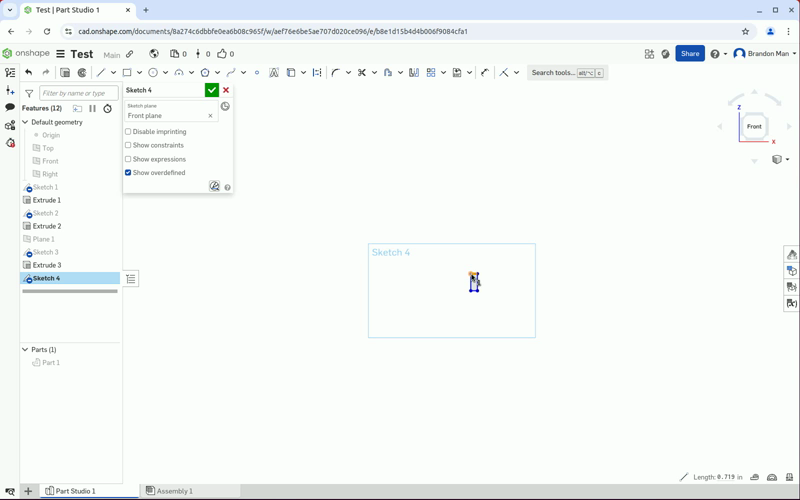
scroll(-6)
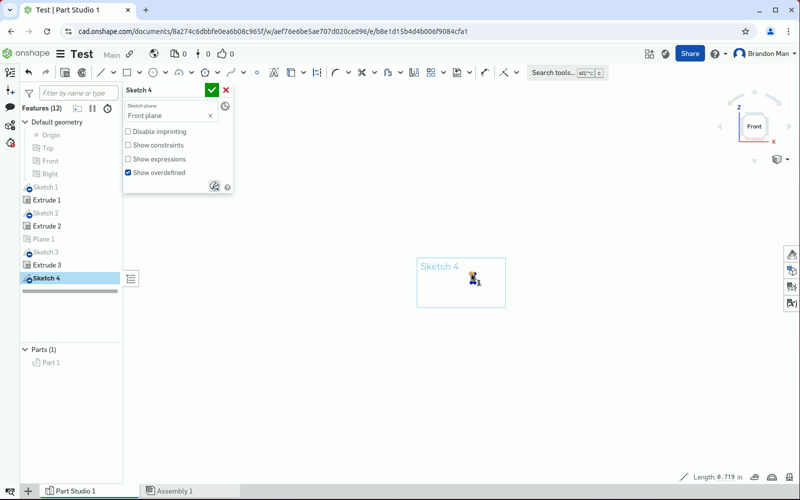
mouse_move(73, 352)
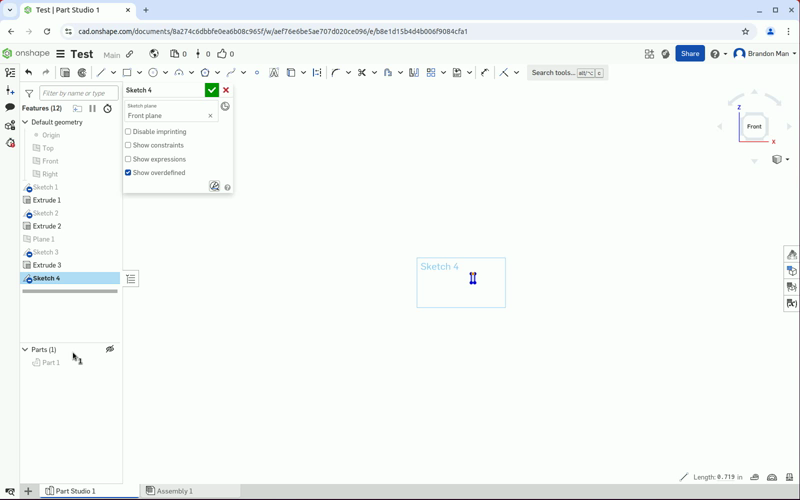
key(shift+y)
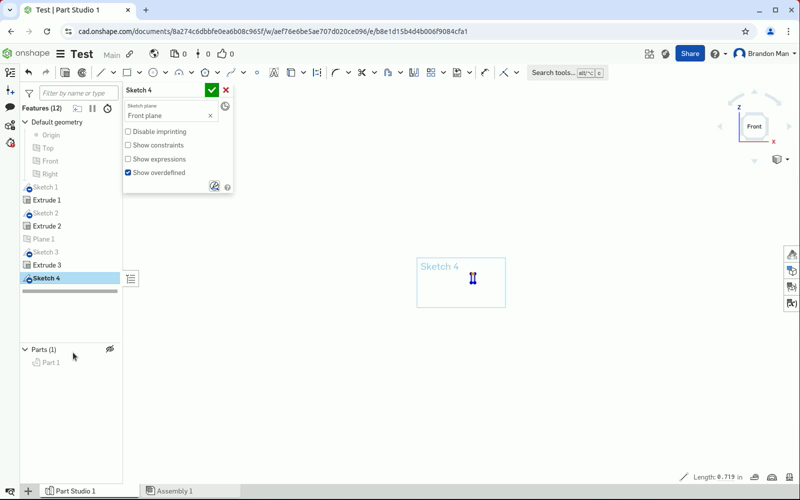
key(shift+e)
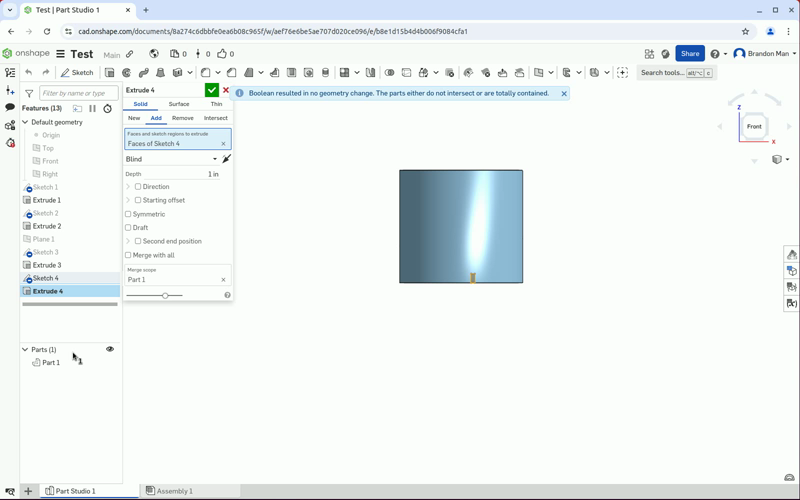
mouse_move(143, 106)
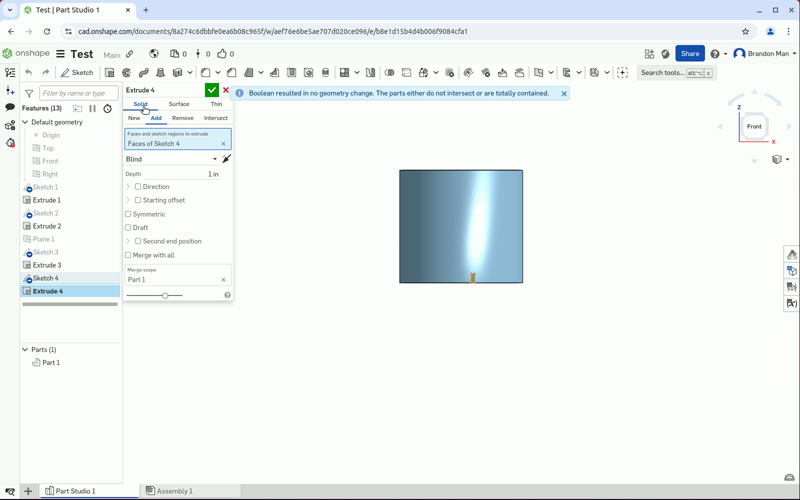
click(143, 106)
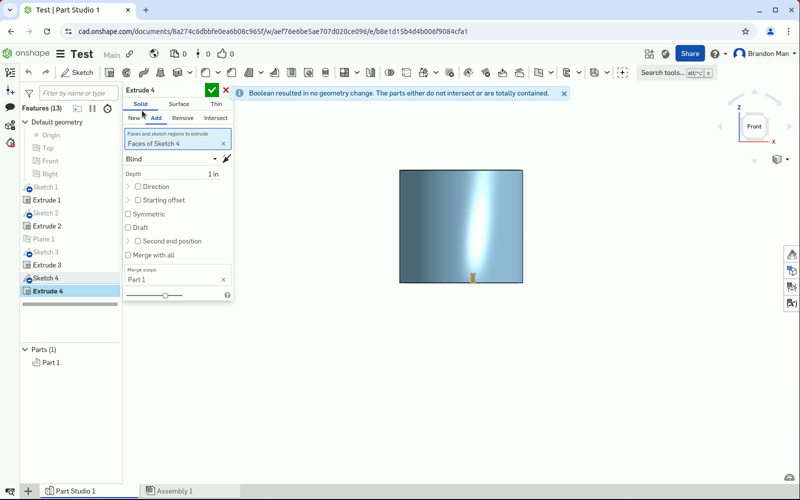
mouse_move(137, 120)
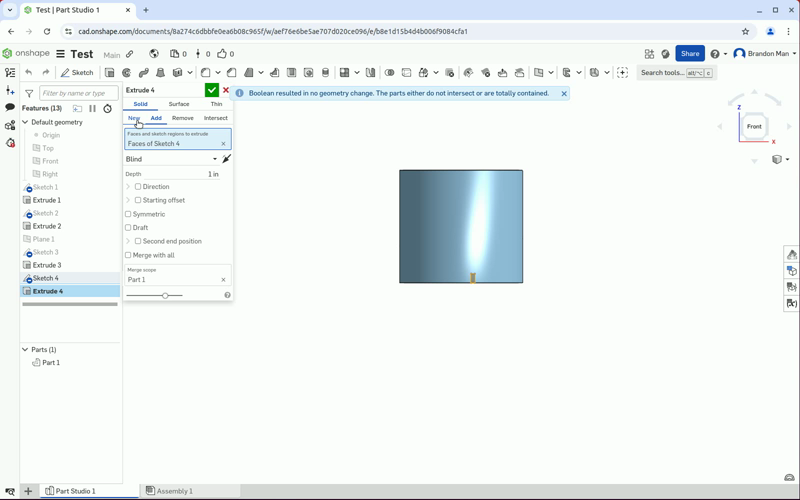
click(137, 120)
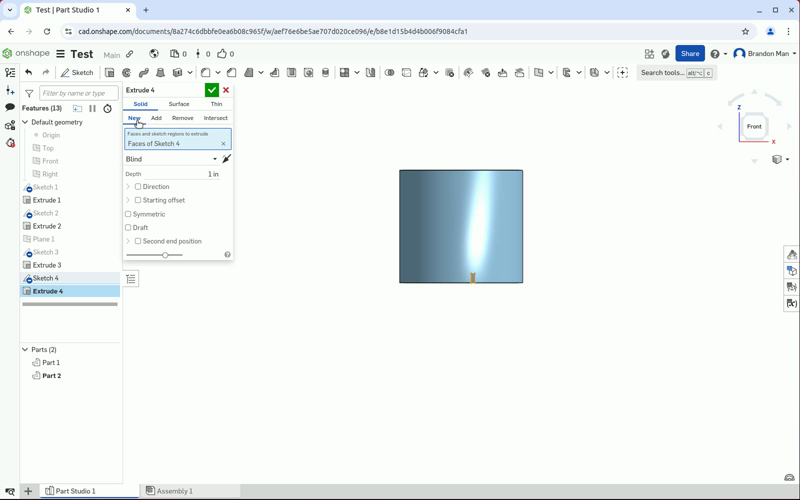
key(tab, 4)
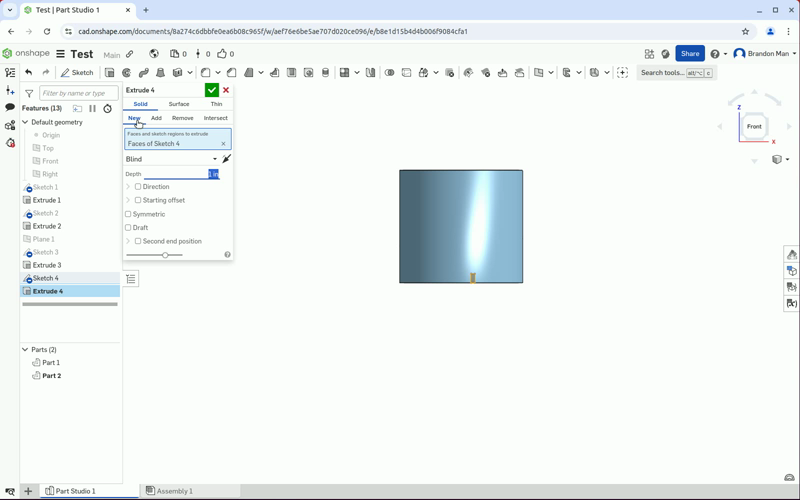
text(12.517)
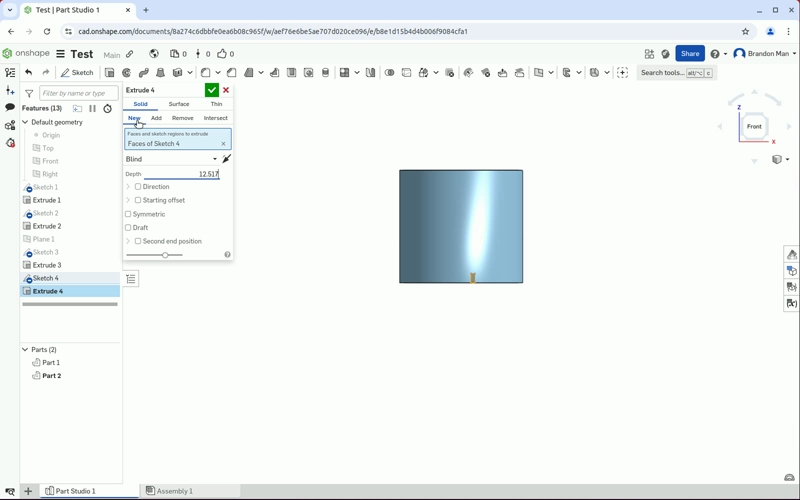
key(enter)
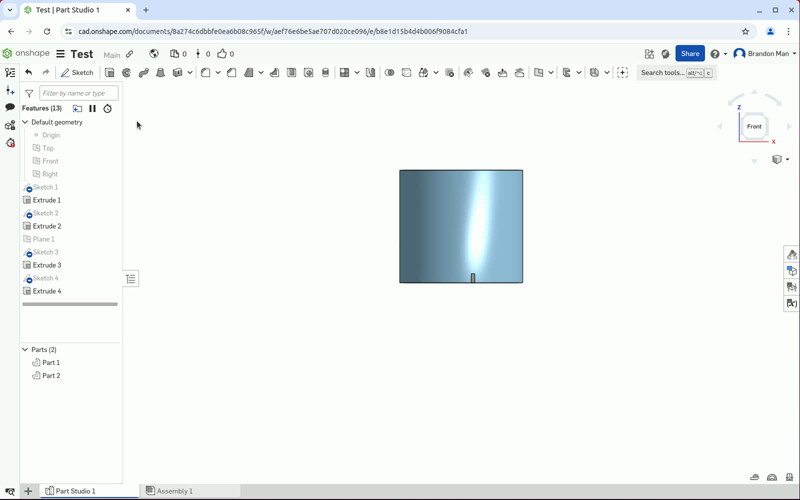
key(shift+h)
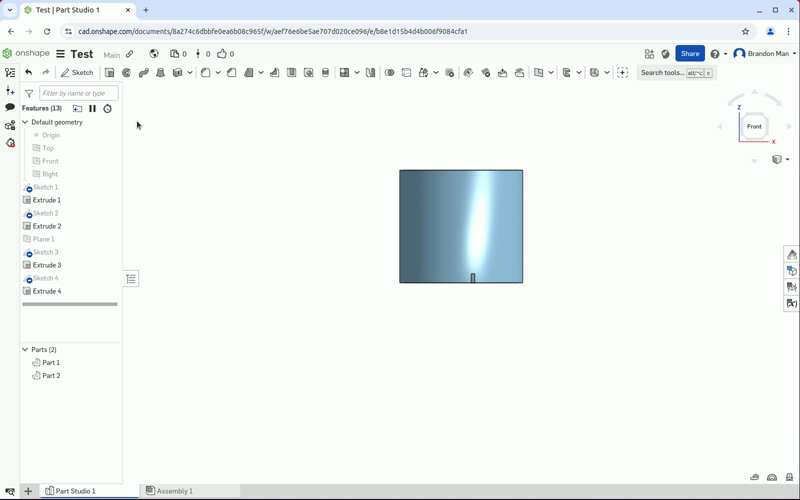
key(shift+h)
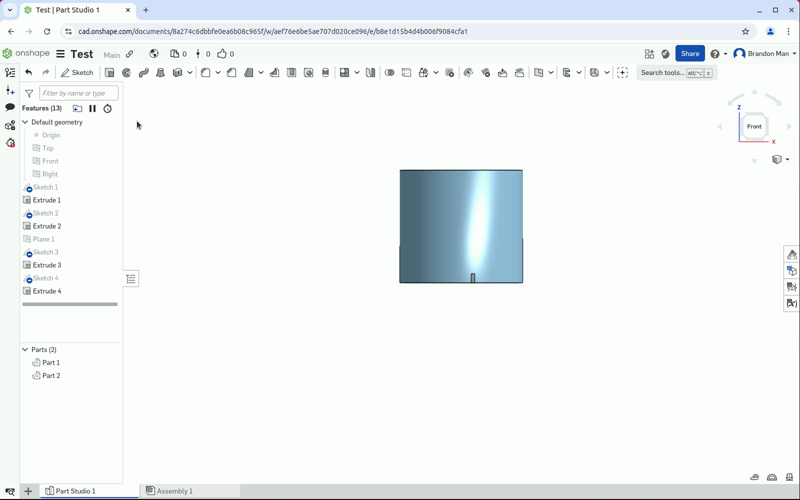
mouse_move(73, 189)
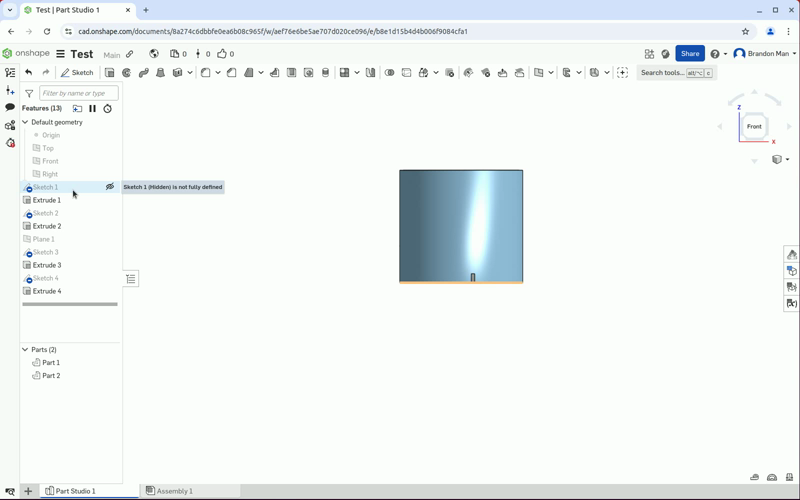
click(73, 189)
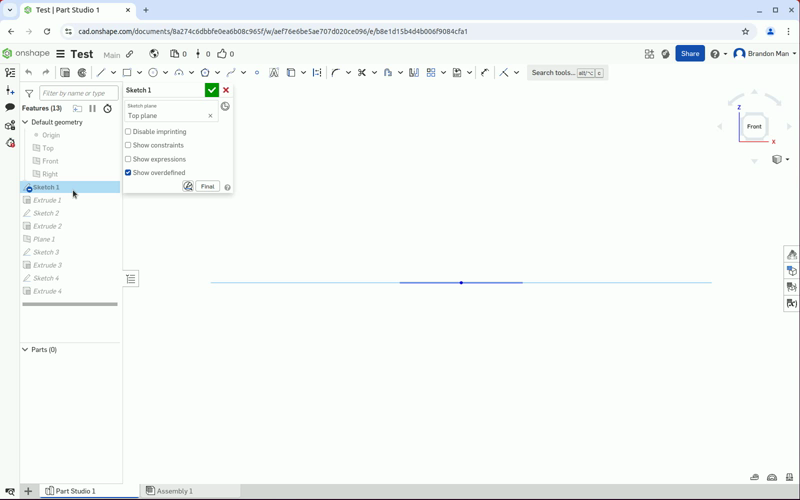
mouse_move(229, 92)
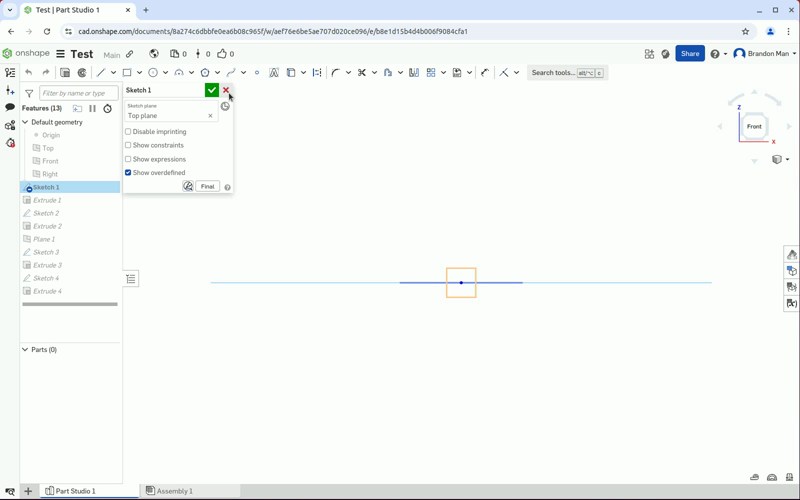
click(229, 92)
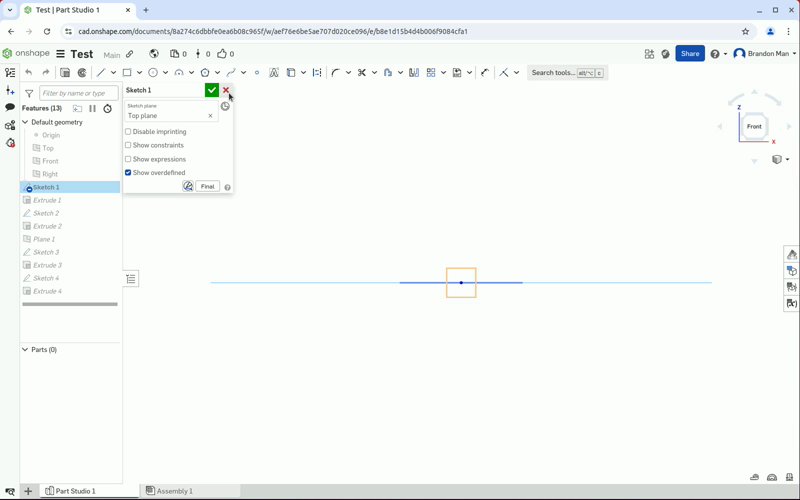
key(shift+s)
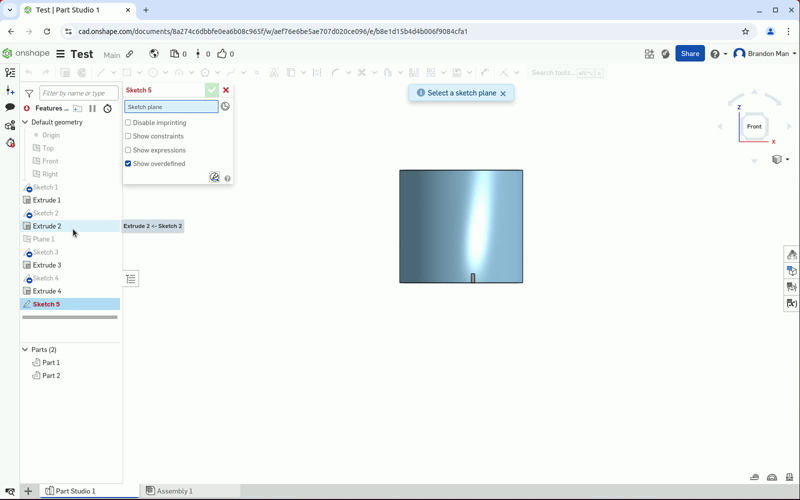
scroll(3)
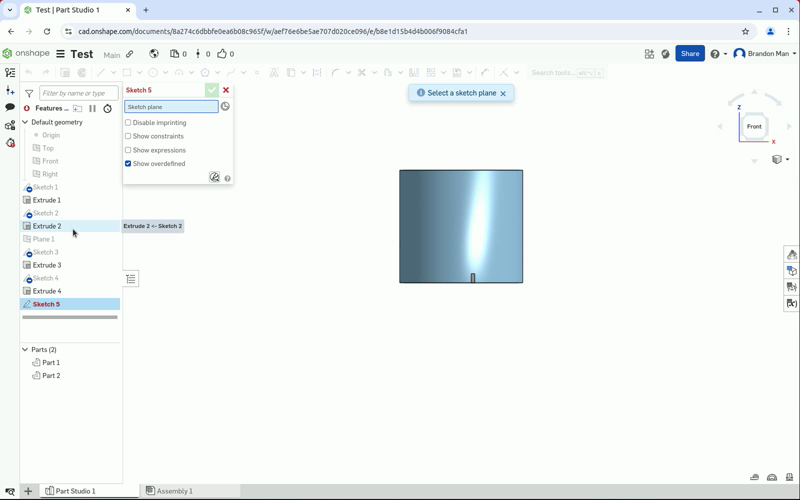
mouse_move(73, 163)
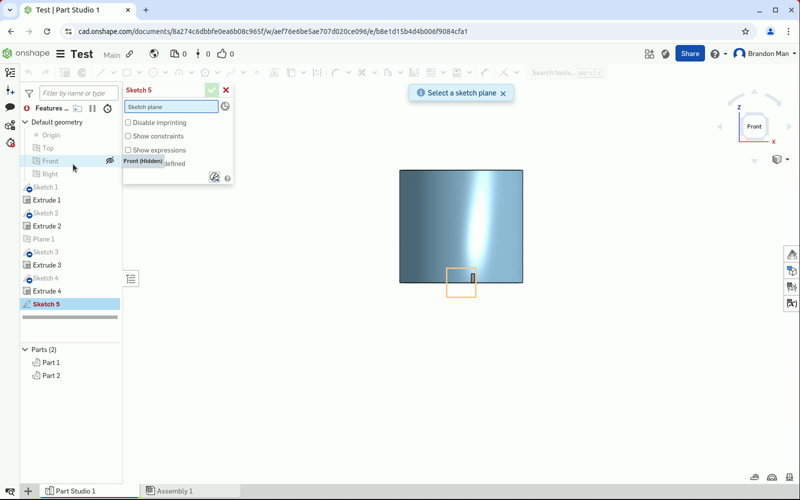
click(73, 163)
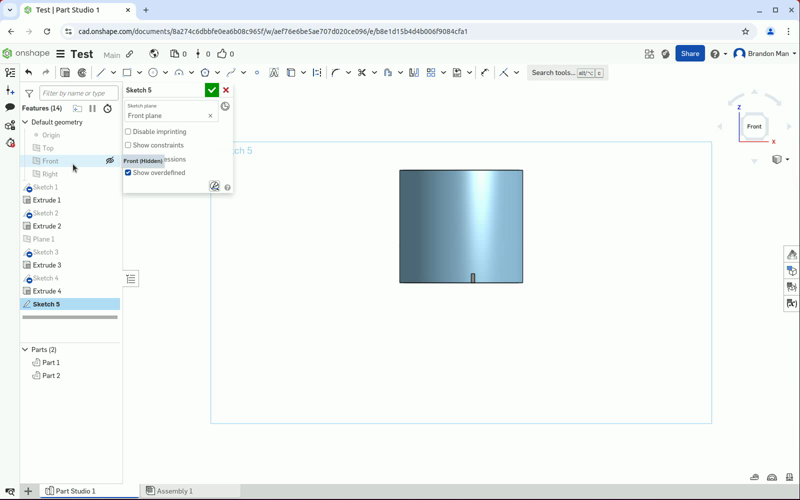
mouse_move(73, 352)
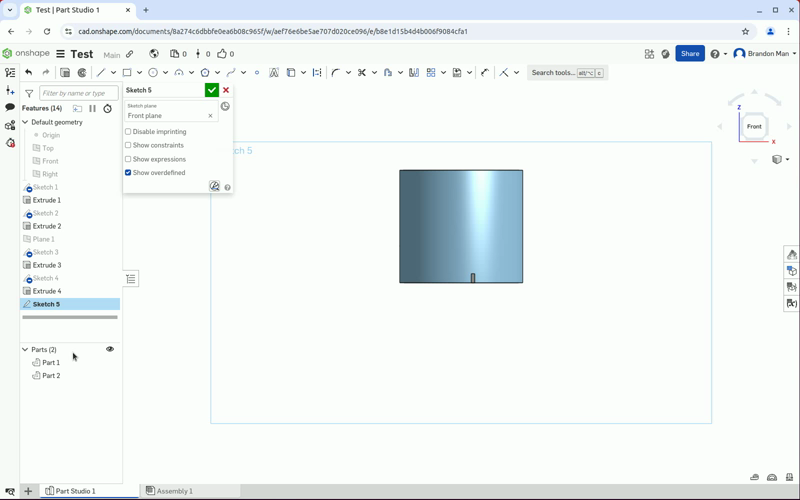
key(y)
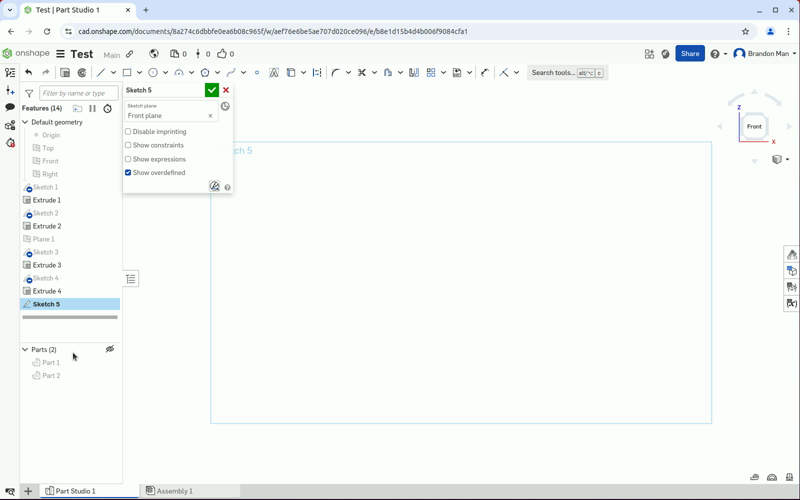
key(l)
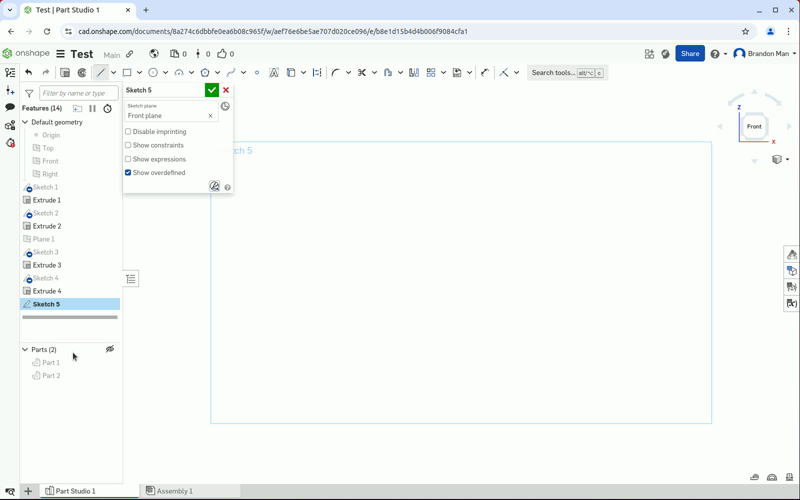
key_down(shift)
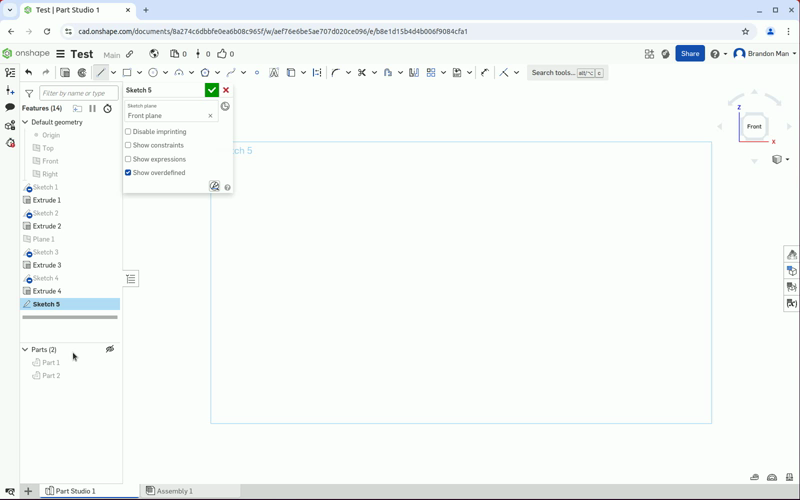
mouse_move(467, 280)
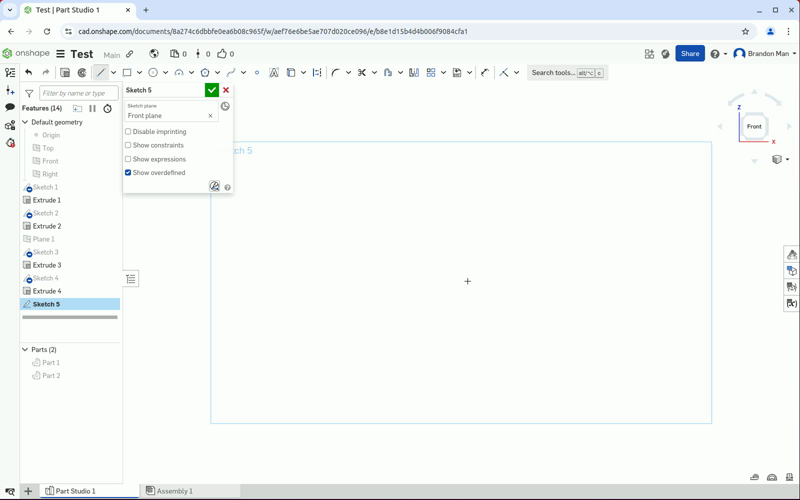
click(467, 280)
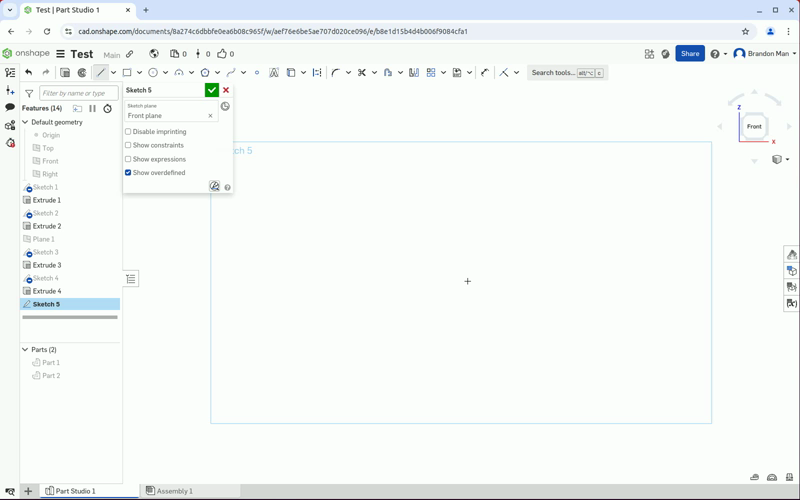
key_up(shift)
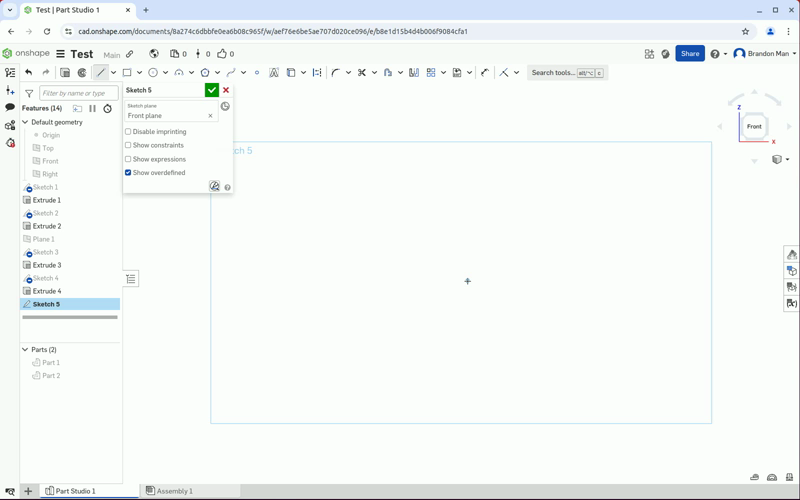
key_down(shift)
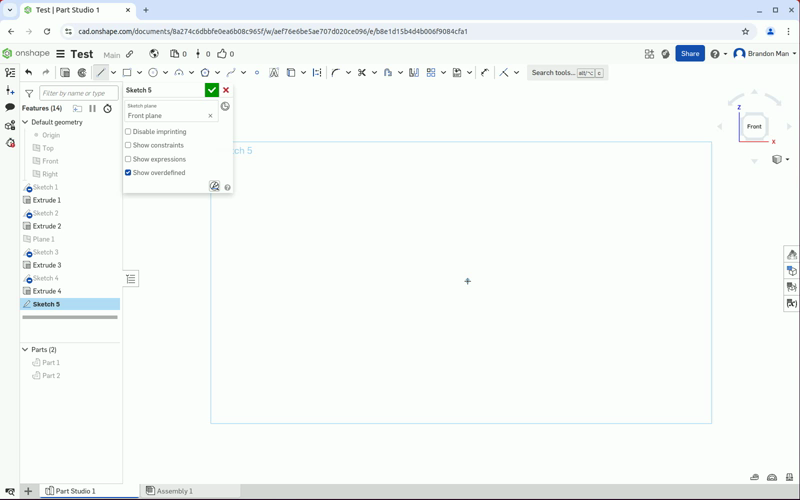
mouse_move(497, 280)
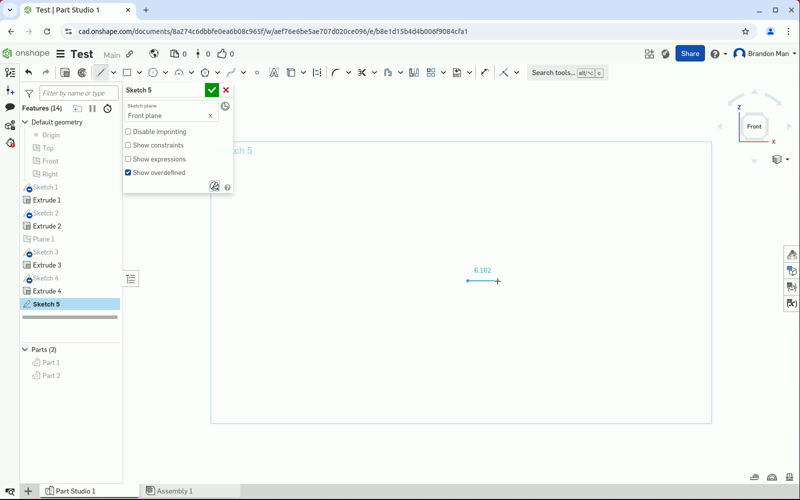
mouse_move(479, 280)
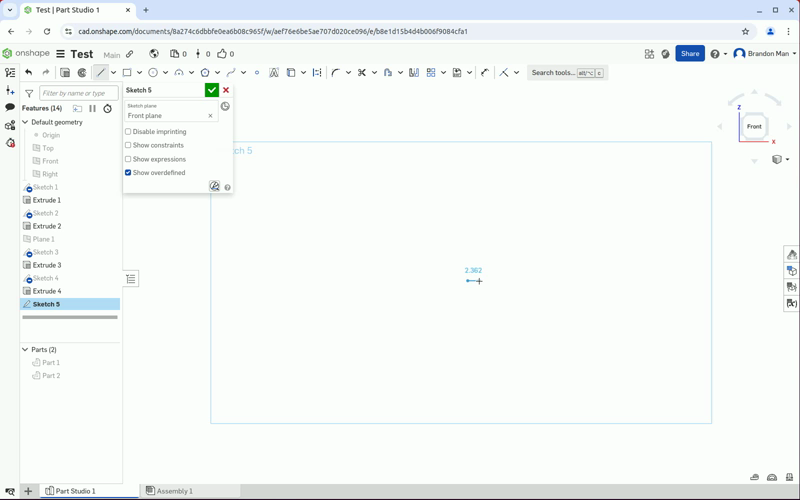
click(479, 280)
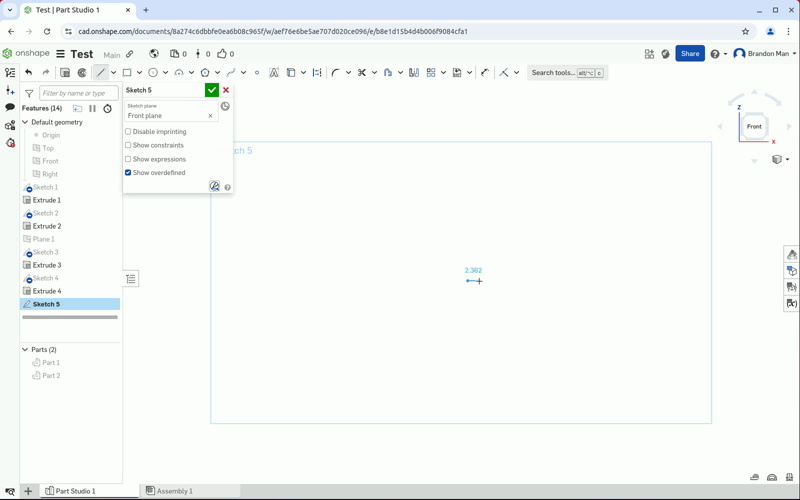
key_up(shift)
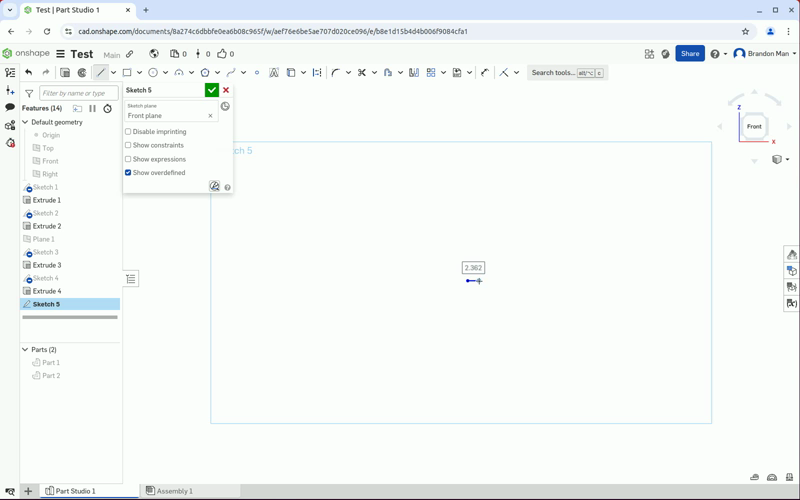
key_down(shift)
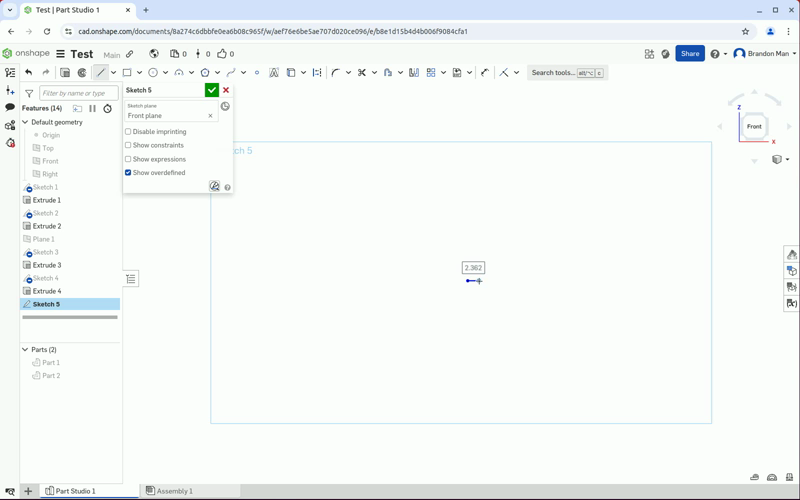
mouse_move(509, 280)
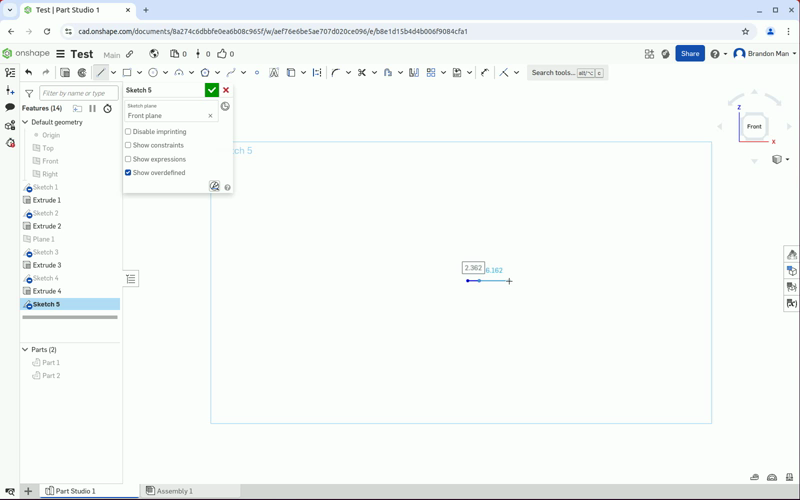
mouse_move(479, 276)
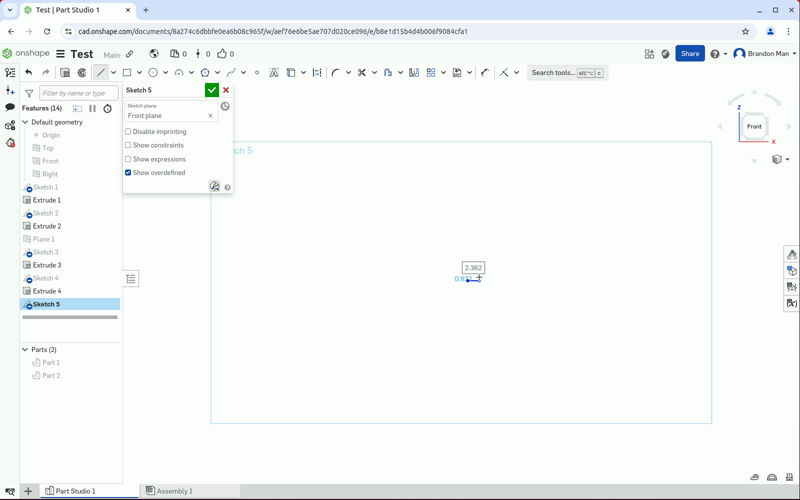
scroll(6)
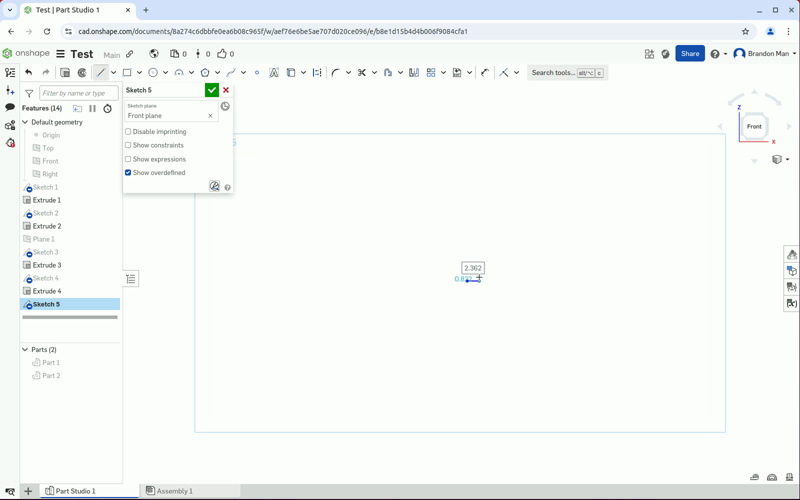
scroll(6)
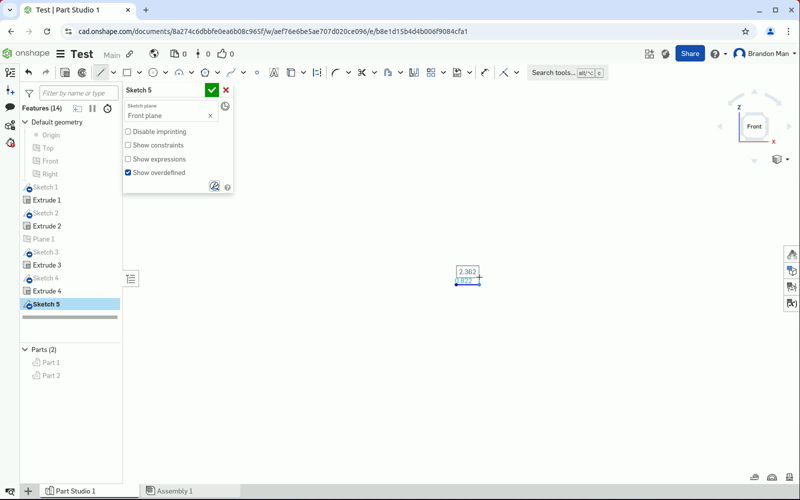
scroll(6)
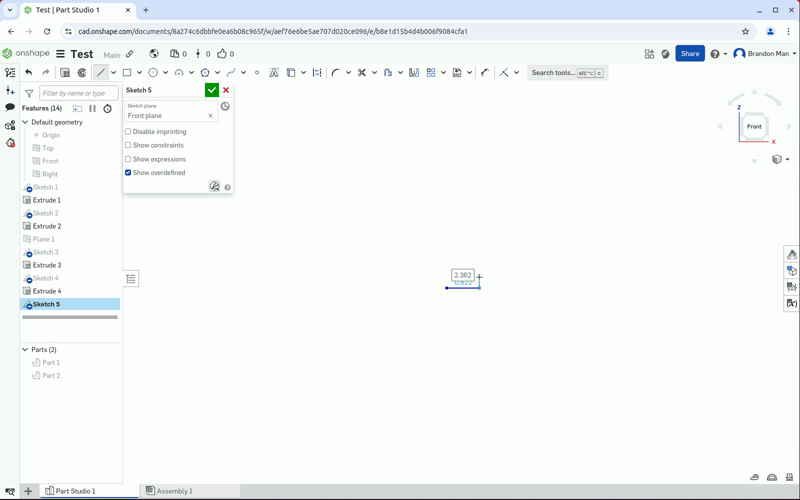
scroll(6)
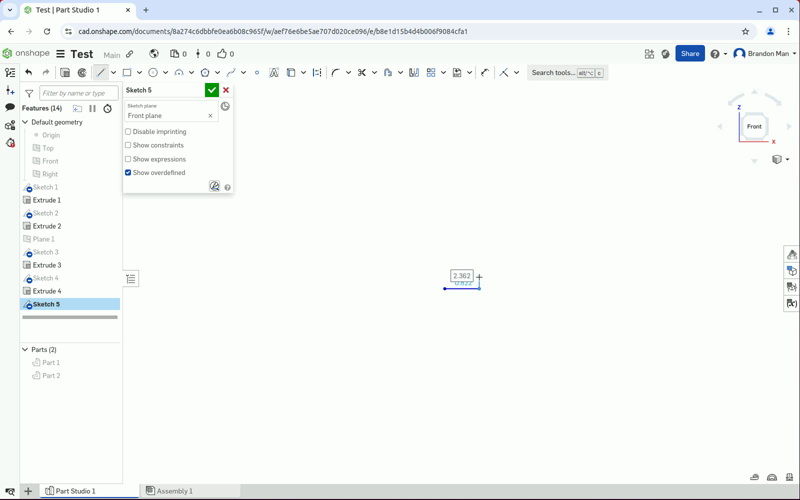
scroll(6)
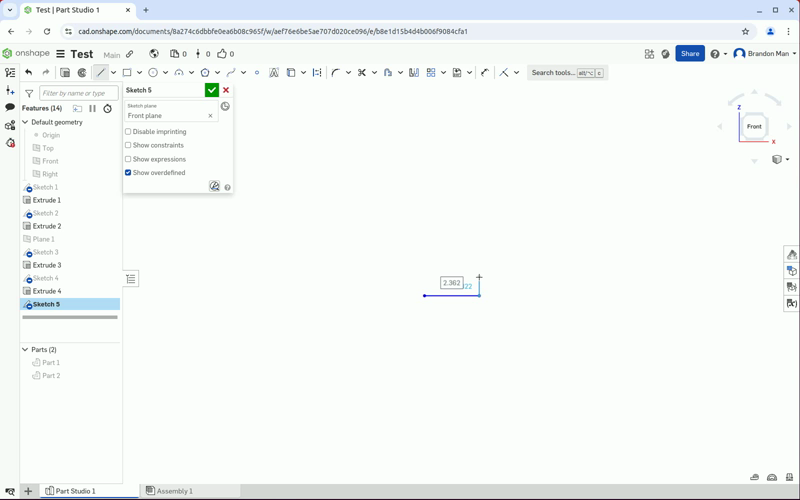
scroll(6)
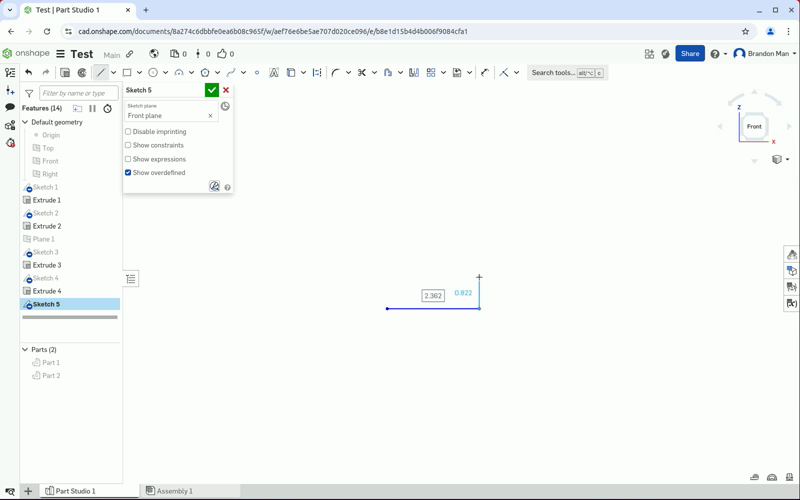
scroll(6)
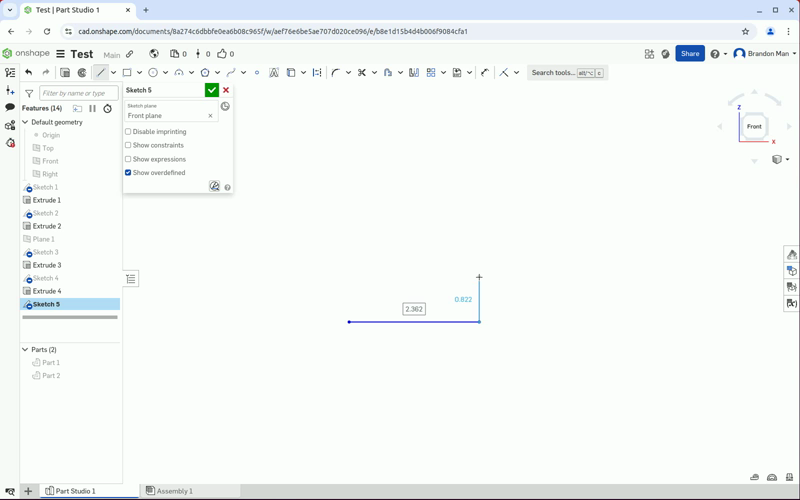
click(479, 276)
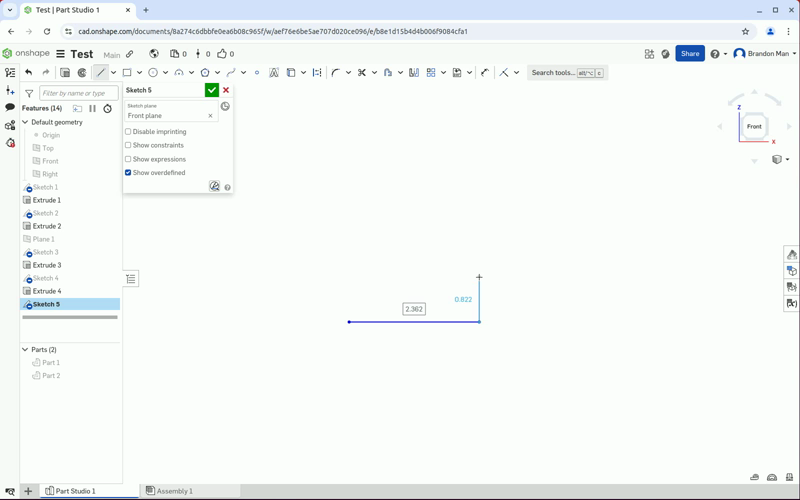
scroll(-6)
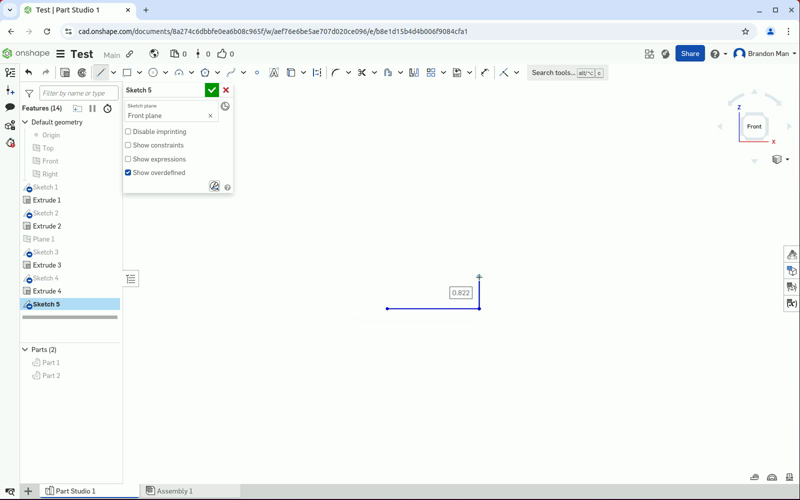
scroll(-6)
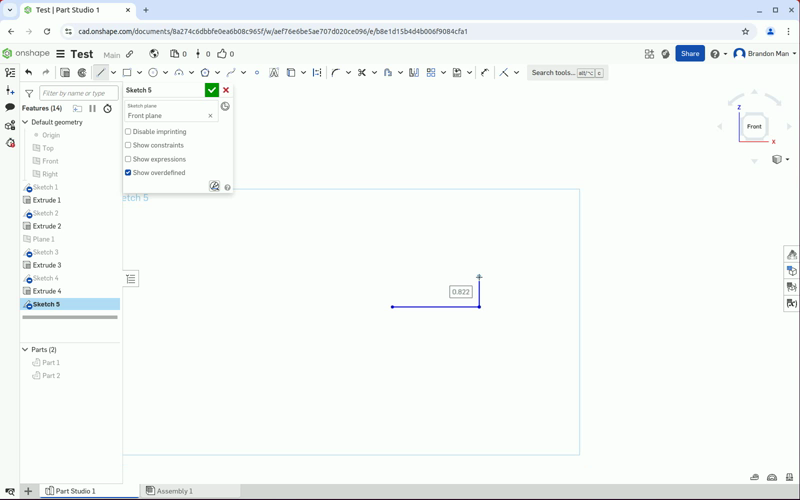
scroll(-6)
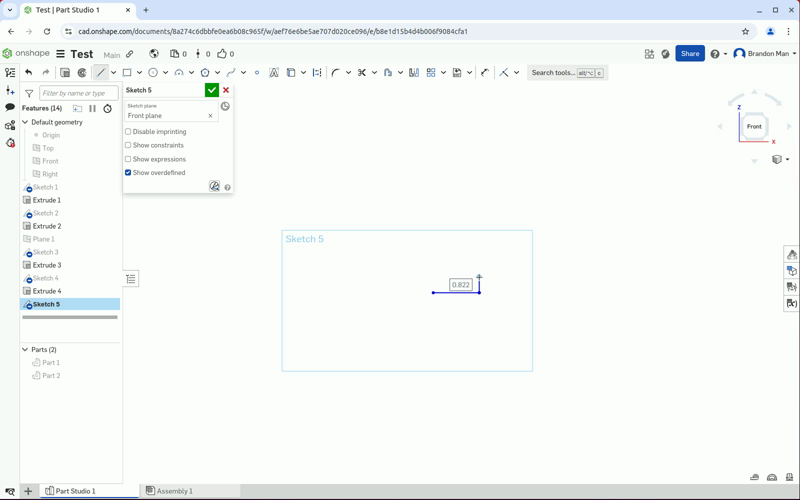
scroll(-6)
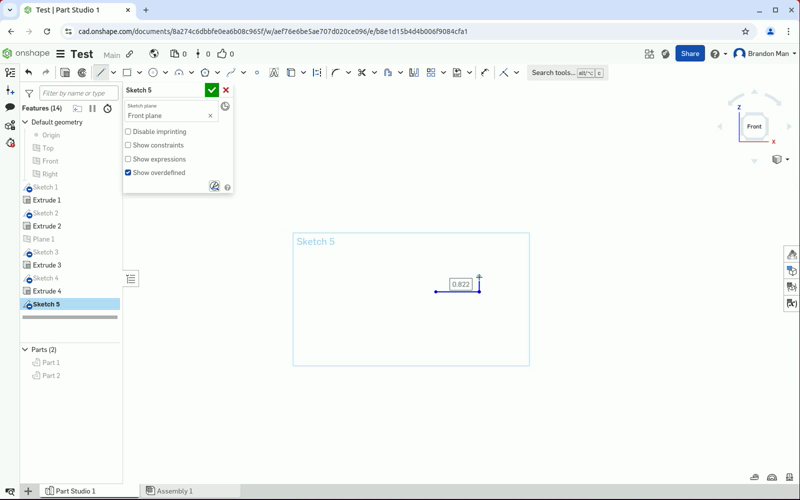
scroll(-6)
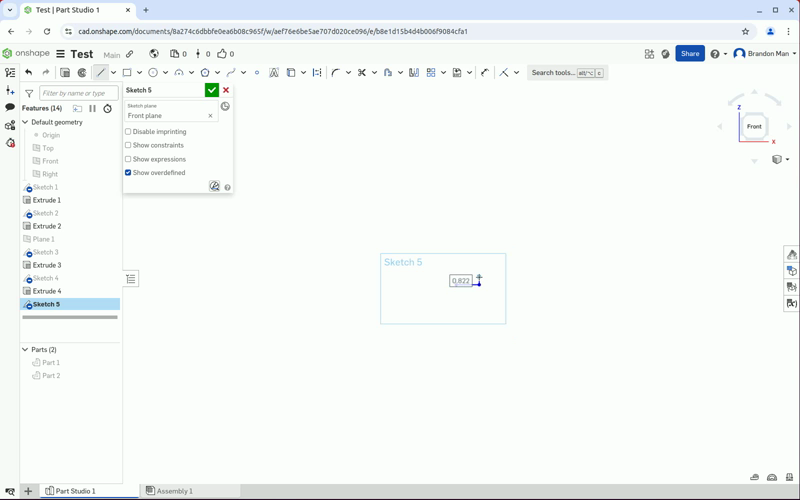
scroll(-6)
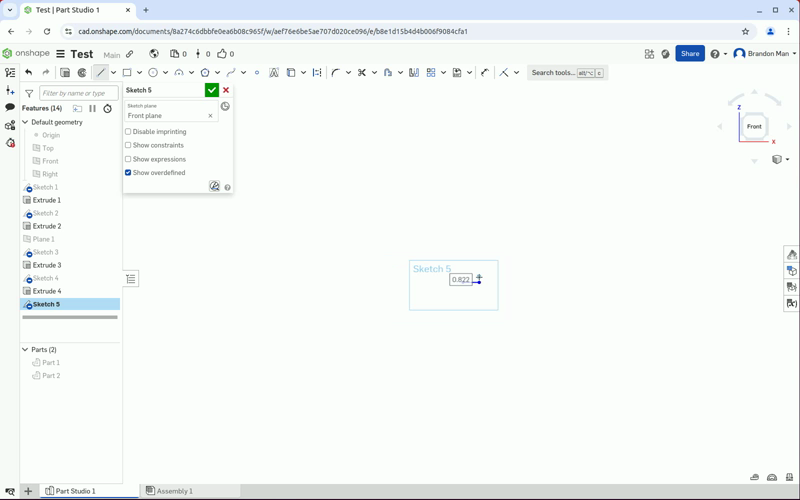
scroll(-6)
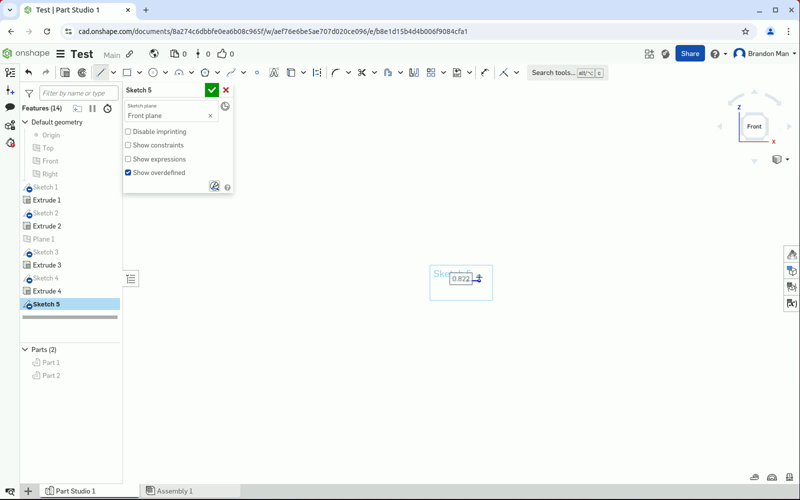
key_up(shift)
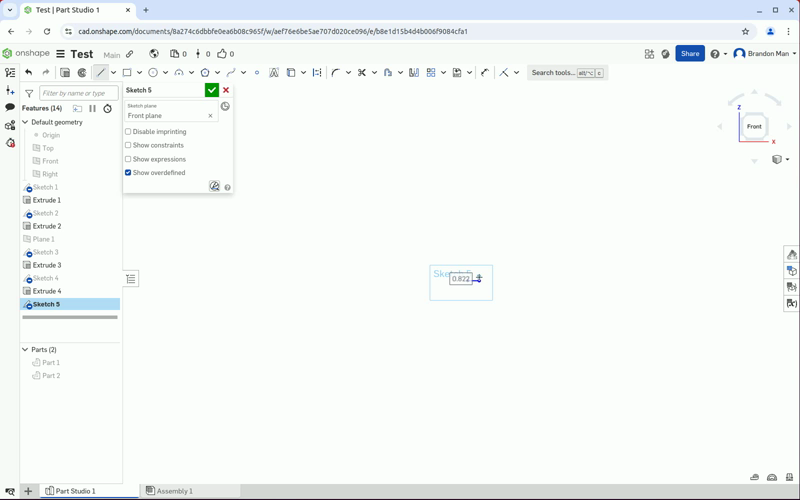
key_down(shift)
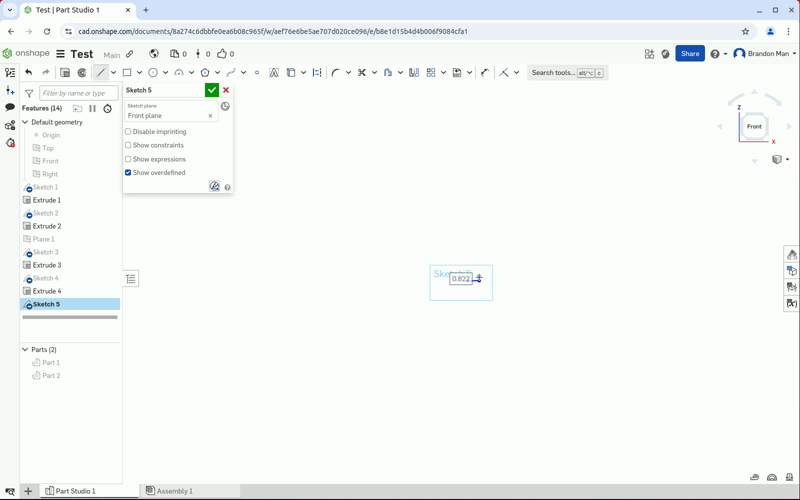
mouse_move(509, 276)
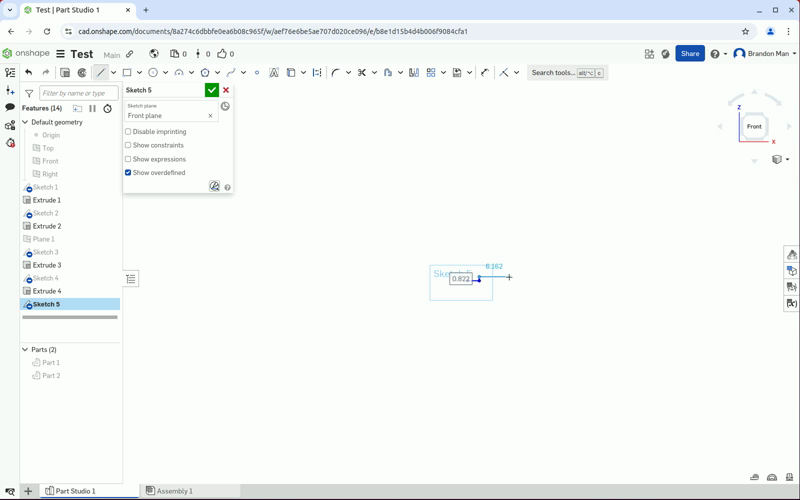
mouse_move(467, 276)
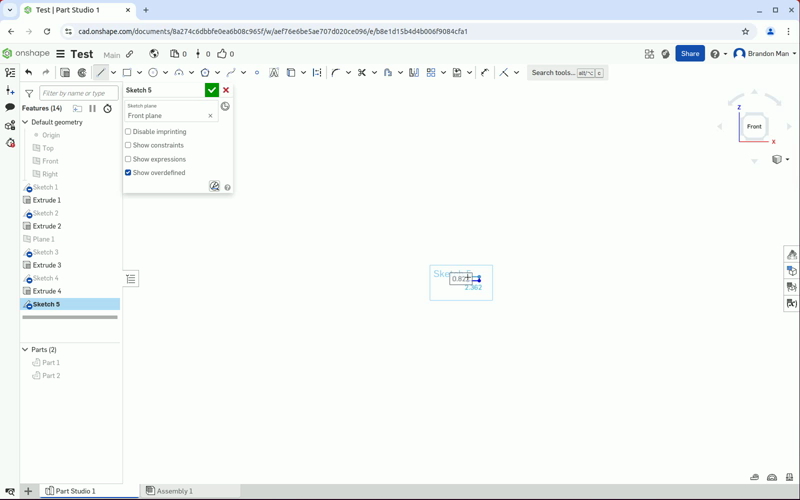
scroll(6)
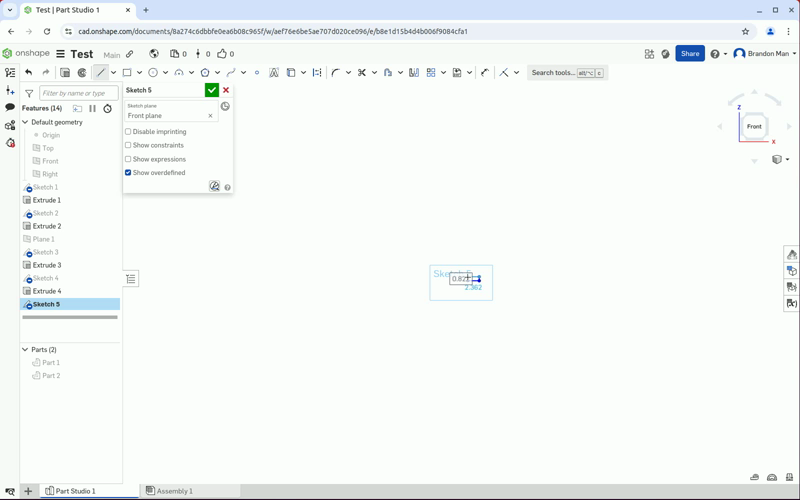
scroll(6)
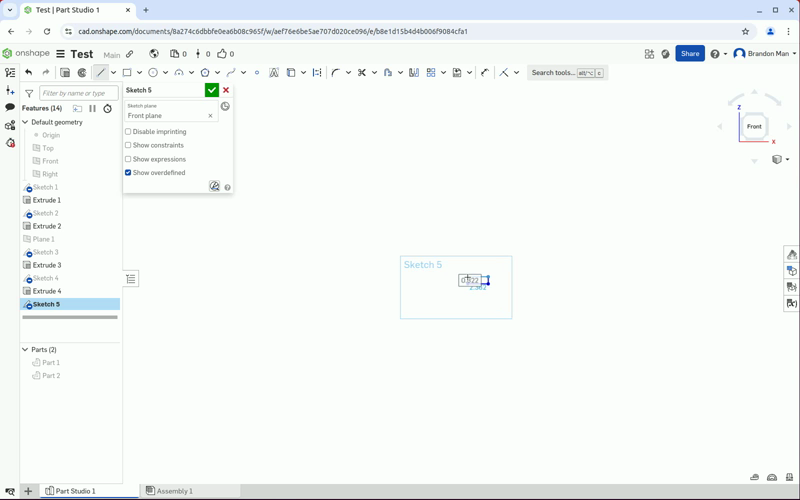
scroll(6)
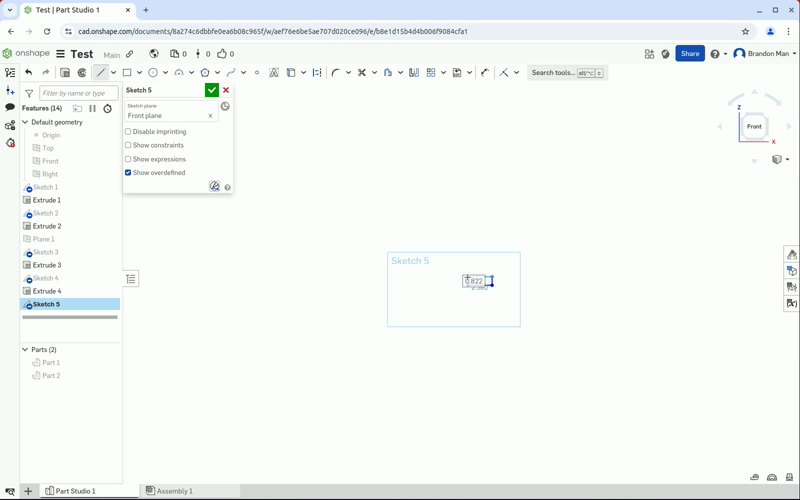
scroll(6)
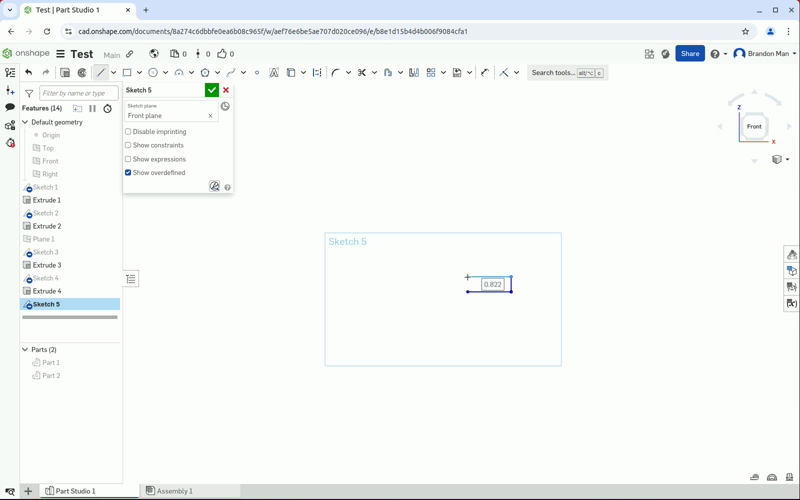
scroll(6)
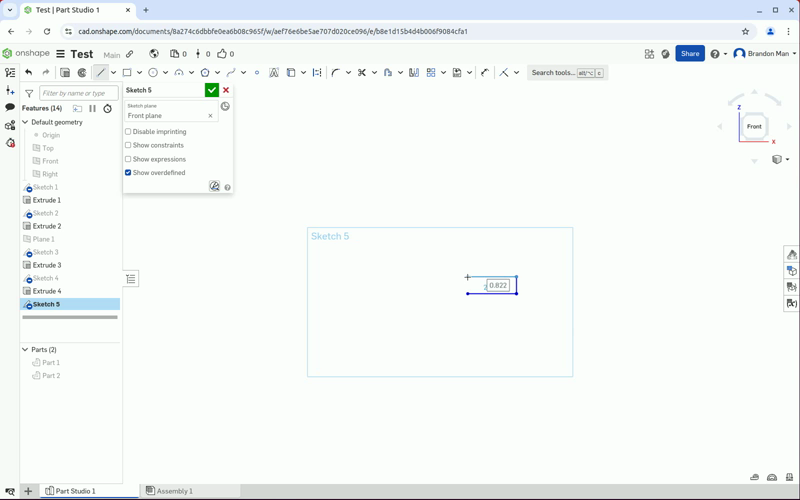
scroll(6)
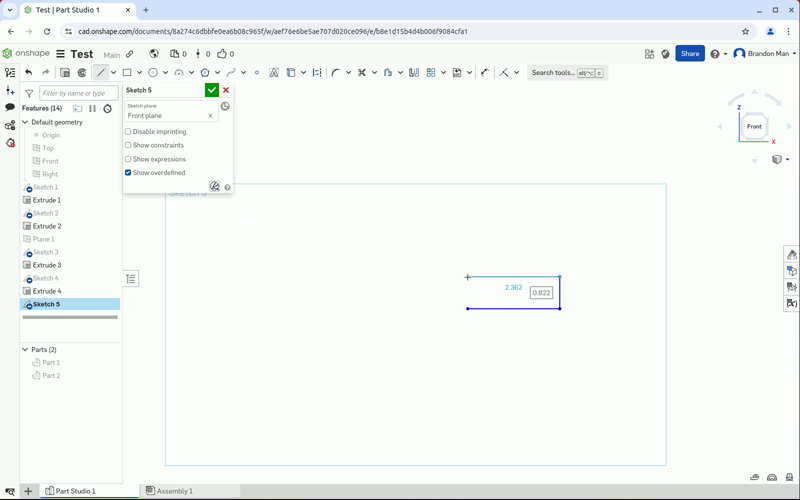
scroll(6)
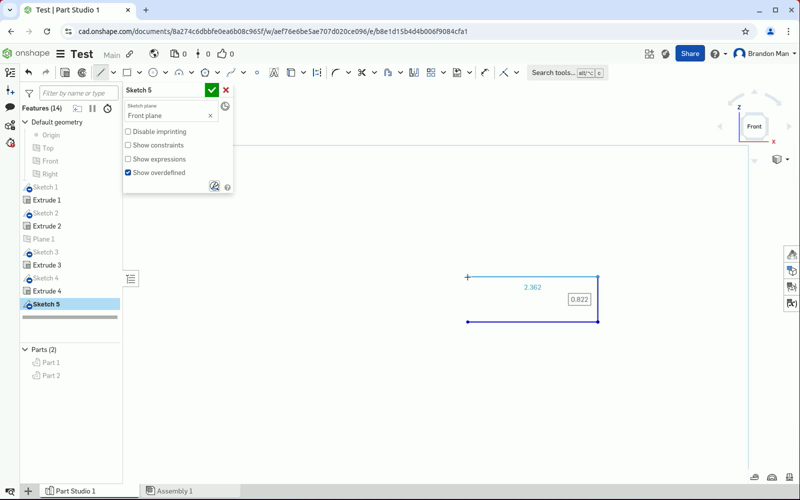
click(467, 276)
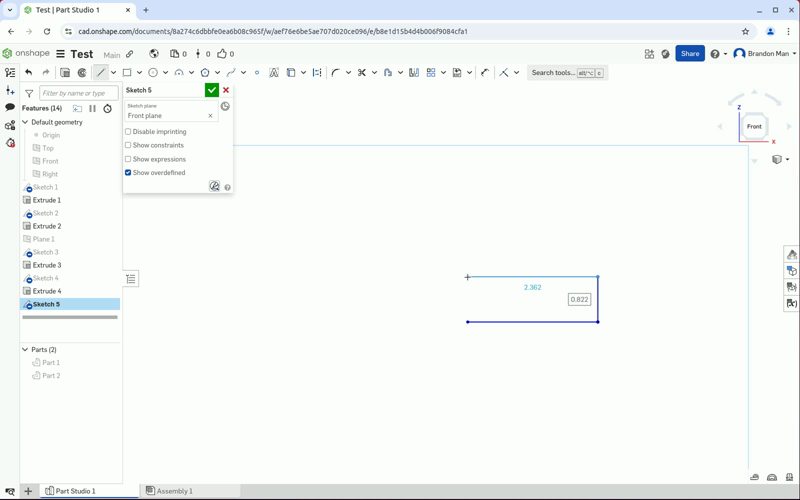
scroll(-6)
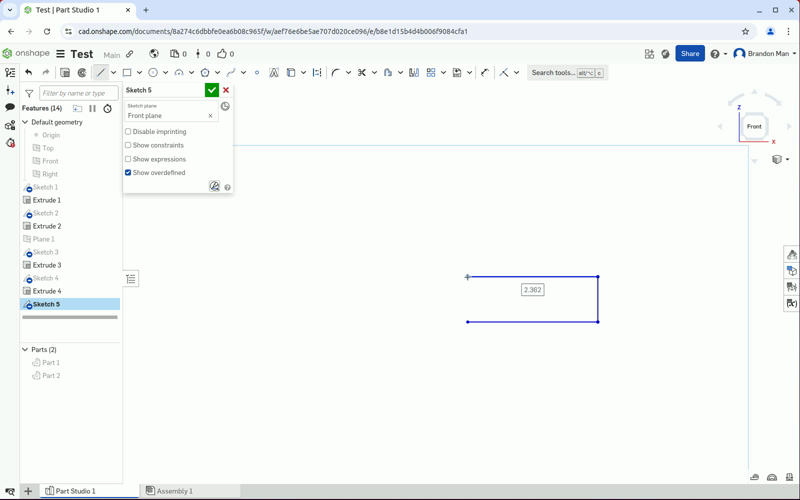
scroll(-6)
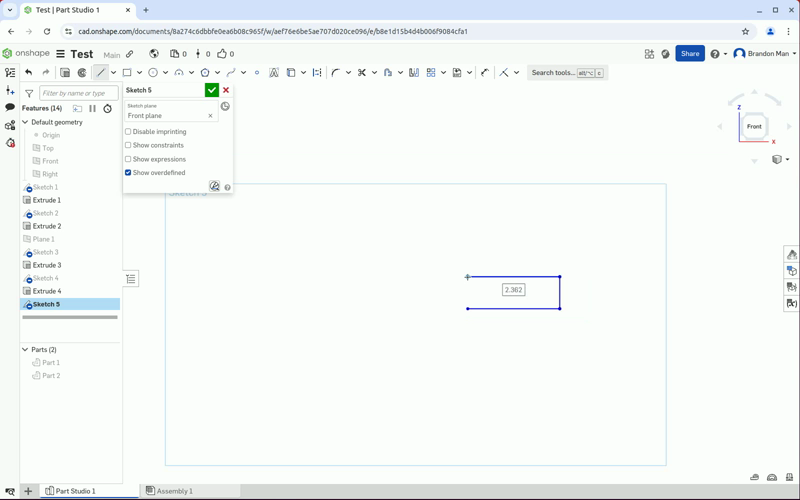
scroll(-6)
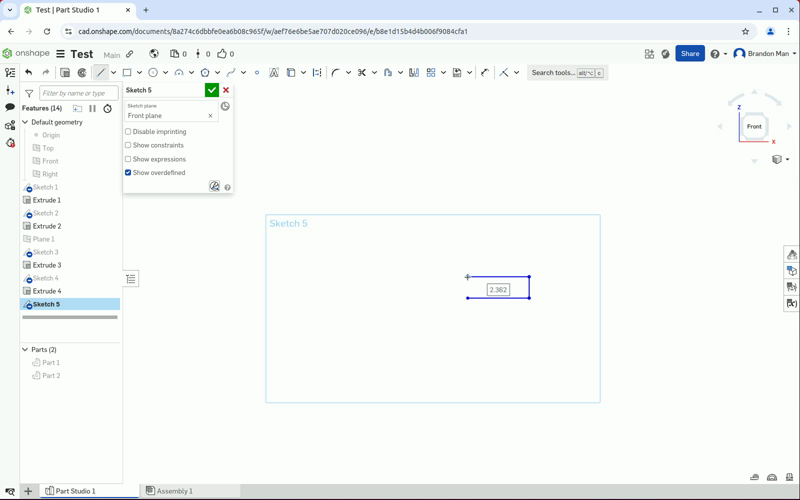
scroll(-6)
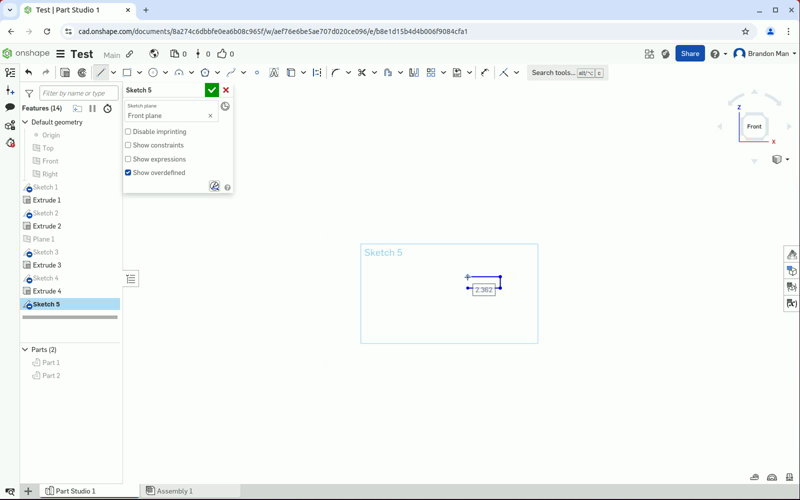
scroll(-6)
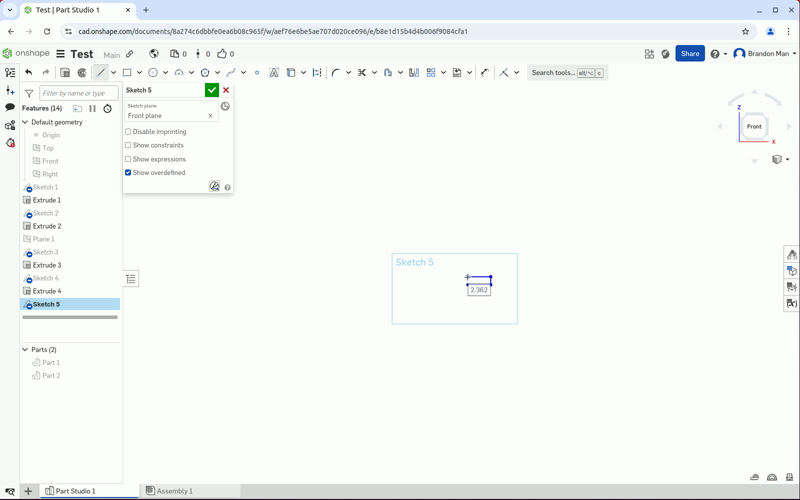
scroll(-6)
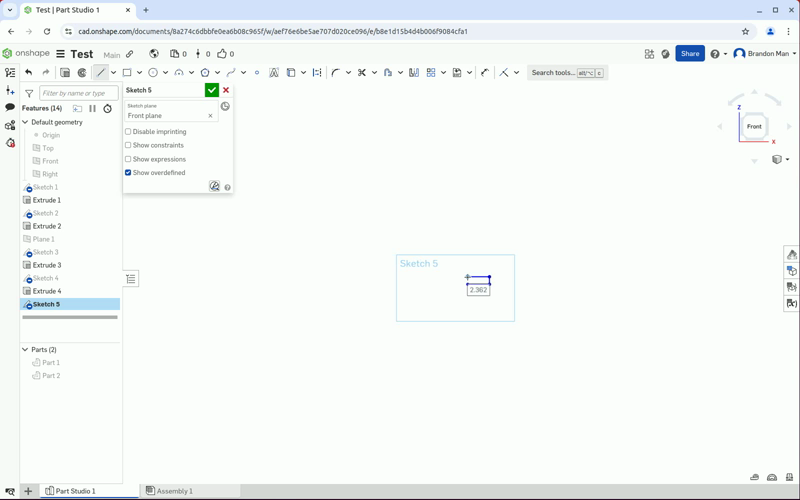
scroll(-6)
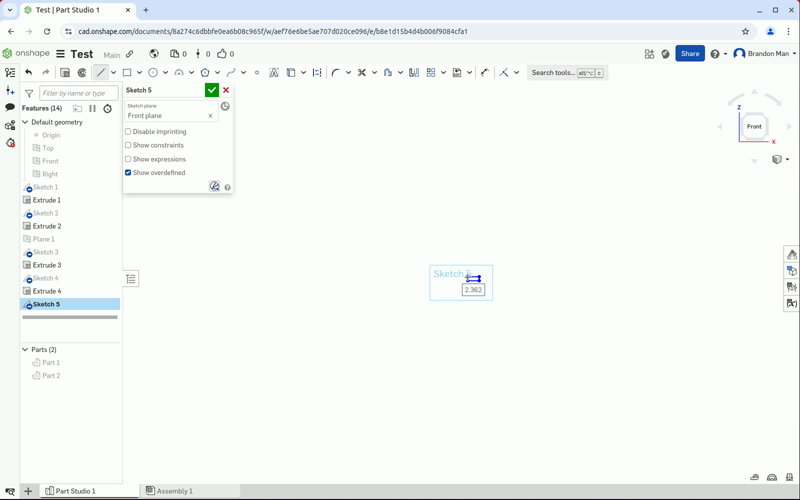
key_up(shift)
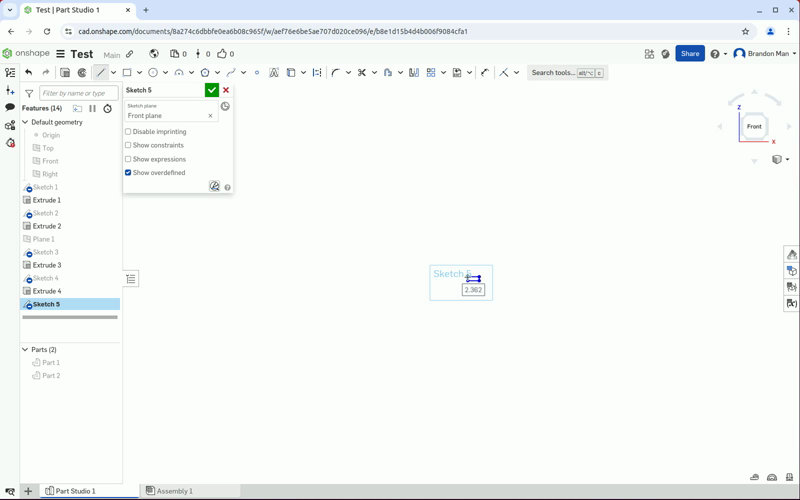
mouse_move(497, 276)
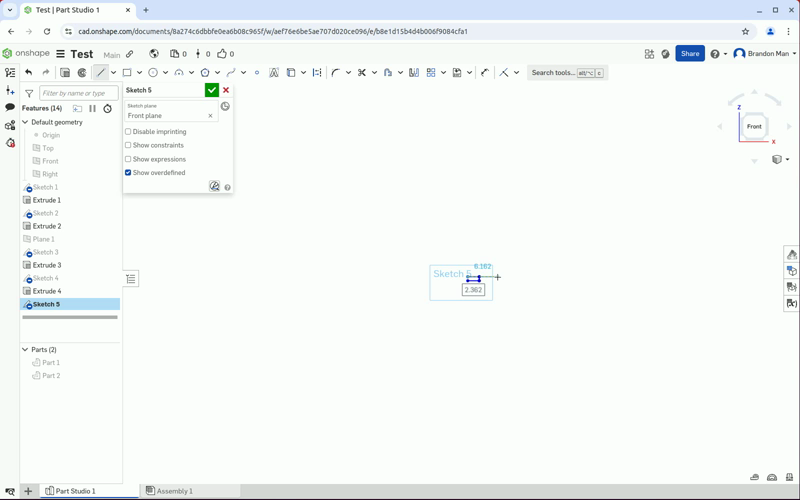
key_down(shift)
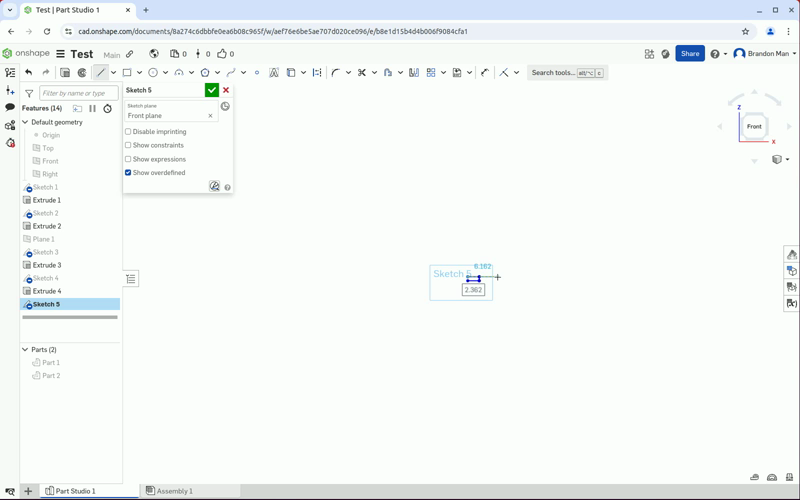
mouse_move(467, 280)
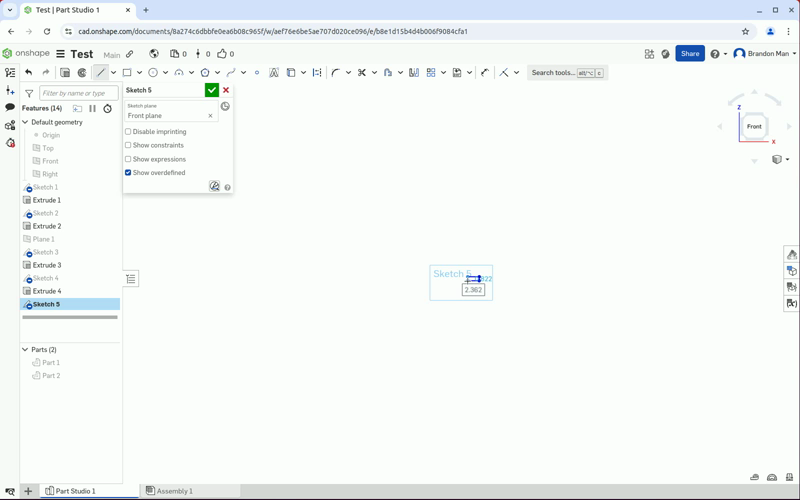
scroll(6)
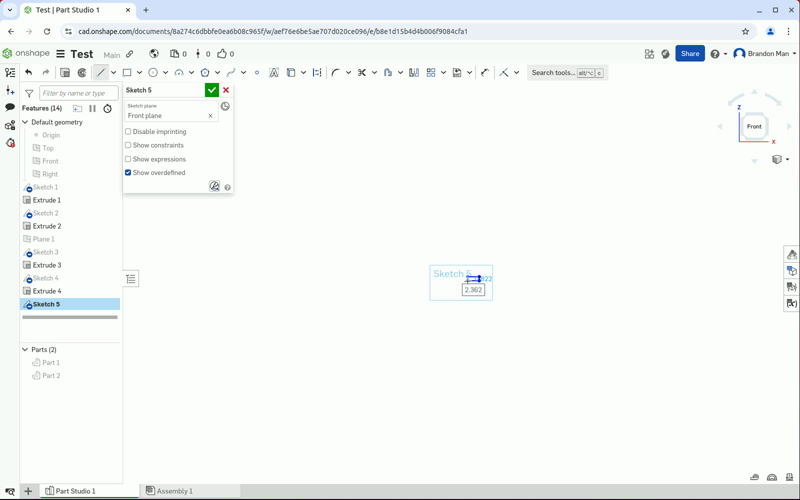
scroll(6)
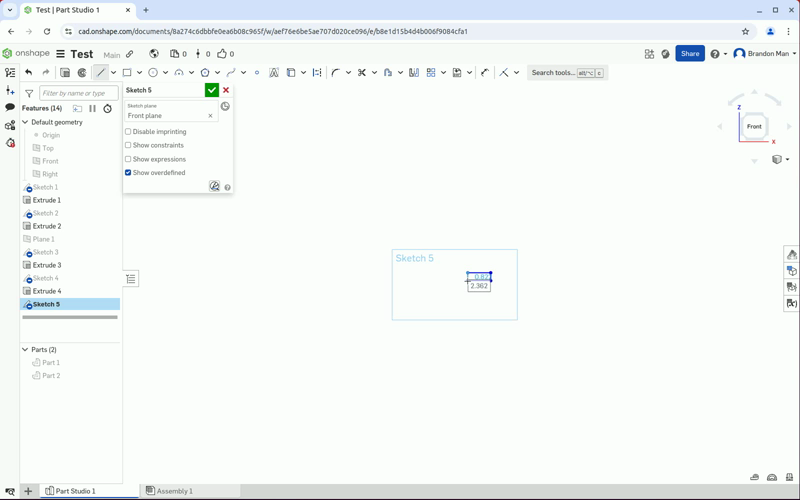
scroll(6)
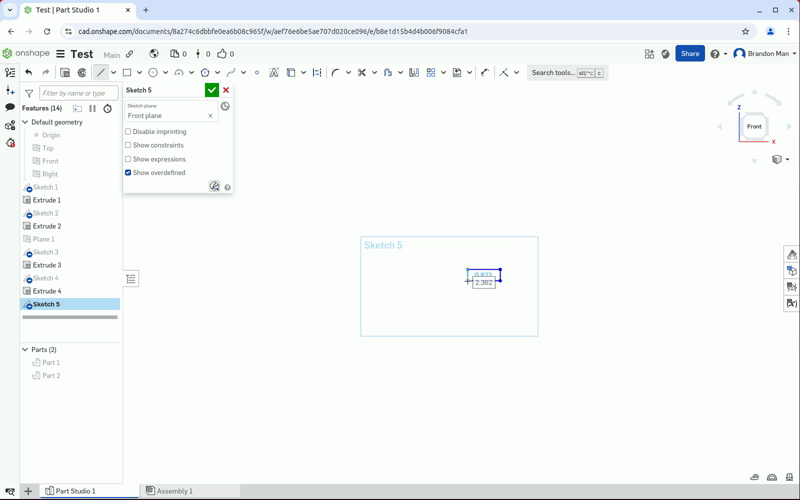
scroll(6)
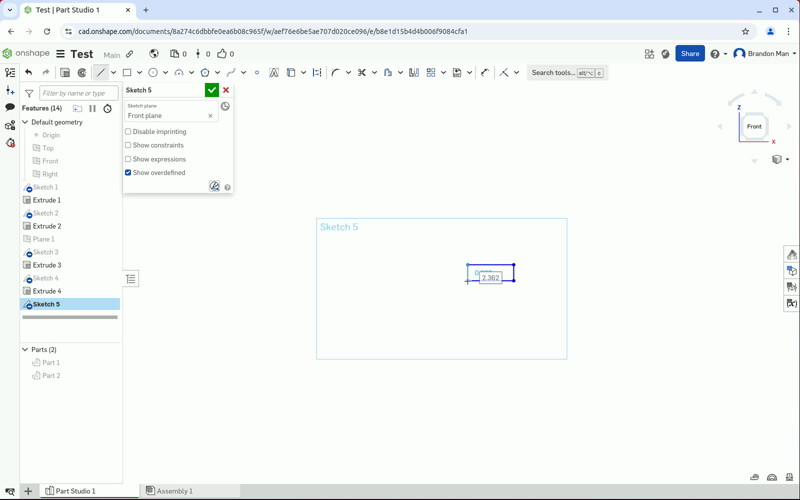
scroll(6)
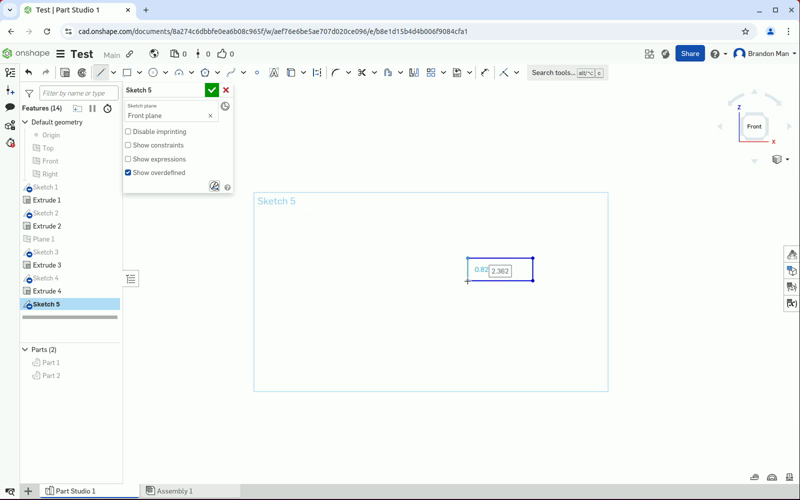
scroll(6)
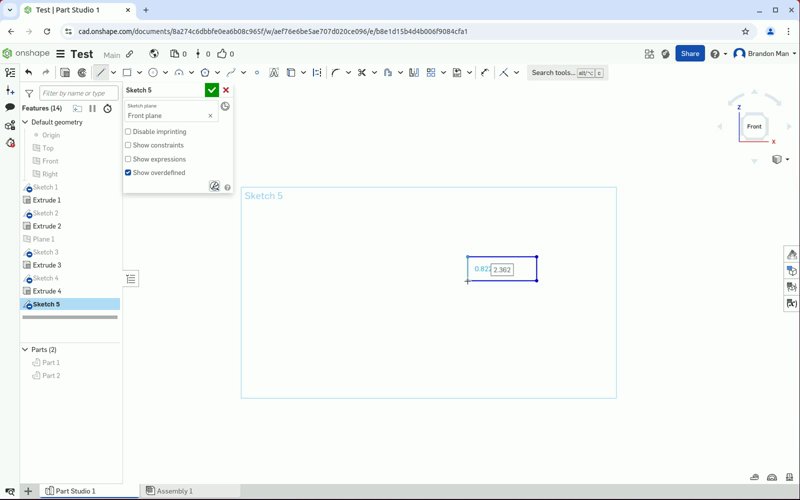
scroll(6)
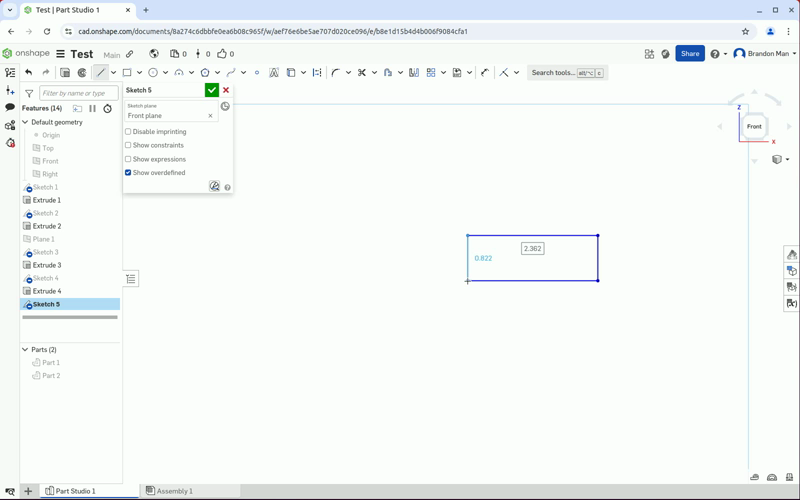
key_up(shift)
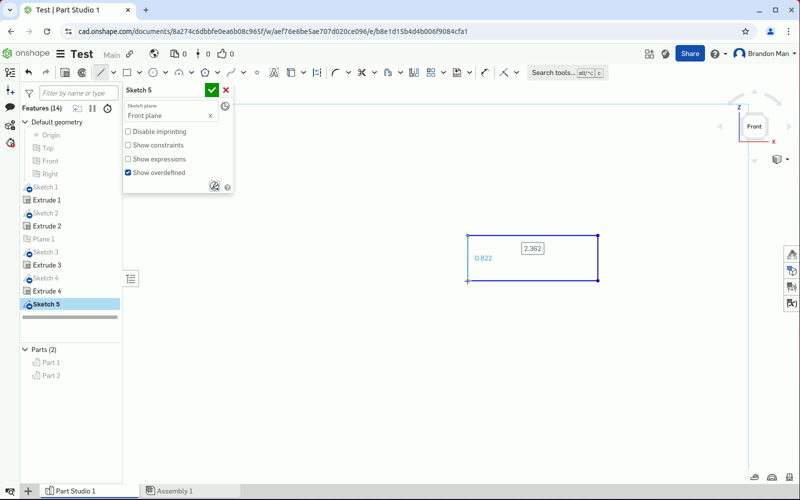
click(467, 280)
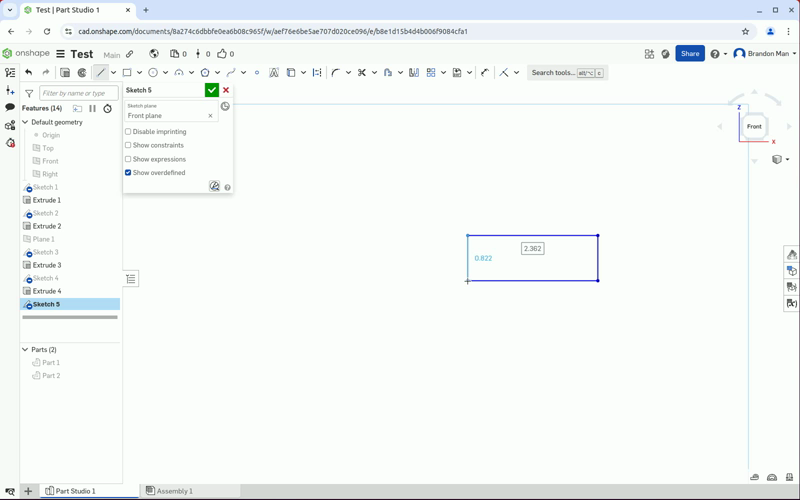
scroll(-6)
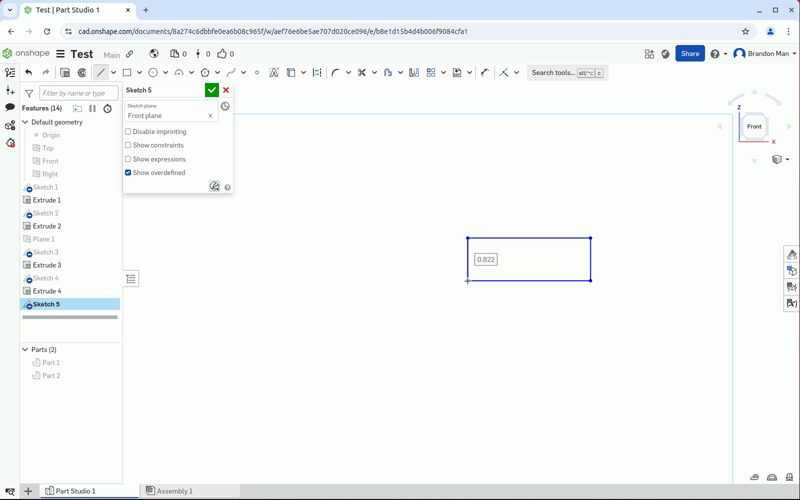
scroll(-6)
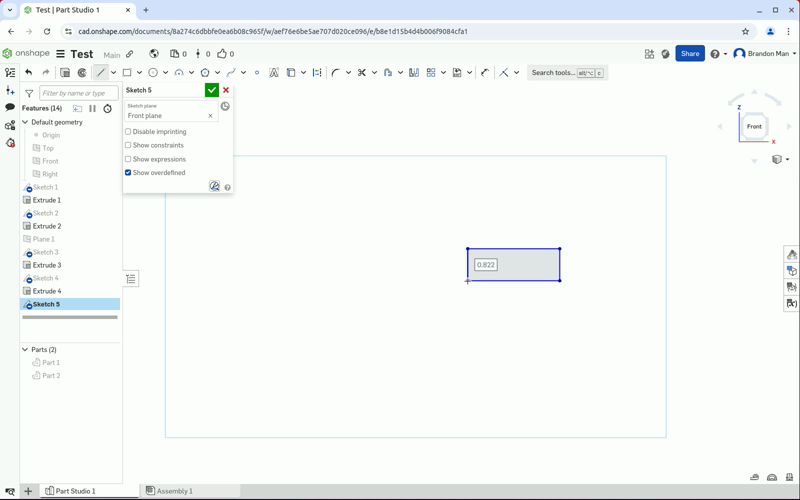
scroll(-6)
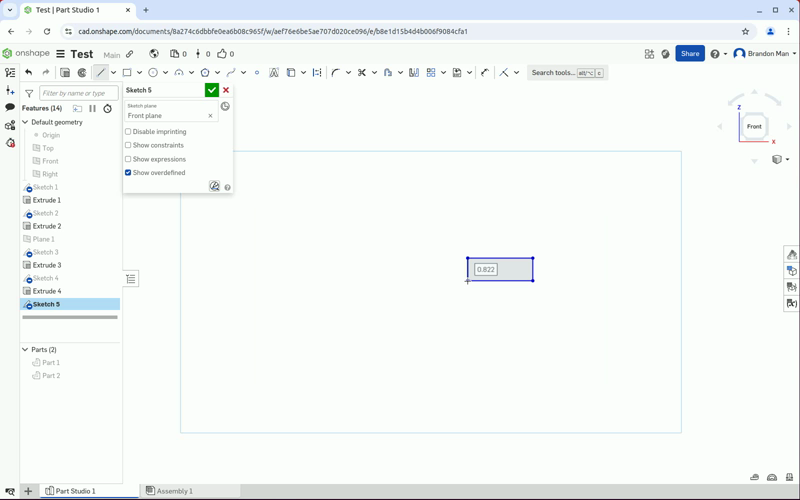
scroll(-6)
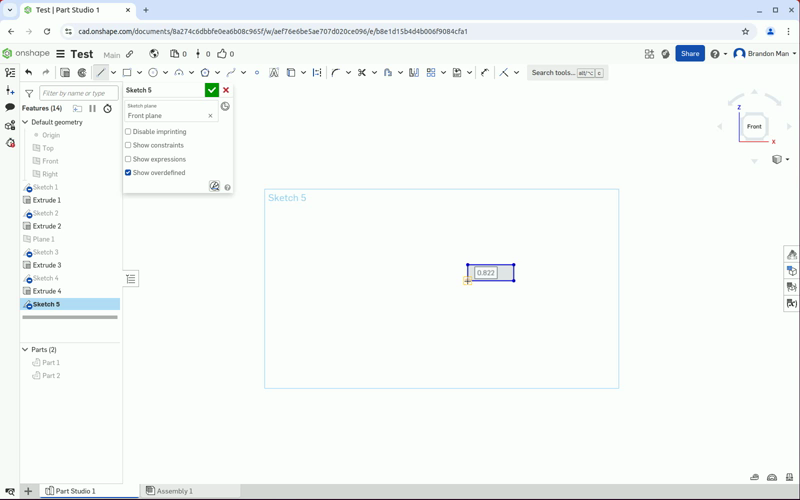
scroll(-6)
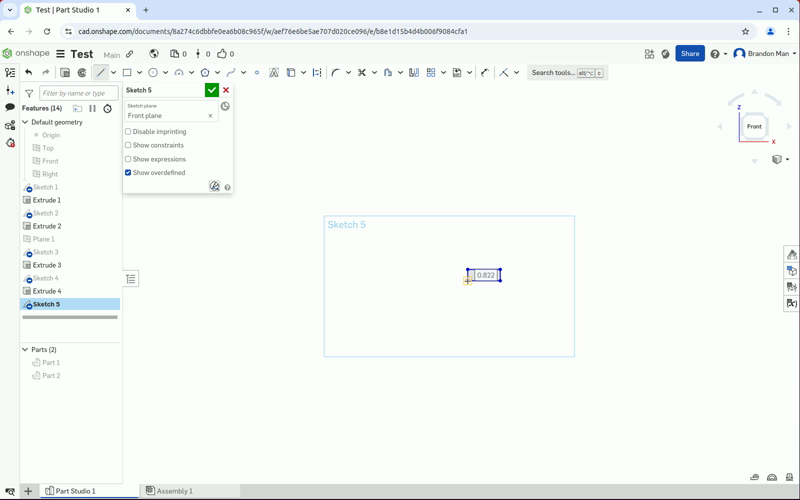
scroll(-6)
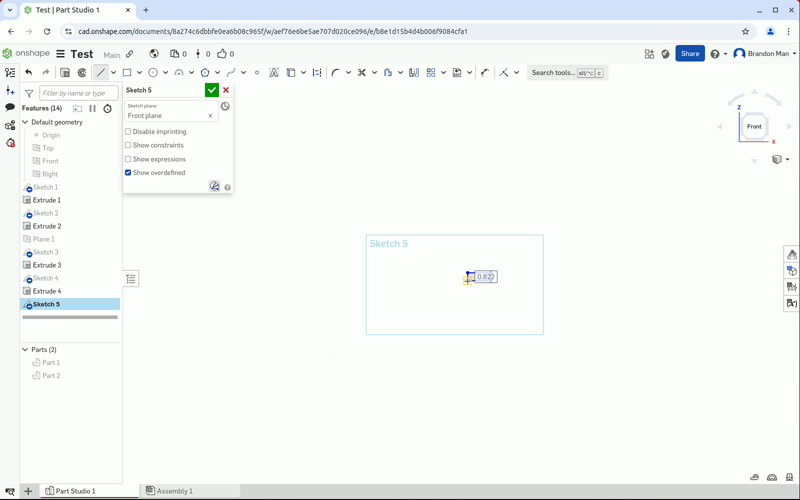
scroll(-6)
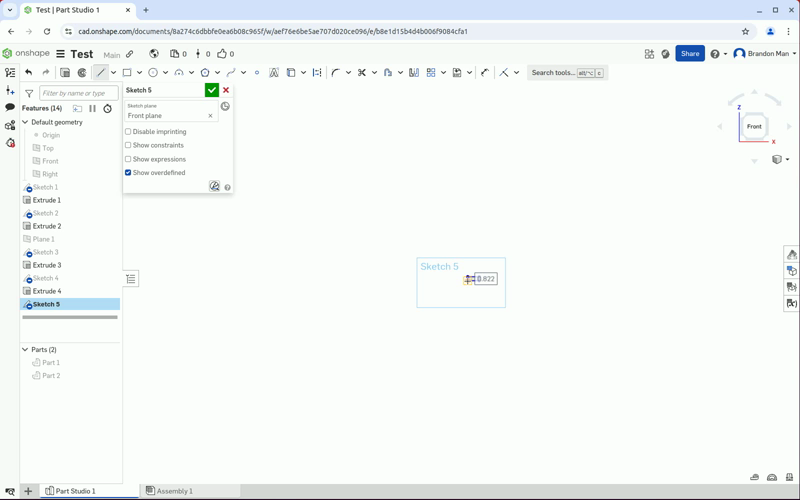
key(esc)
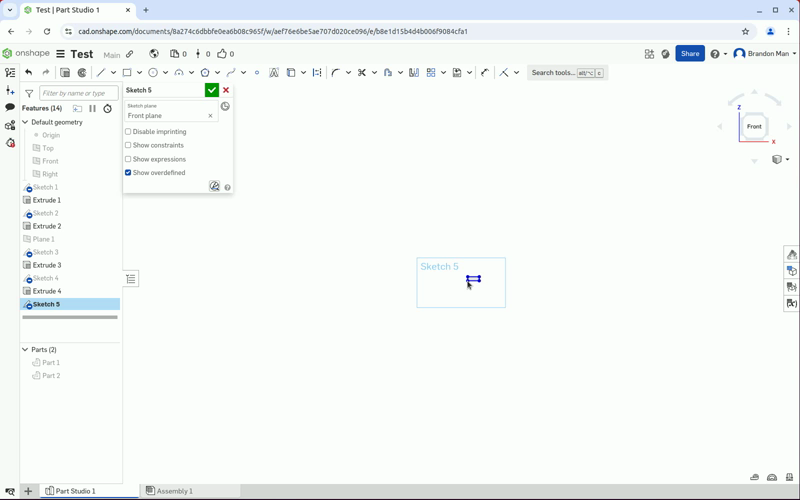
mouse_move(477, 277)
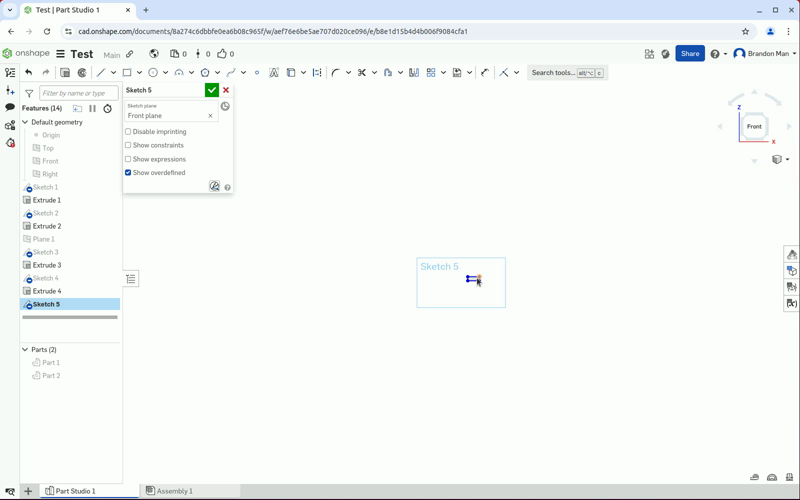
scroll(6)
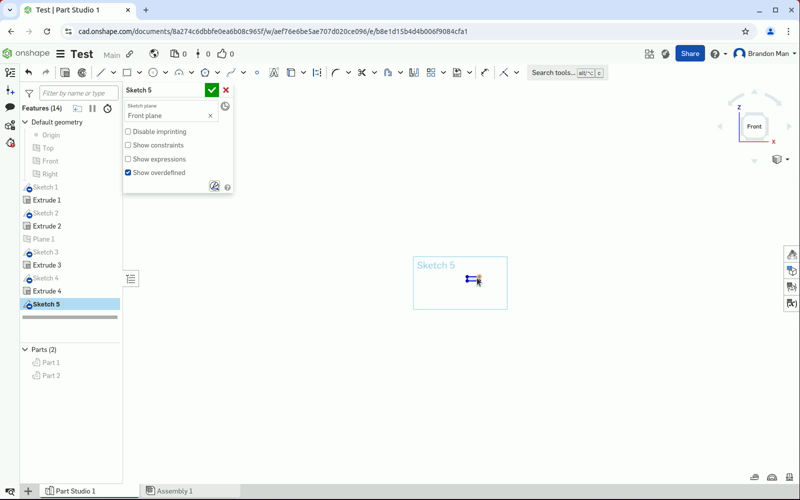
scroll(6)
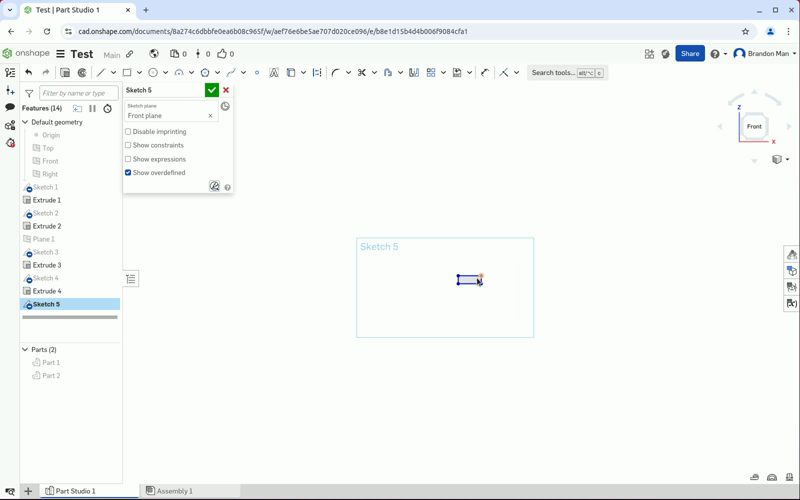
scroll(6)
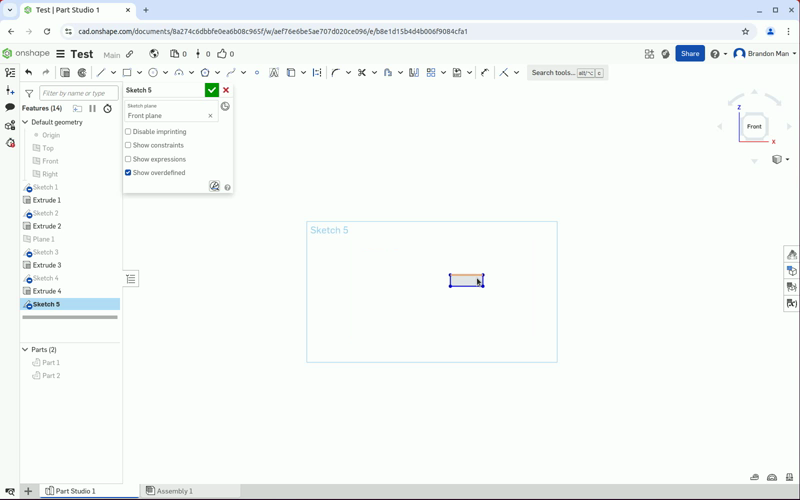
scroll(6)
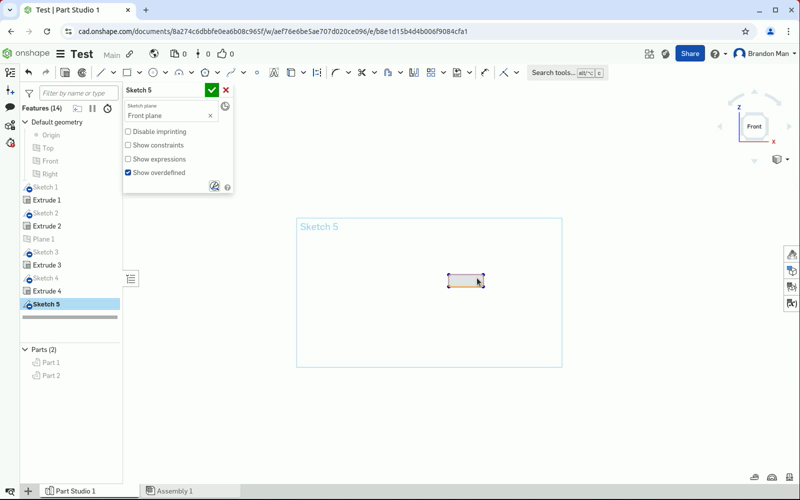
scroll(6)
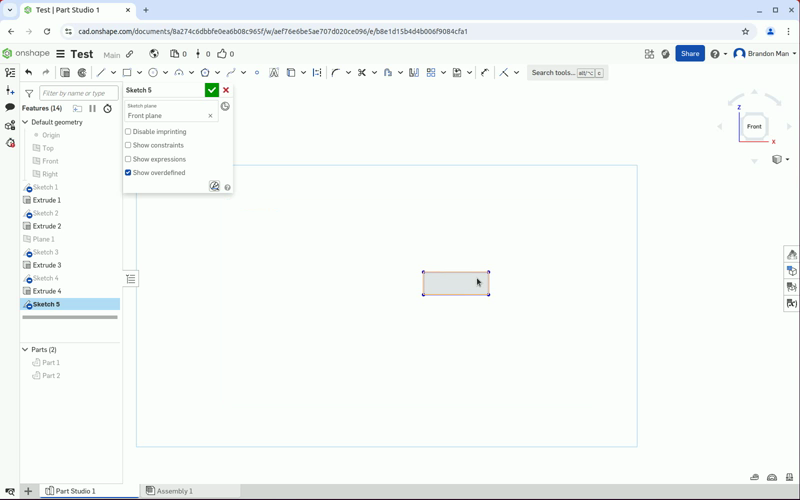
scroll(6)
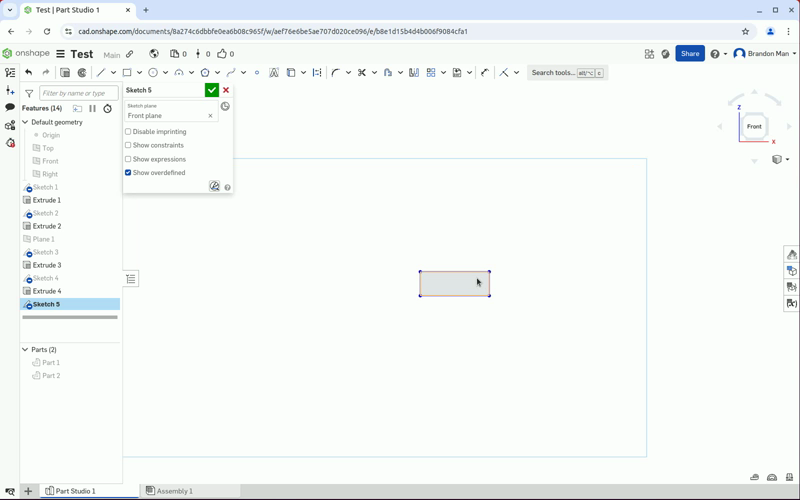
scroll(6)
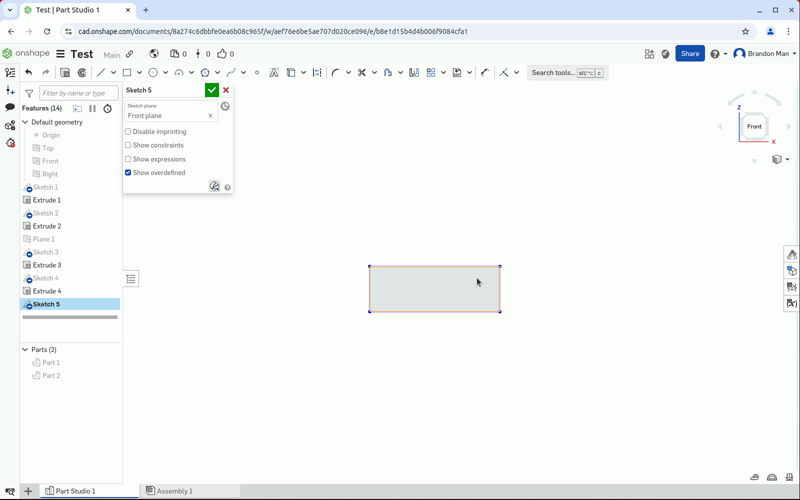
click(477, 277)
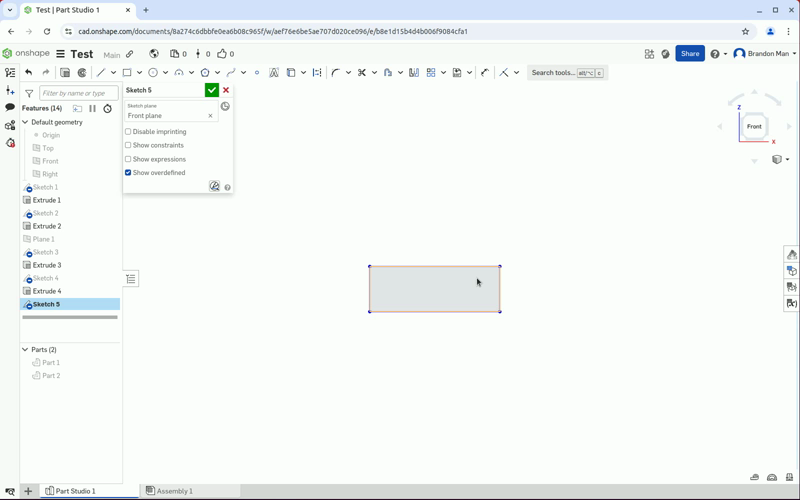
scroll(-6)
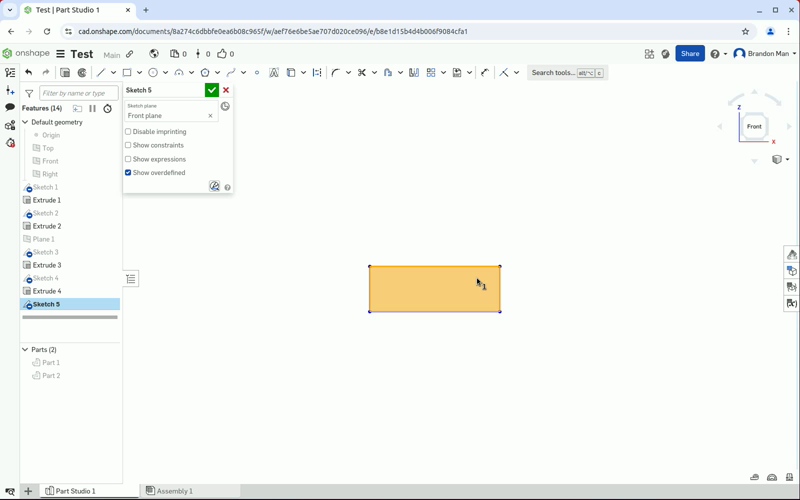
scroll(-6)
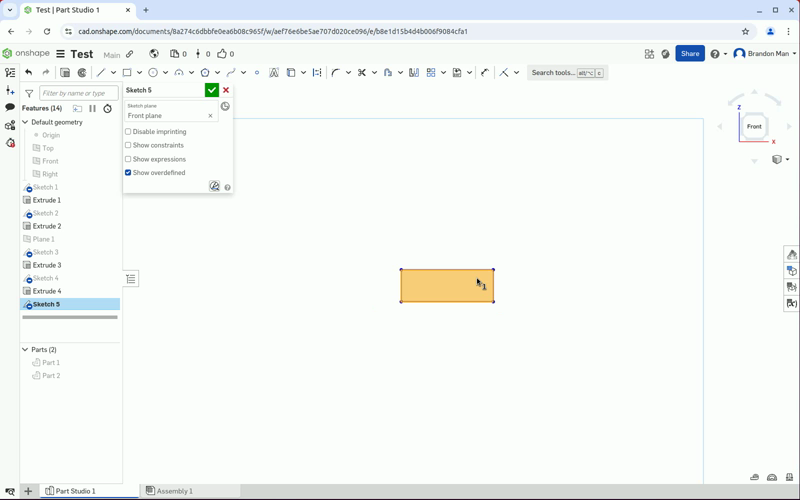
scroll(-6)
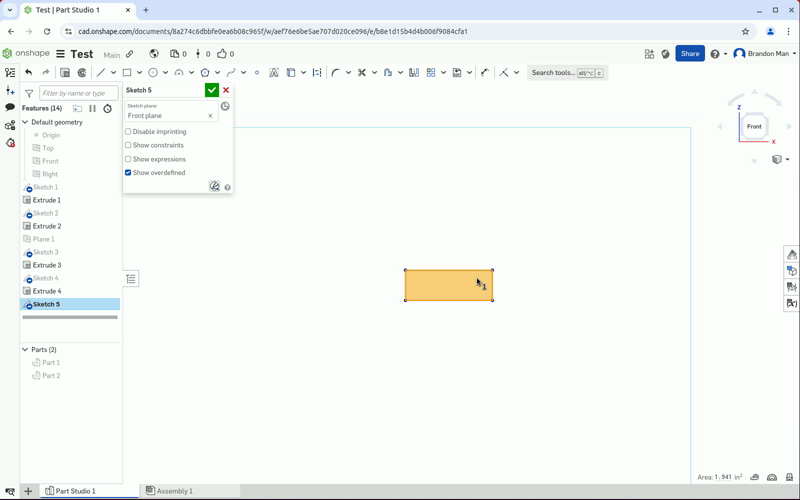
scroll(-6)
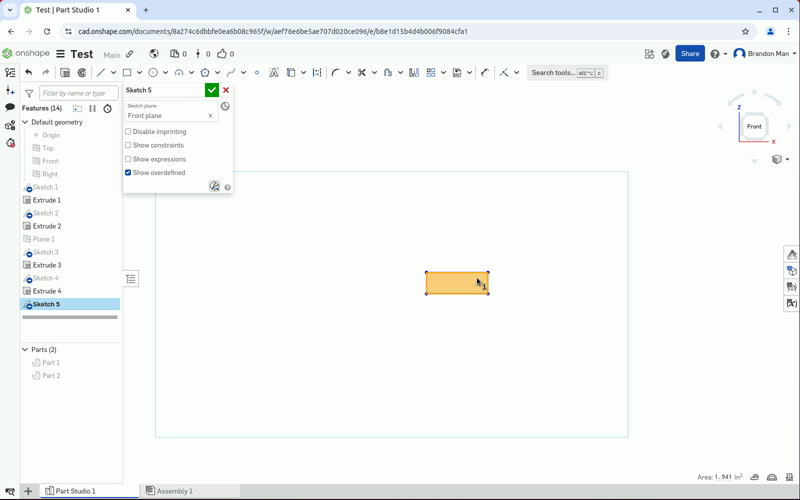
scroll(-6)
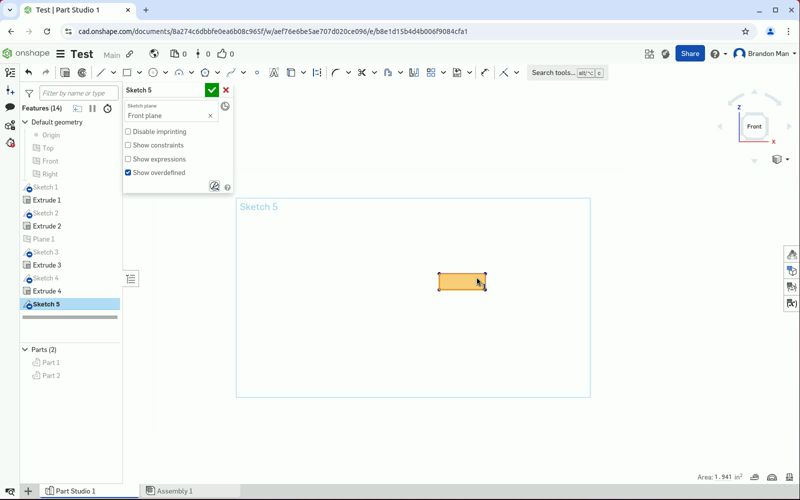
scroll(-6)
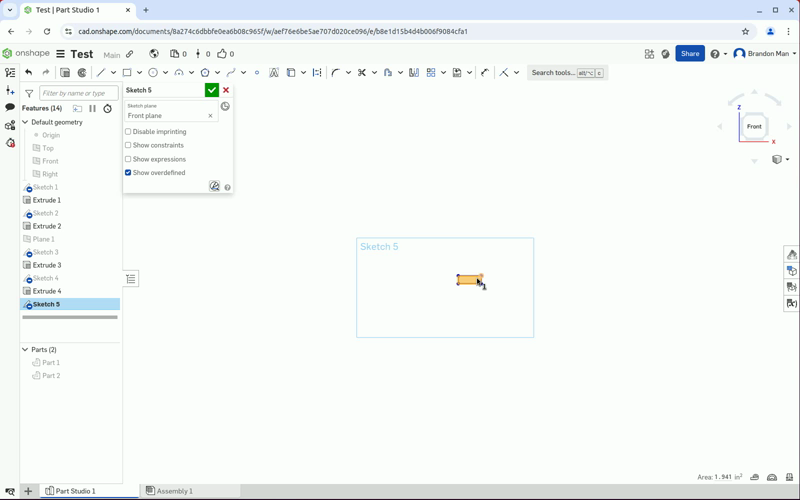
scroll(-6)
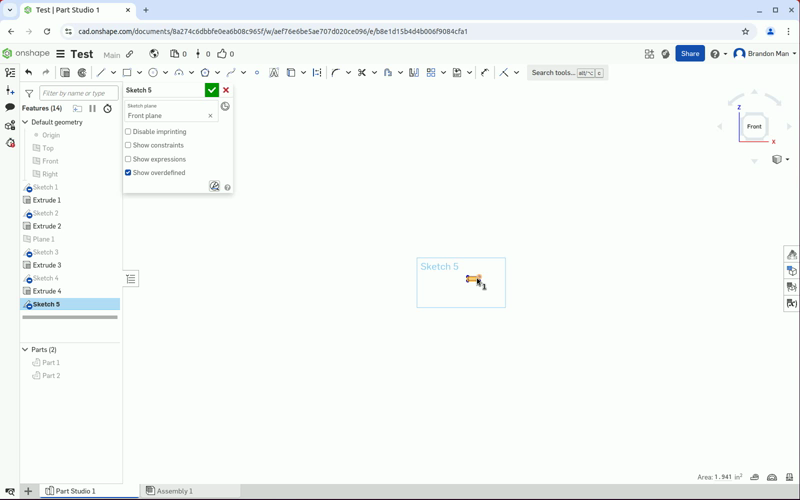
mouse_move(73, 352)
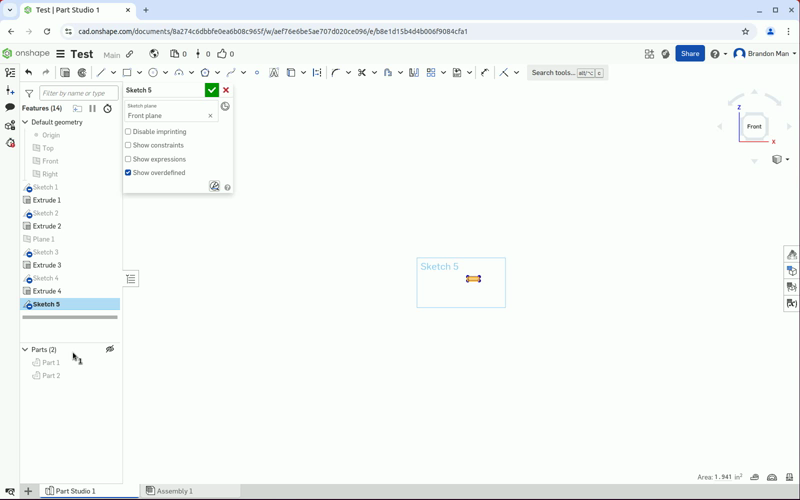
key(shift+y)
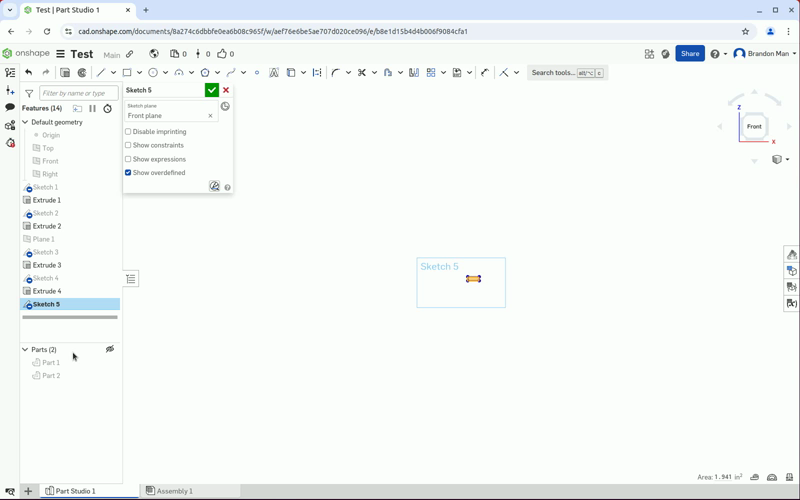
key(shift+e)
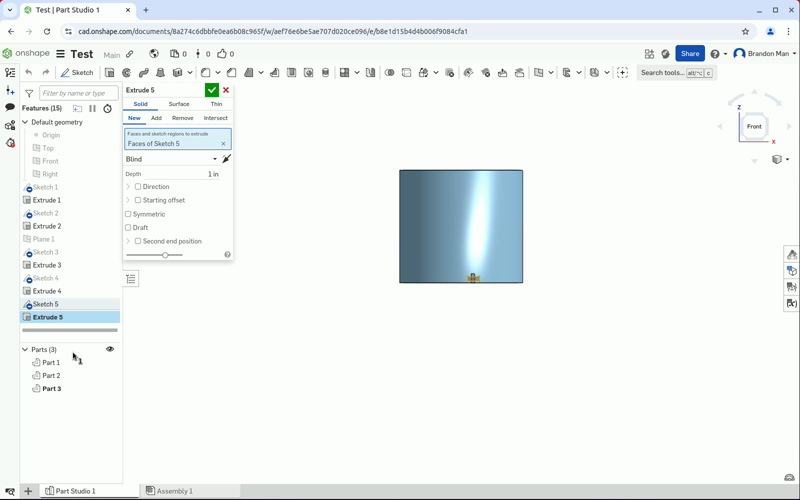
mouse_move(143, 106)
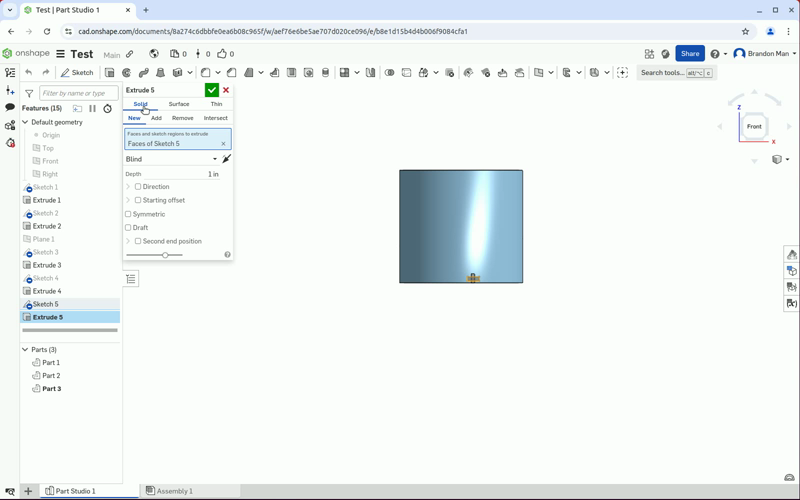
click(143, 106)
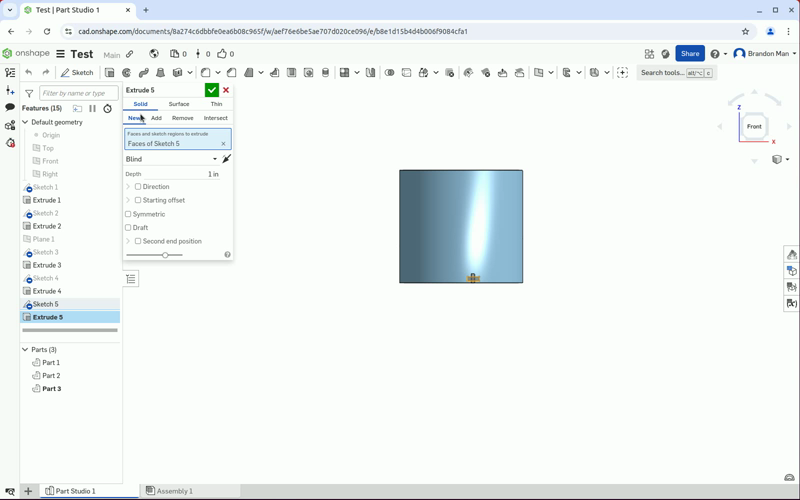
mouse_move(137, 120)
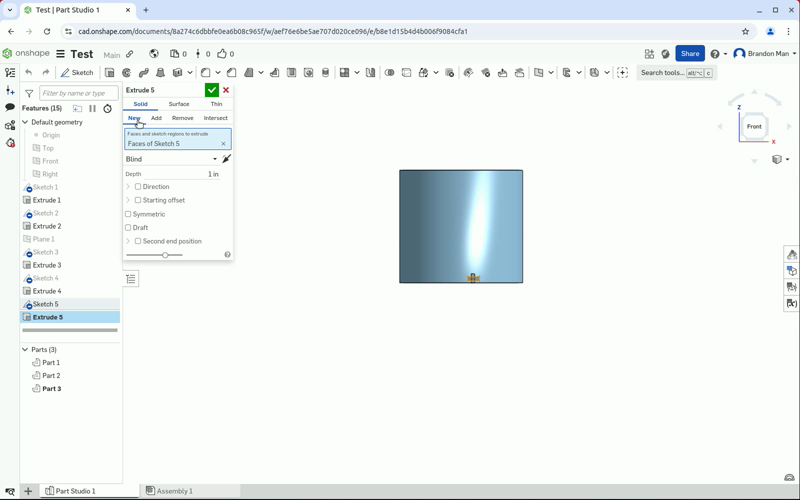
click(137, 120)
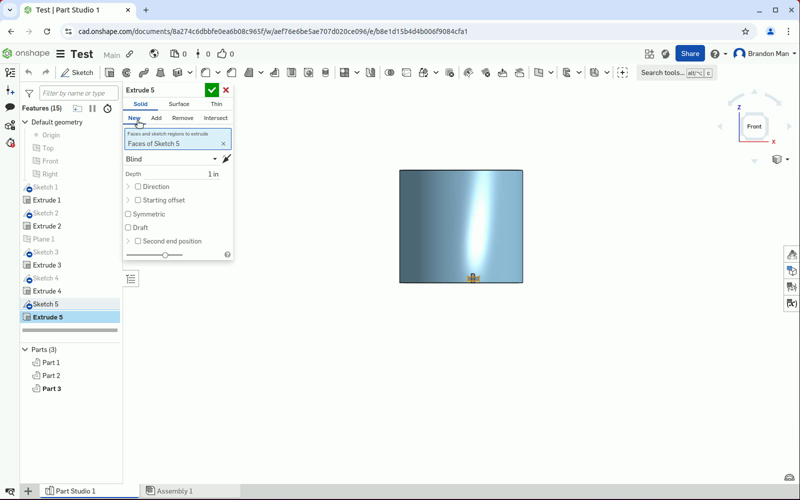
key(tab, 4)
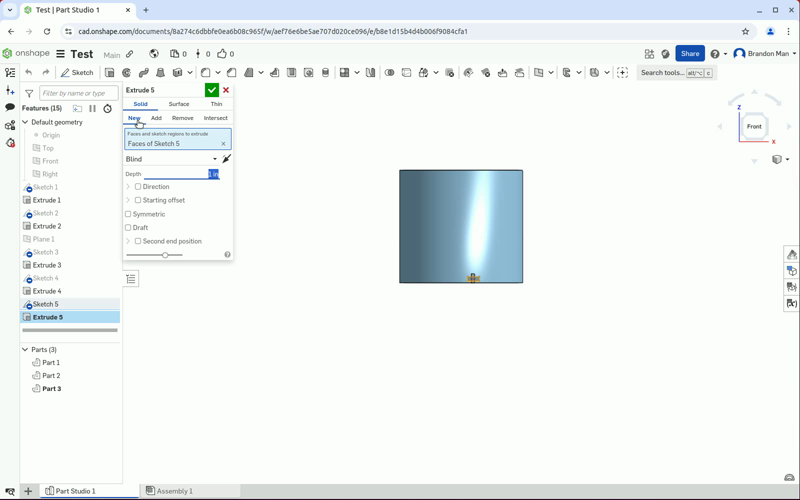
text(12.517)
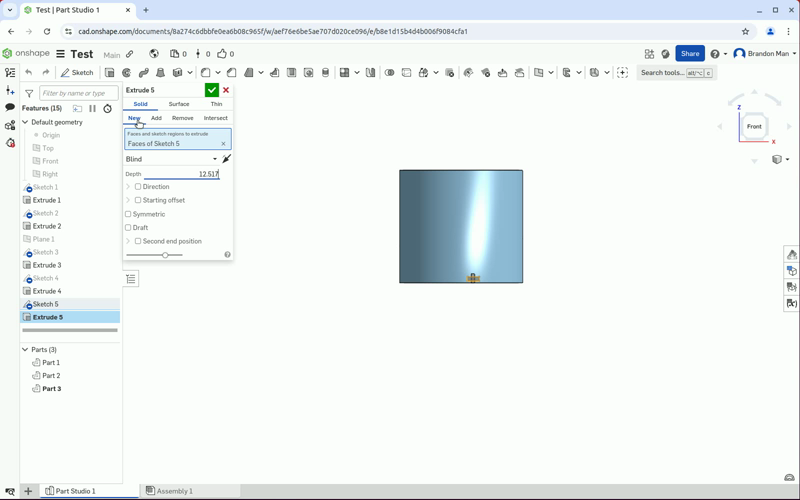
key(enter)
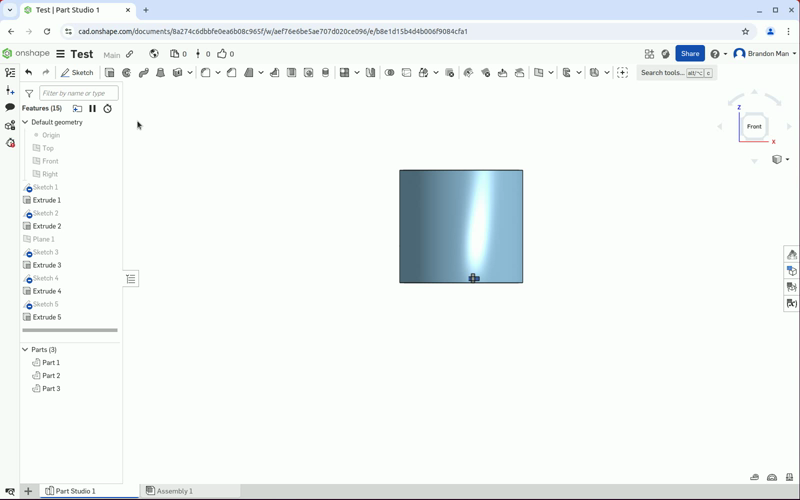
key(shift+h)
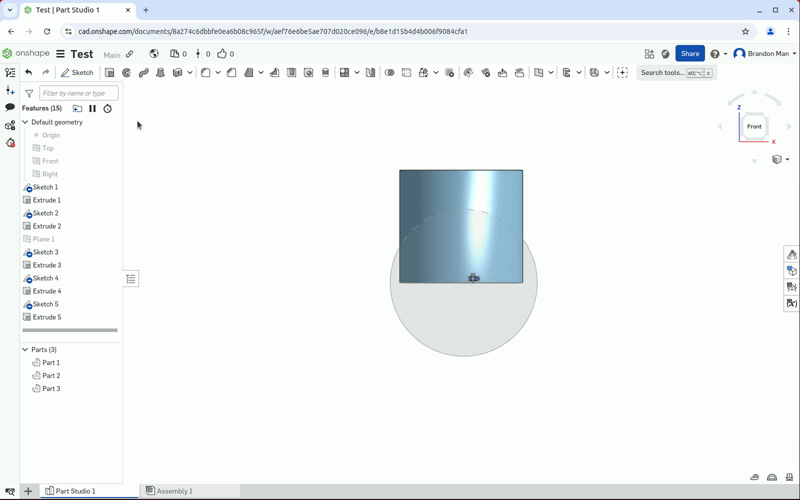
key(shift+h)
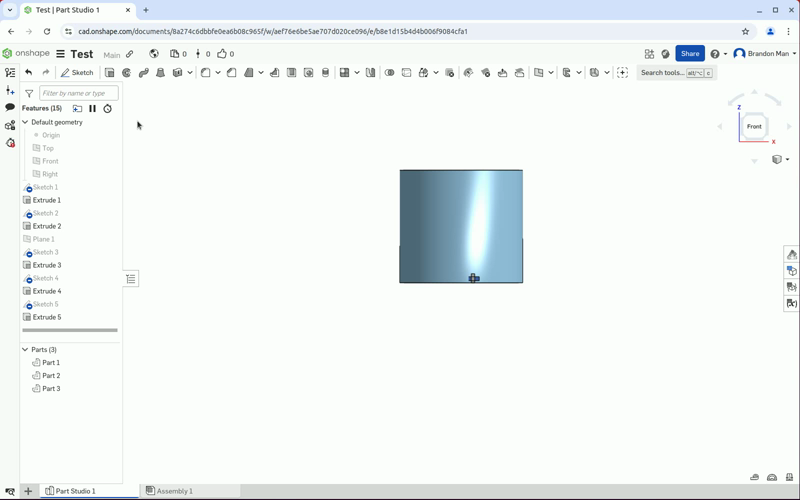
mouse_move(73, 189)
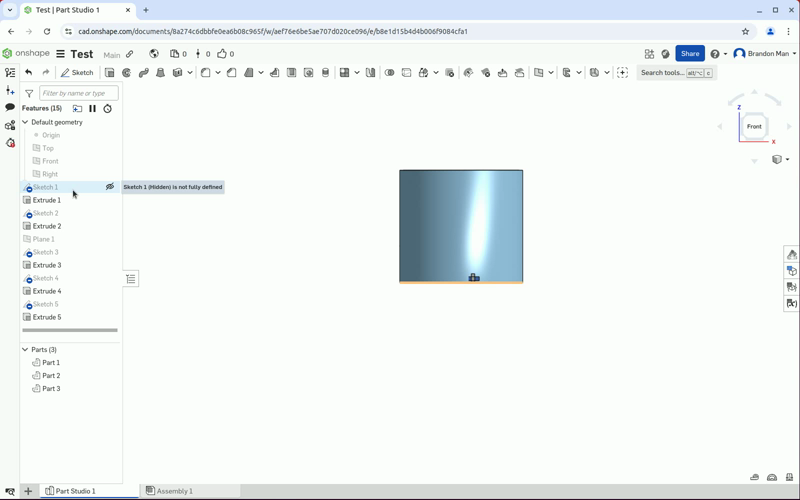
click(73, 189)
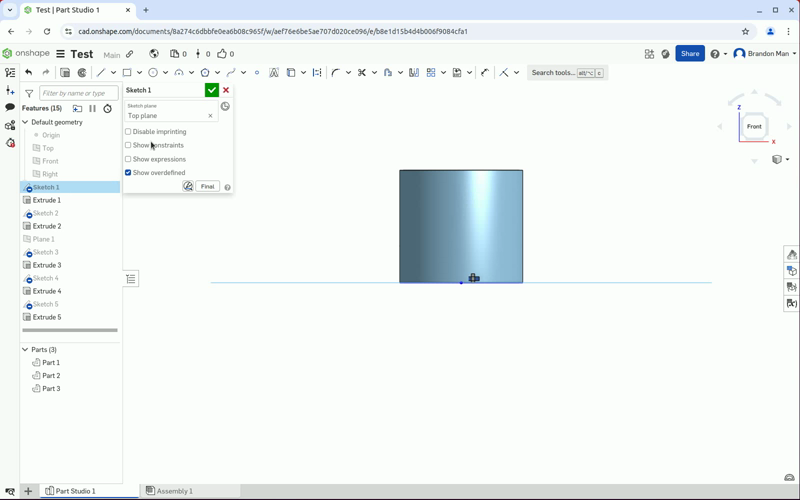
mouse_move(229, 92)
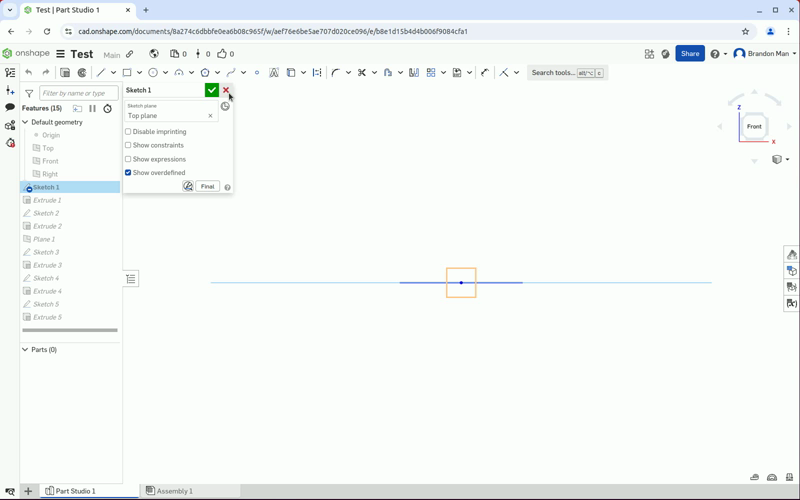
click(229, 92)
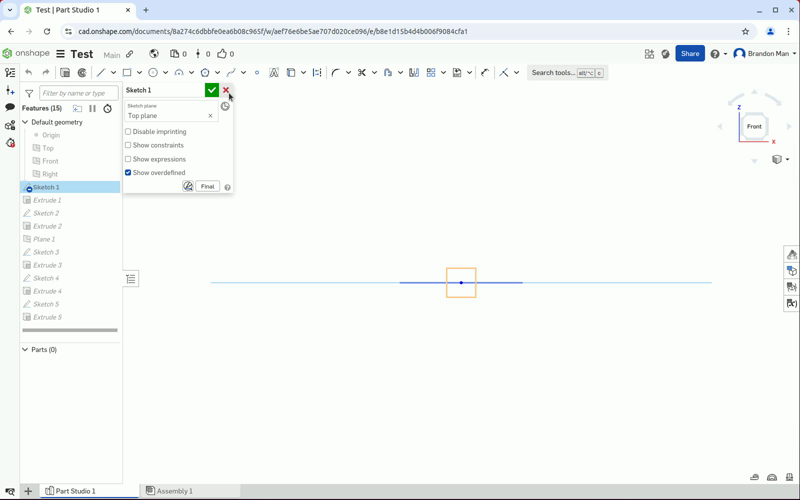
key(shift+s)
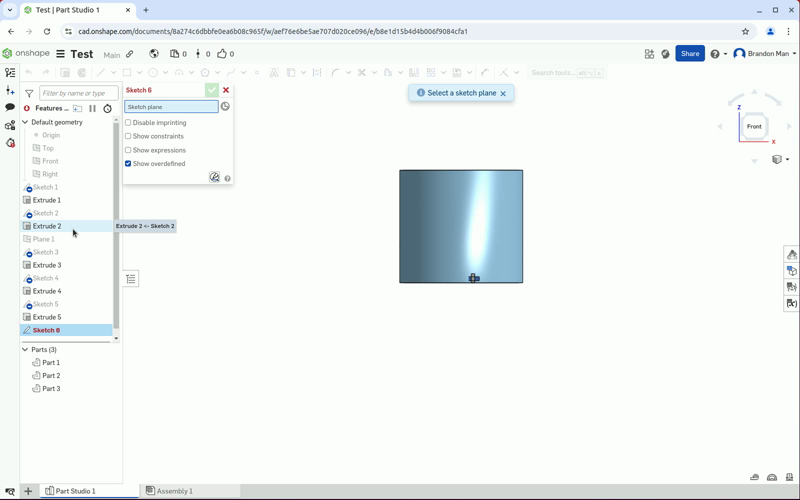
scroll(3)
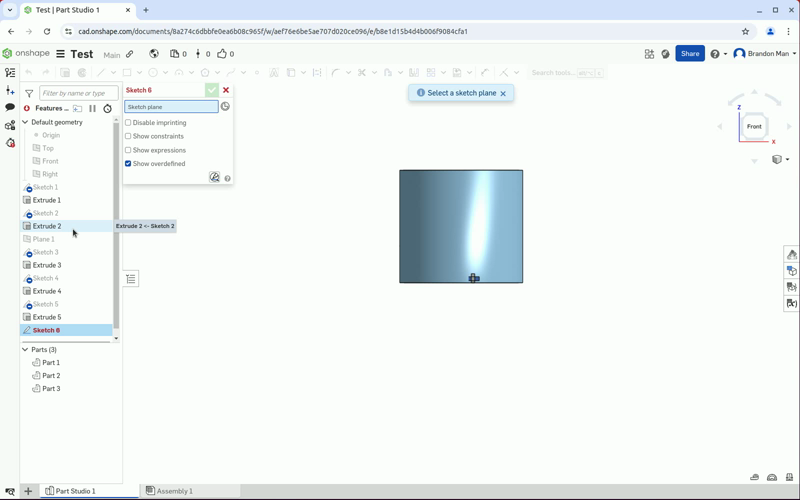
mouse_move(69, 163)
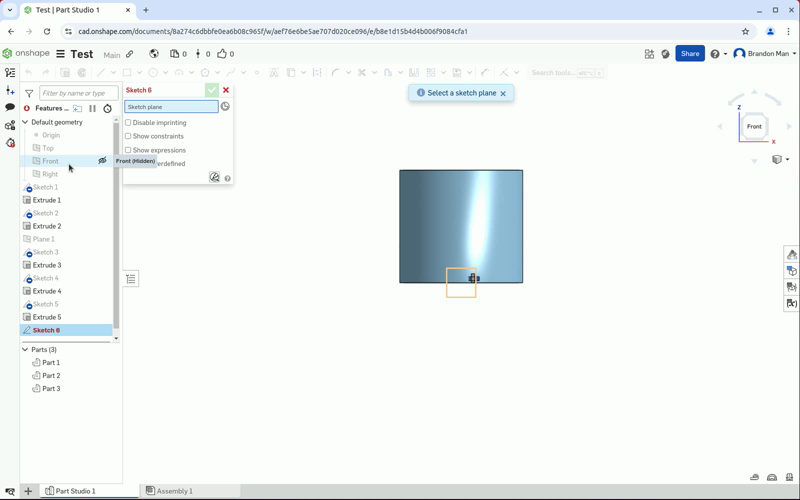
click(69, 163)
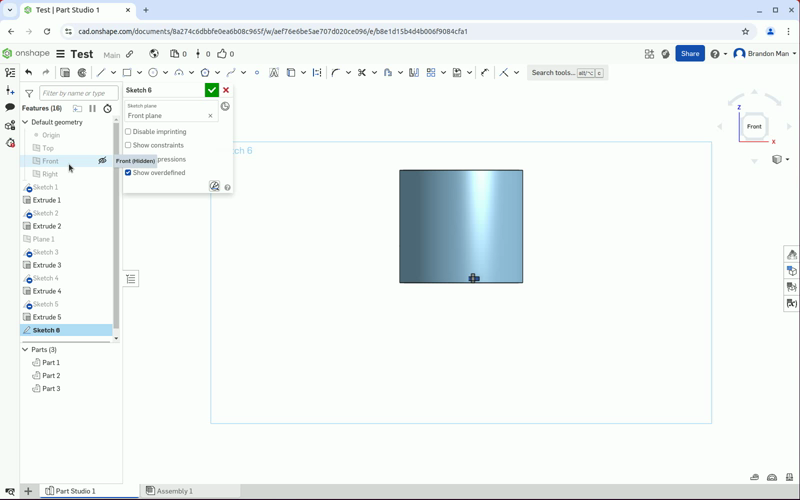
mouse_move(73, 352)
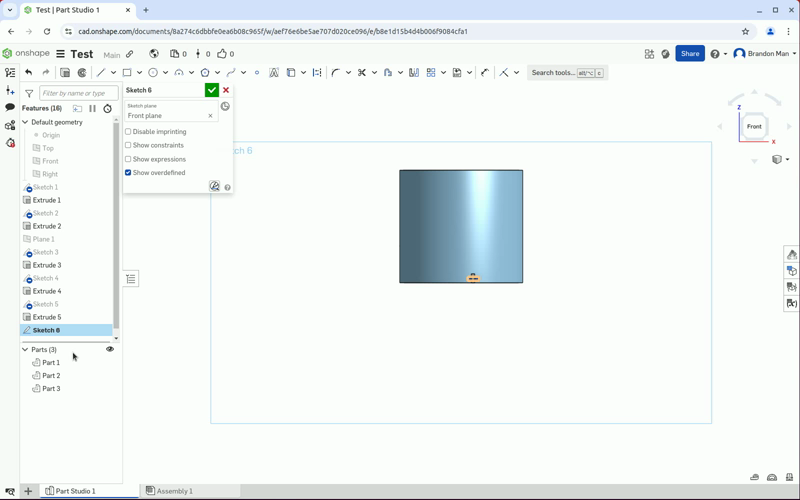
key(y)
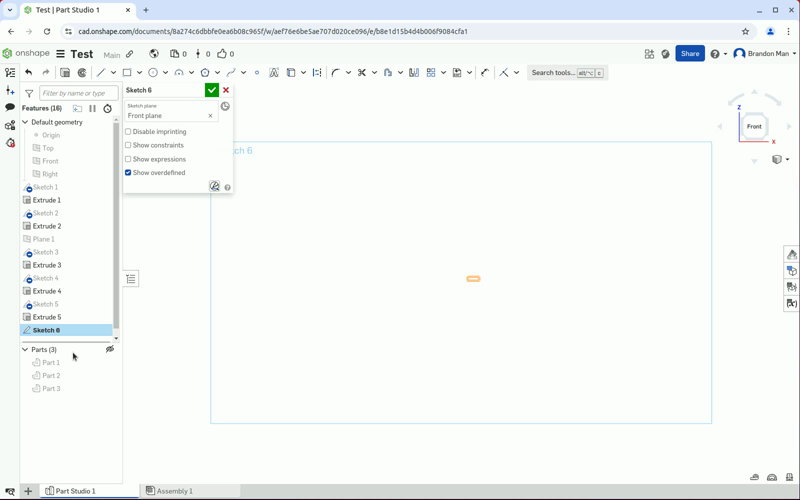
key(l)
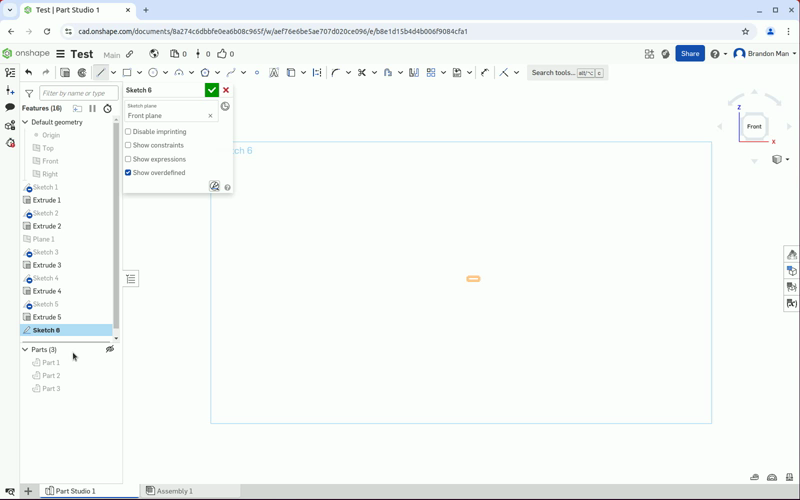
key_down(shift)
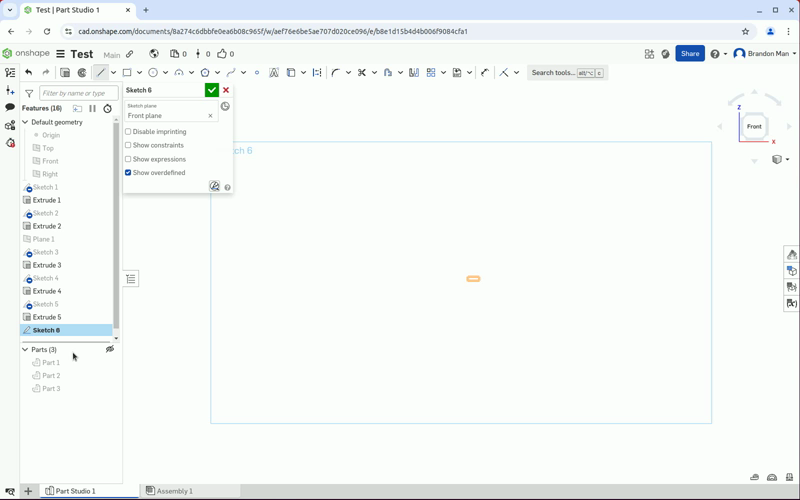
mouse_move(466, 273)
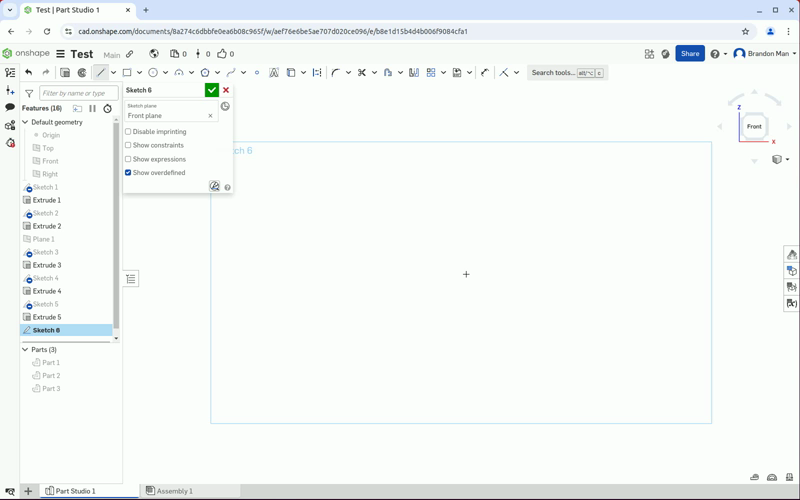
click(466, 273)
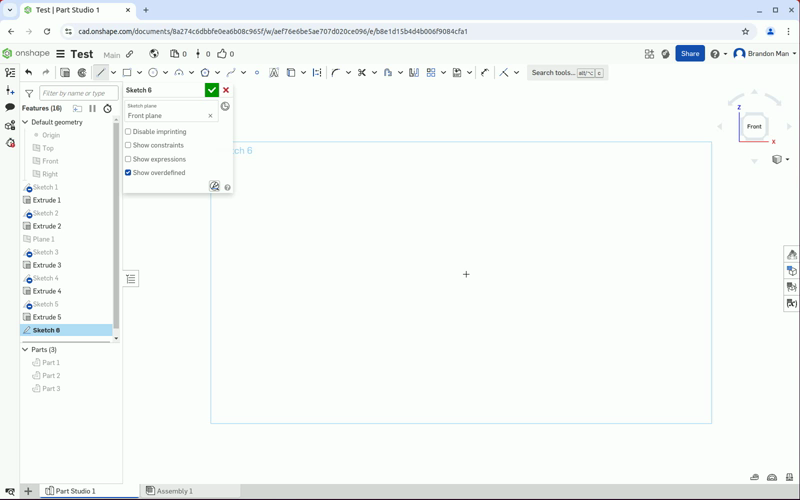
key_up(shift)
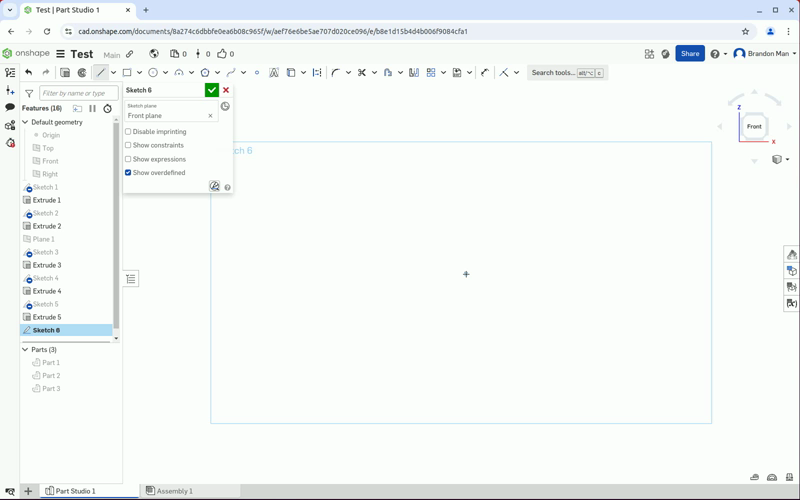
key_down(shift)
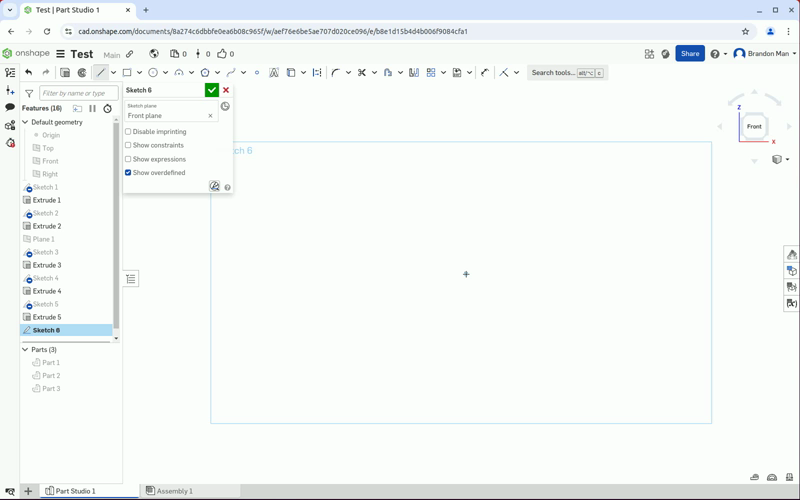
mouse_move(496, 273)
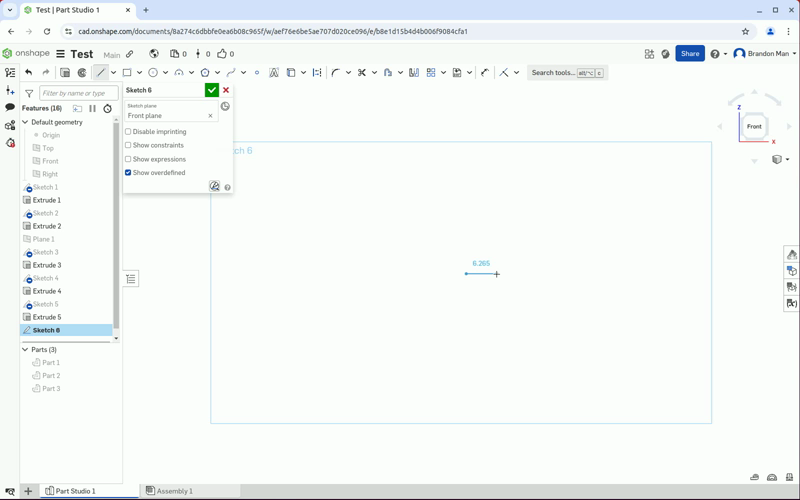
mouse_move(470, 273)
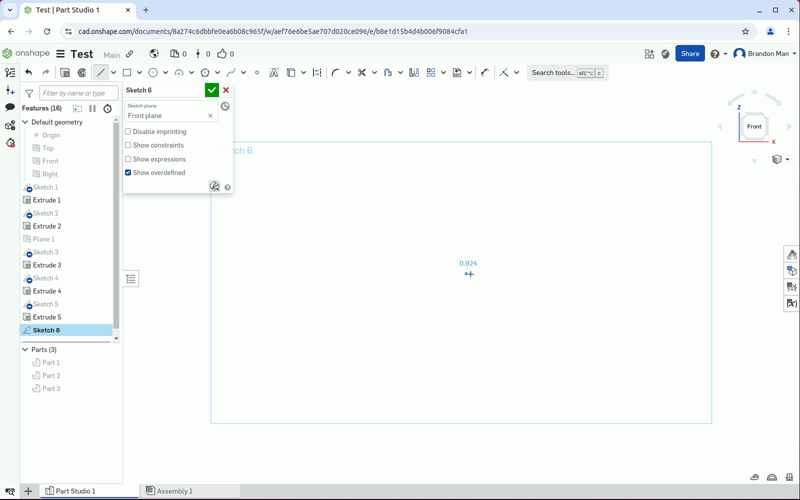
scroll(6)
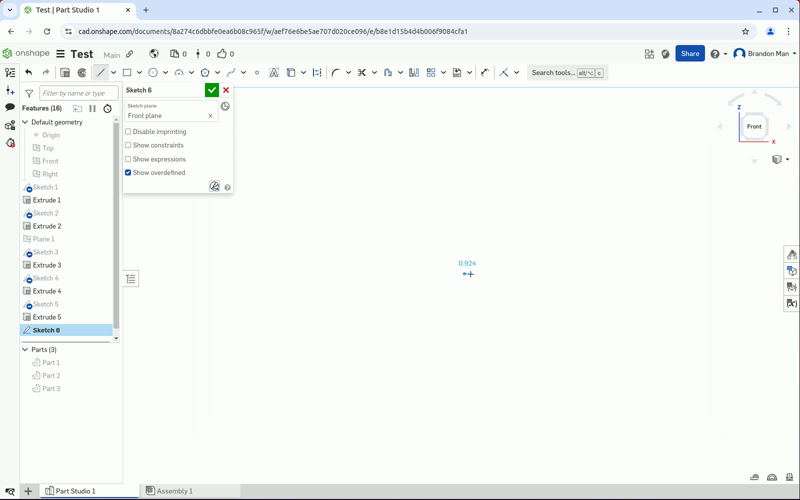
scroll(6)
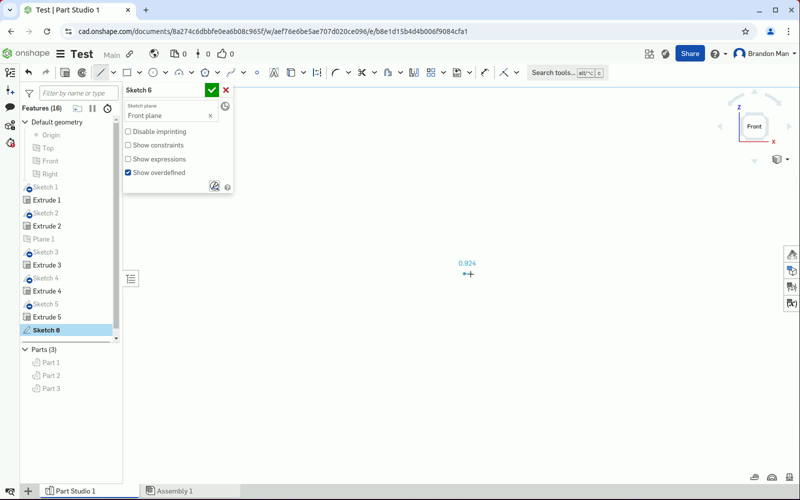
scroll(6)
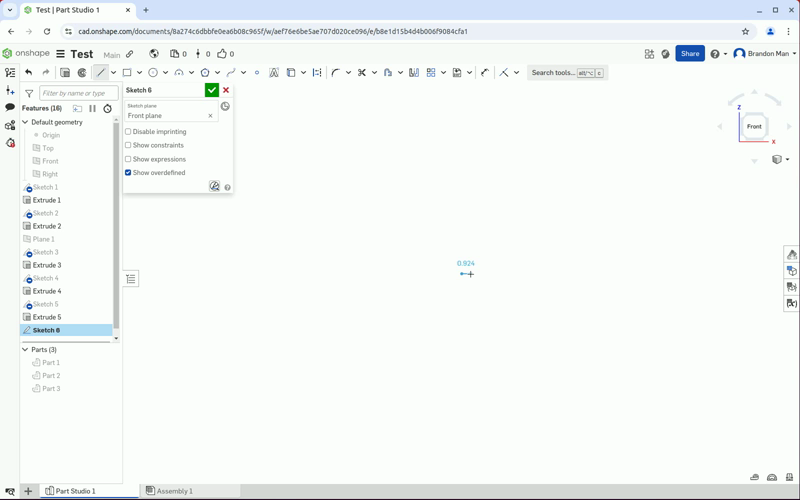
scroll(6)
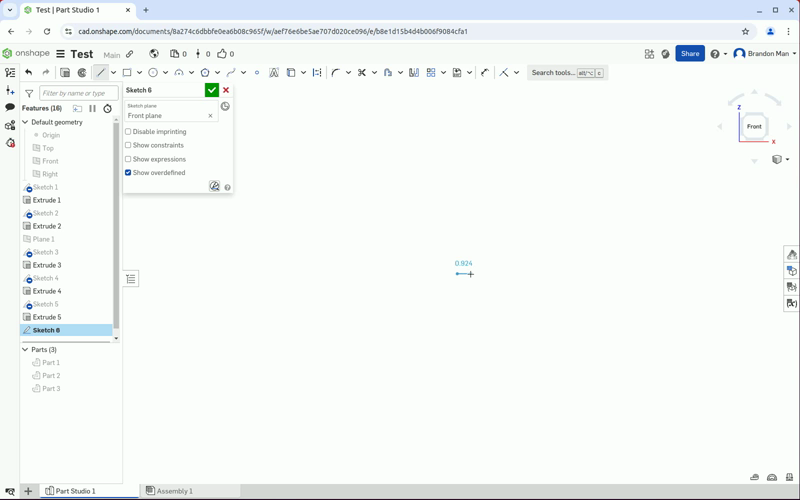
scroll(6)
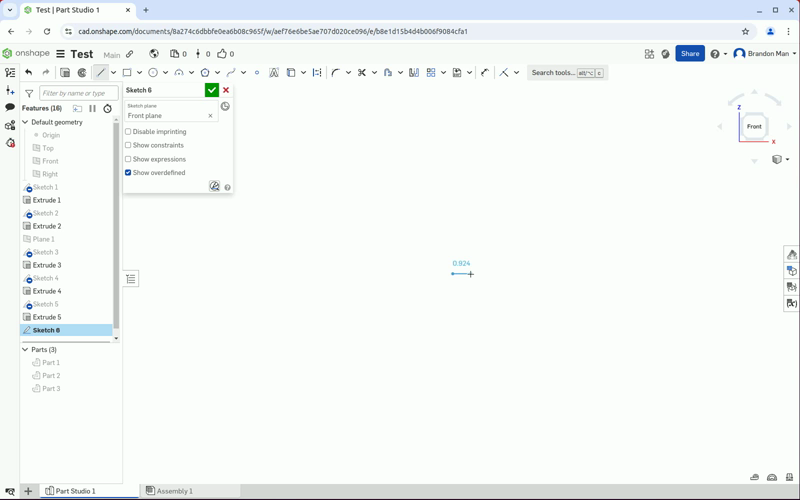
scroll(6)
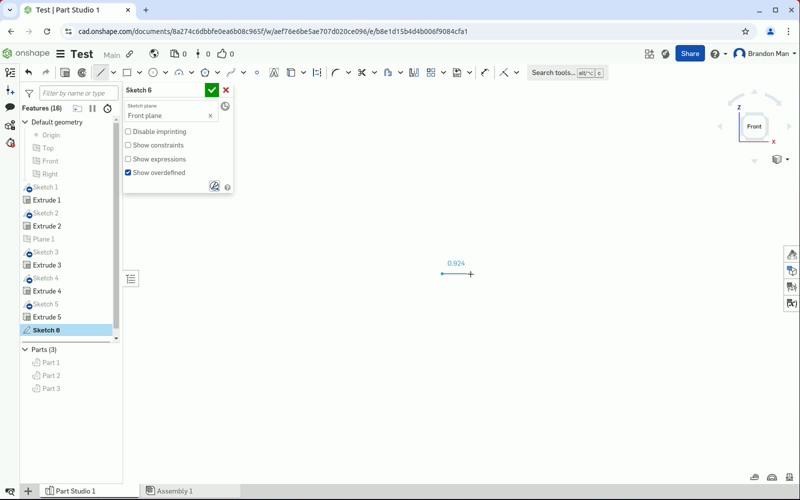
scroll(6)
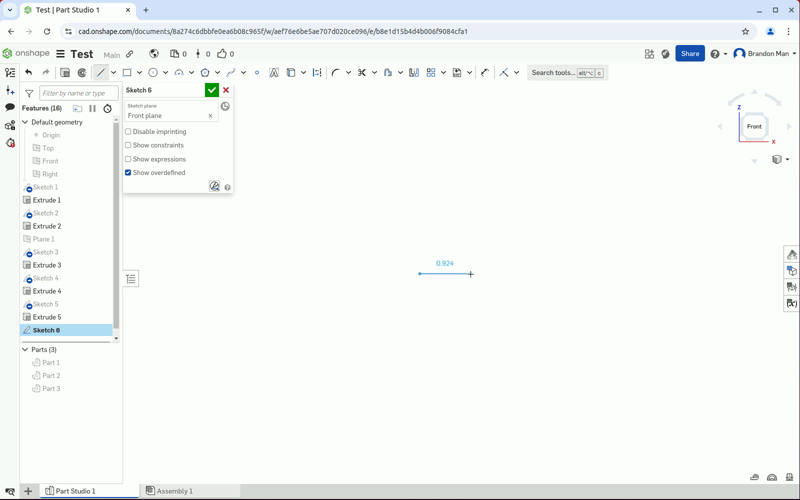
click(470, 273)
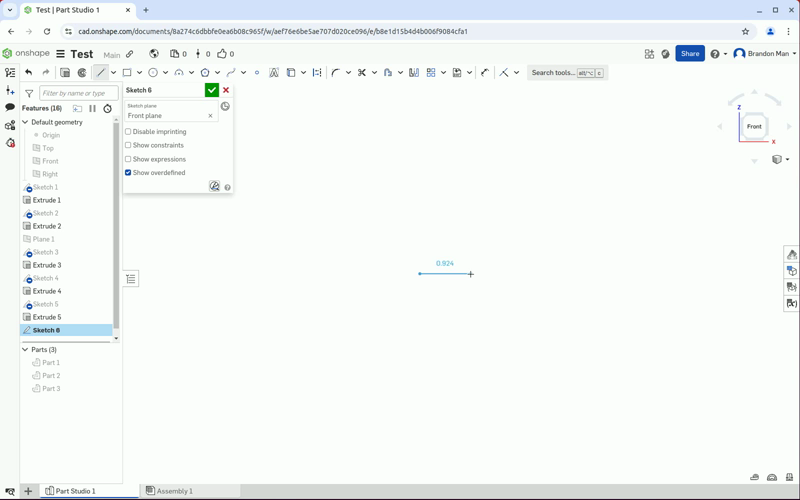
scroll(-6)
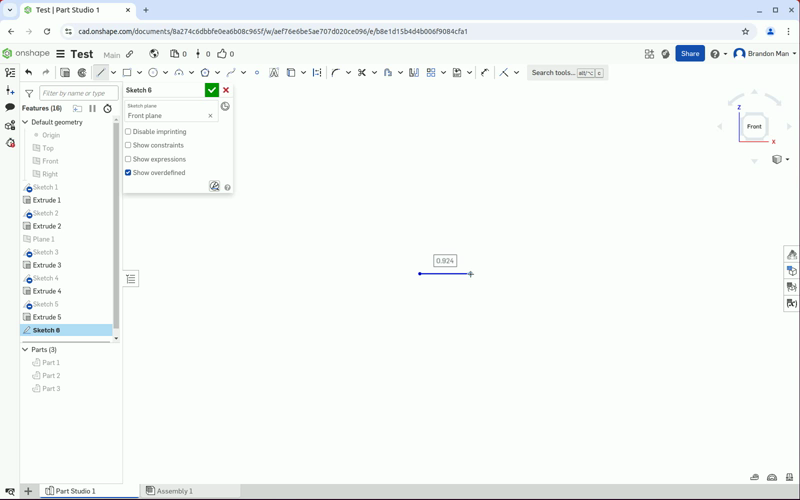
scroll(-6)
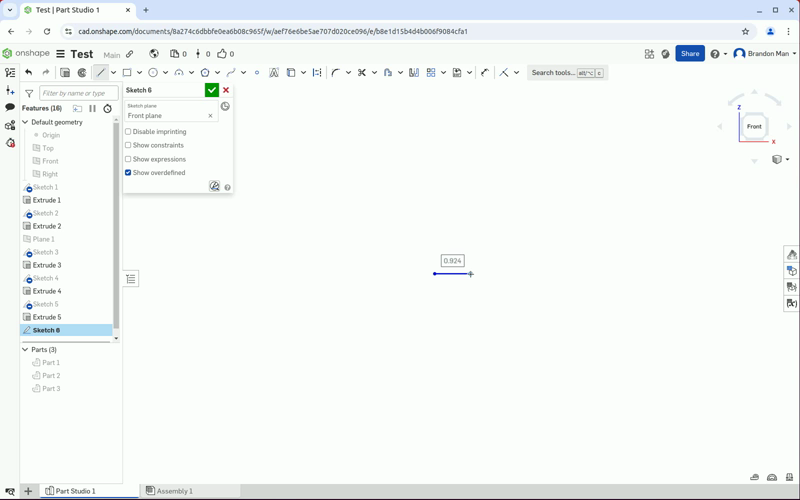
scroll(-6)
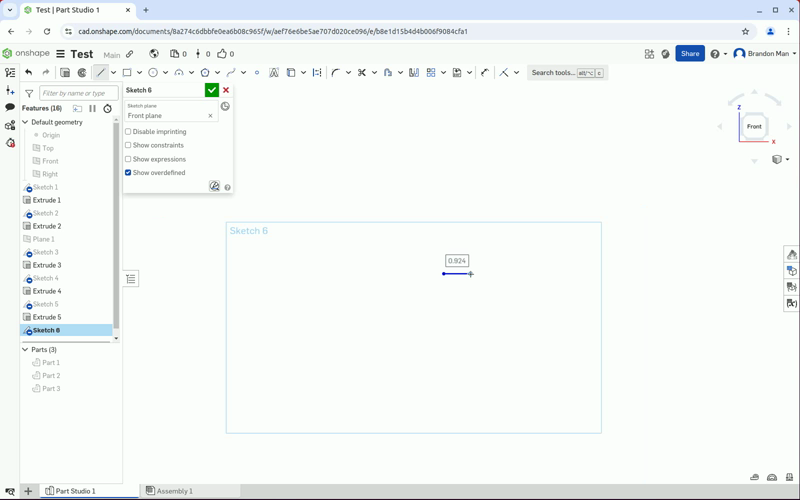
scroll(-6)
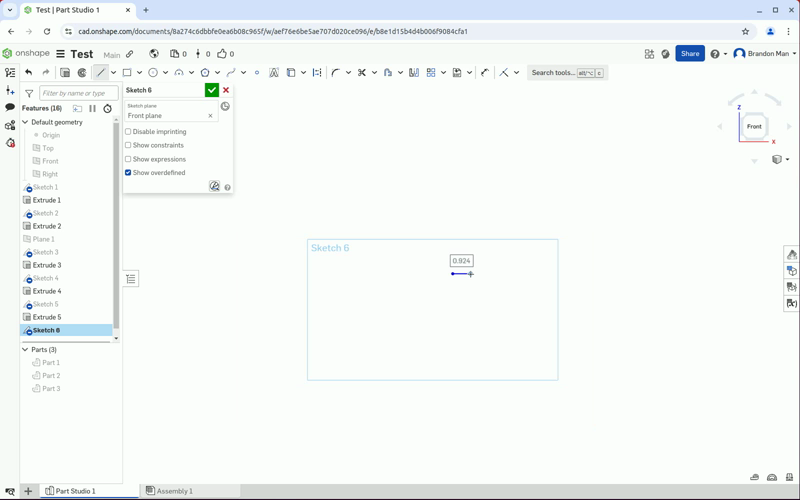
scroll(-6)
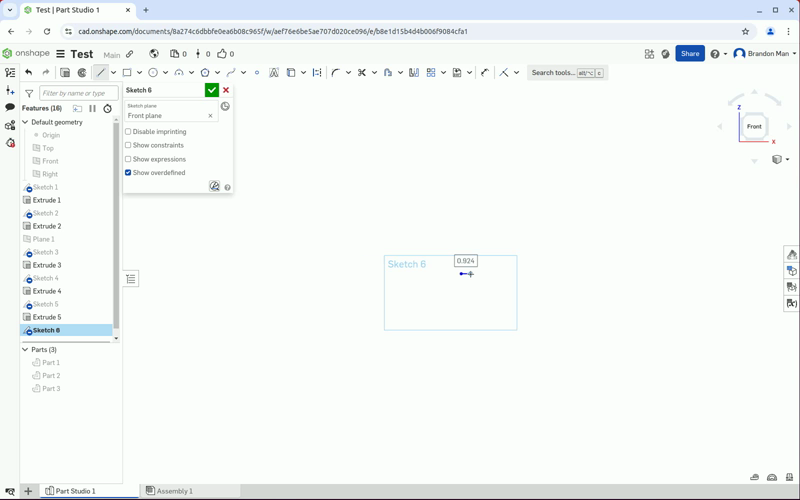
scroll(-6)
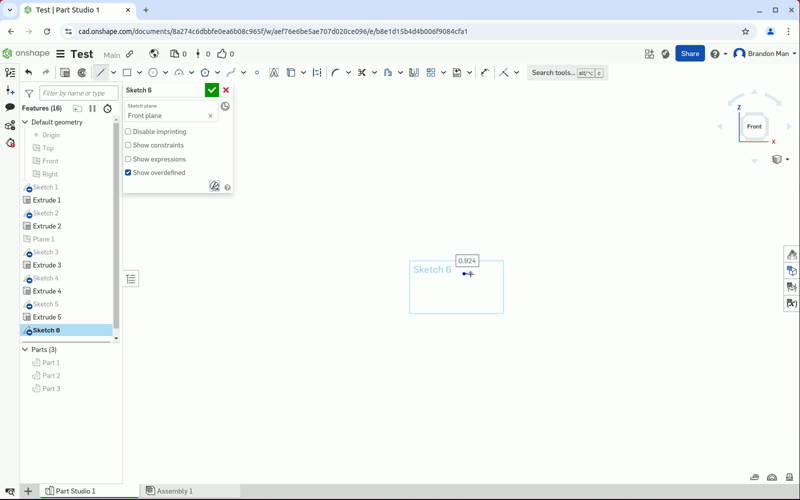
scroll(-6)
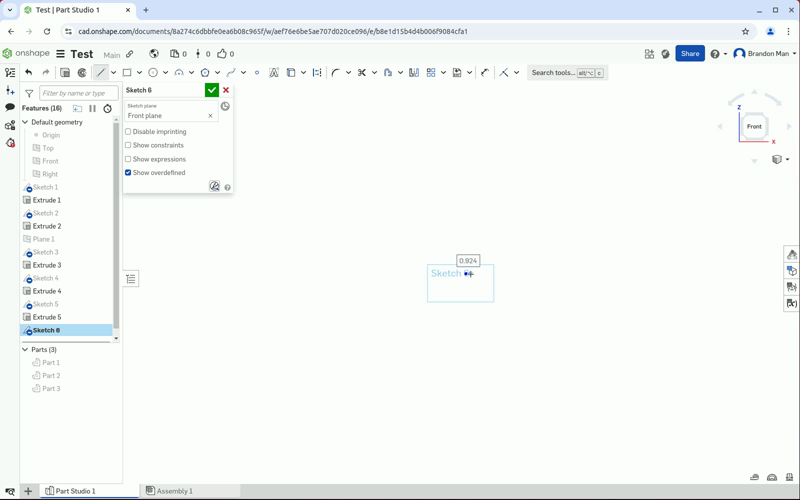
key_up(shift)
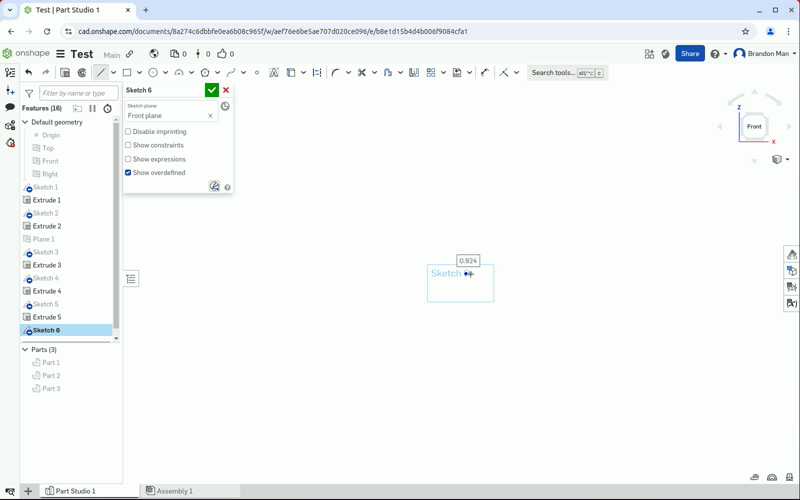
key_down(shift)
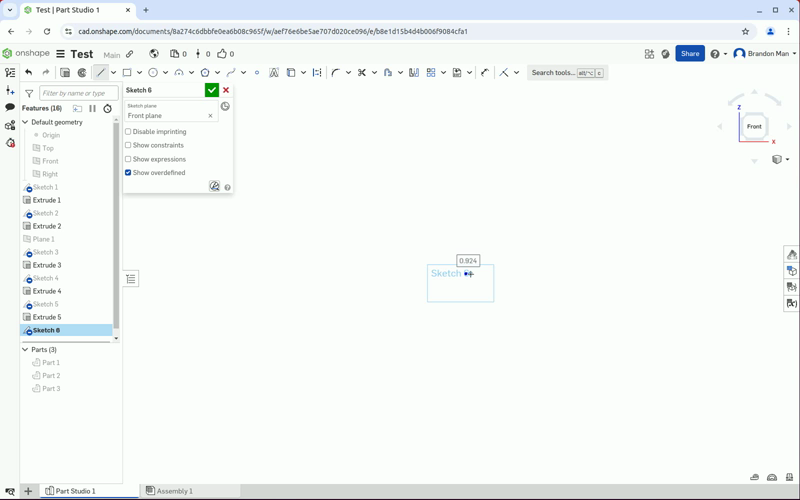
mouse_move(501, 273)
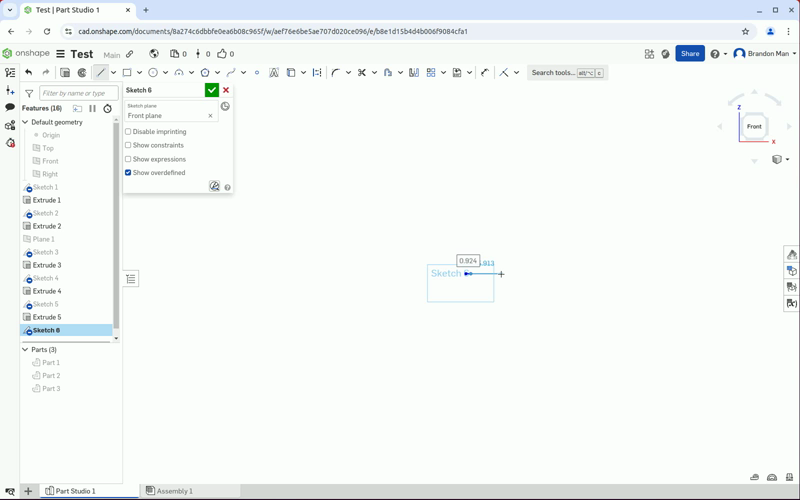
mouse_move(470, 264)
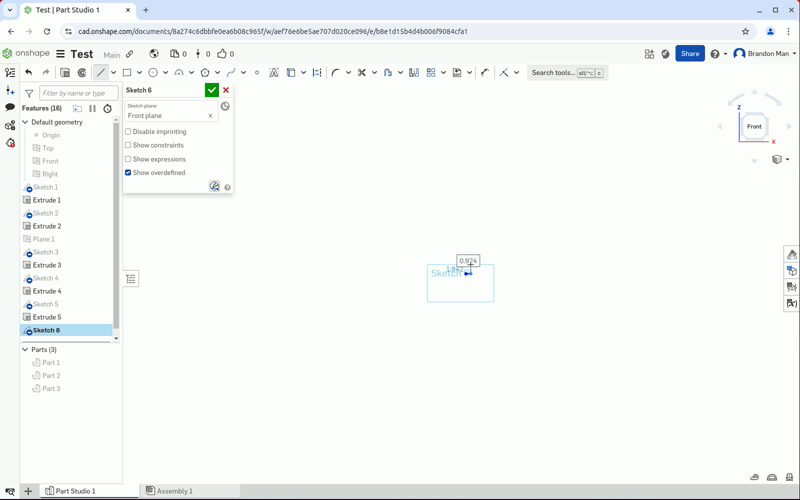
click(470, 264)
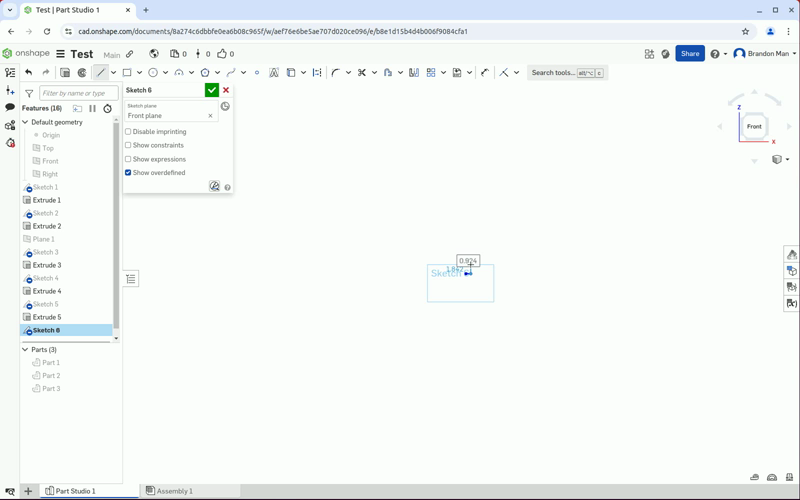
key_up(shift)
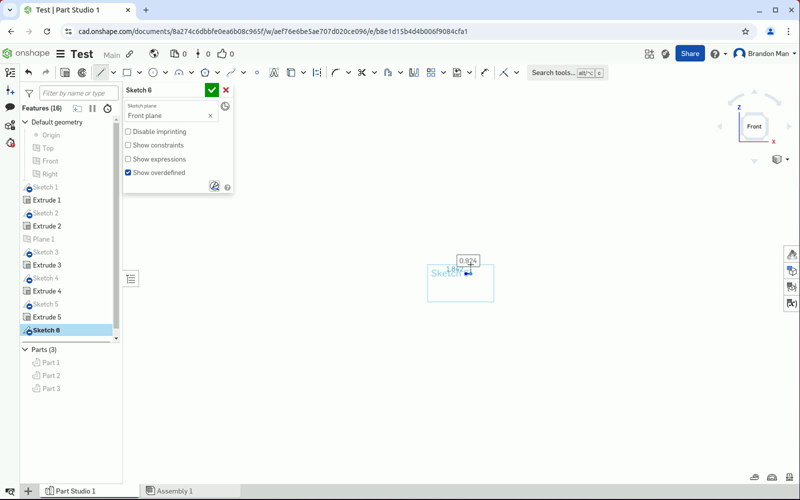
key_down(shift)
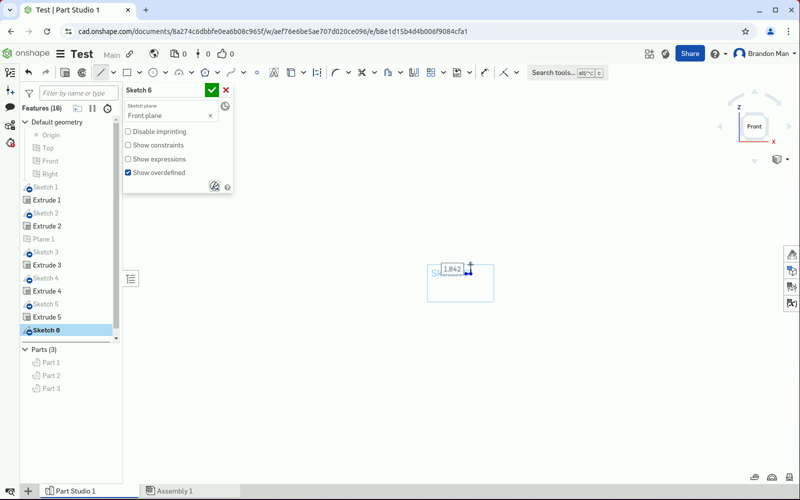
mouse_move(501, 264)
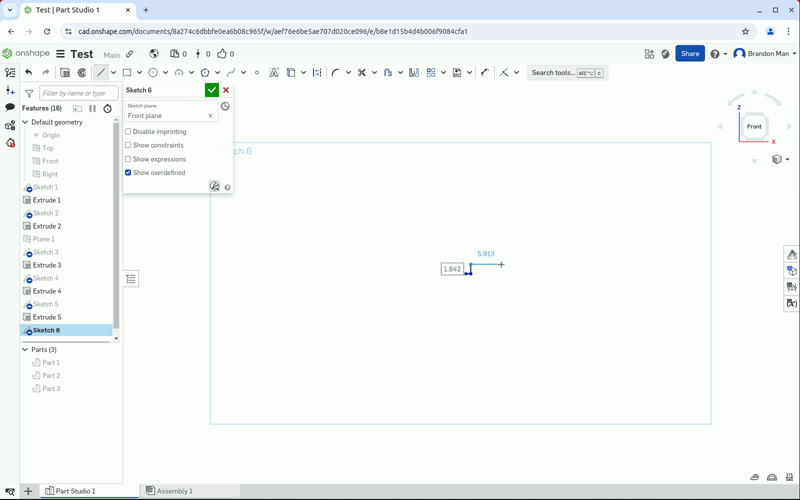
mouse_move(466, 264)
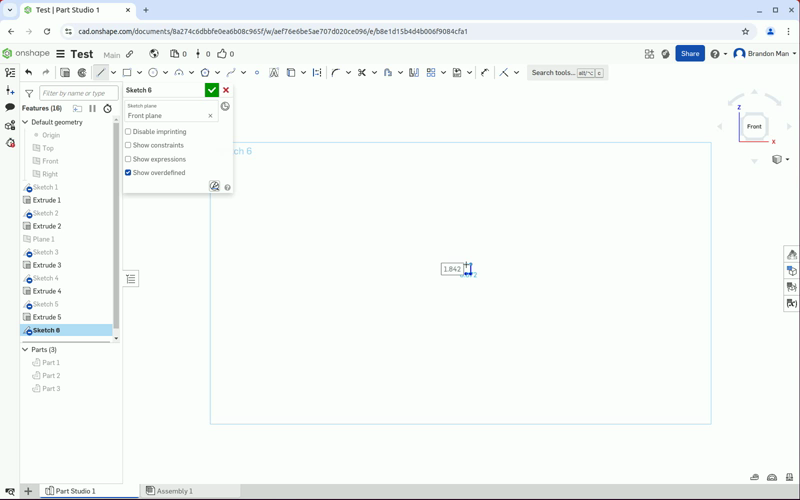
scroll(6)
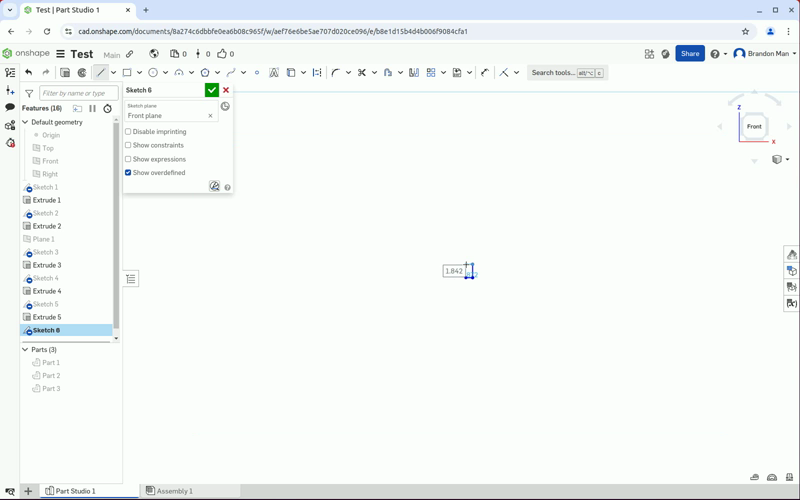
scroll(6)
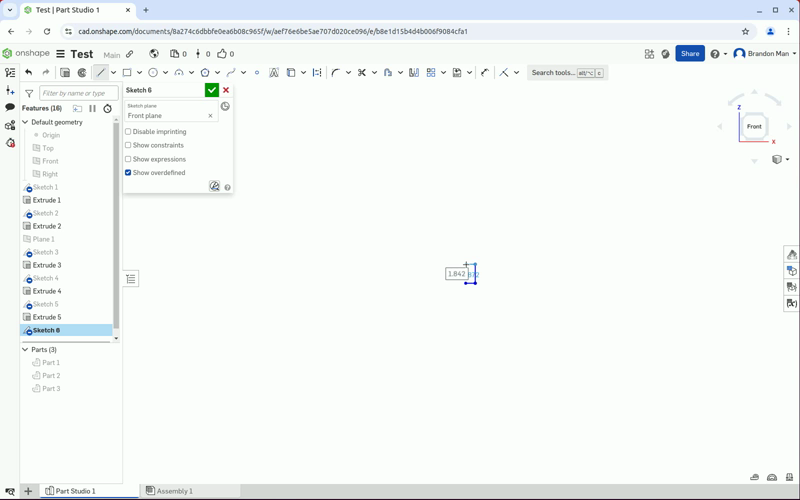
scroll(6)
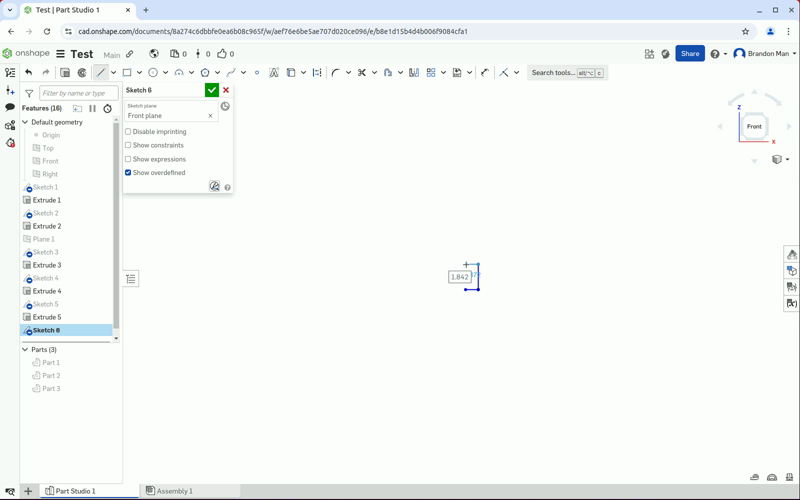
scroll(6)
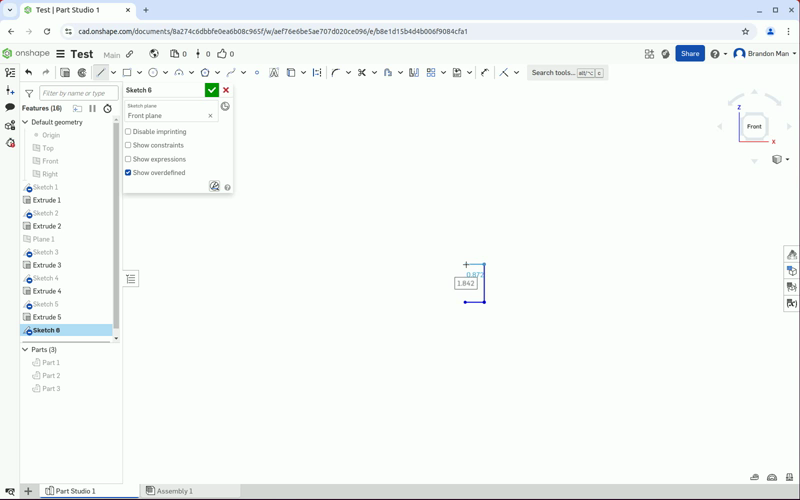
scroll(6)
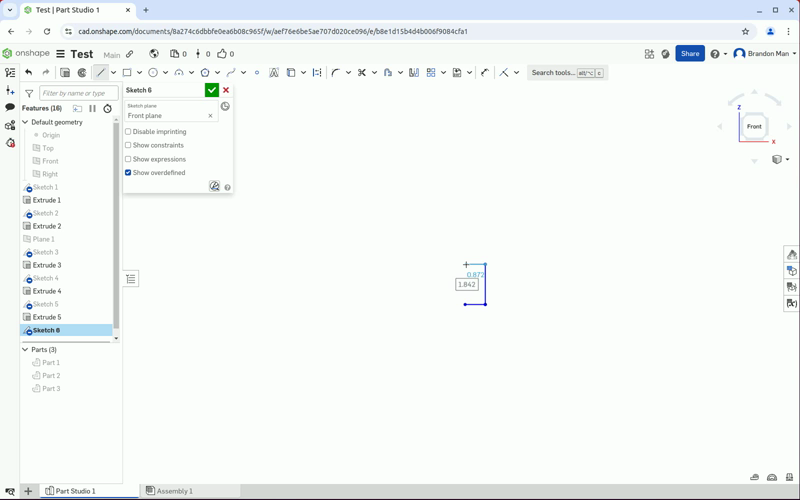
scroll(6)
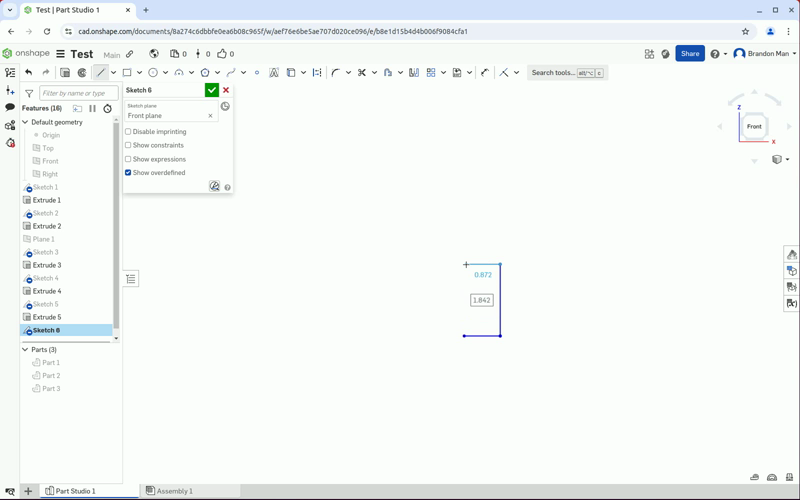
scroll(6)
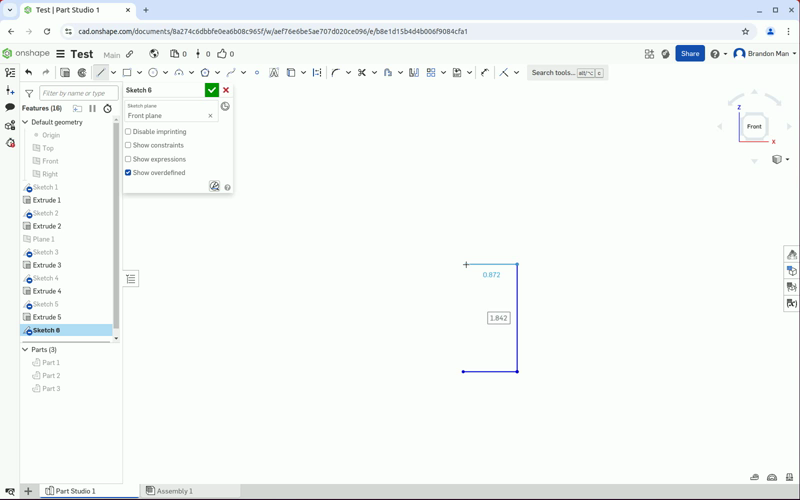
click(466, 264)
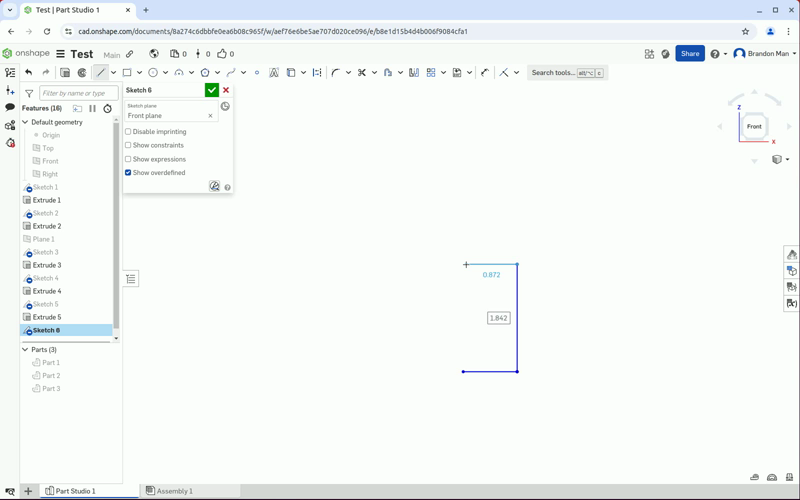
scroll(-6)
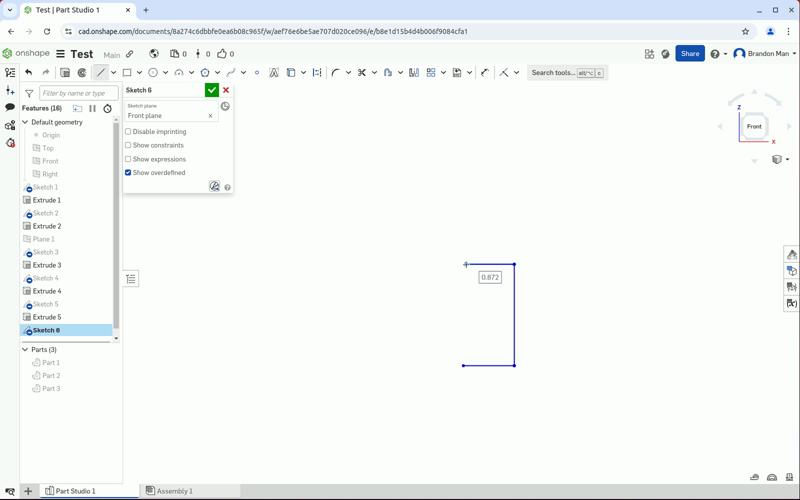
scroll(-6)
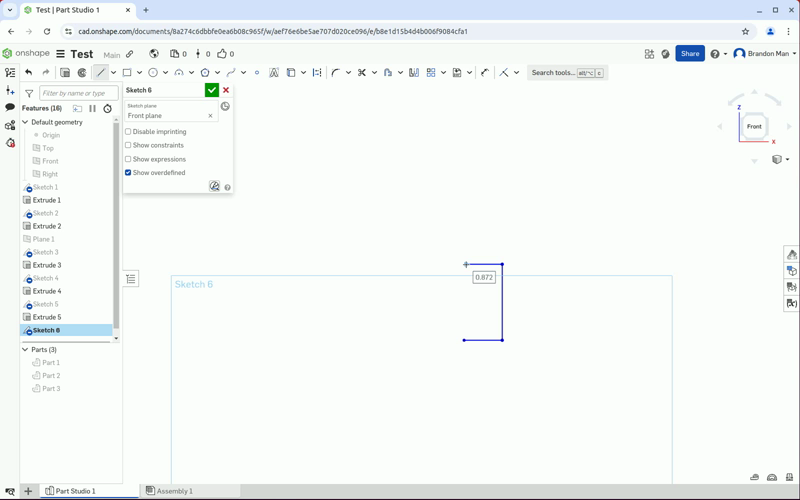
scroll(-6)
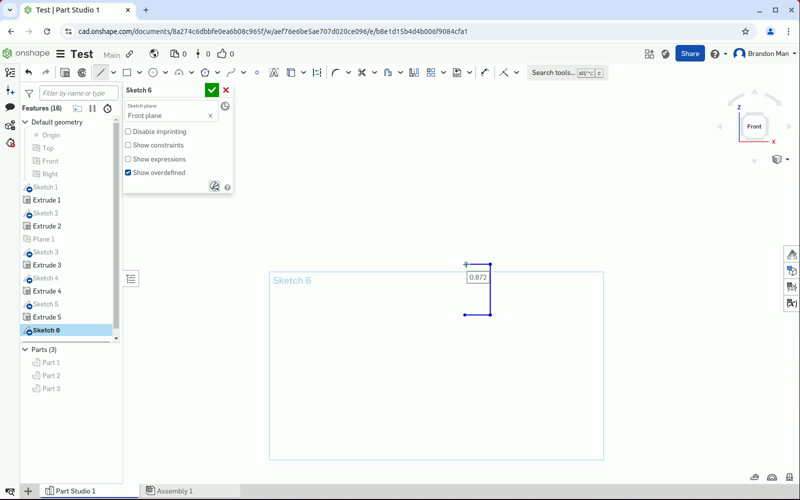
scroll(-6)
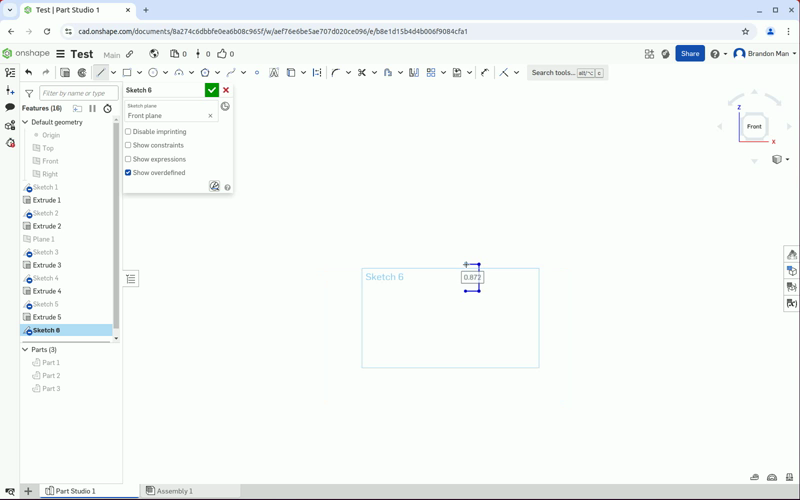
scroll(-6)
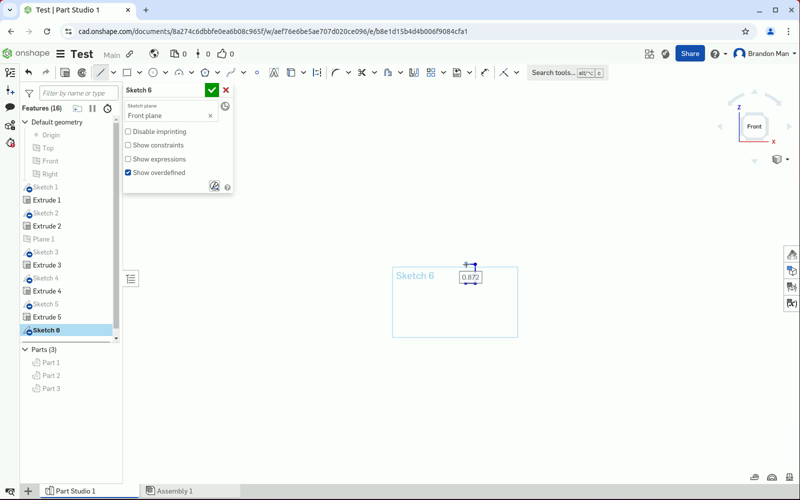
scroll(-6)
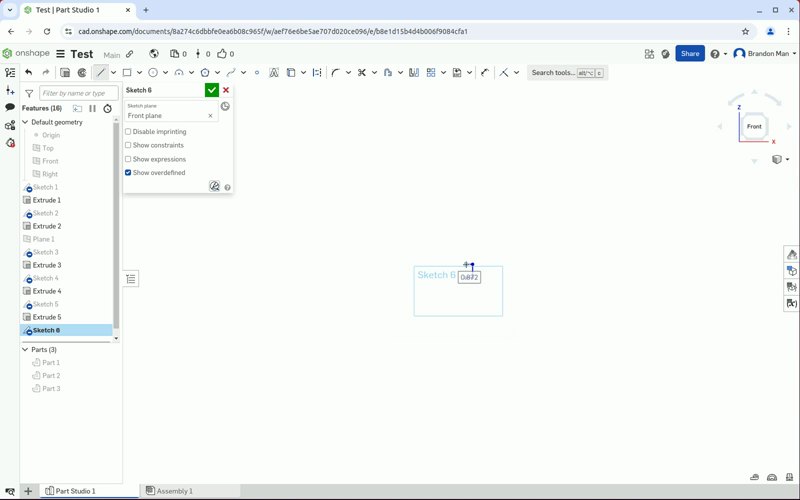
scroll(-6)
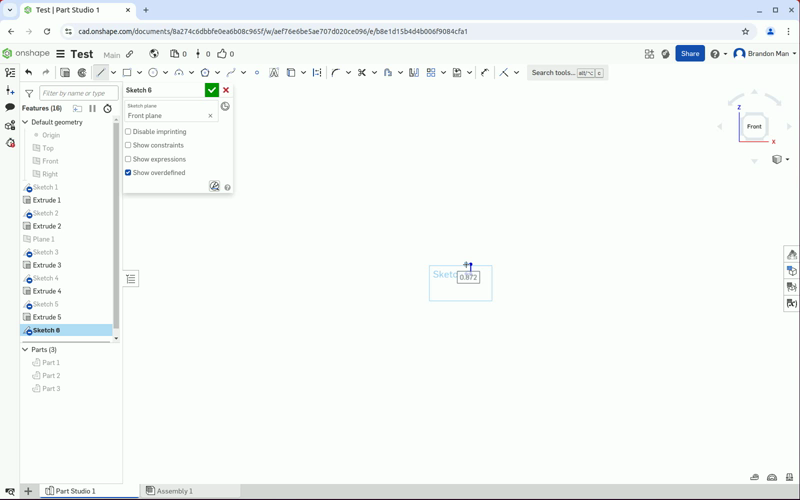
key_up(shift)
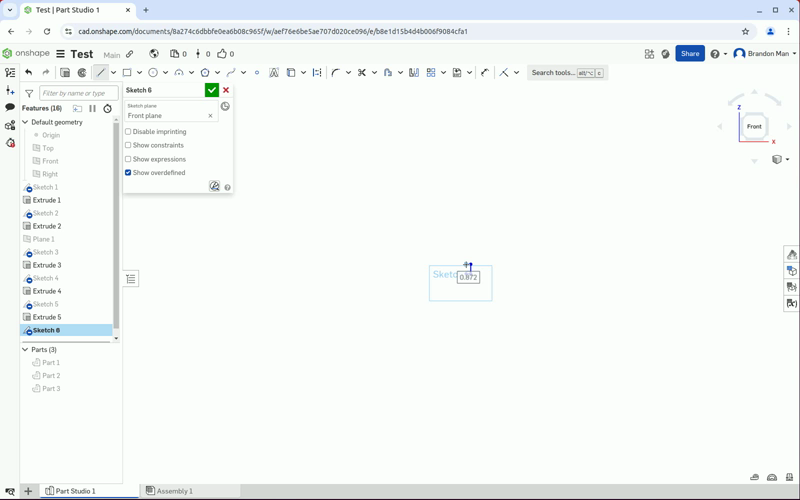
mouse_move(496, 264)
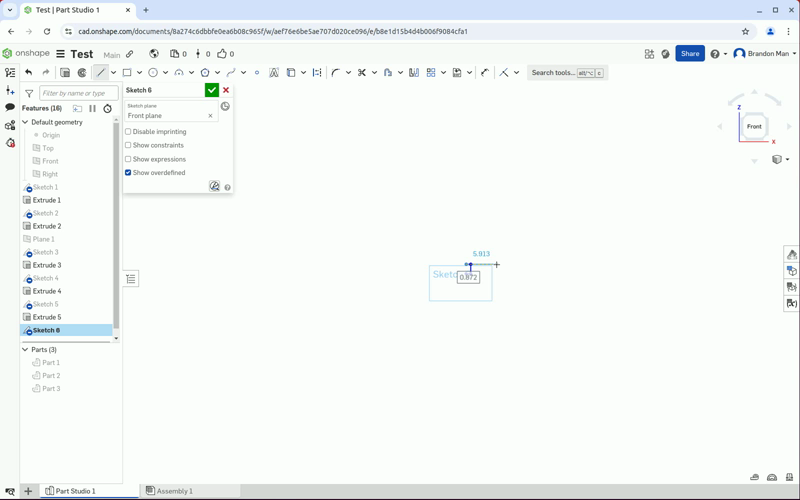
key_down(shift)
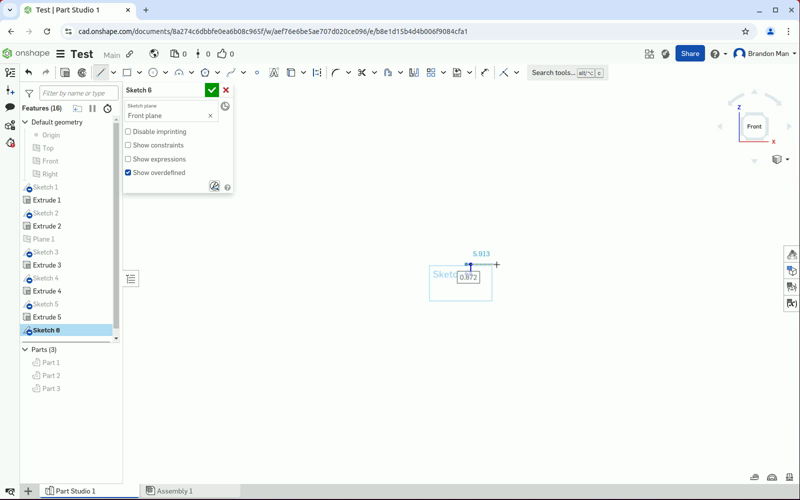
mouse_move(466, 273)
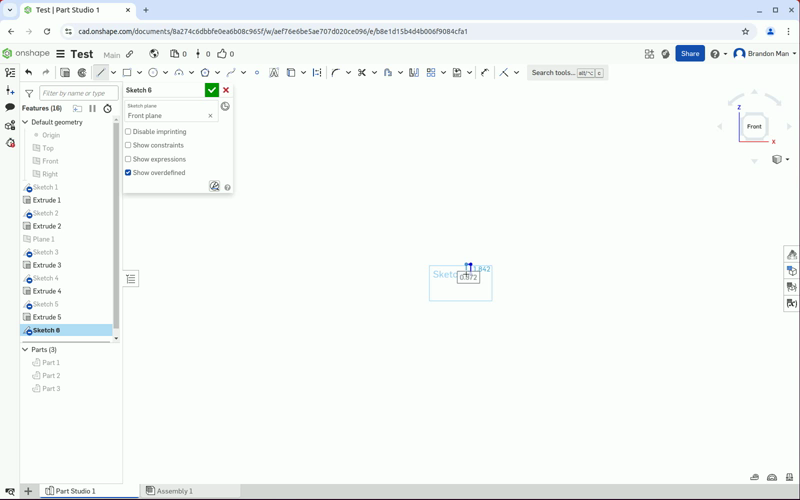
key_up(shift)
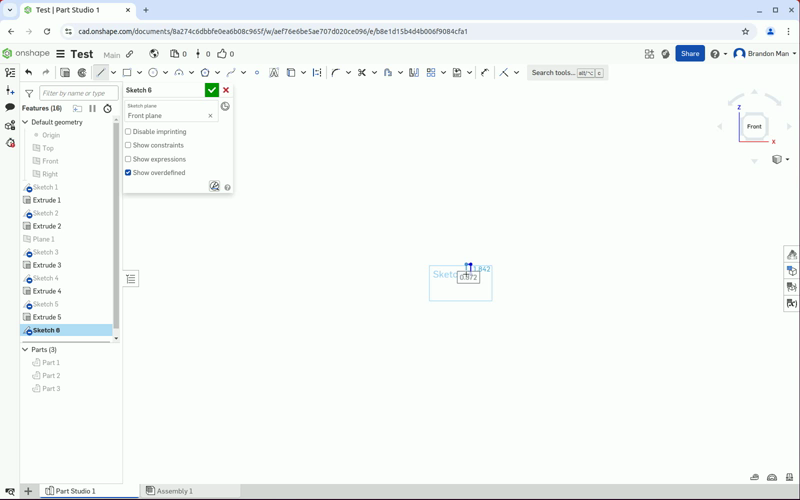
click(466, 273)
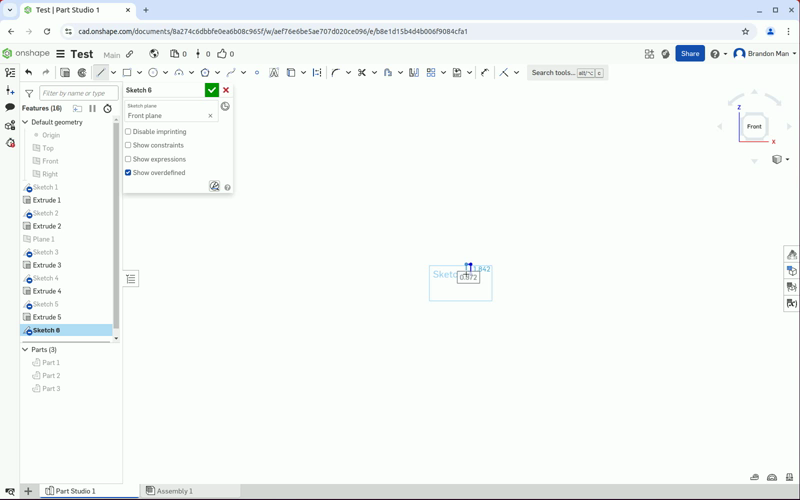
key(esc)
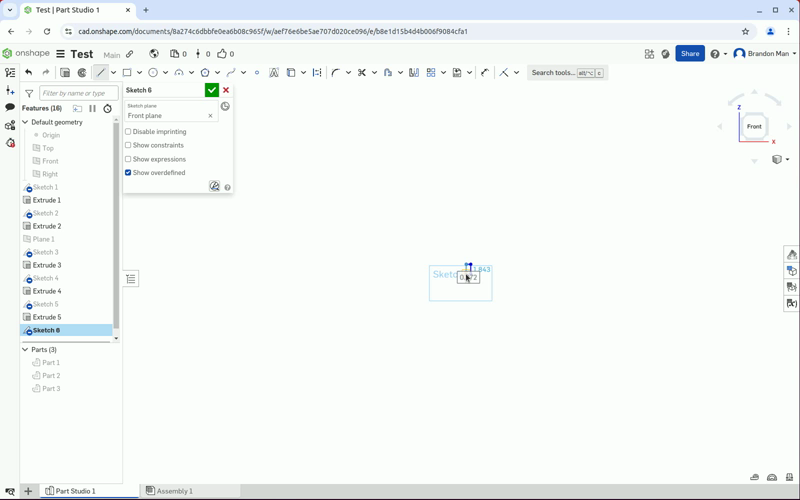
mouse_move(470, 265)
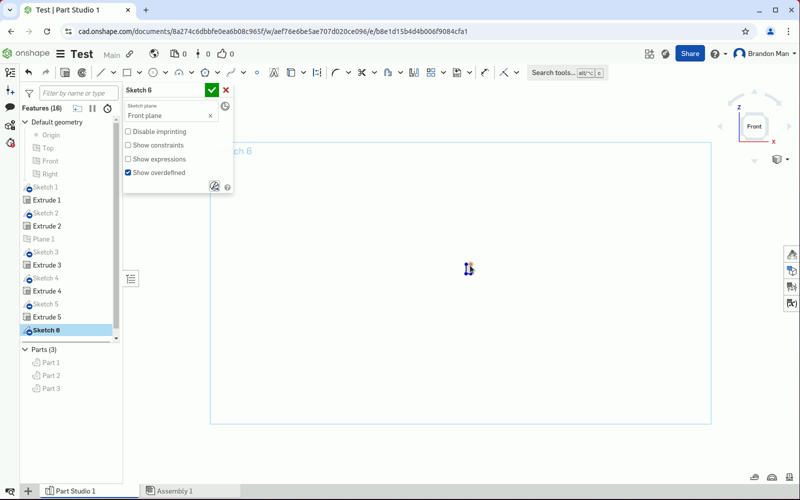
scroll(6)
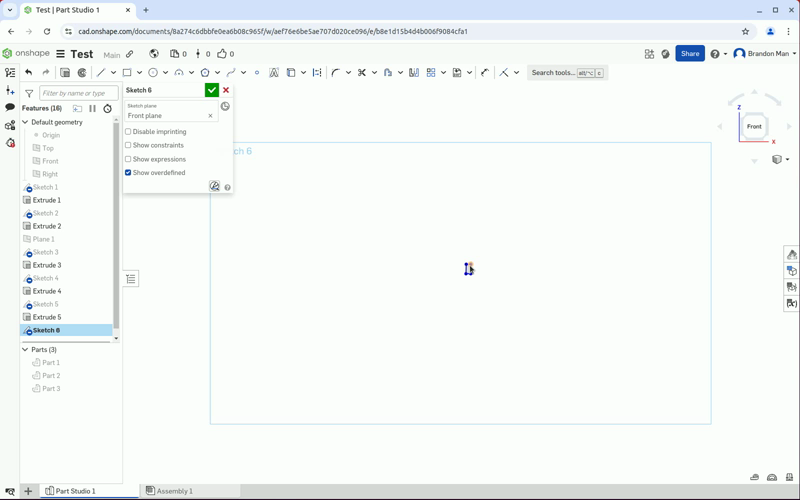
scroll(6)
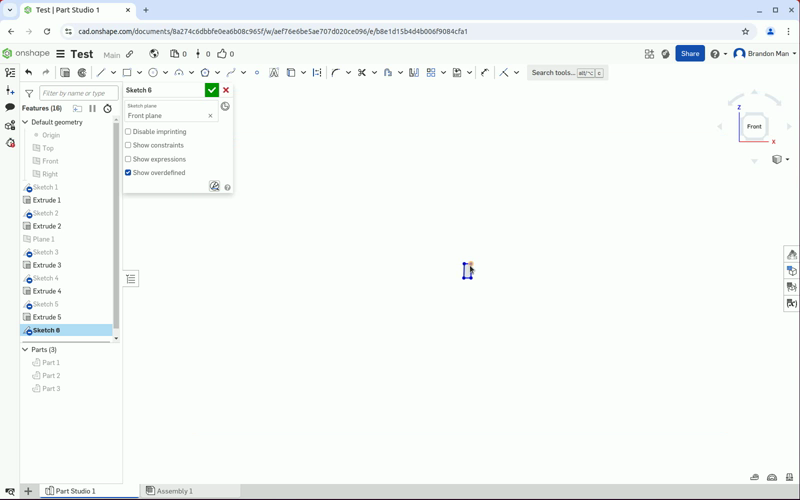
scroll(6)
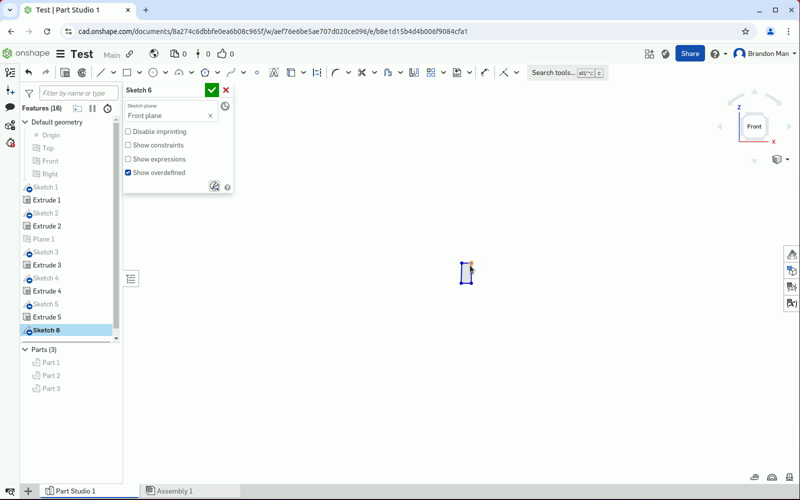
scroll(6)
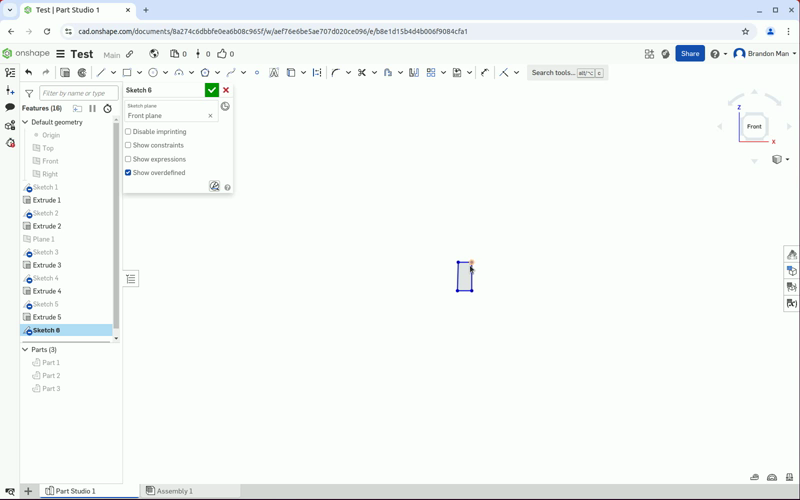
scroll(6)
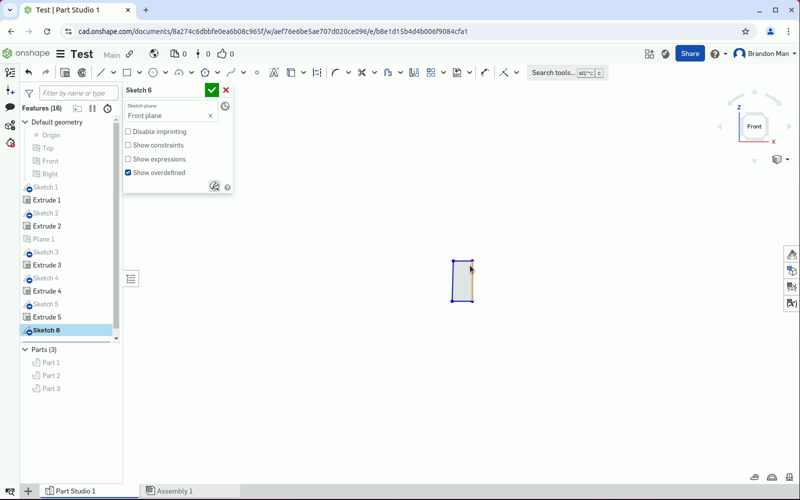
scroll(6)
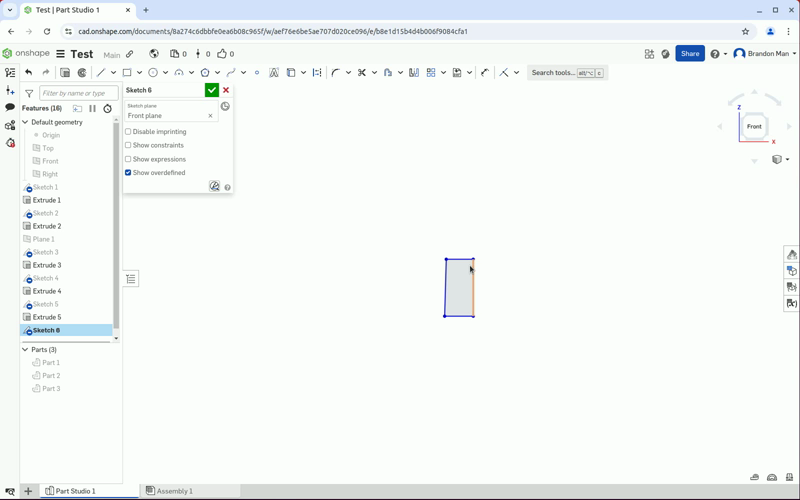
scroll(6)
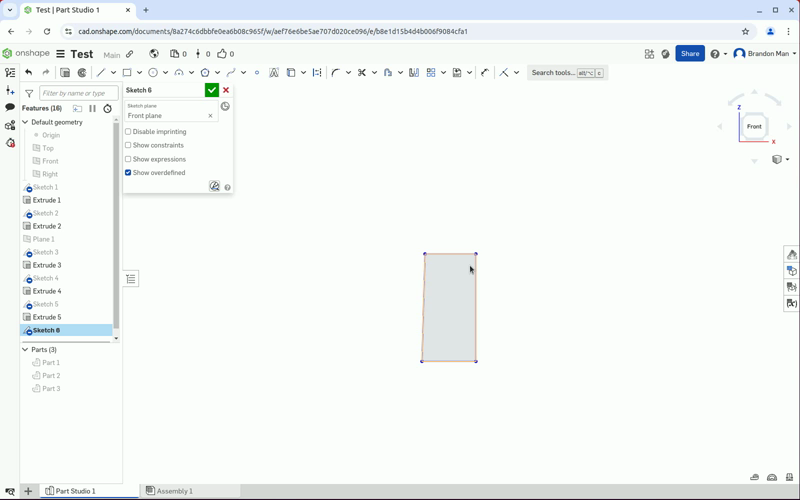
click(470, 265)
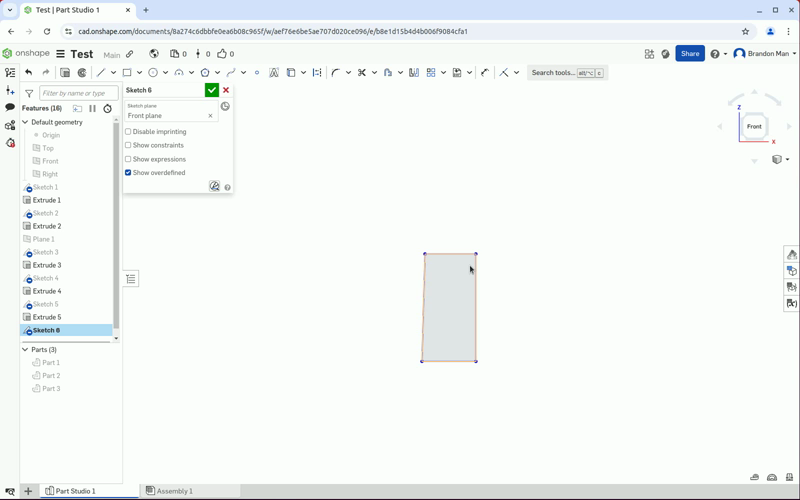
scroll(-6)
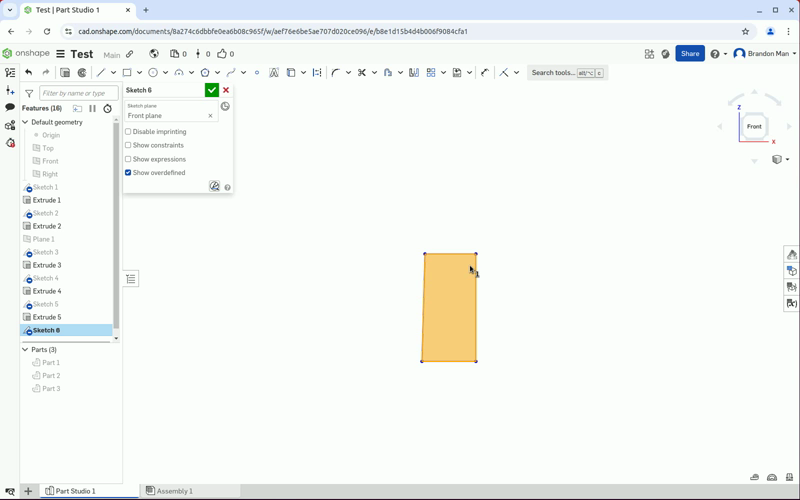
scroll(-6)
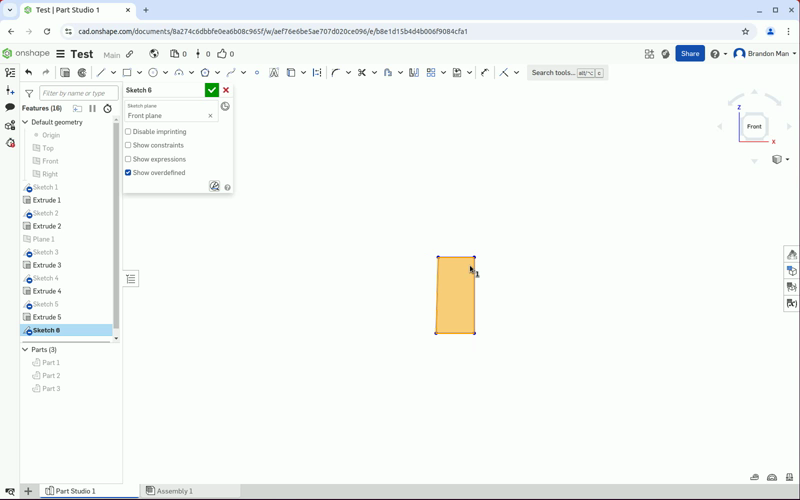
scroll(-6)
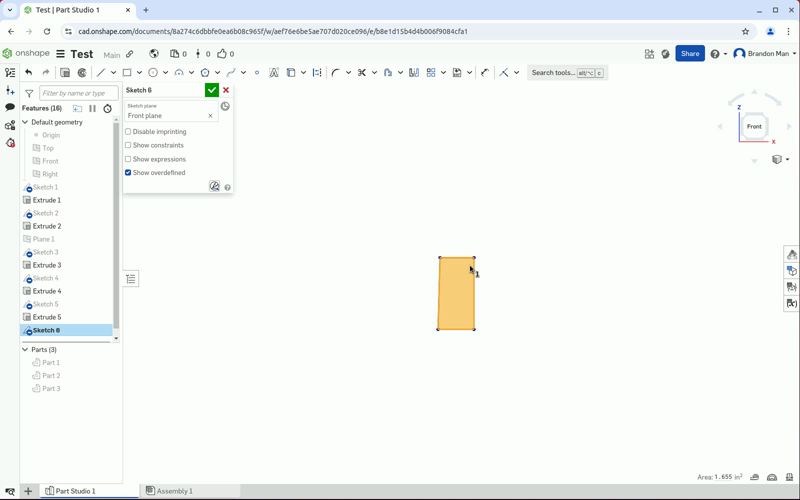
scroll(-6)
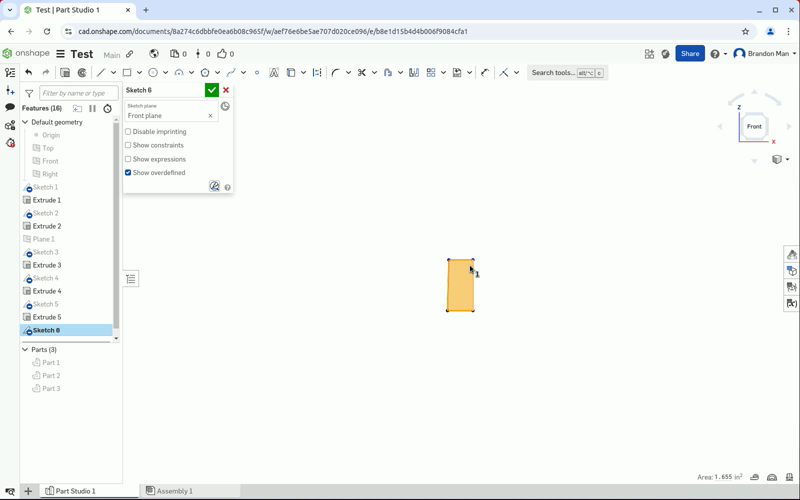
scroll(-6)
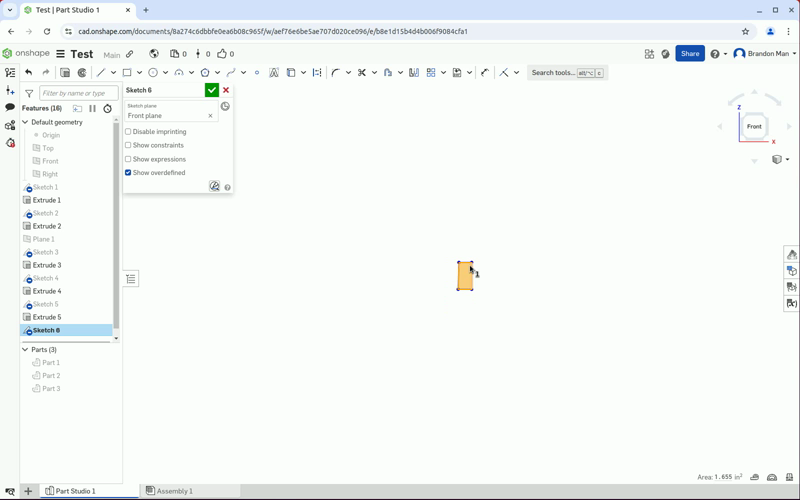
scroll(-6)
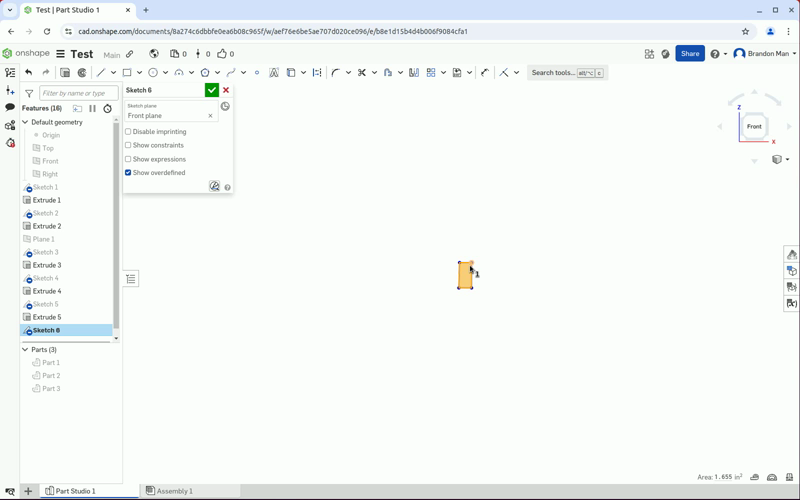
scroll(-6)
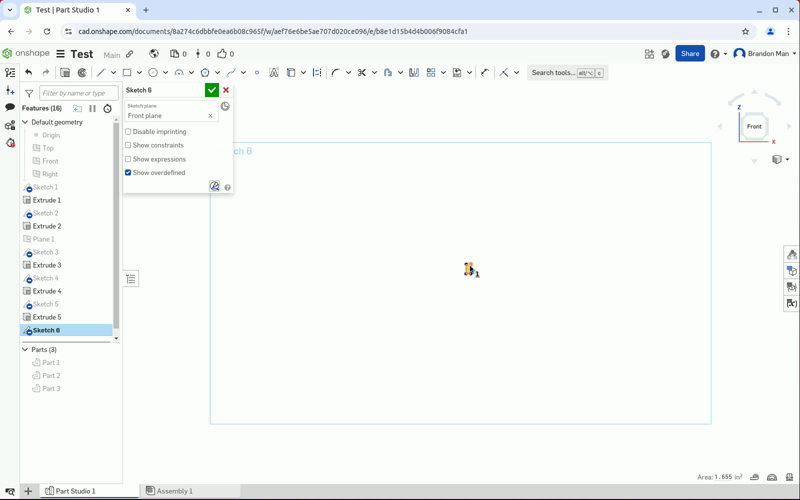
mouse_move(73, 352)
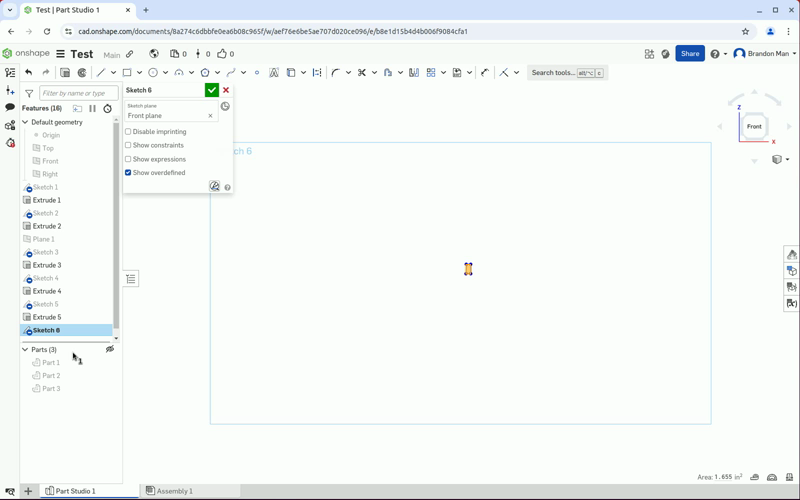
key(shift+y)
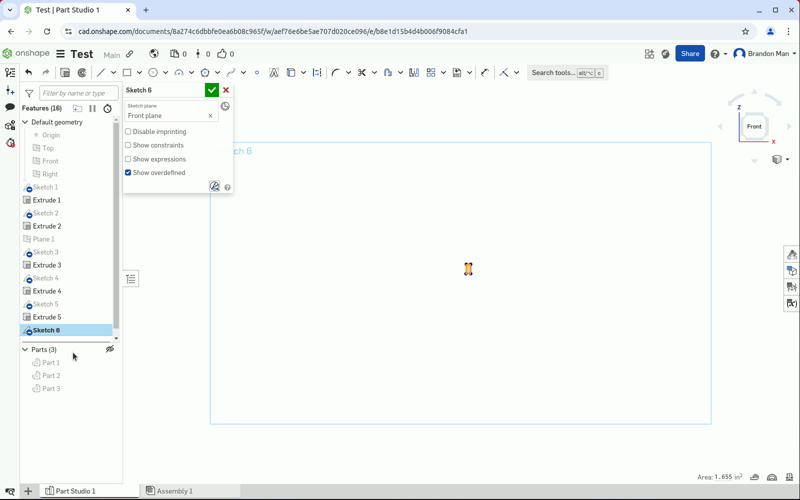
key(shift+e)
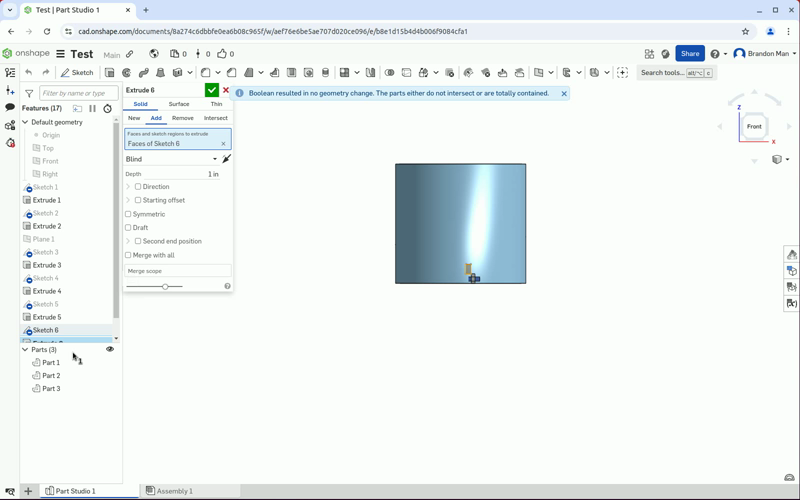
mouse_move(143, 106)
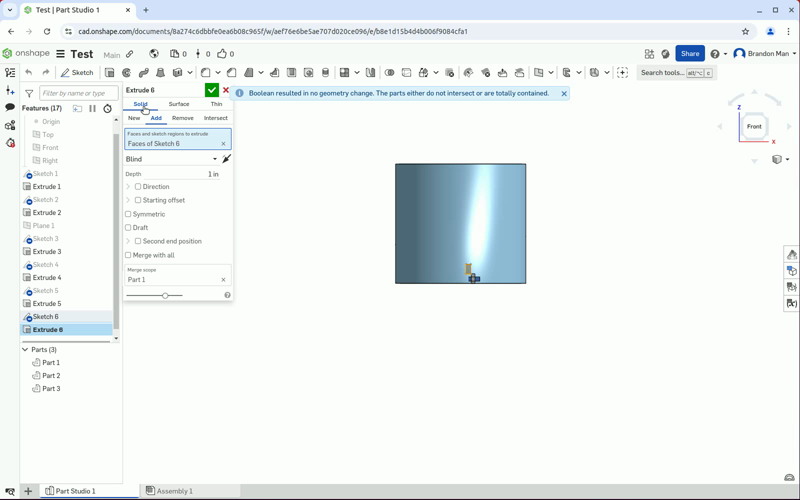
click(143, 106)
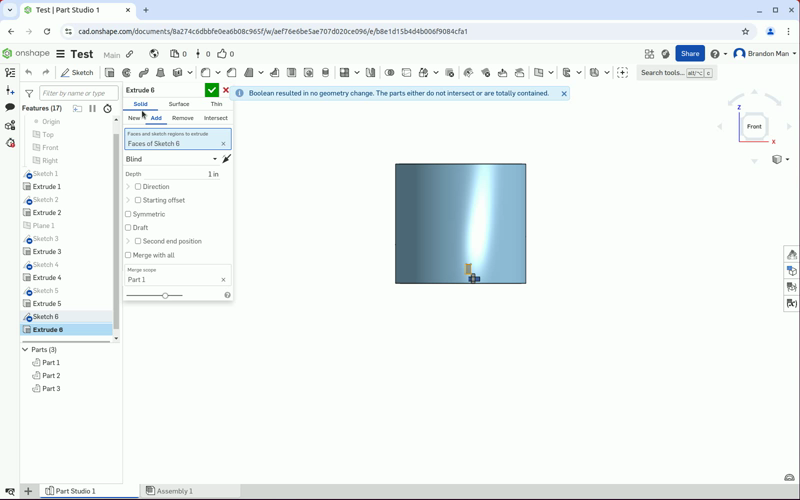
mouse_move(137, 120)
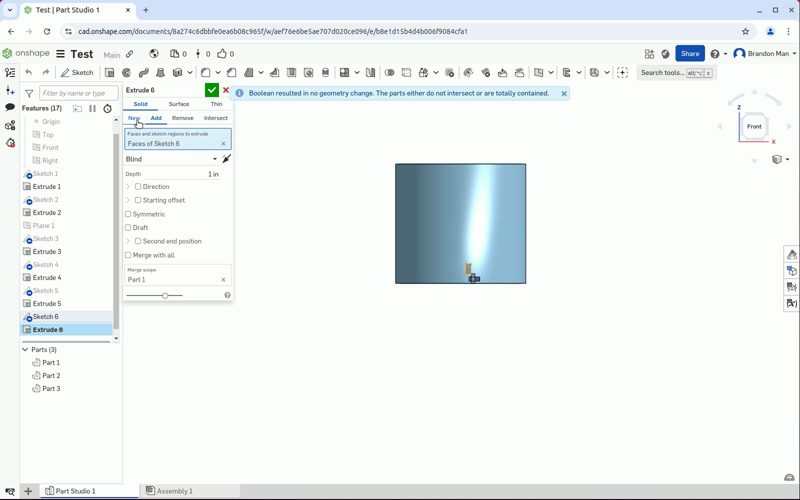
click(137, 120)
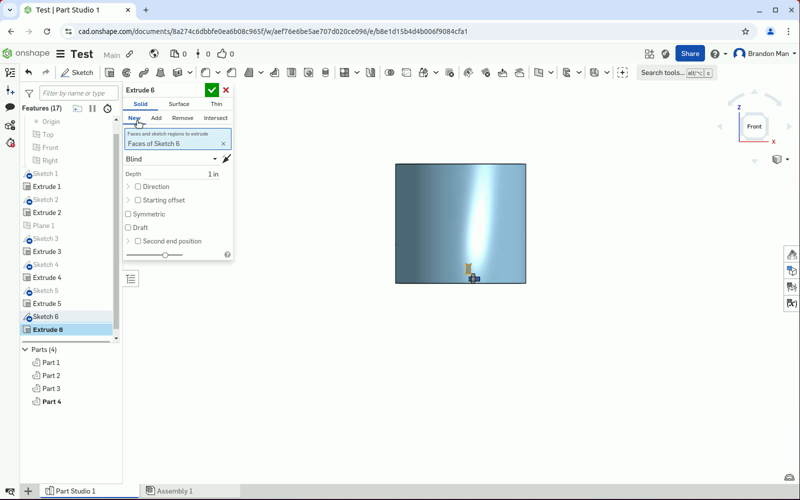
key(tab, 4)
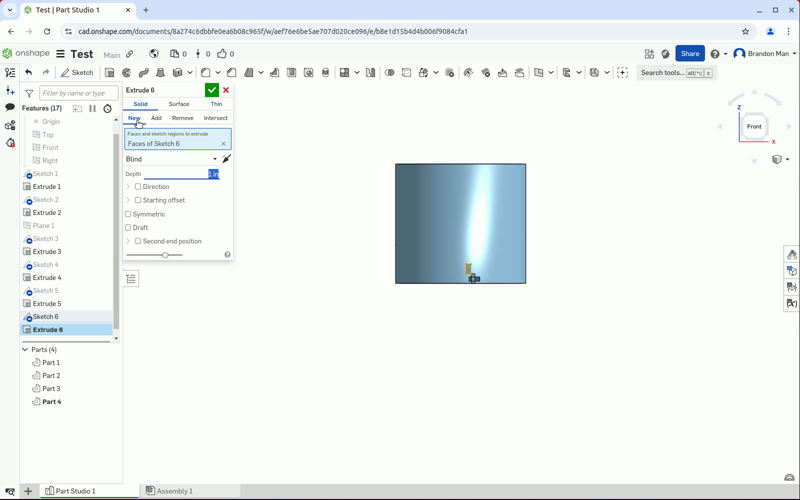
text(12.758)
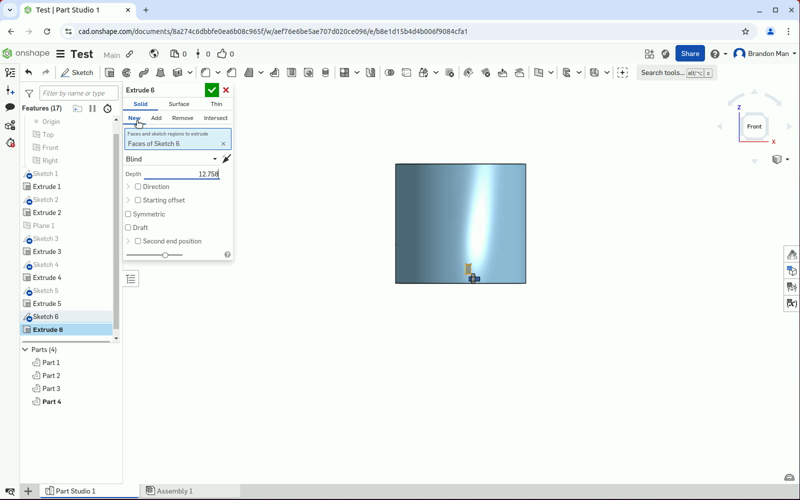
key(enter)
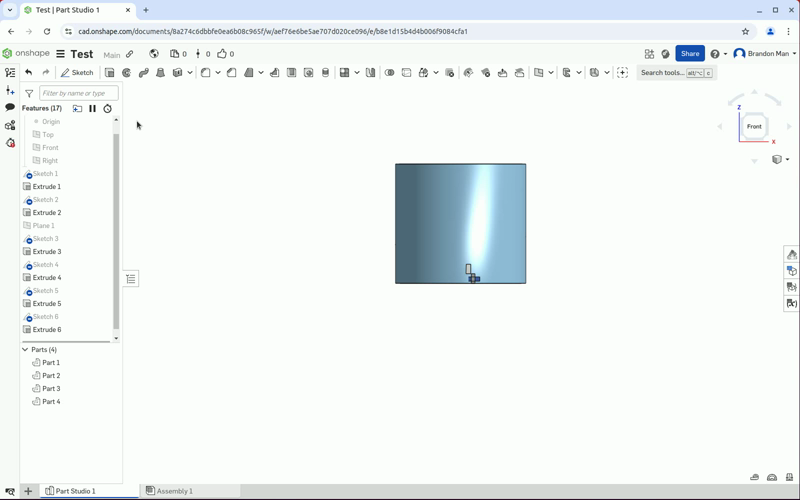
key(shift+h)
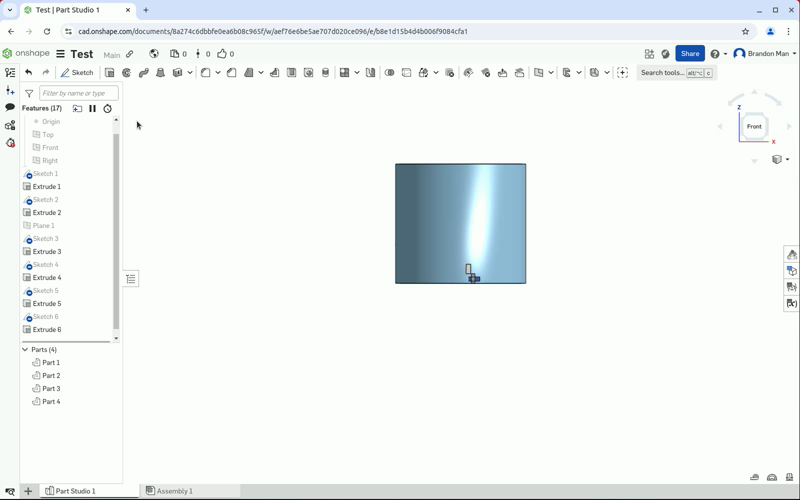
key(shift+h)
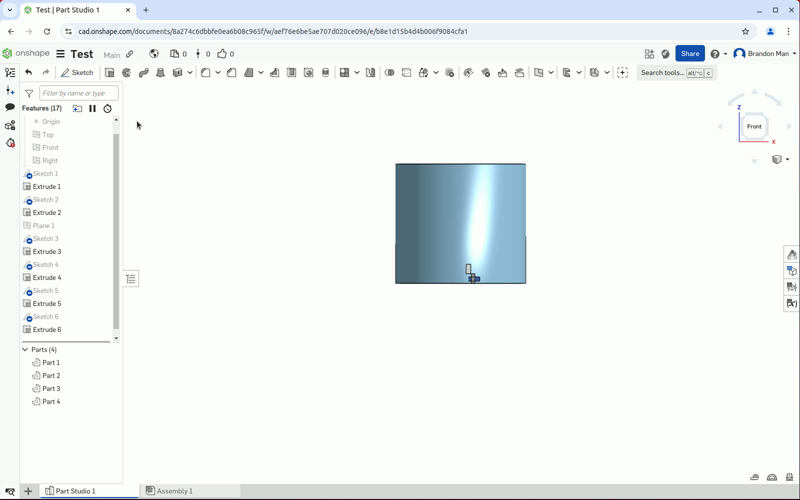
mouse_move(69, 176)
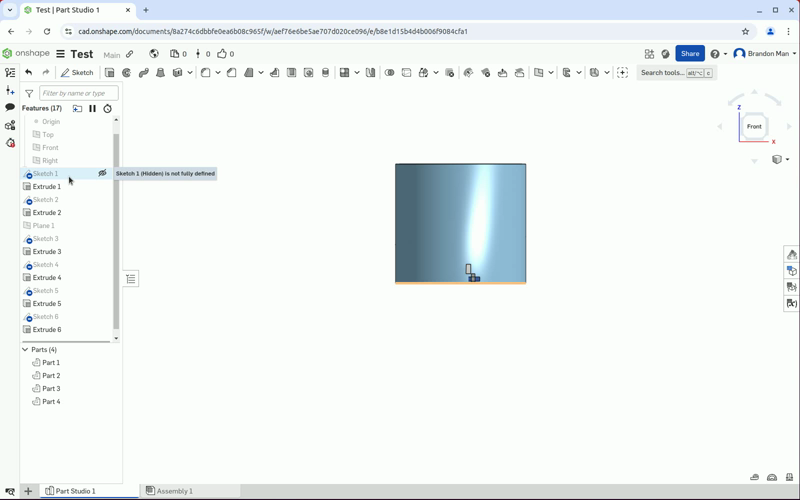
click(69, 176)
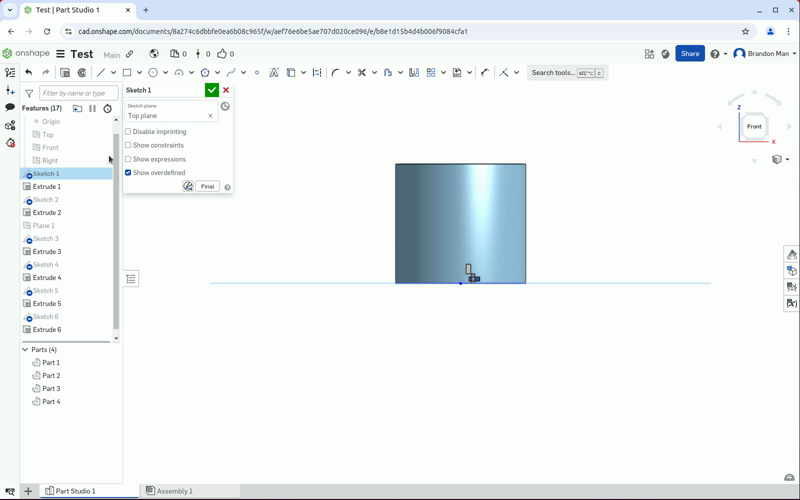
mouse_move(229, 92)
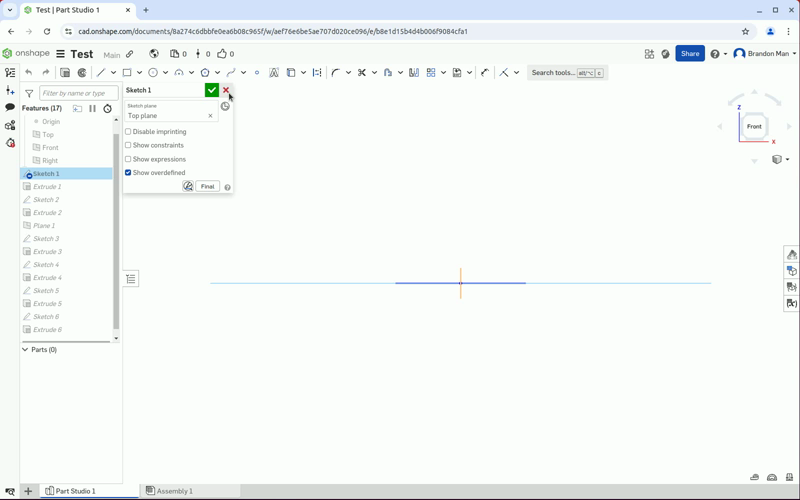
click(229, 92)
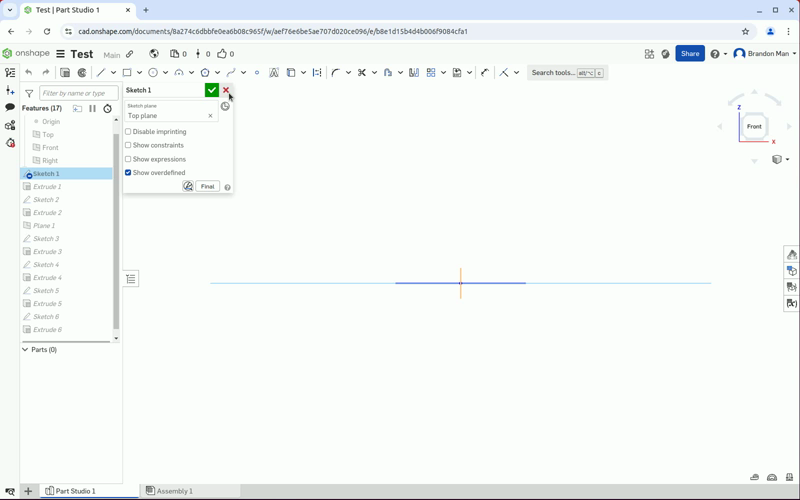
key(shift+s)
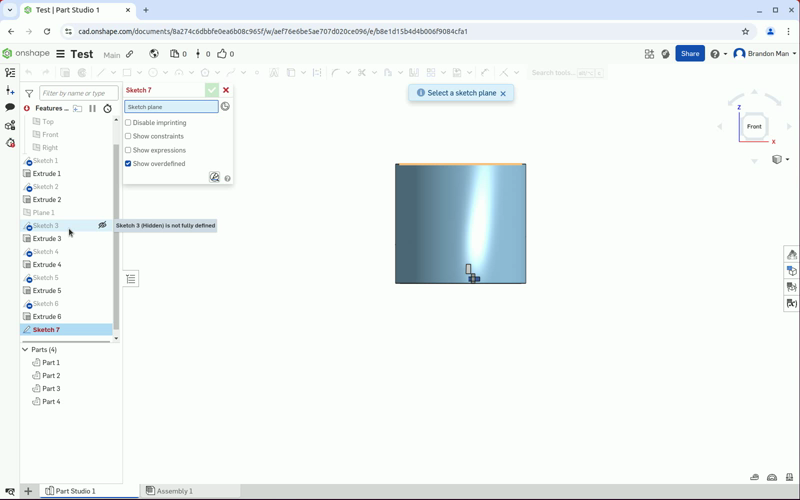
scroll(3)
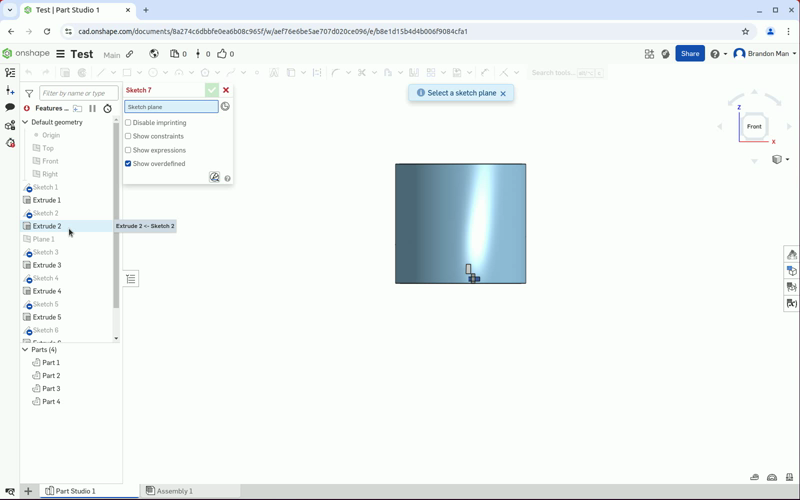
mouse_move(69, 163)
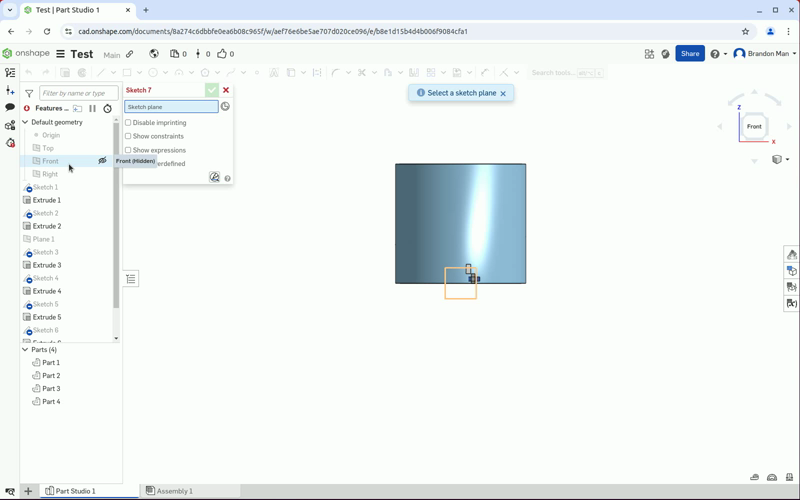
click(69, 163)
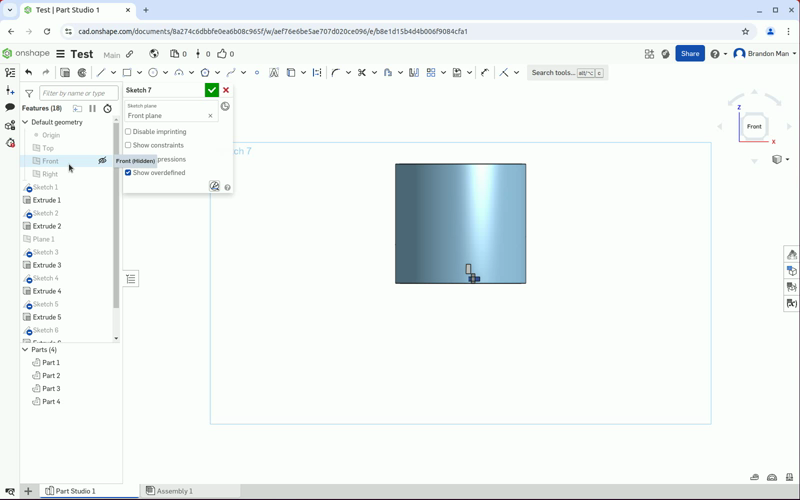
mouse_move(73, 352)
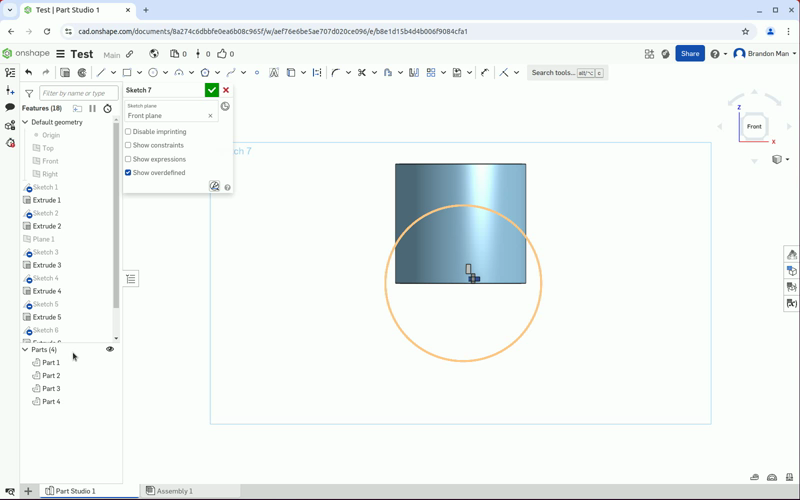
key(y)
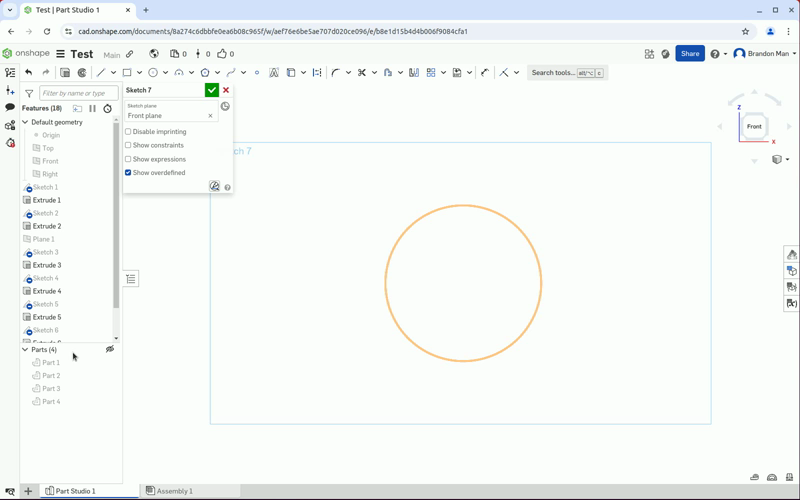
key(l)
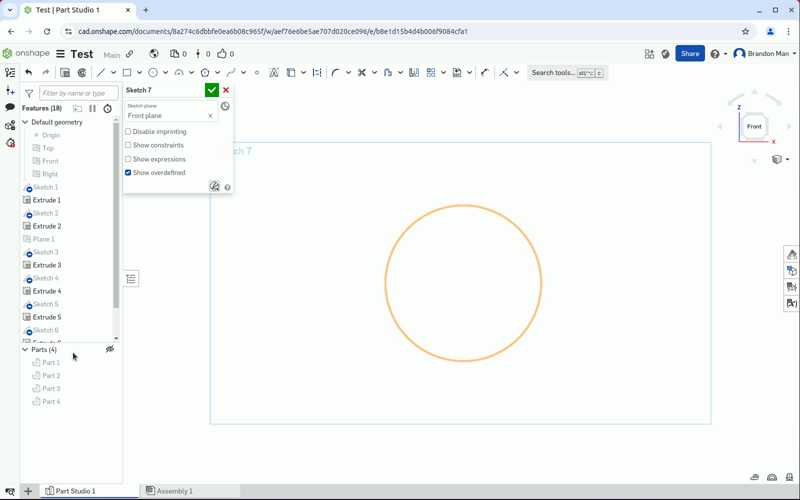
key_down(shift)
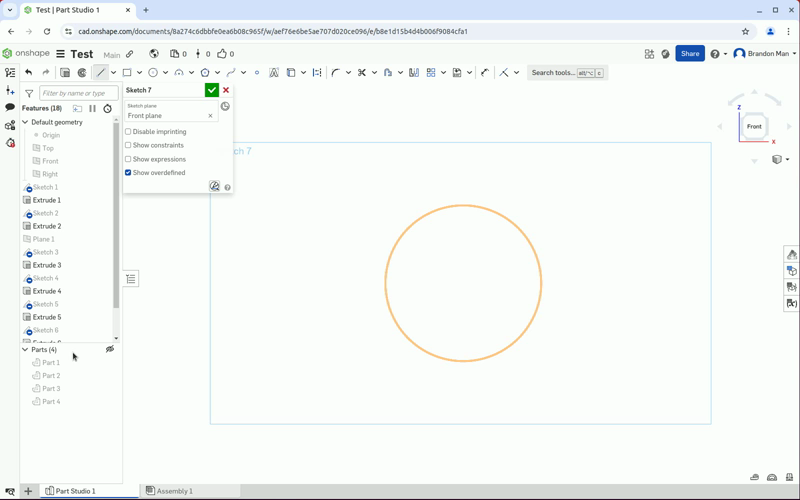
mouse_move(472, 273)
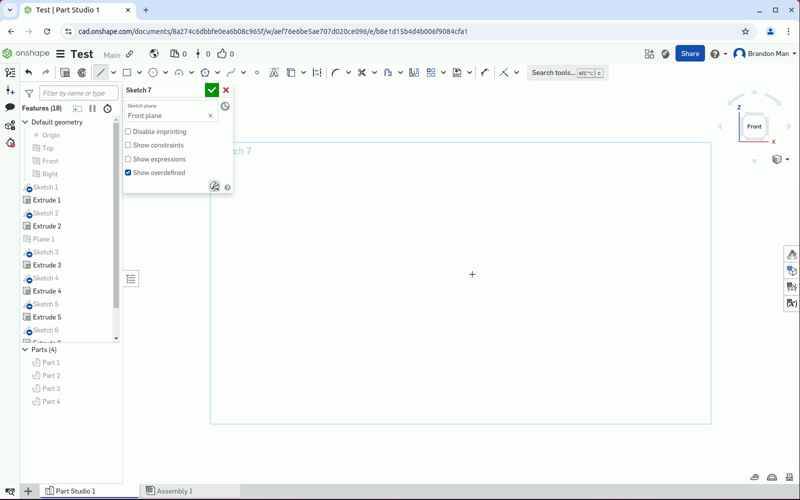
click(472, 273)
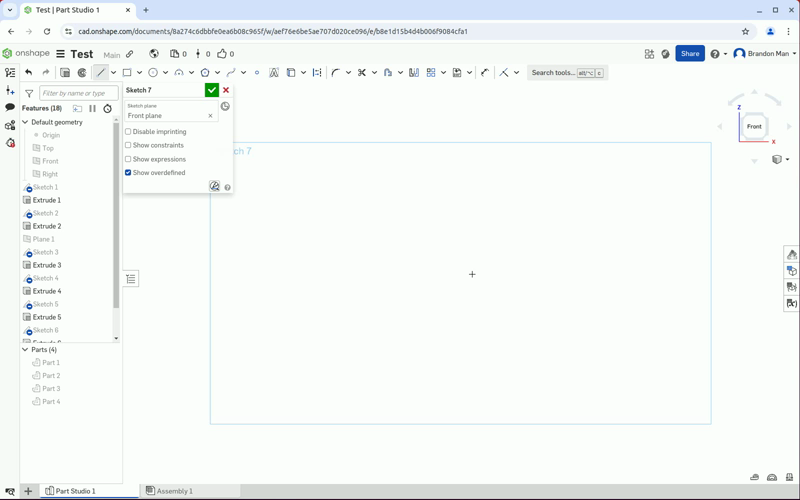
key_up(shift)
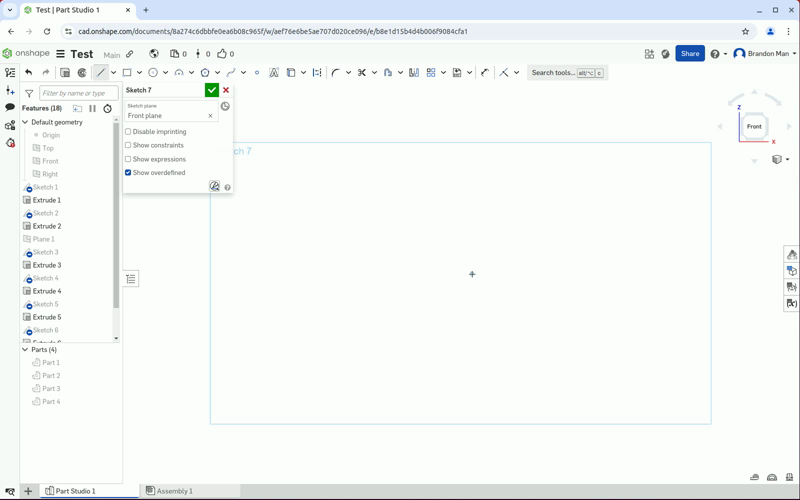
key_down(shift)
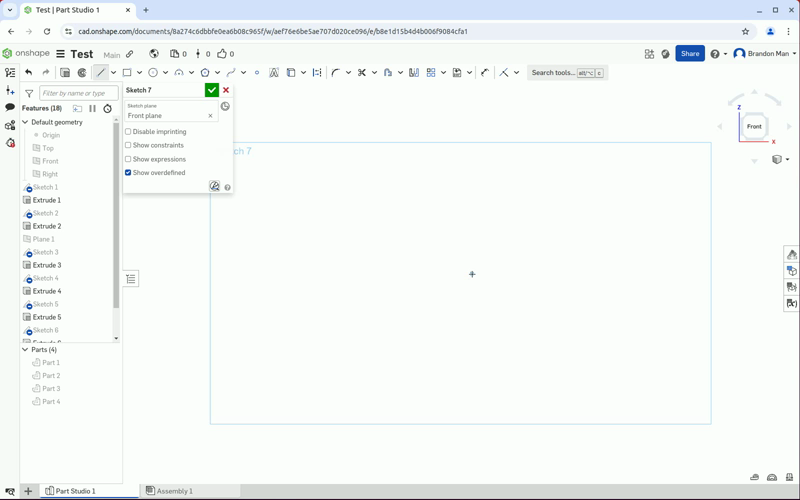
mouse_move(502, 273)
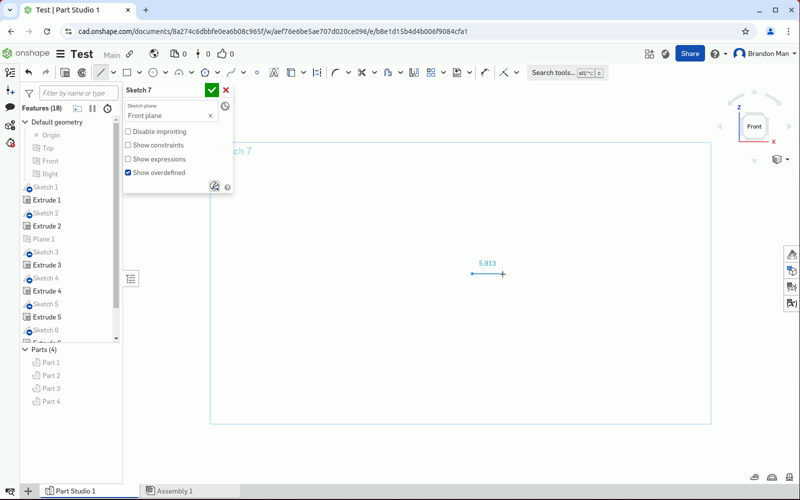
mouse_move(477, 273)
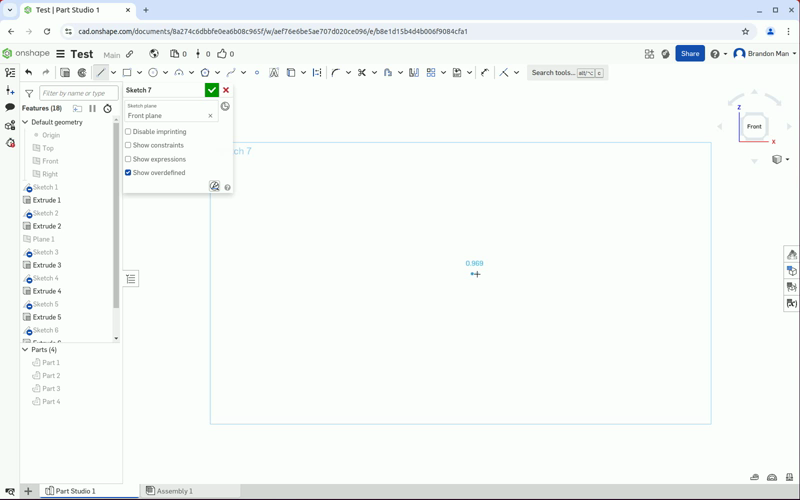
scroll(6)
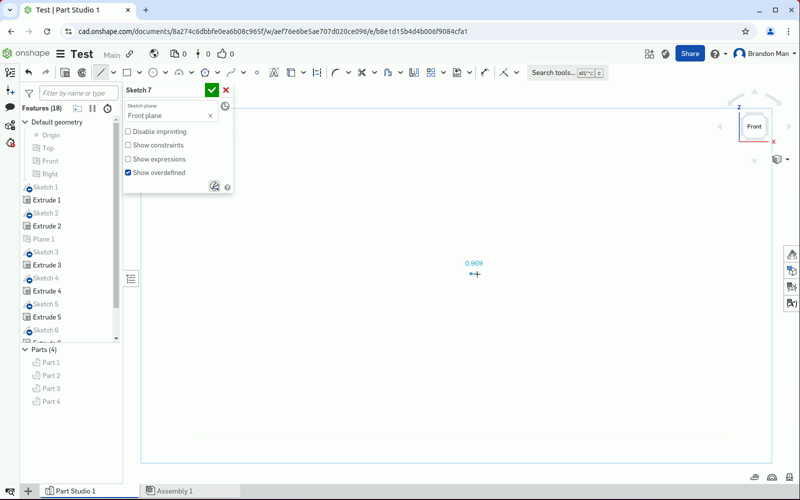
scroll(6)
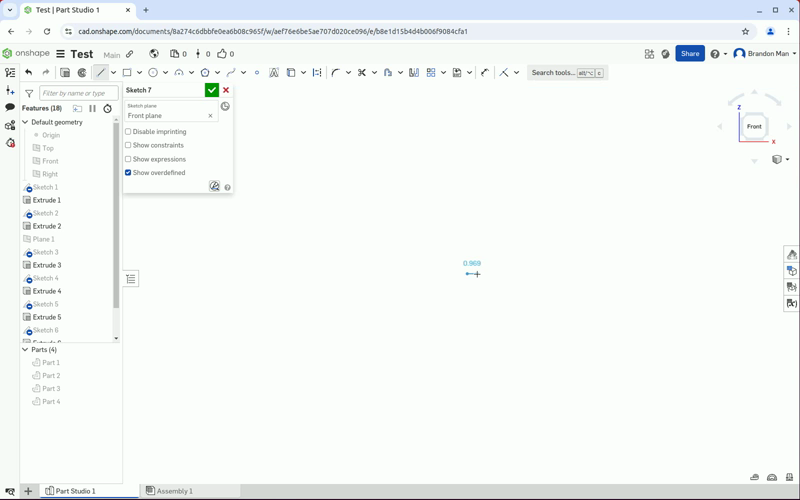
scroll(6)
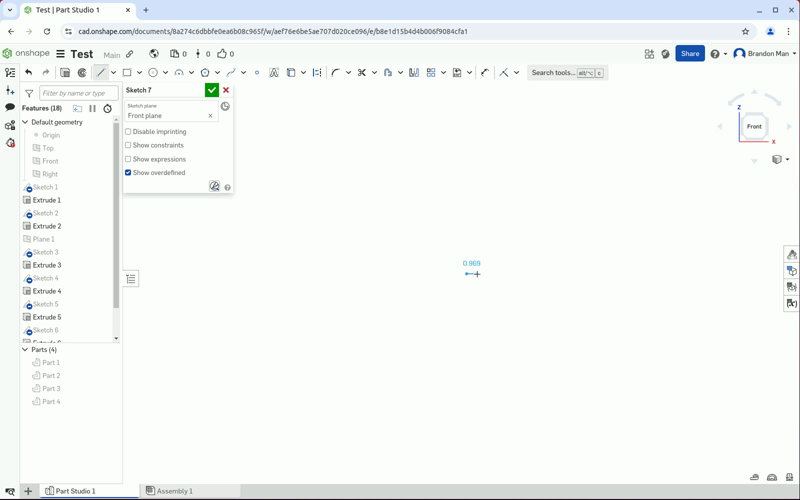
scroll(6)
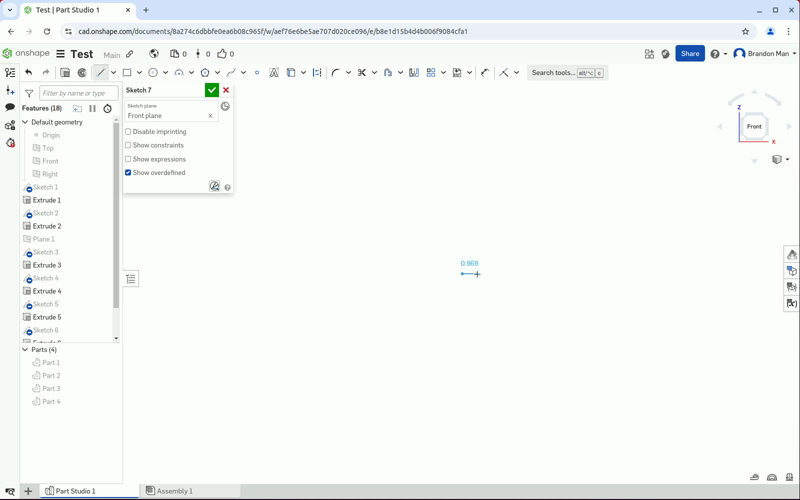
scroll(6)
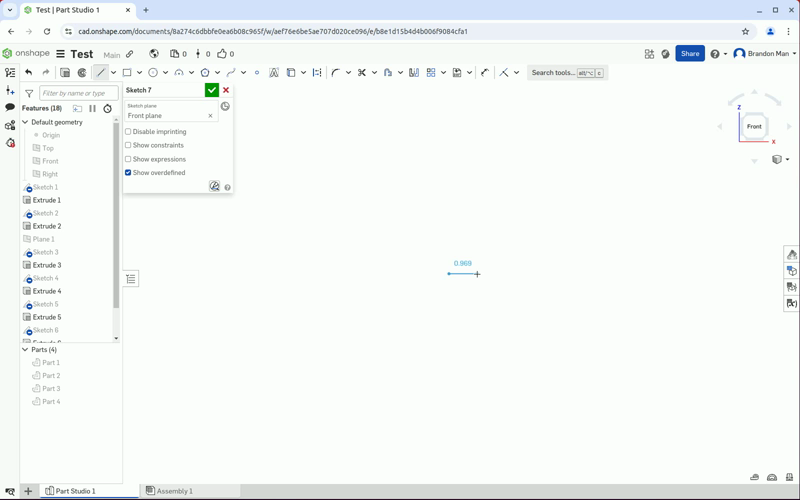
scroll(6)
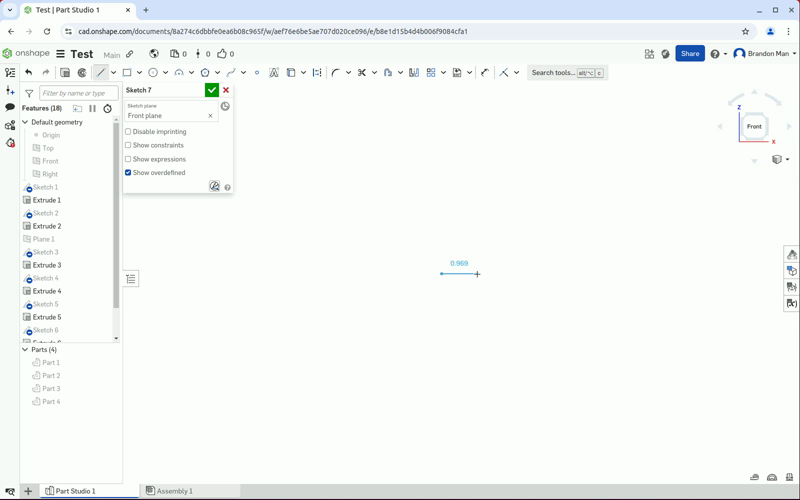
scroll(6)
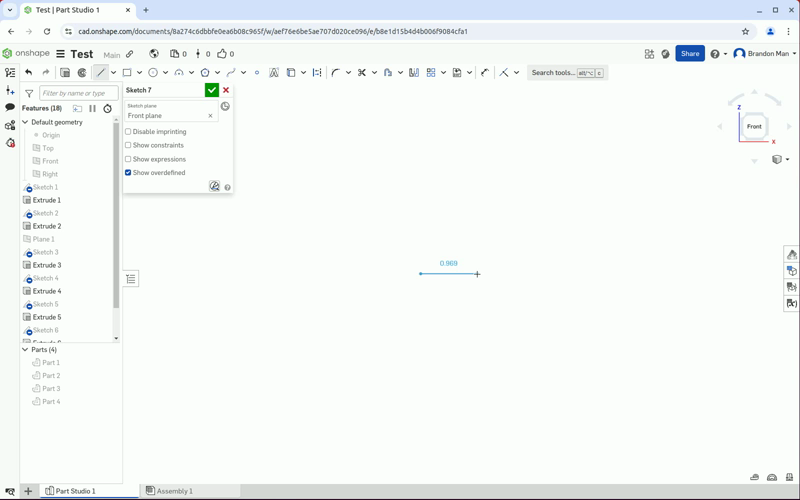
click(477, 273)
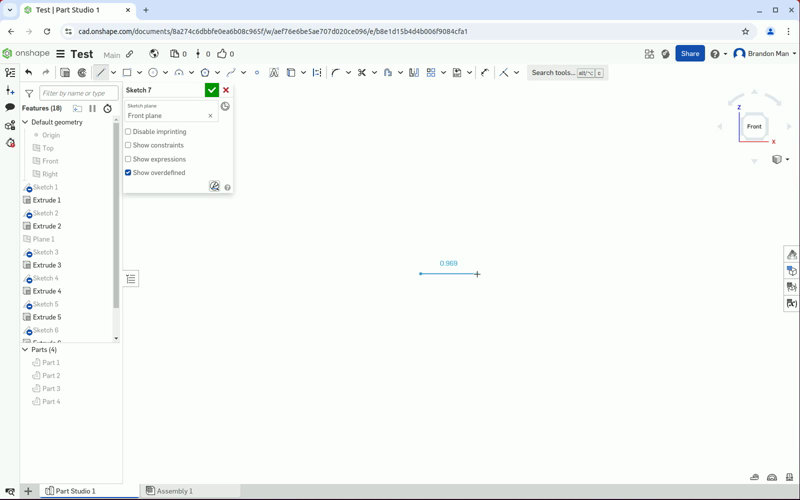
scroll(-6)
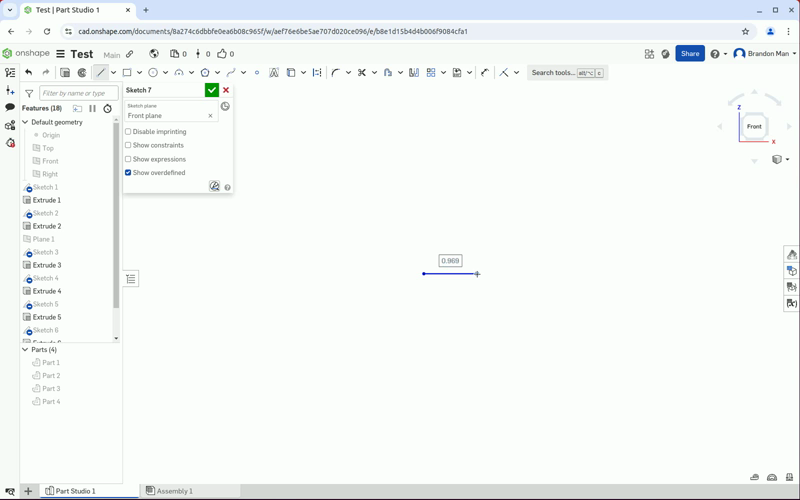
scroll(-6)
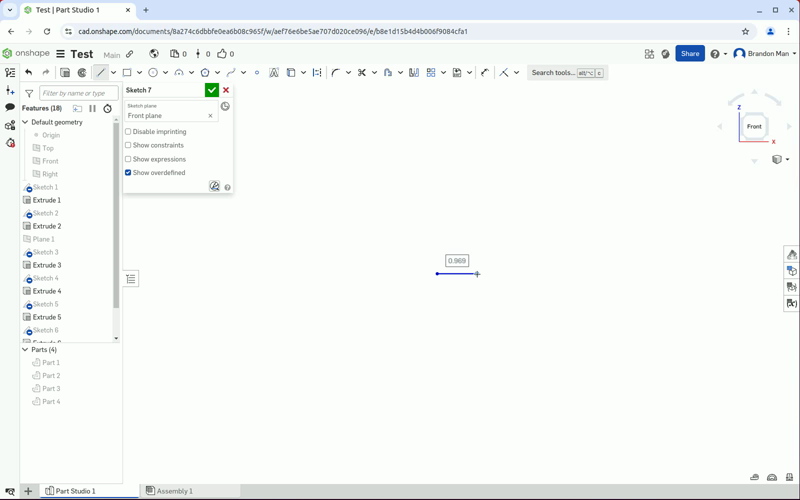
scroll(-6)
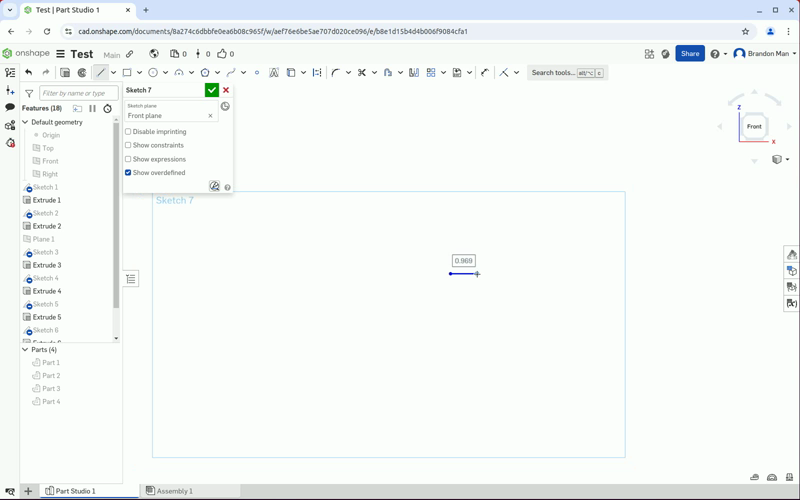
scroll(-6)
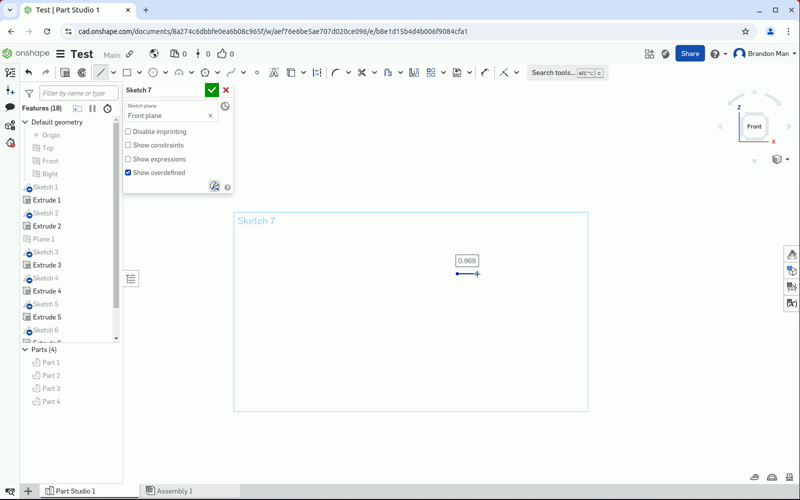
scroll(-6)
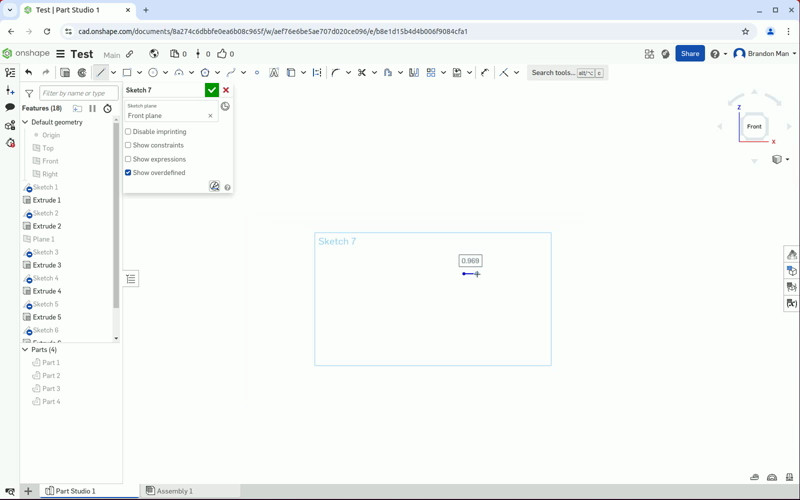
scroll(-6)
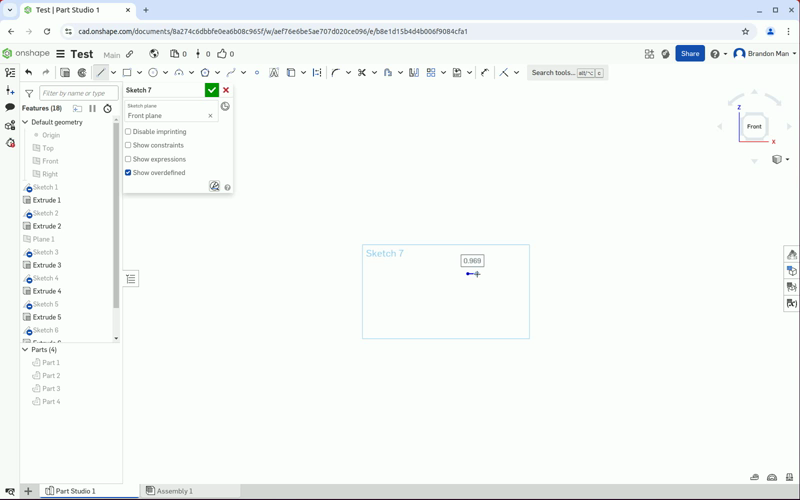
scroll(-6)
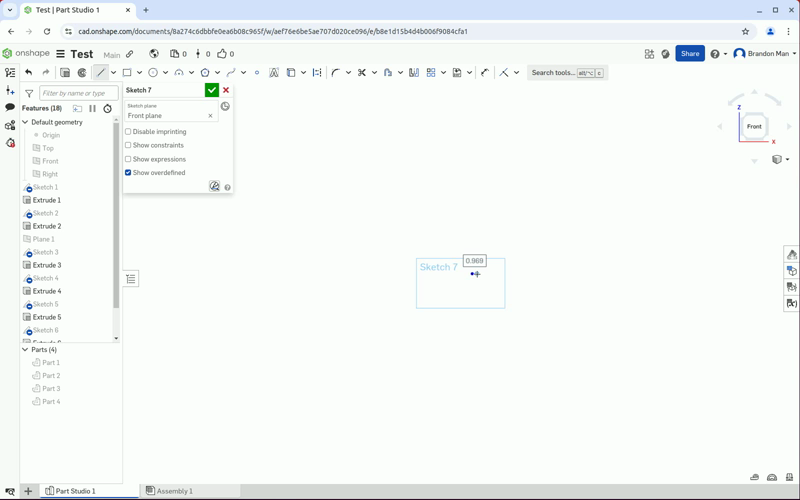
key_up(shift)
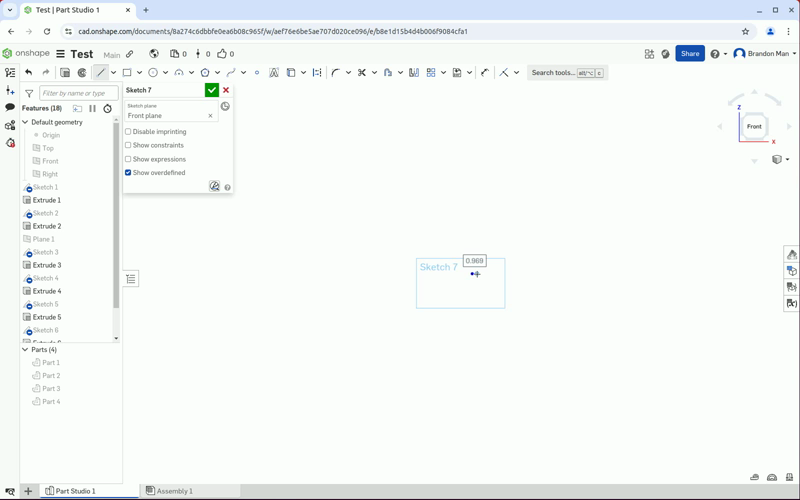
key_down(shift)
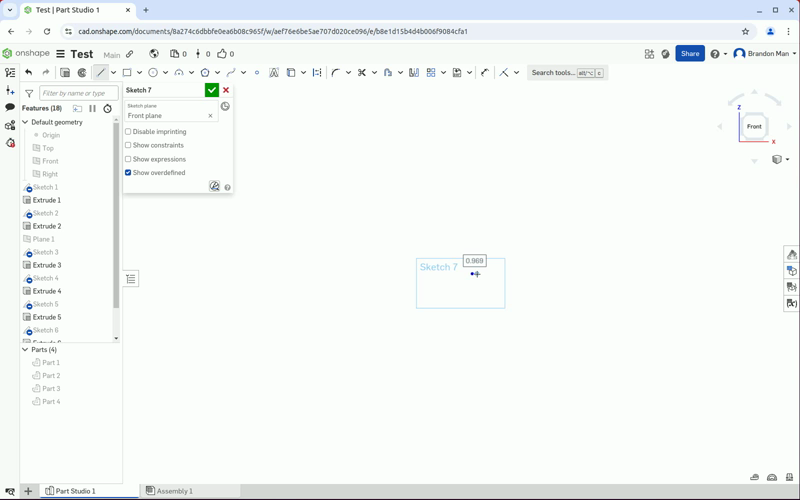
mouse_move(507, 273)
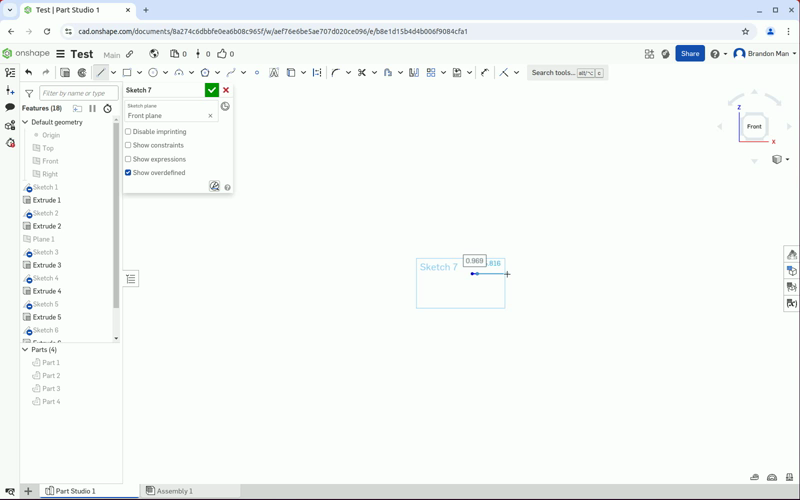
mouse_move(477, 264)
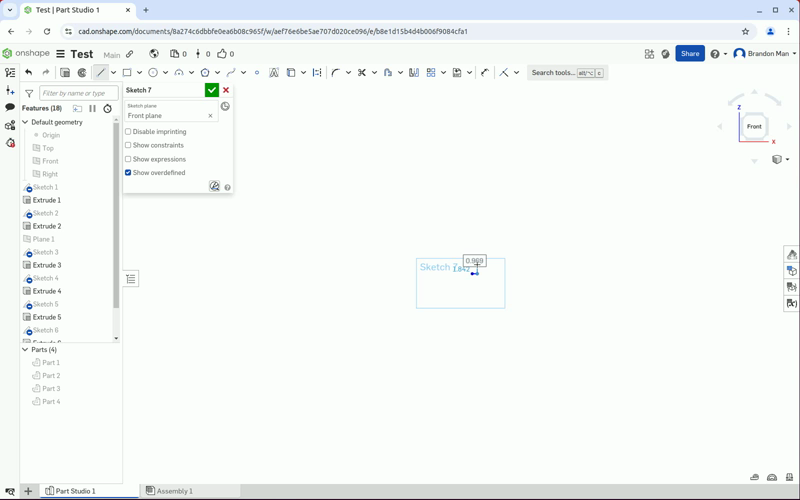
click(477, 264)
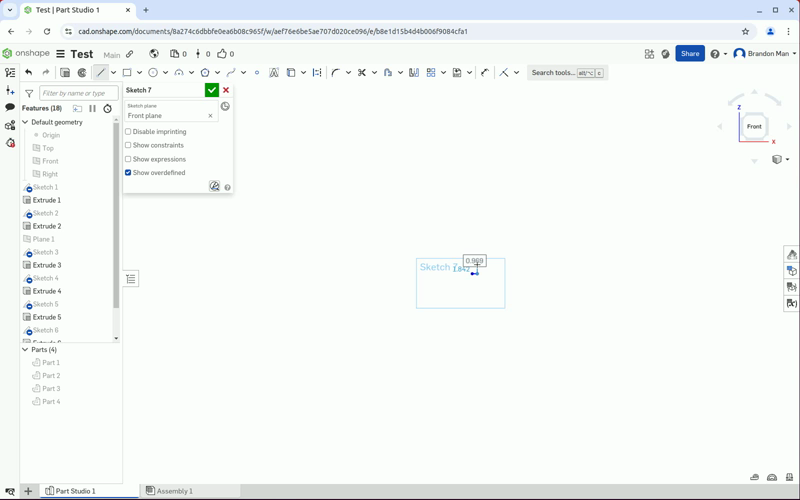
key_up(shift)
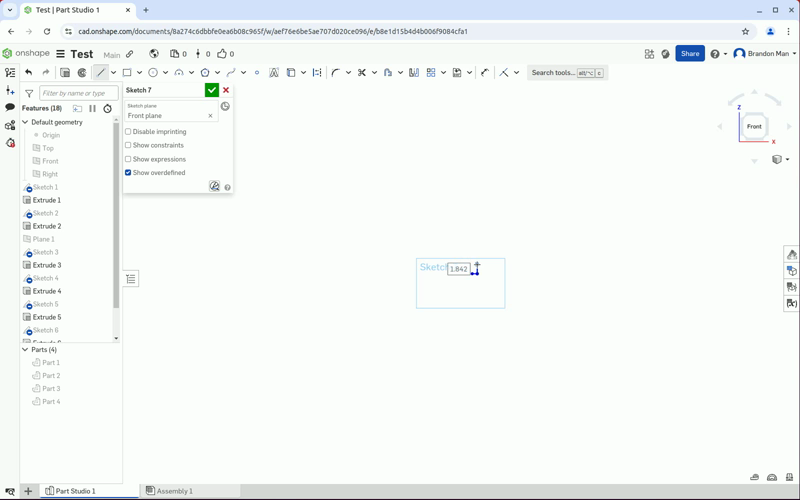
key_down(shift)
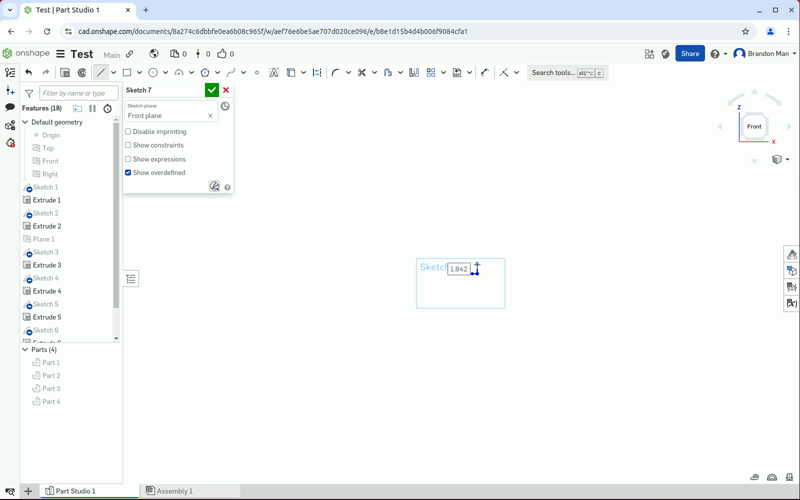
mouse_move(507, 264)
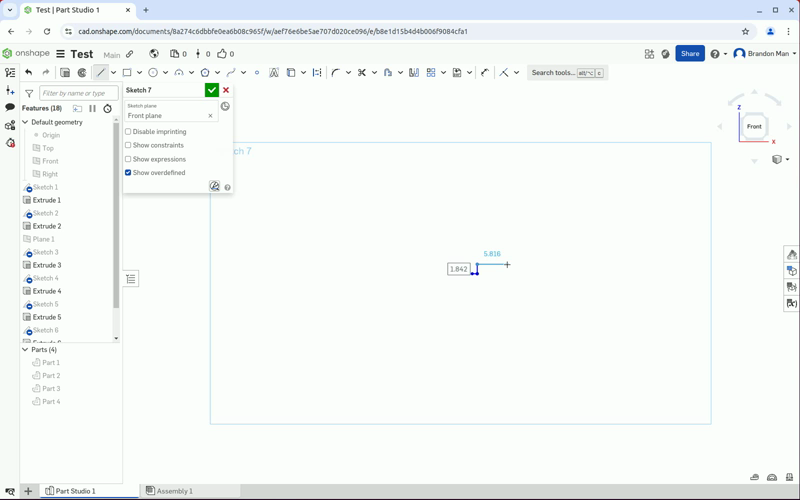
mouse_move(472, 264)
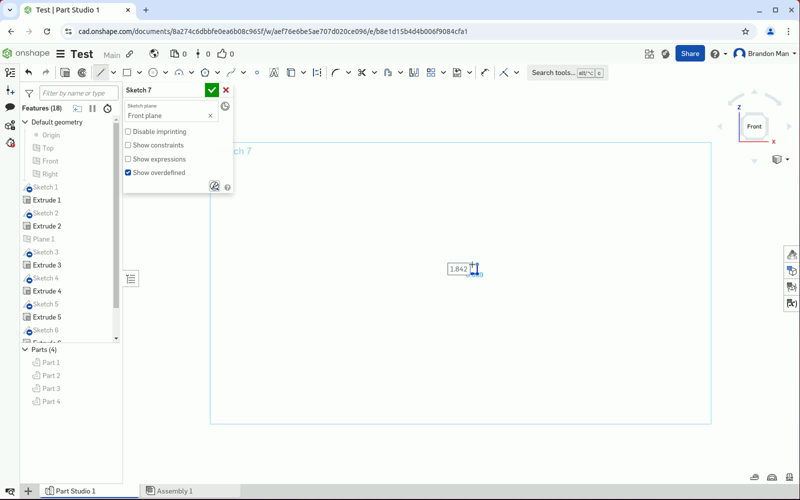
scroll(6)
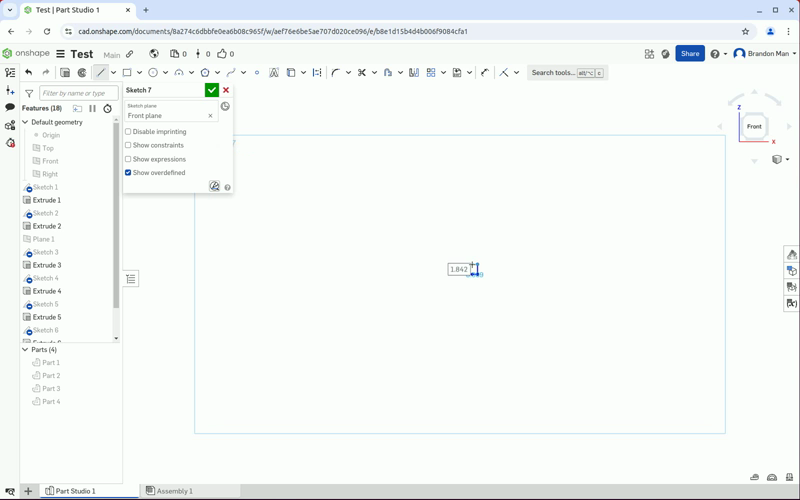
scroll(6)
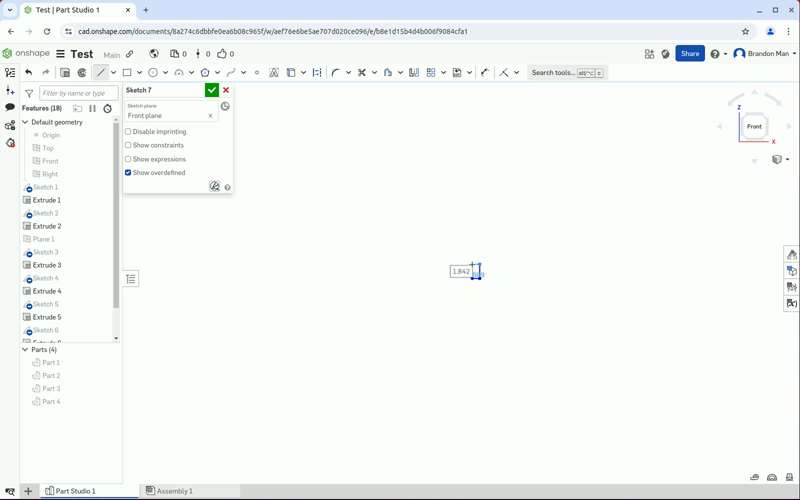
scroll(6)
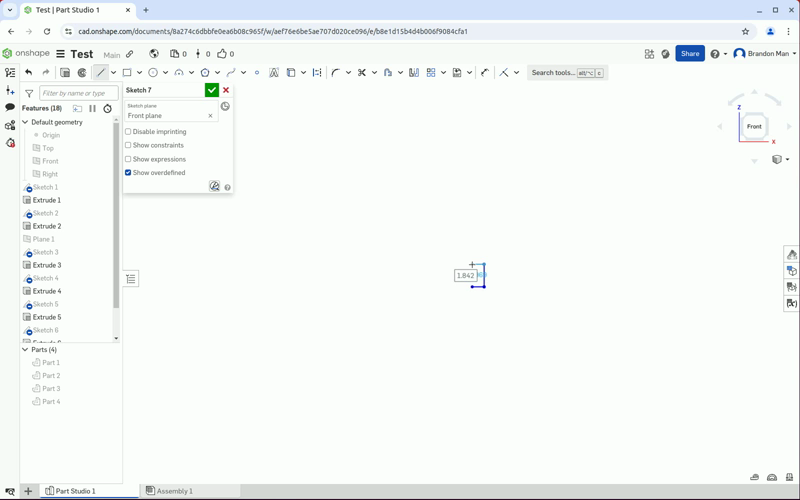
scroll(6)
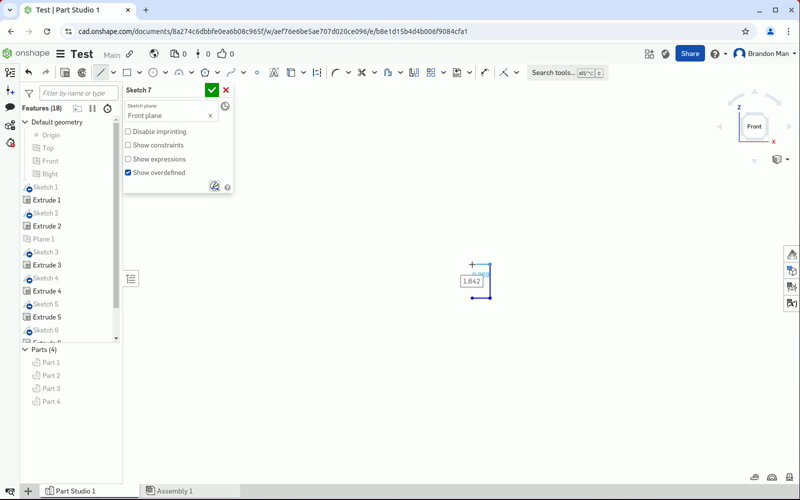
scroll(6)
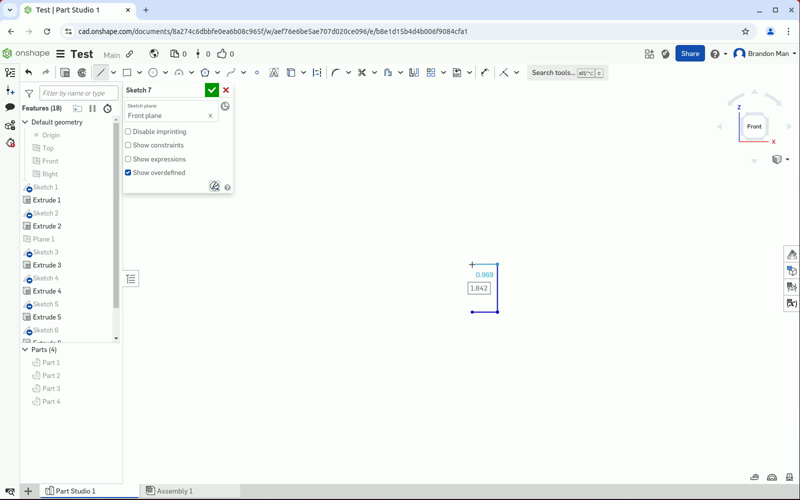
scroll(6)
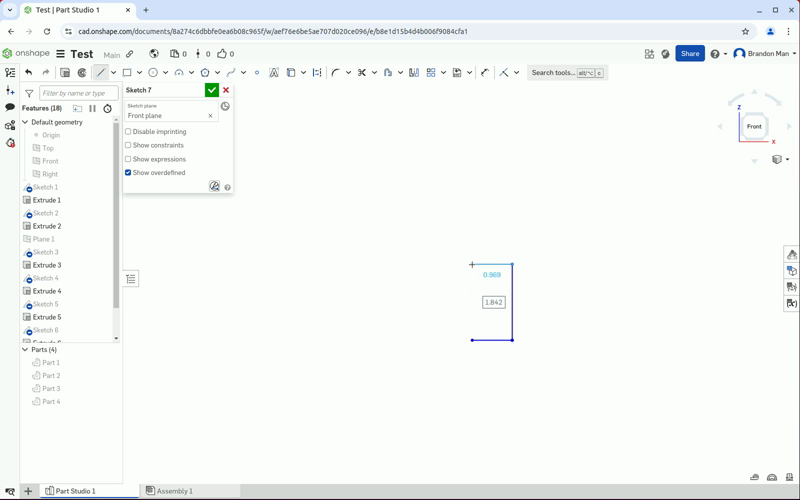
scroll(6)
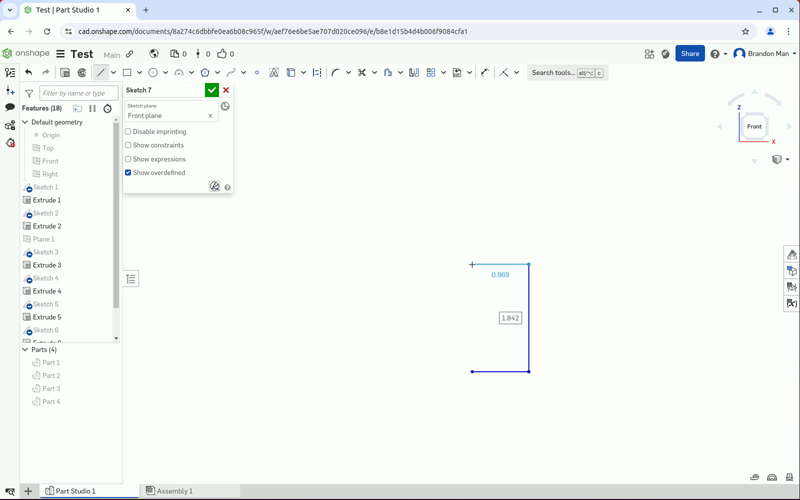
click(472, 264)
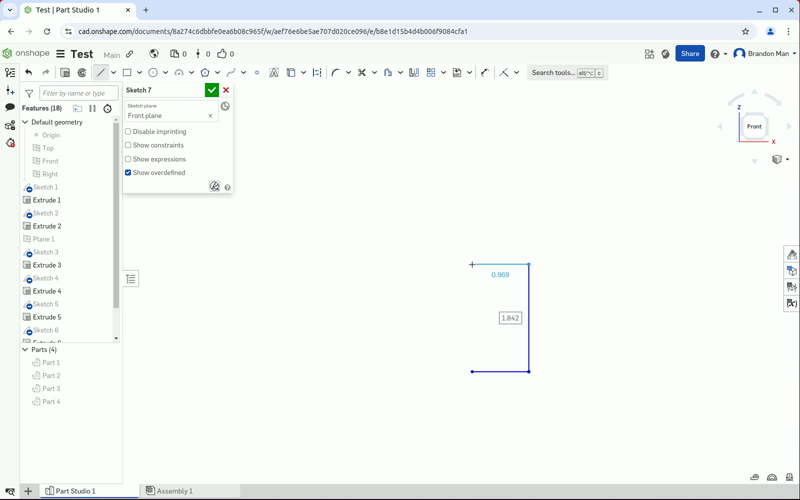
scroll(-6)
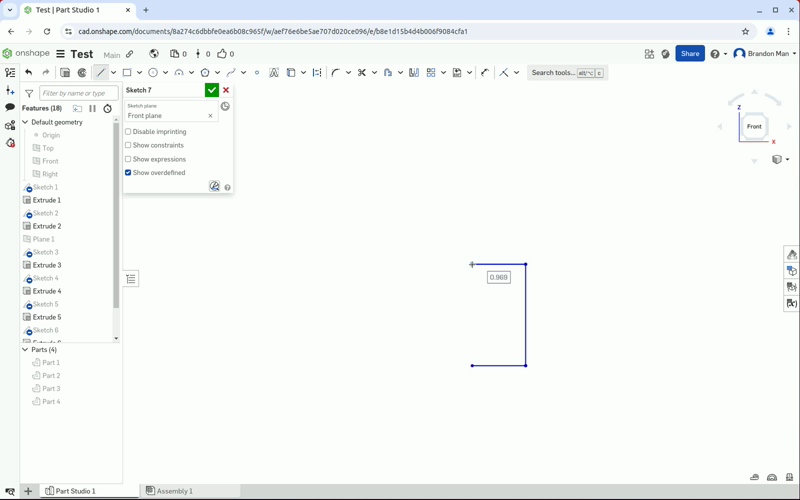
scroll(-6)
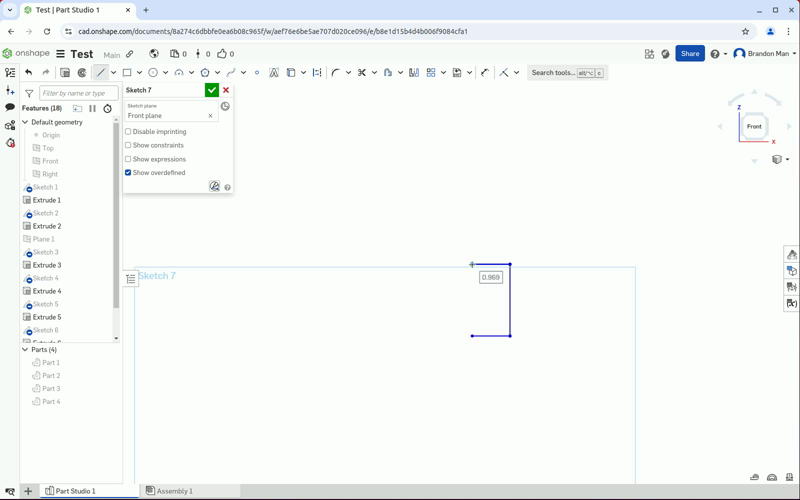
scroll(-6)
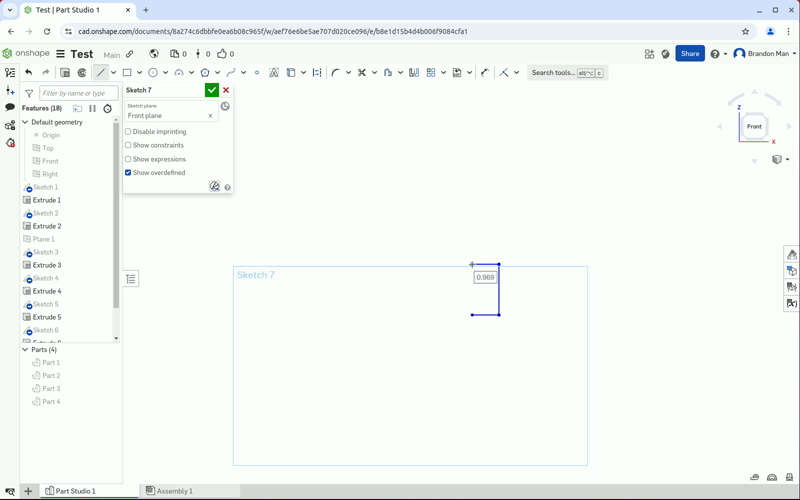
scroll(-6)
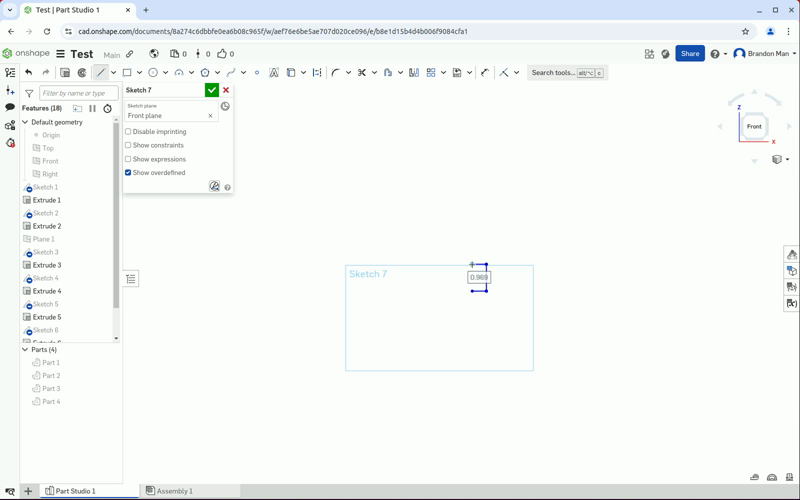
scroll(-6)
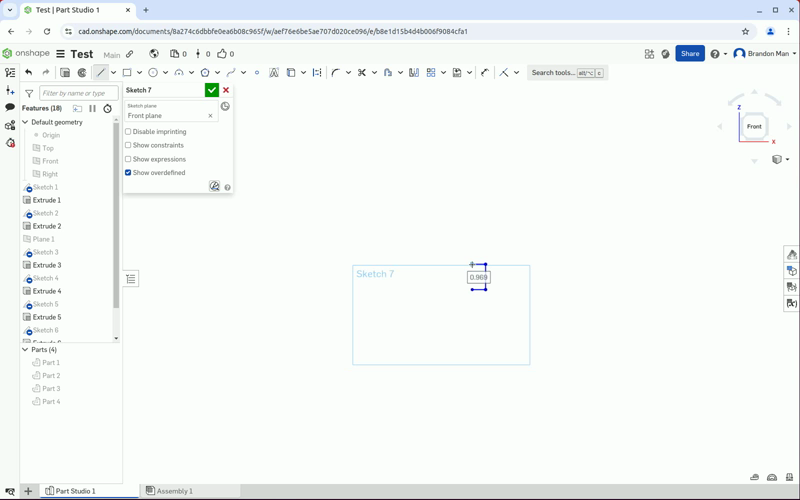
scroll(-6)
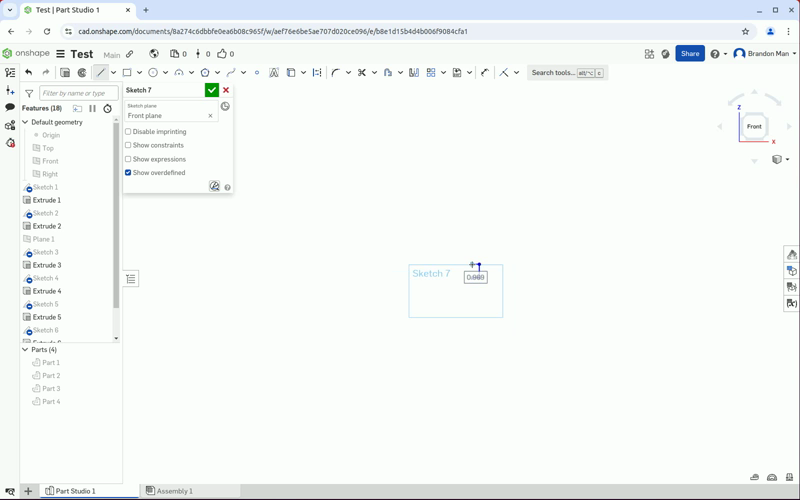
scroll(-6)
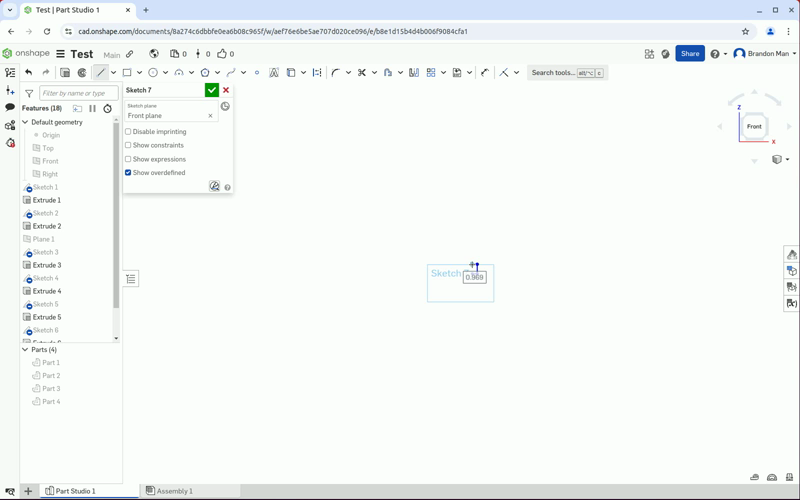
key_up(shift)
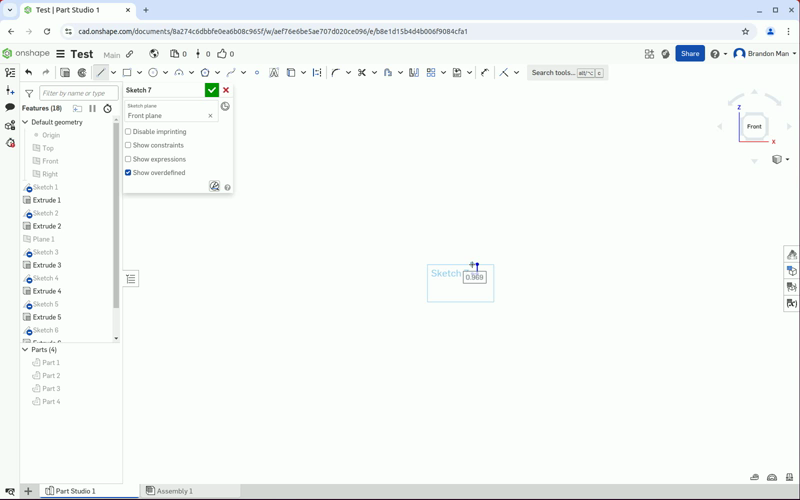
mouse_move(502, 264)
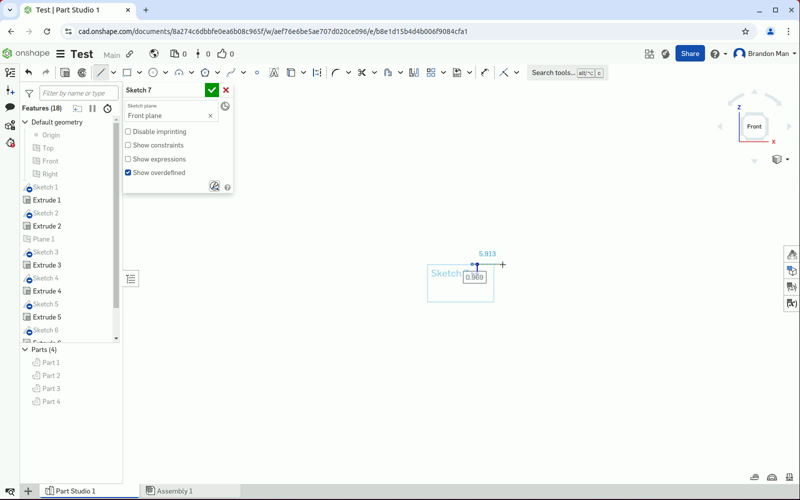
key_down(shift)
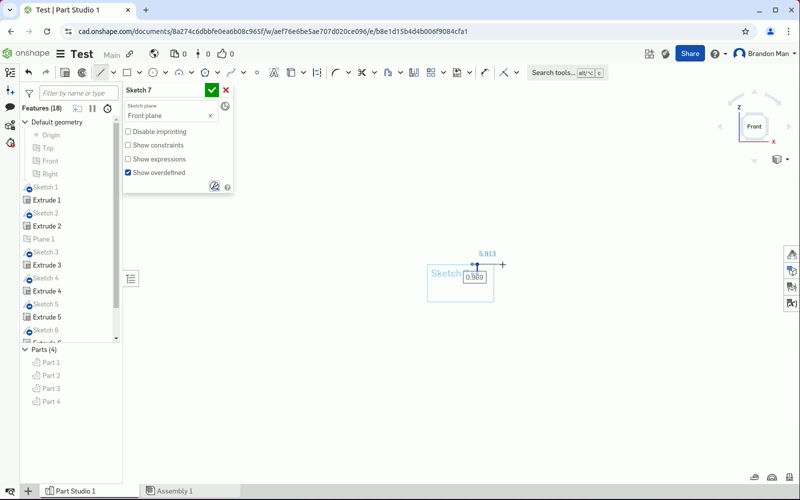
mouse_move(472, 273)
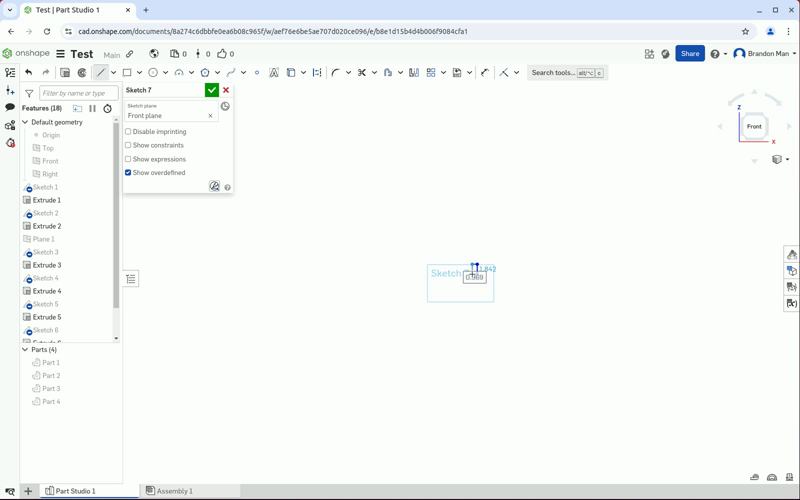
key_up(shift)
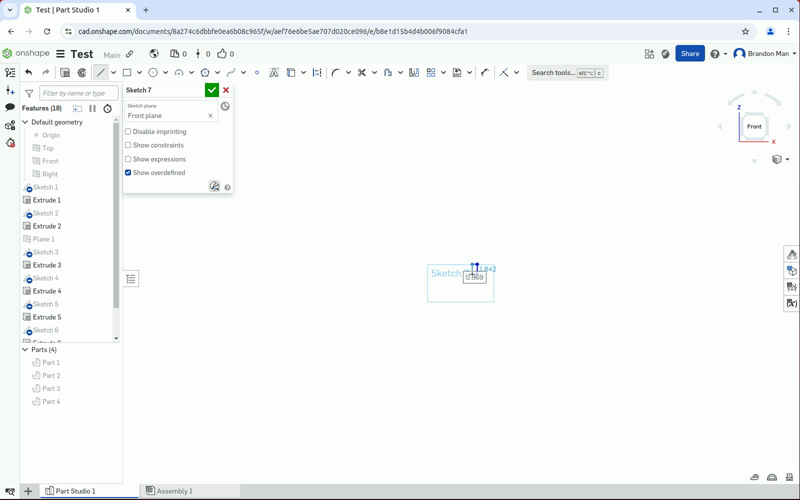
click(472, 273)
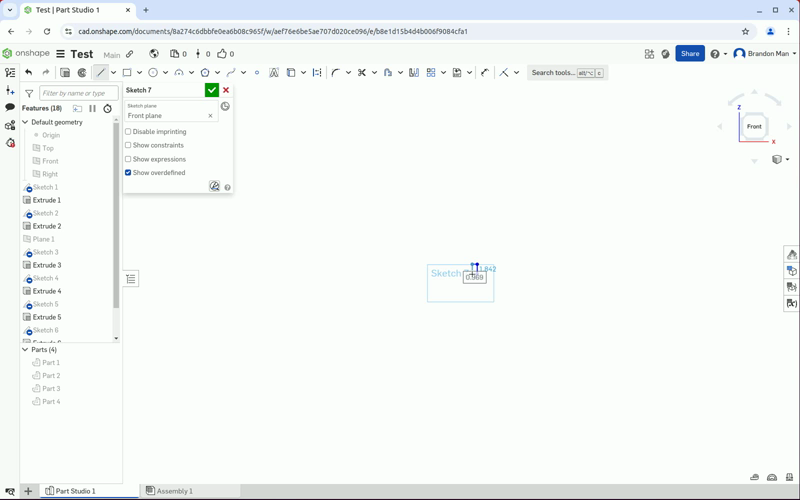
key(esc)
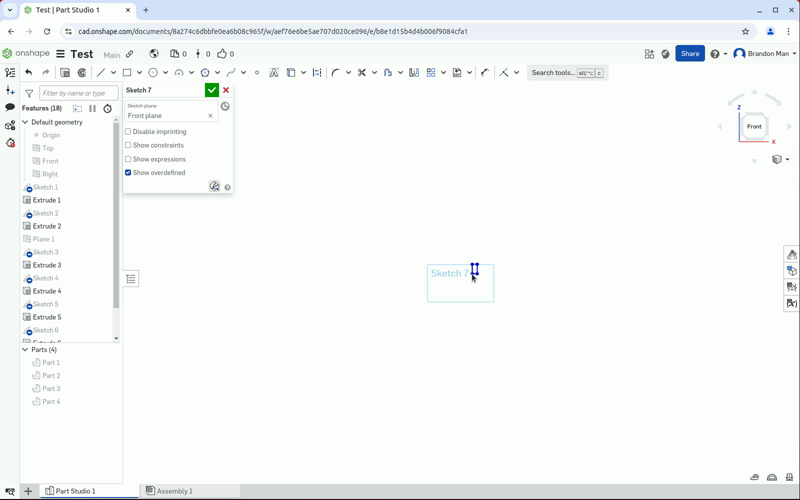
mouse_move(472, 265)
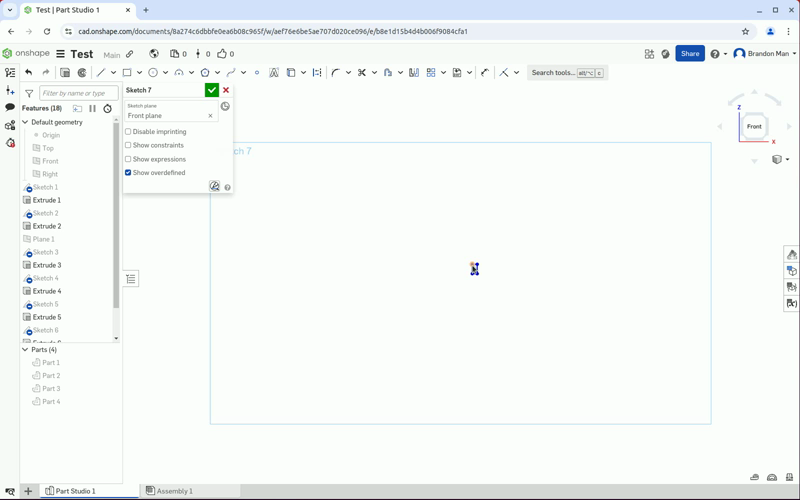
scroll(6)
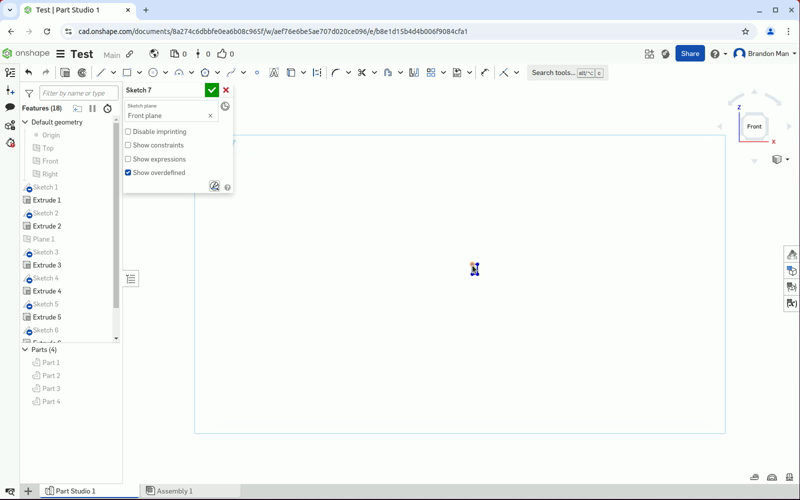
scroll(6)
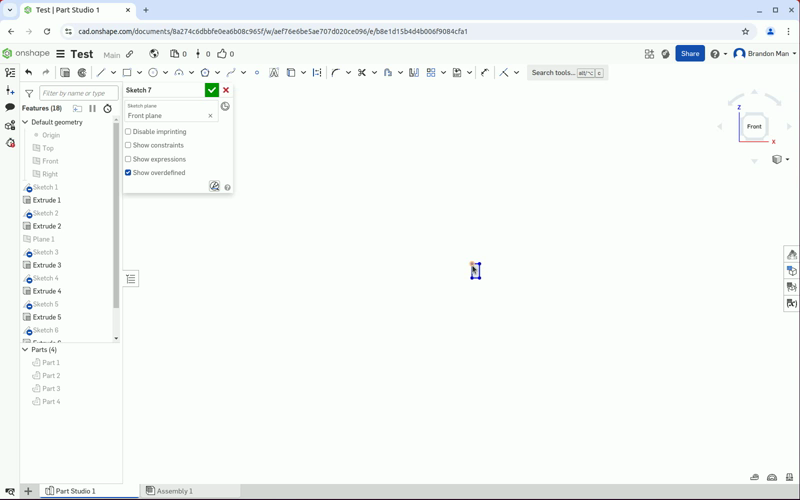
scroll(6)
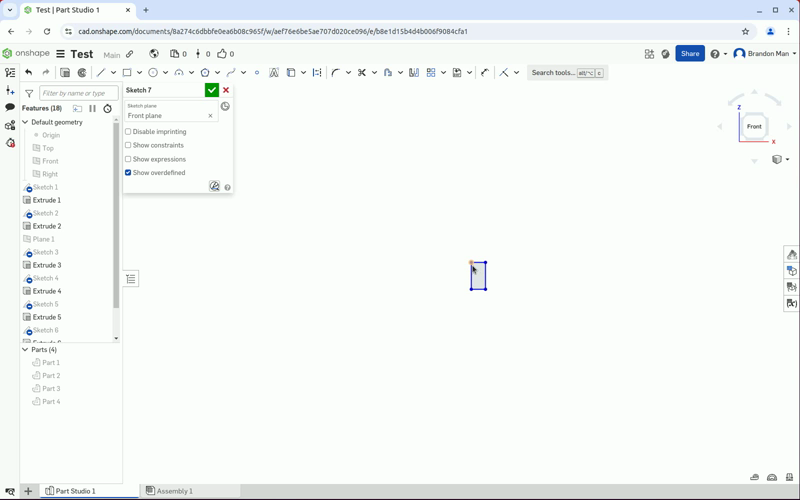
scroll(6)
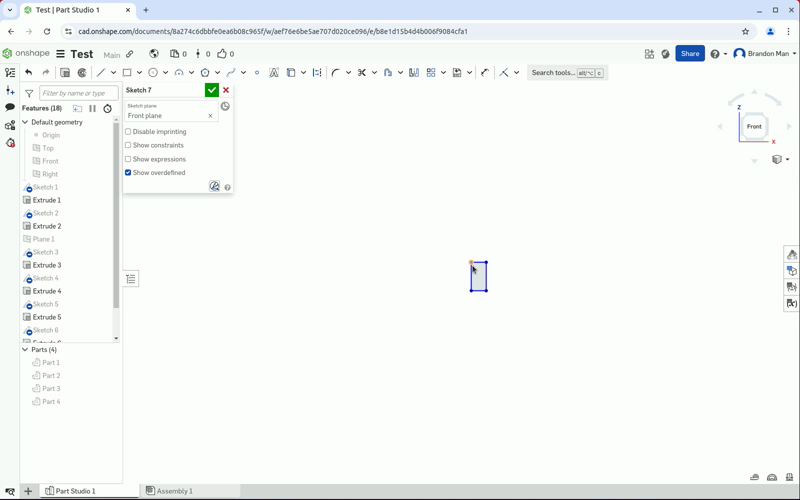
scroll(6)
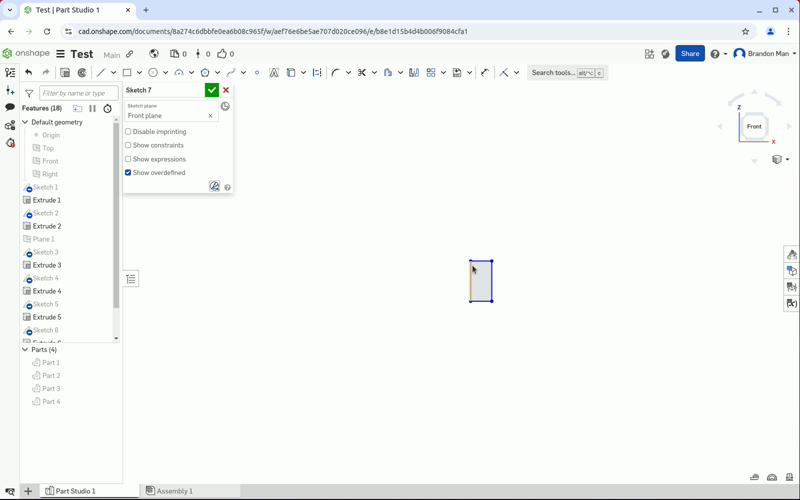
scroll(6)
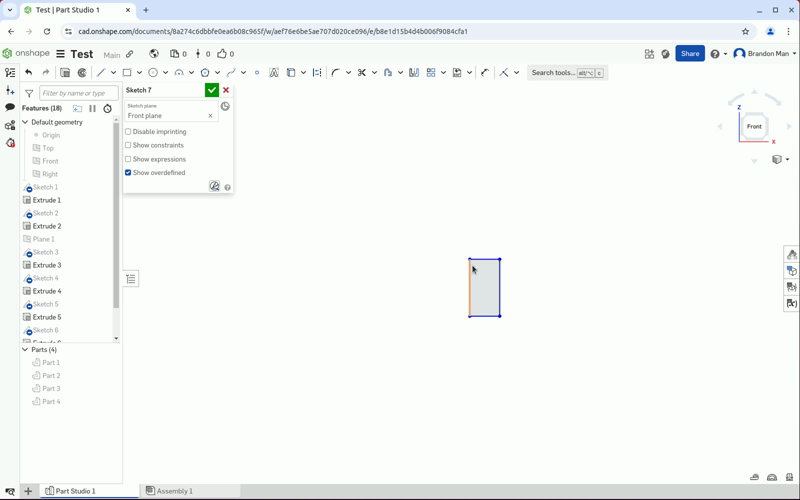
scroll(6)
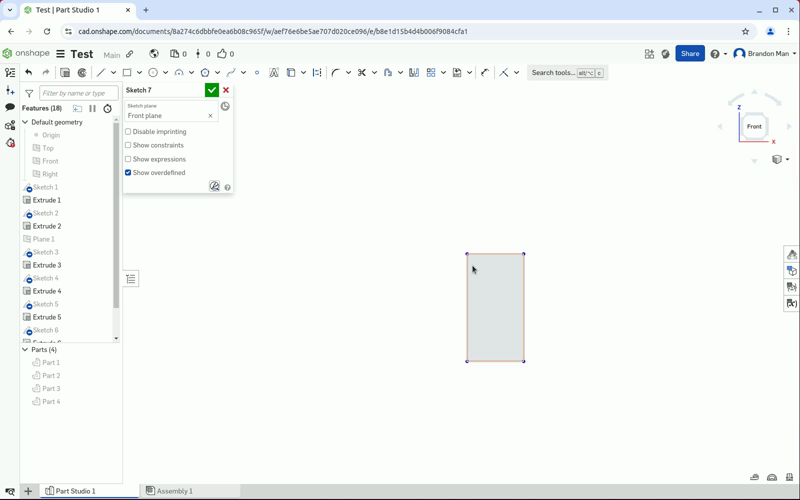
click(472, 265)
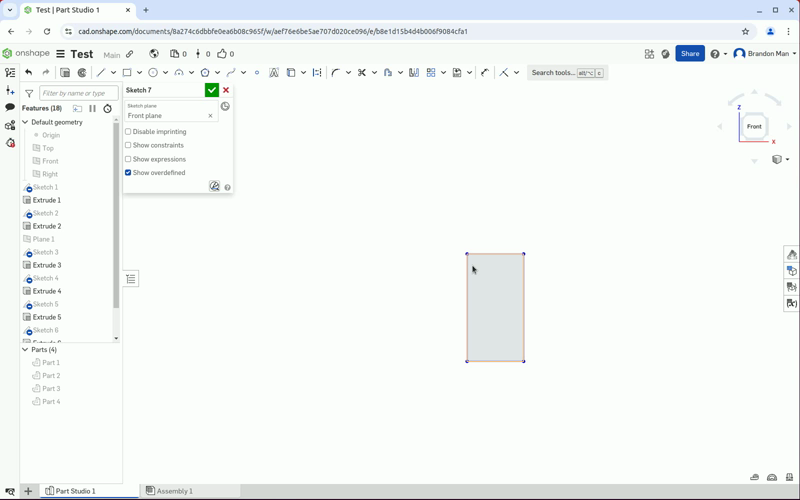
scroll(-6)
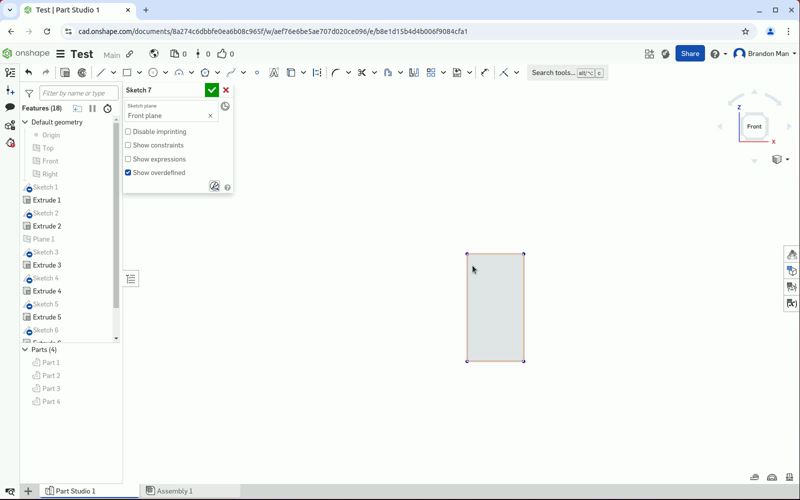
scroll(-6)
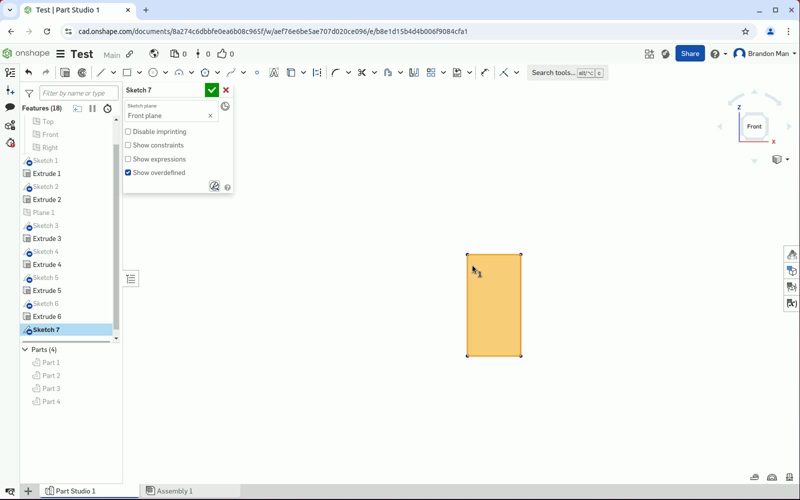
scroll(-6)
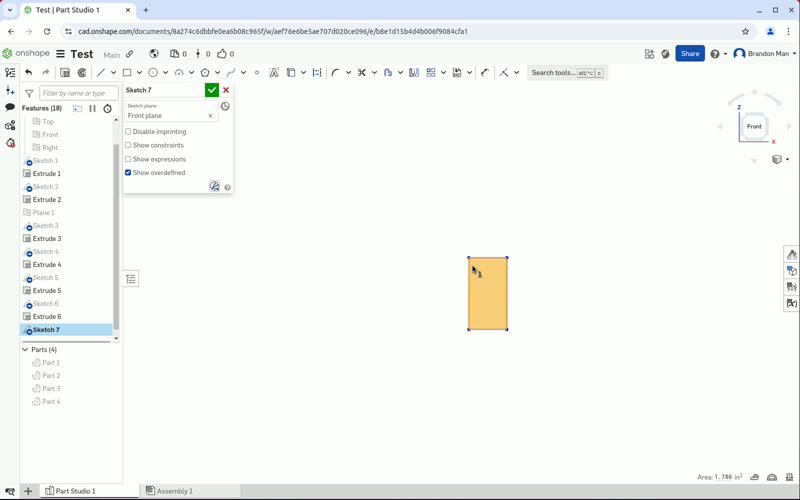
scroll(-6)
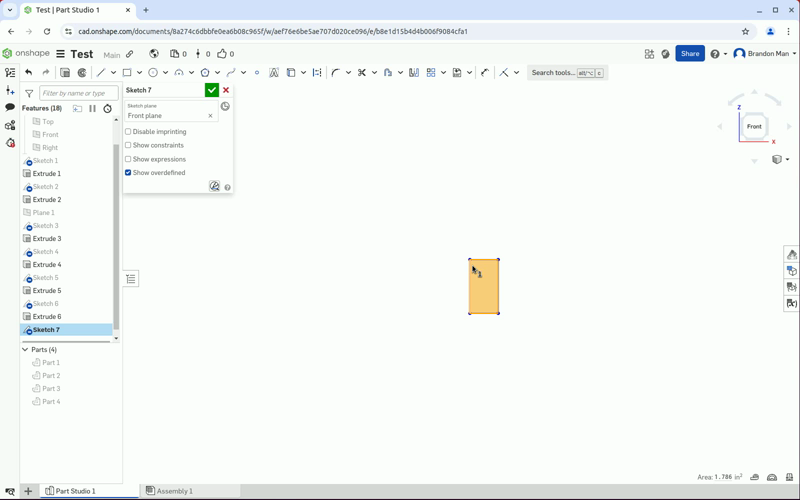
scroll(-6)
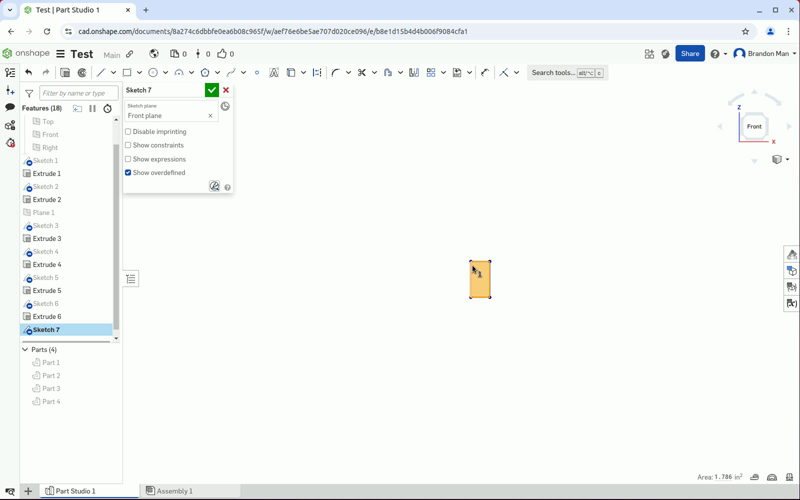
scroll(-6)
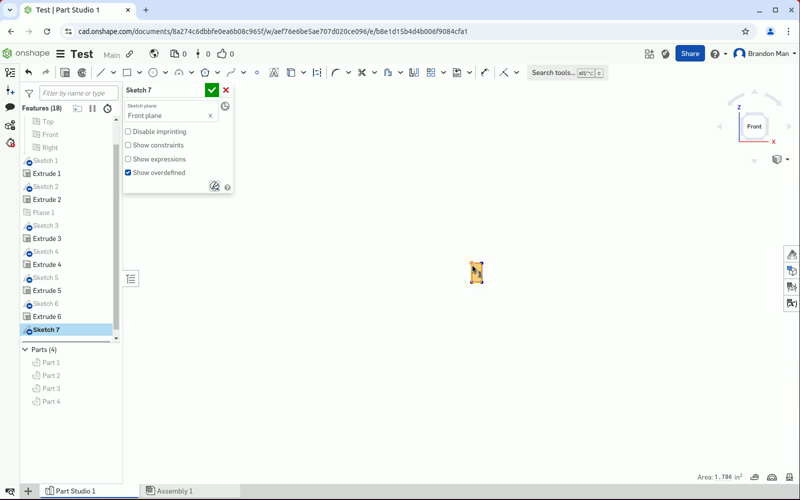
scroll(-6)
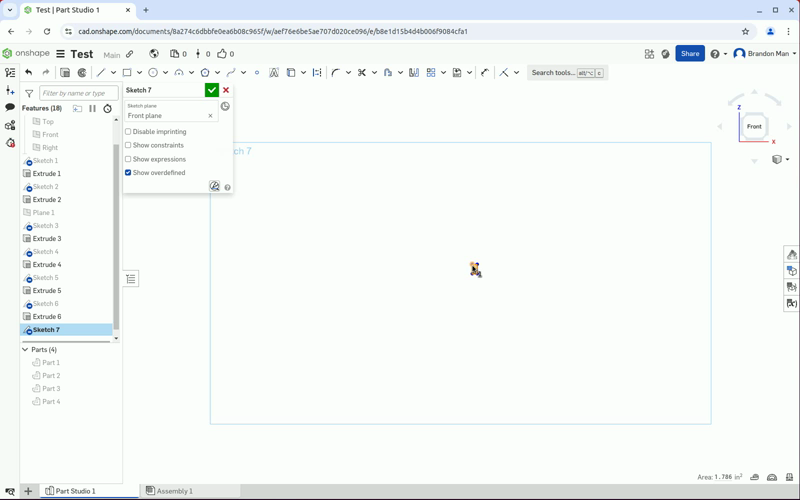
mouse_move(73, 352)
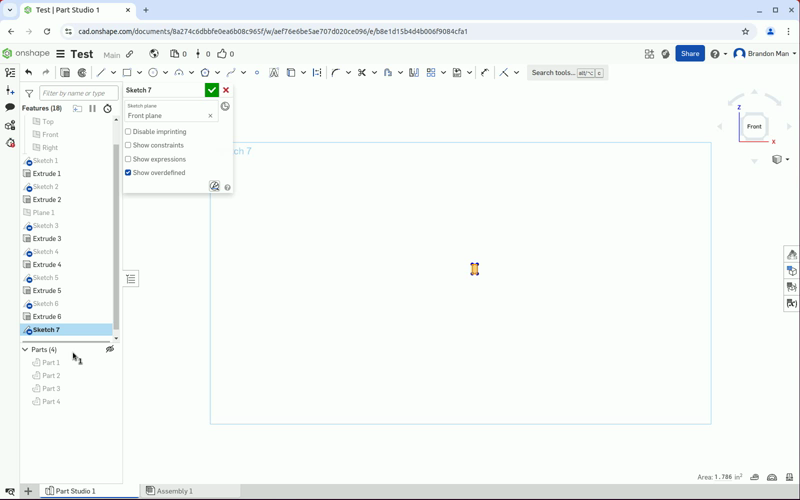
key(shift+y)
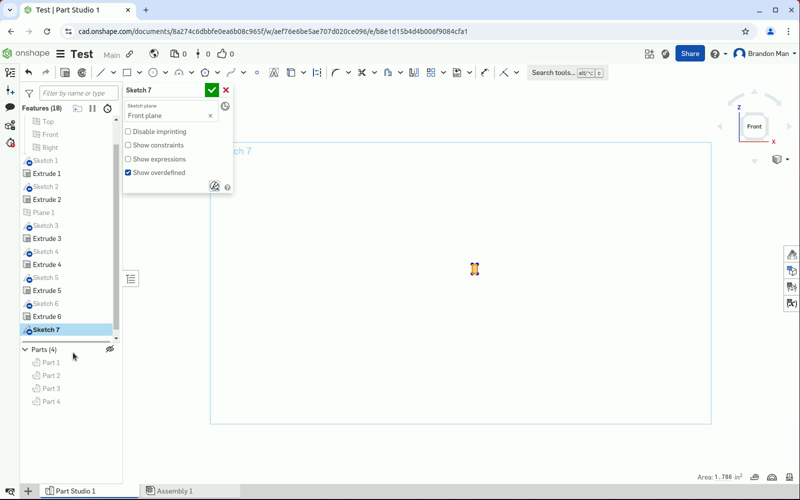
key(shift+e)
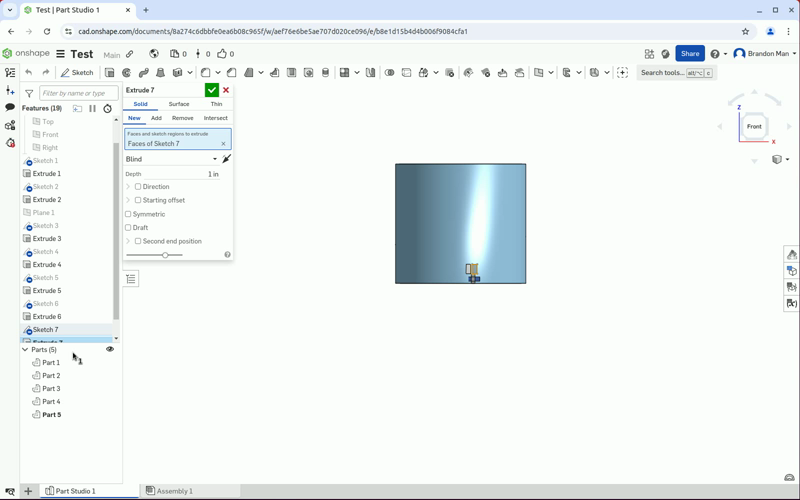
mouse_move(143, 106)
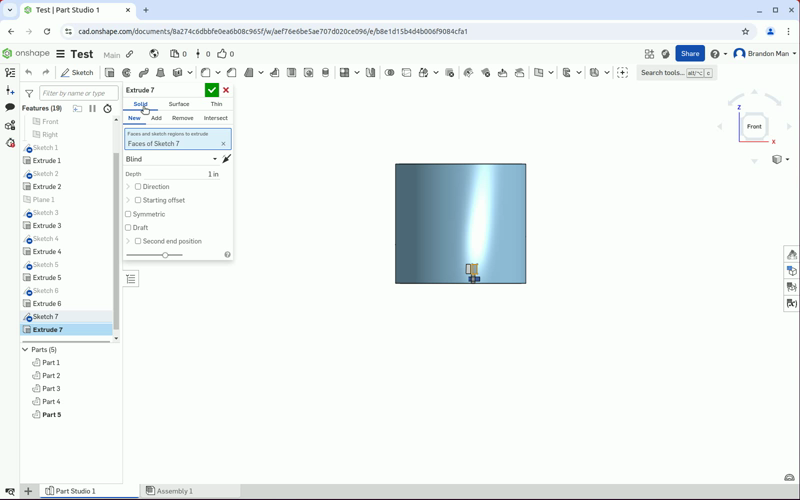
click(143, 106)
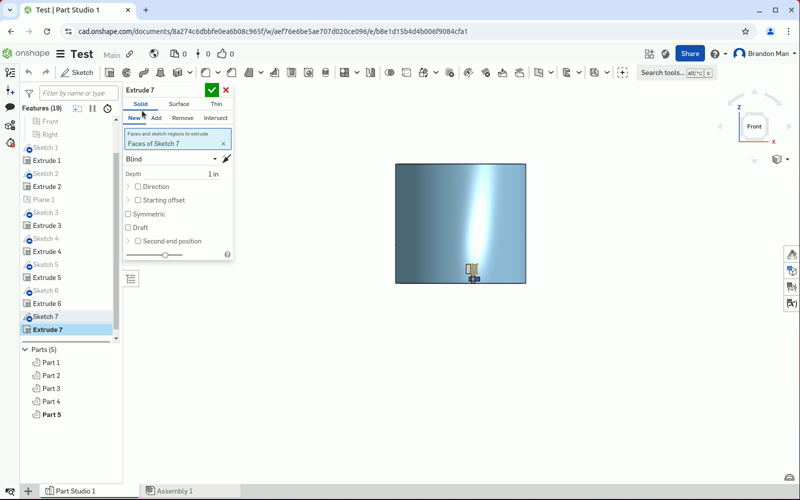
mouse_move(137, 120)
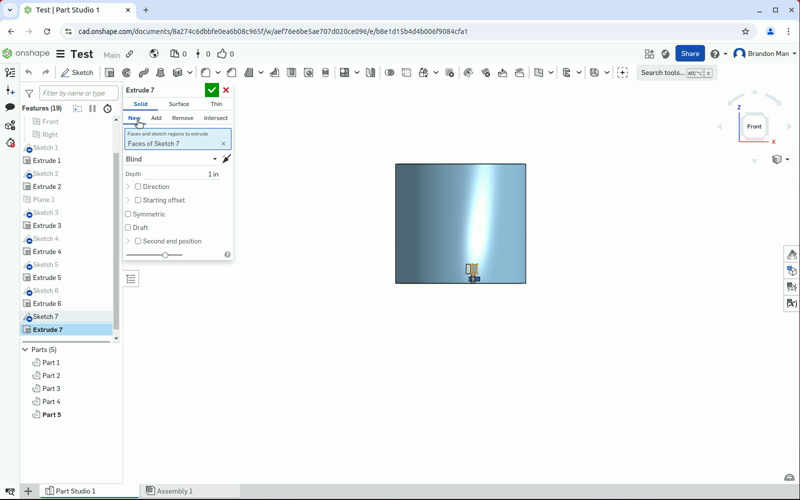
click(137, 120)
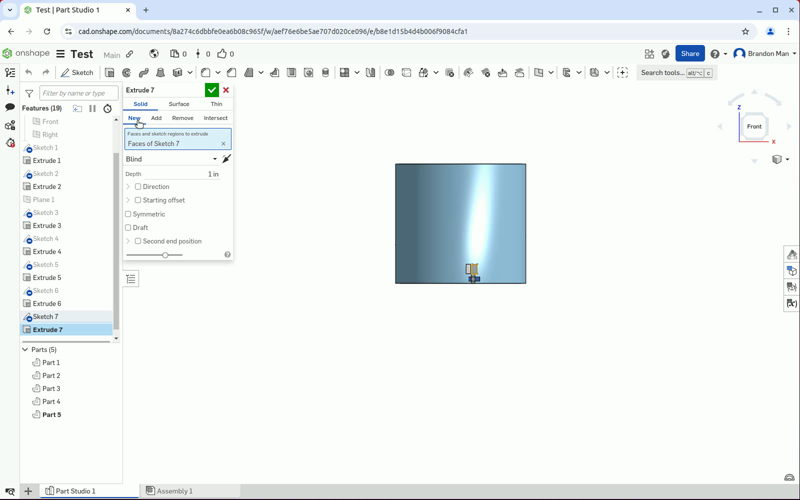
key(tab, 4)
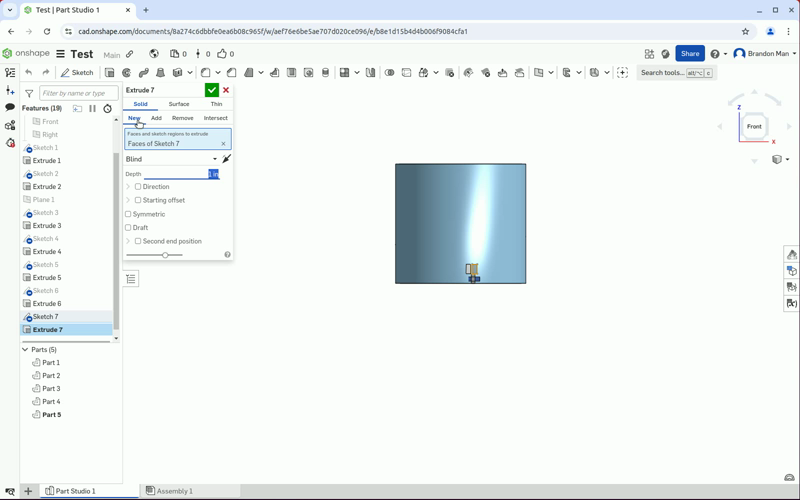
text(12.758)
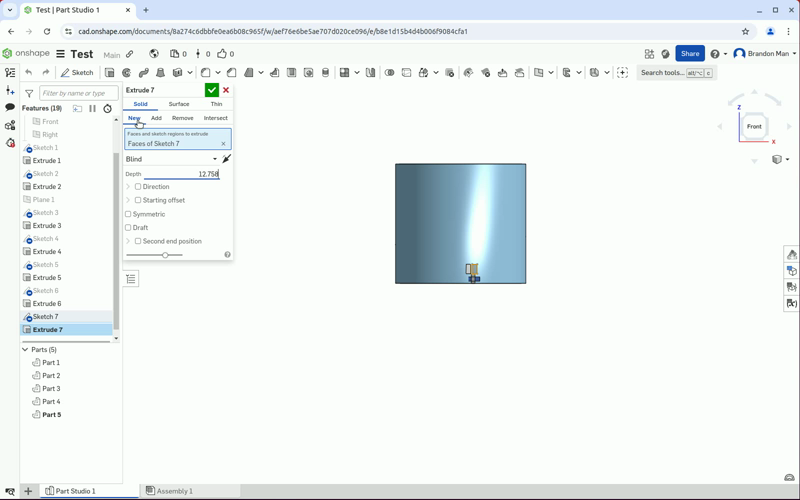
key(enter)
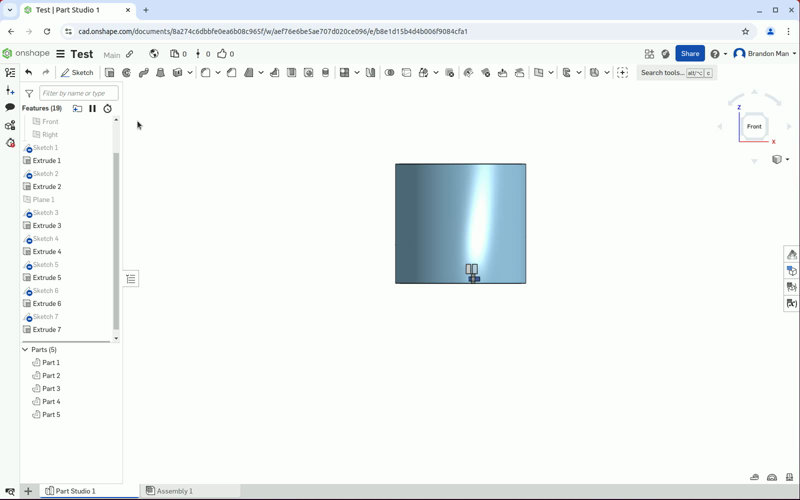
key(shift+h)
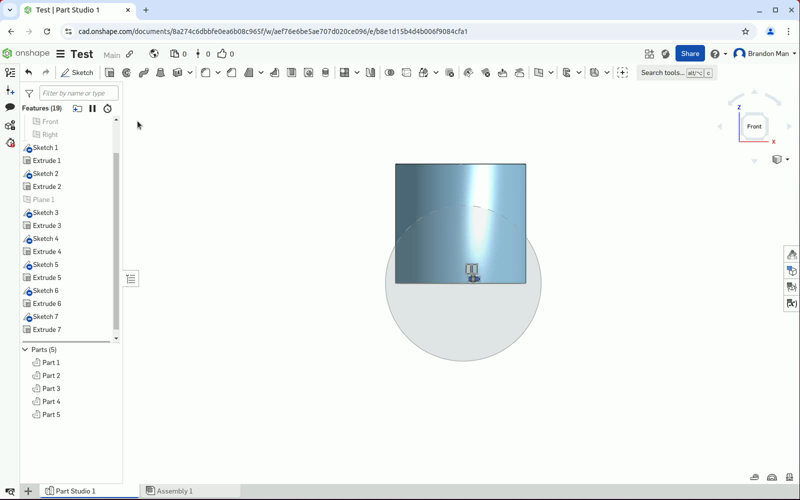
key(shift+h)
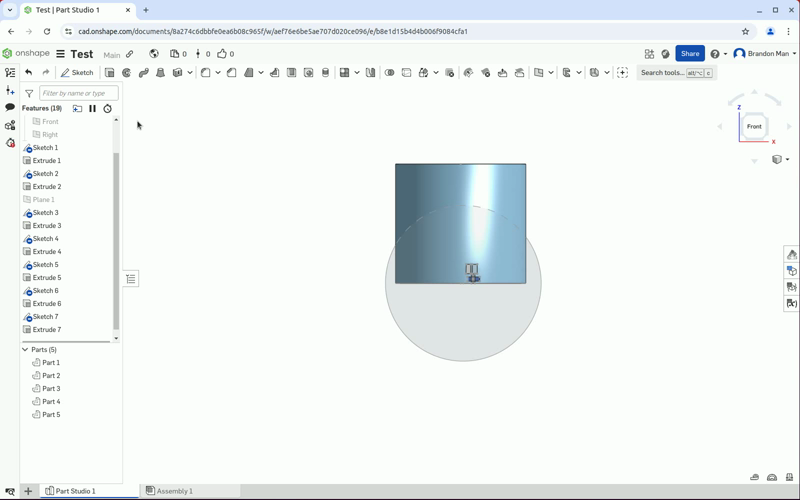
key(shift+7)
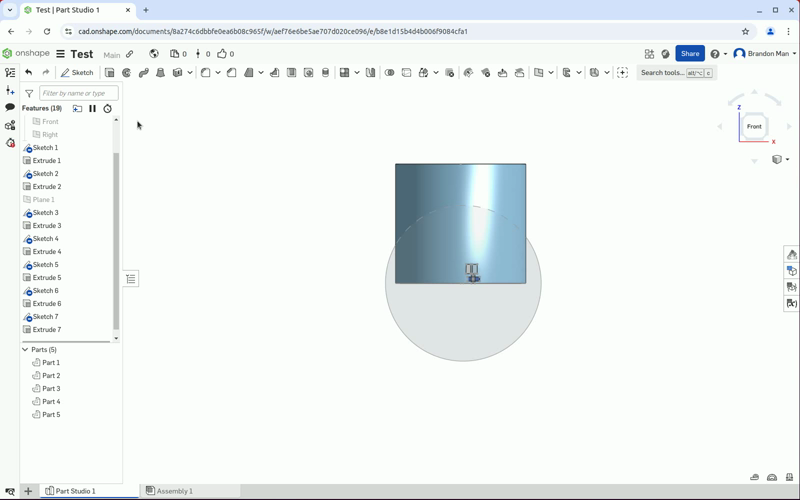
key(left, 2)
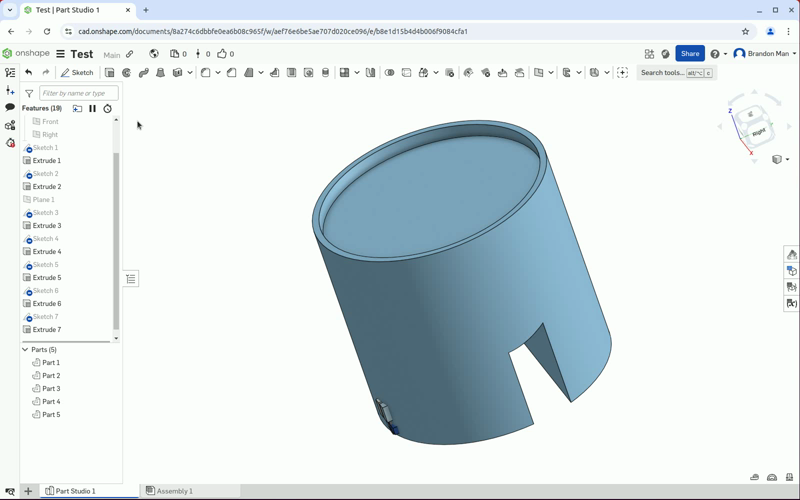
key(down, 2)
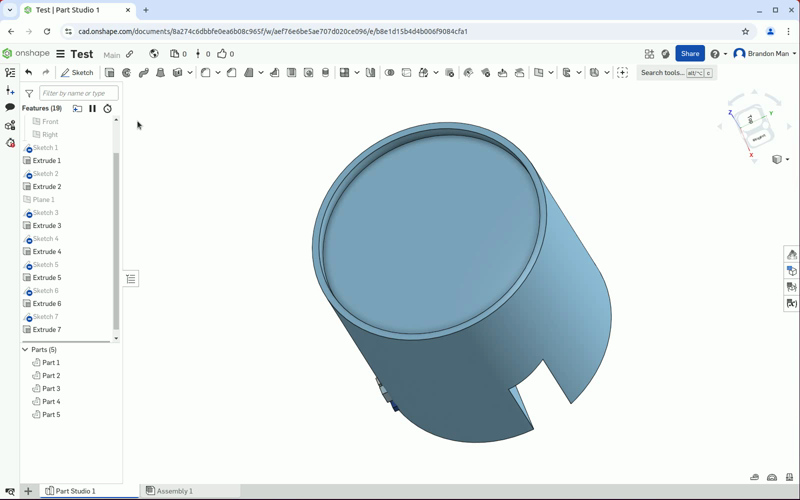
key(up, 2)
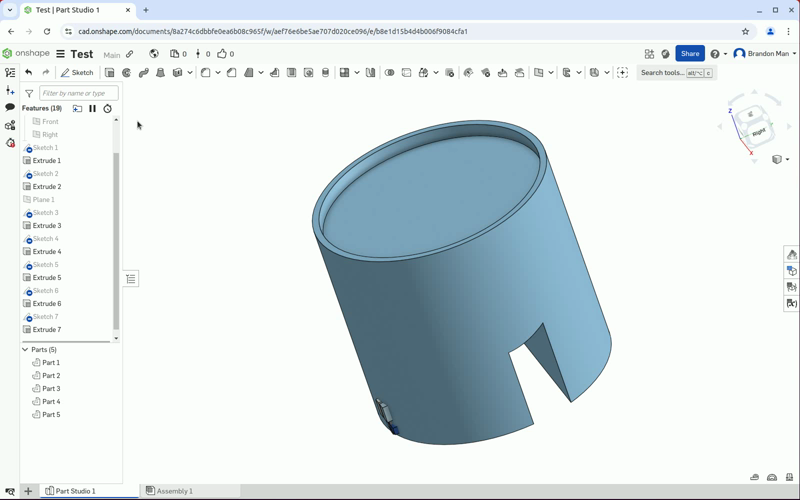
key(right, 2)
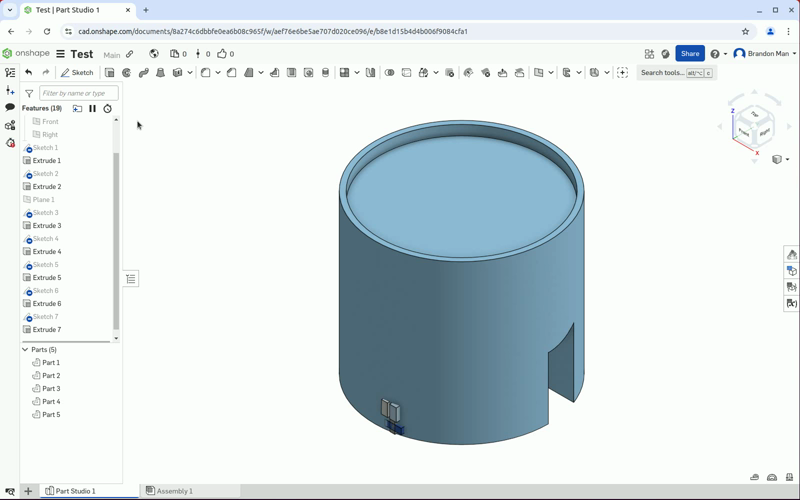
mouse_move(69, 150)
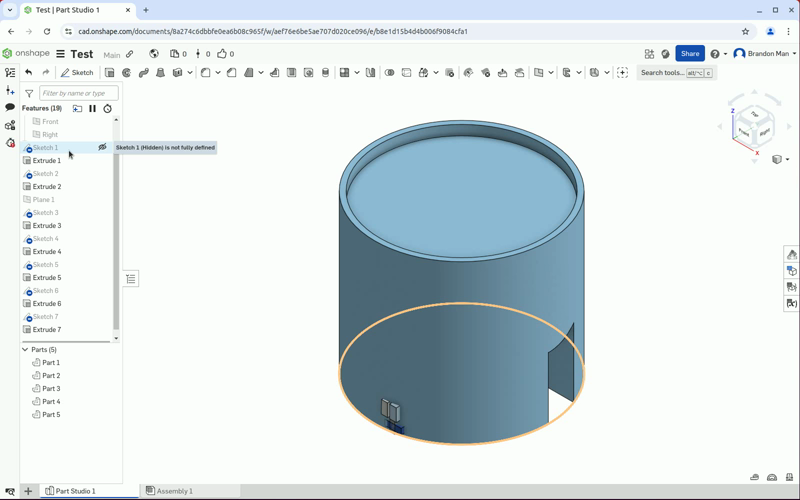
click(69, 150)